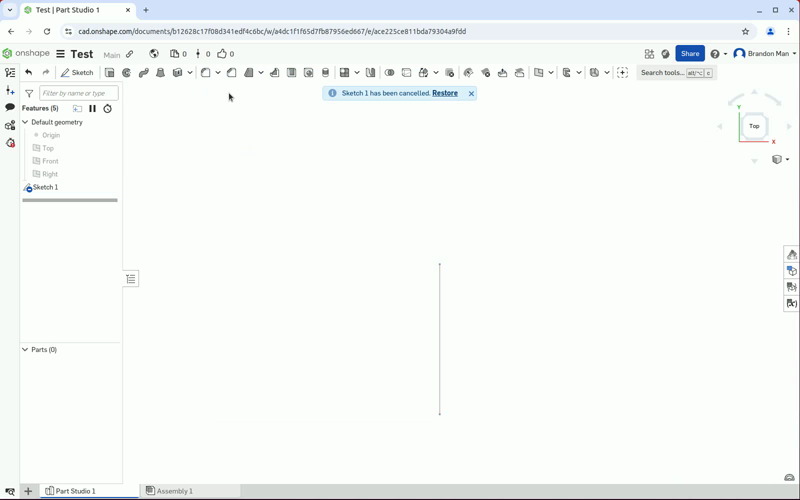
key(shift+h)
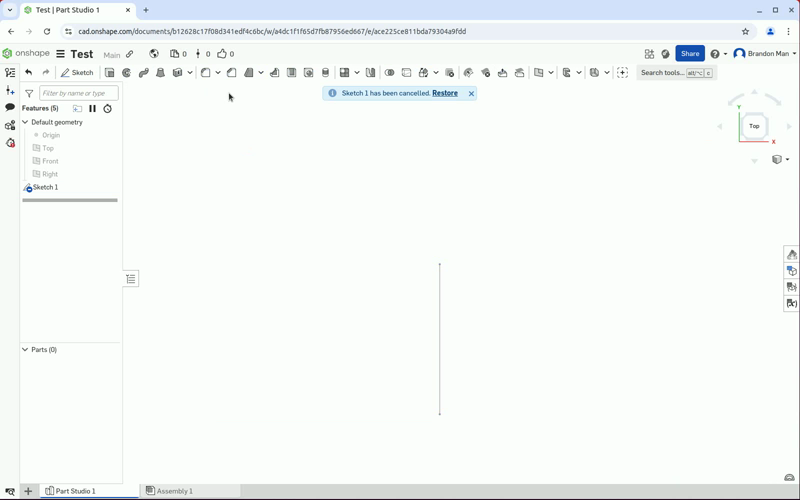
key(shift+s)
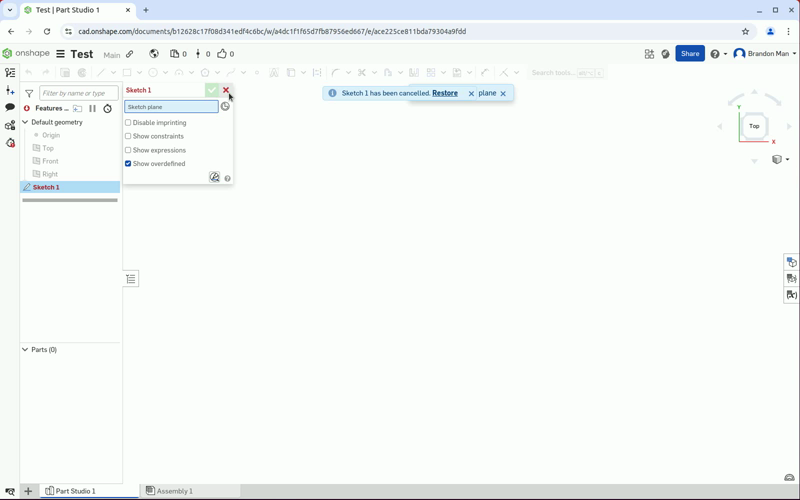
mouse_move(73, 150)
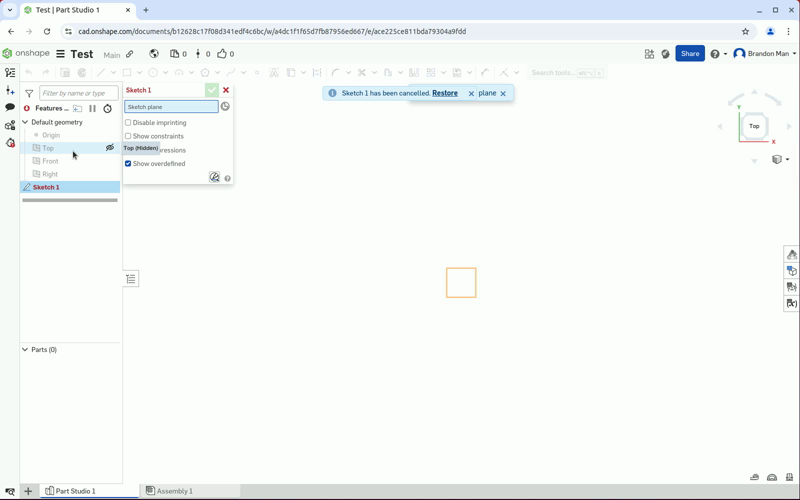
click(73, 150)
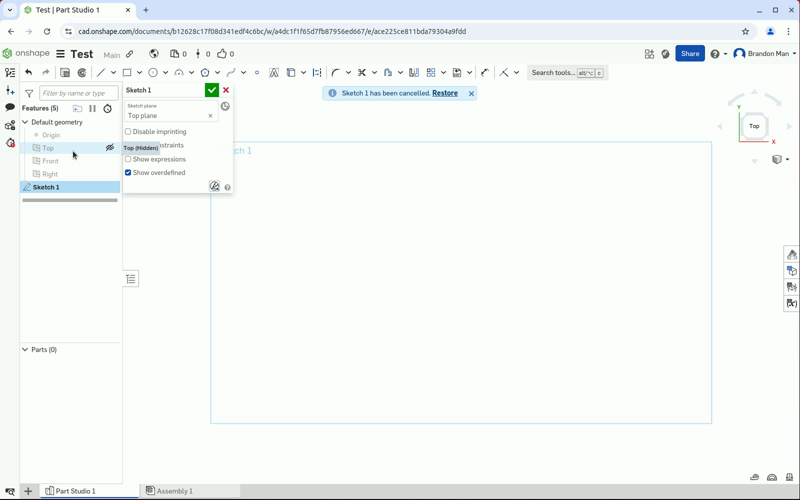
mouse_move(73, 352)
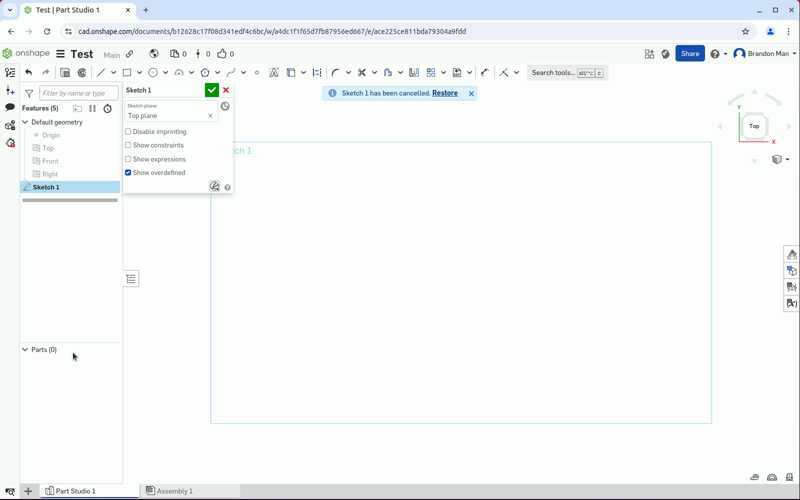
key(y)
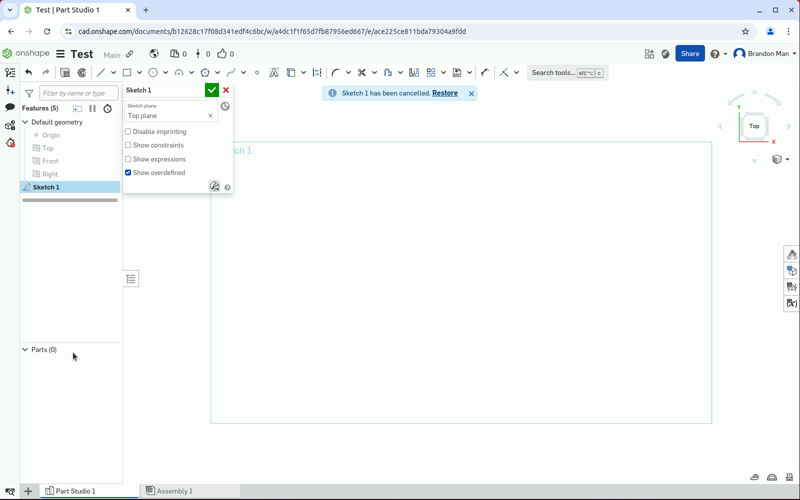
key(l)
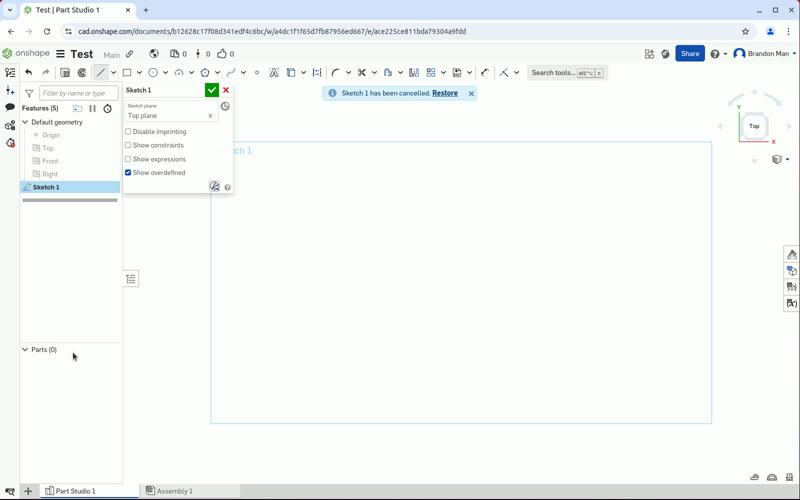
key_down(shift)
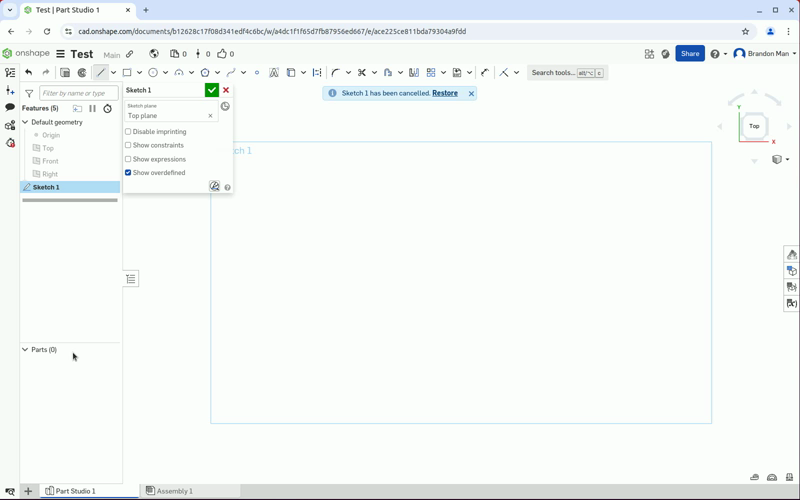
mouse_move(438, 341)
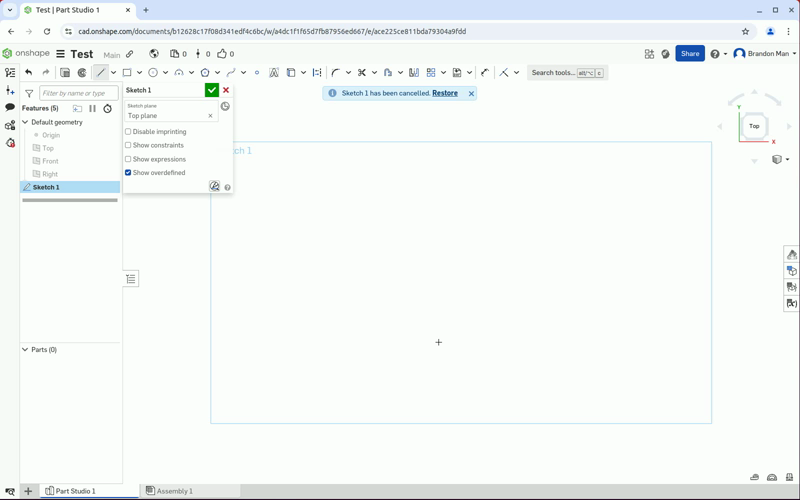
click(438, 341)
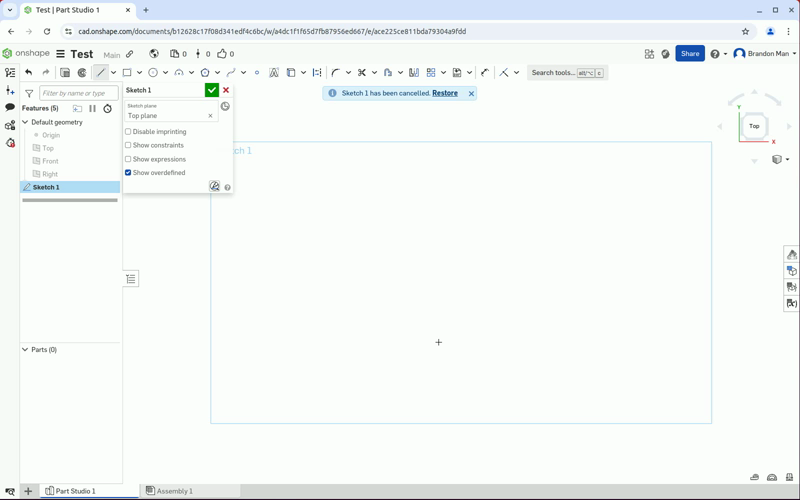
key_up(shift)
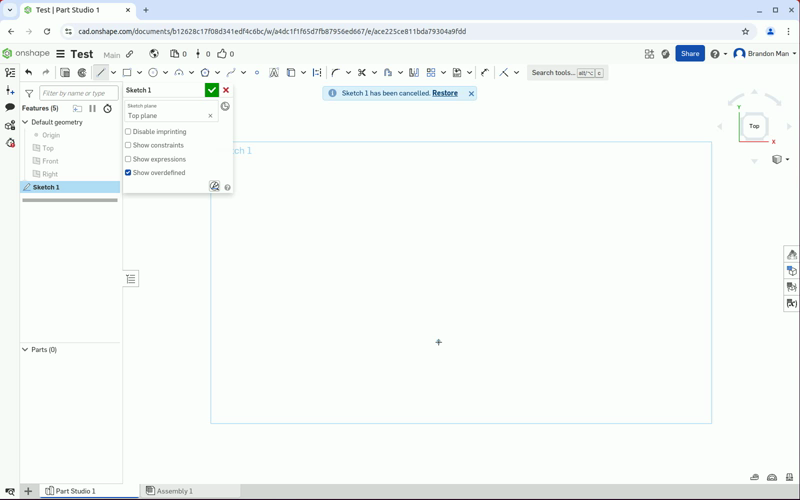
key_down(shift)
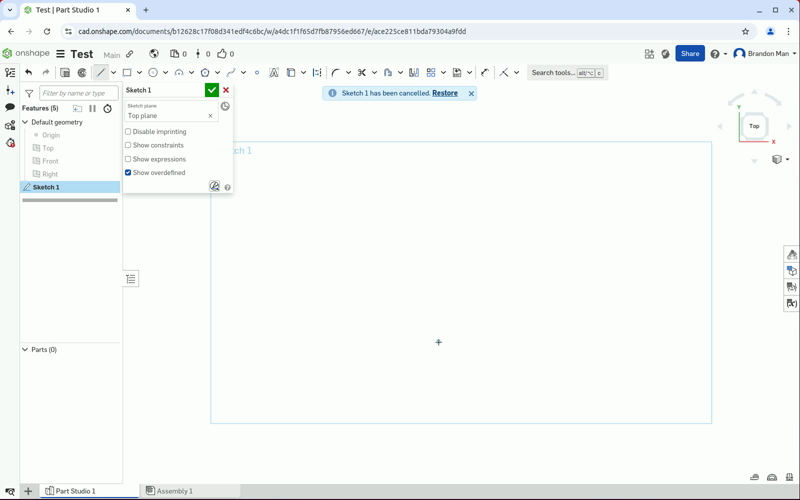
mouse_move(468, 341)
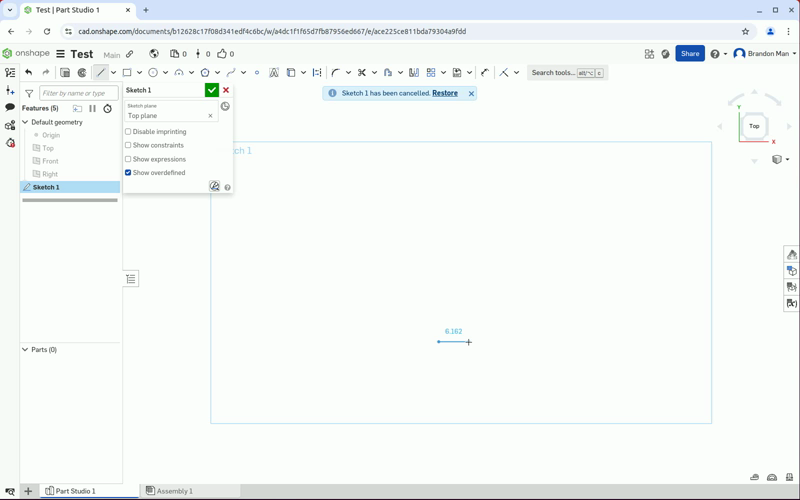
mouse_move(460, 341)
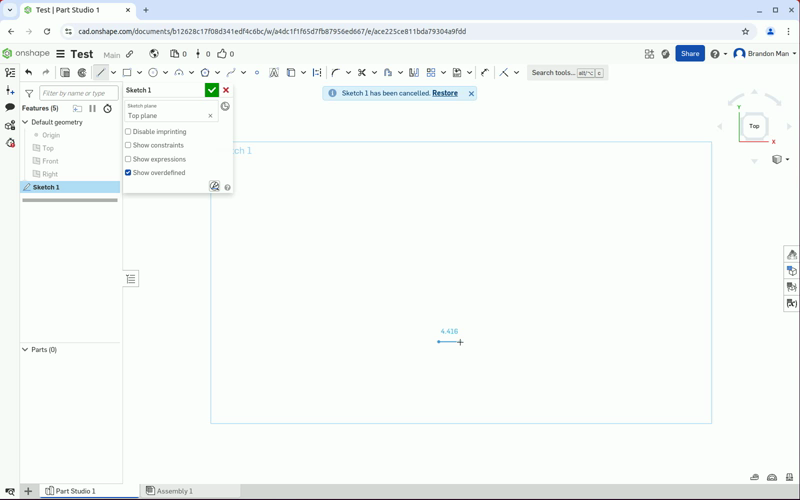
click(460, 341)
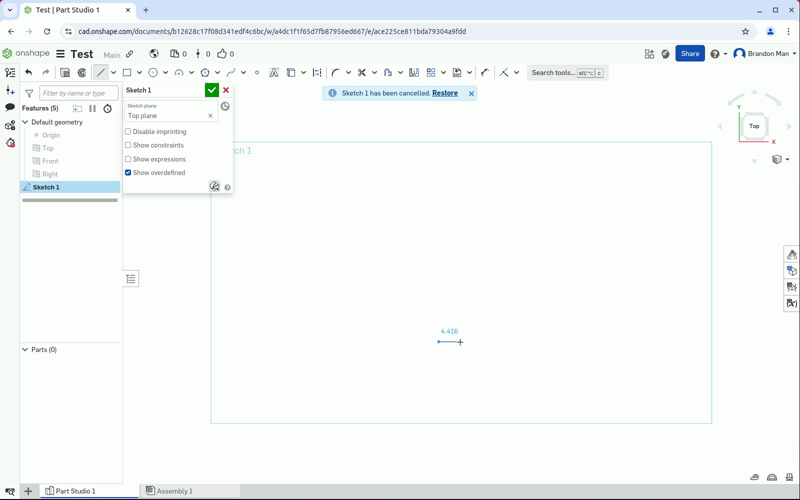
key_up(shift)
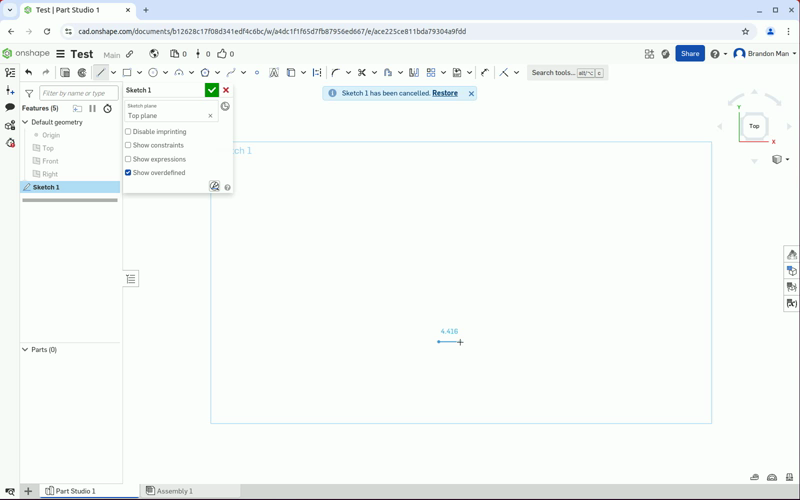
key_down(shift)
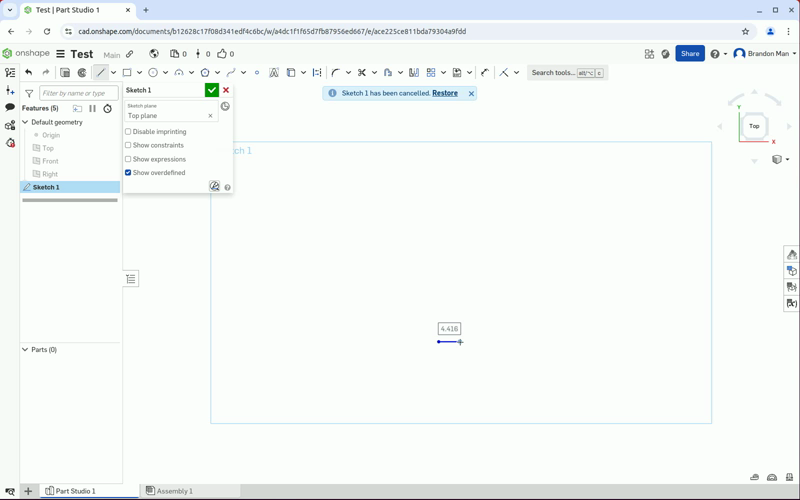
mouse_move(460, 170)
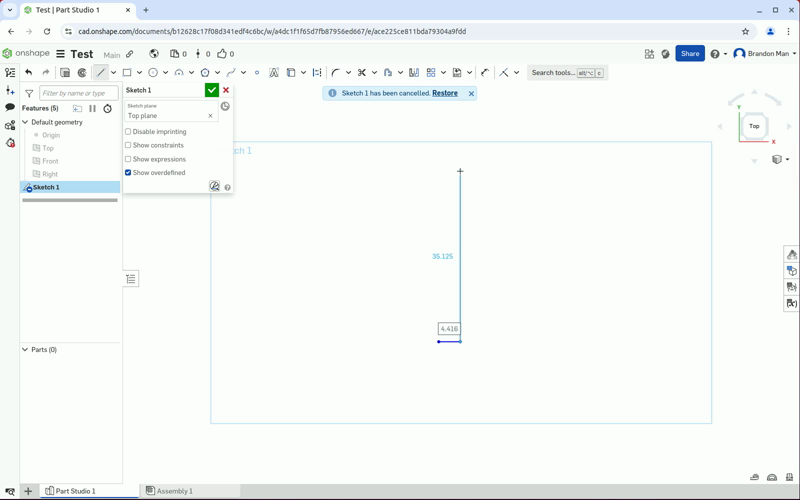
click(460, 170)
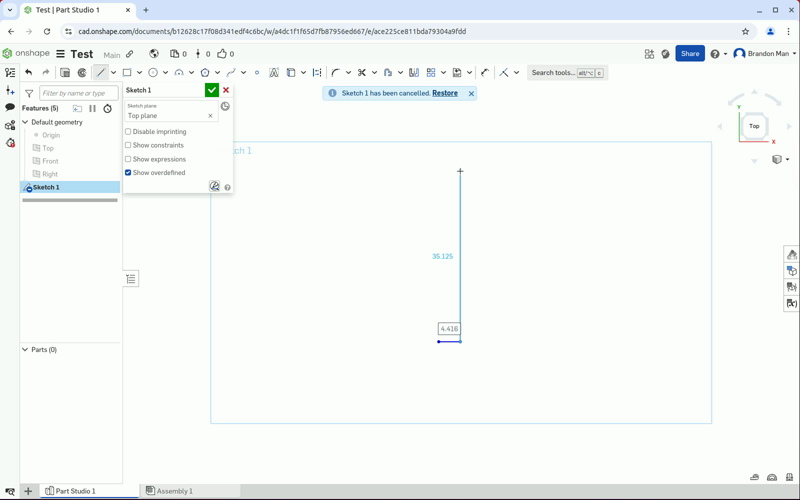
key_up(shift)
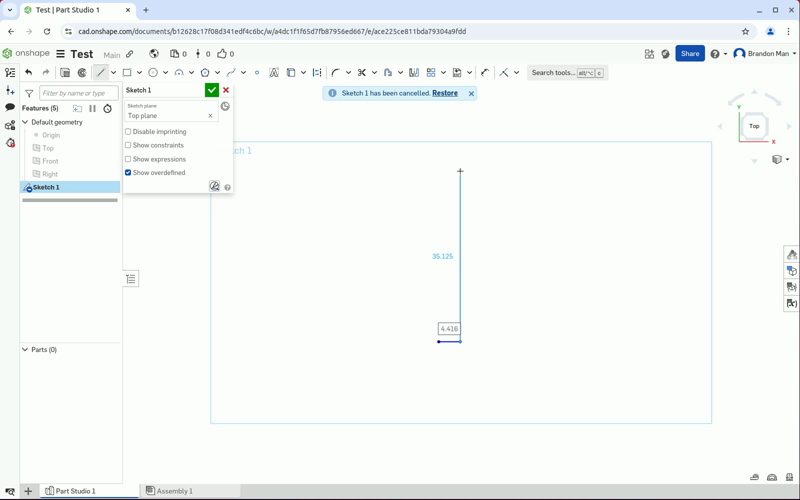
key_down(shift)
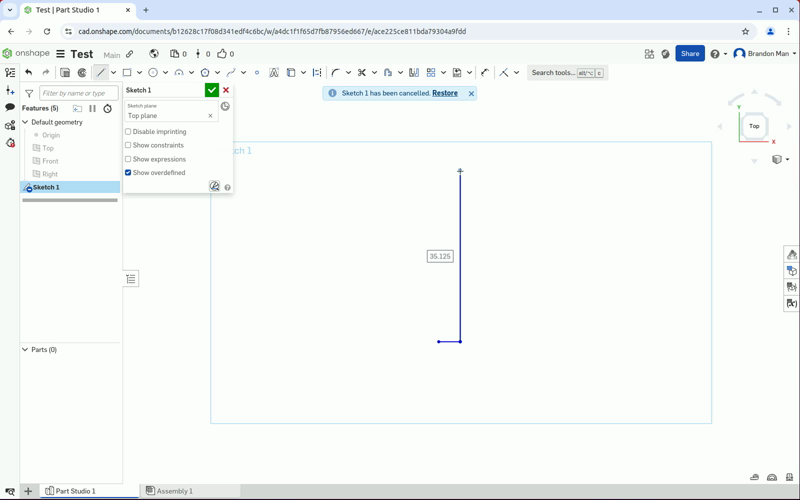
mouse_move(490, 170)
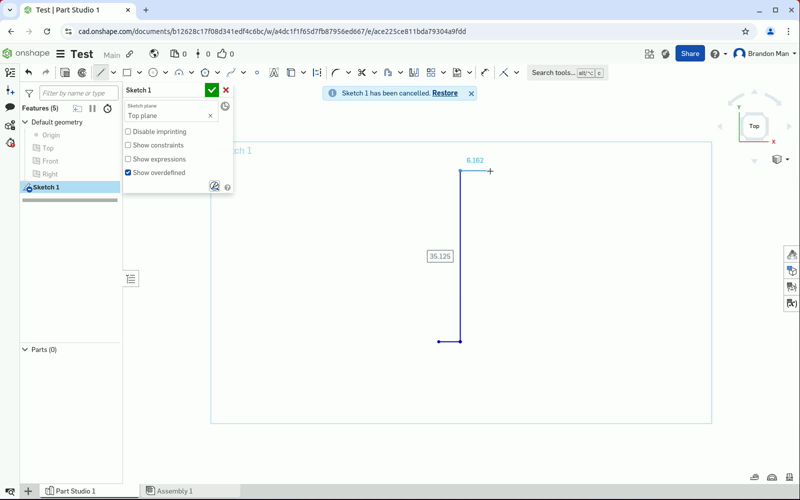
mouse_move(438, 170)
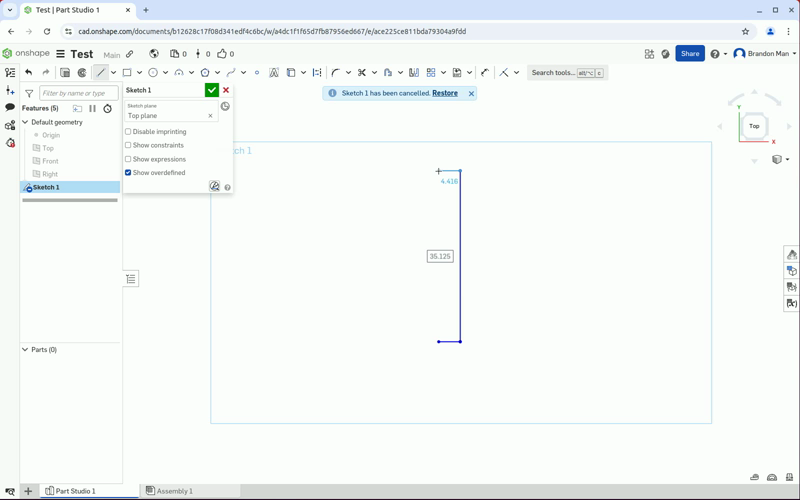
click(438, 170)
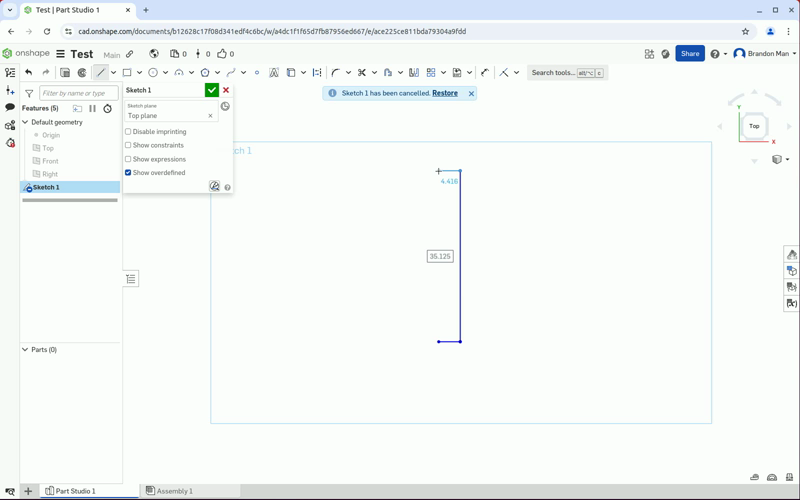
key_up(shift)
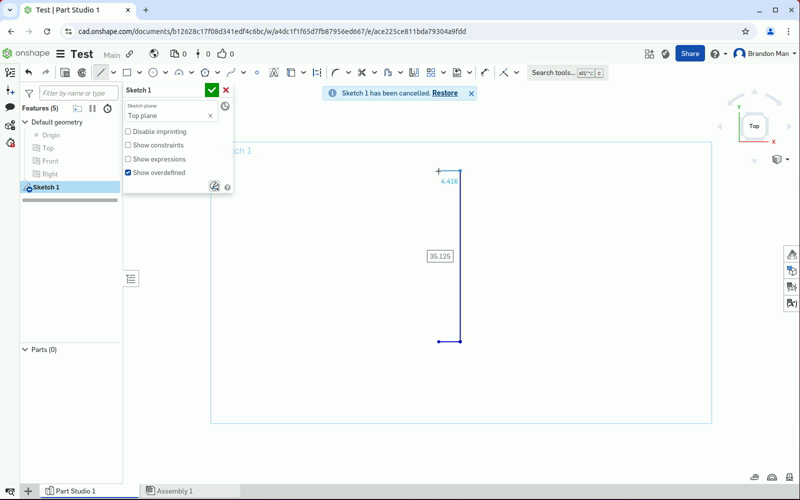
key_down(shift)
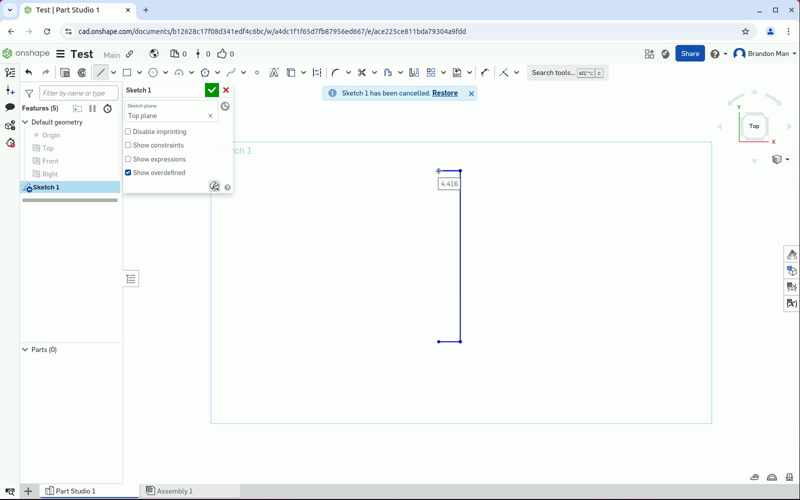
mouse_move(438, 341)
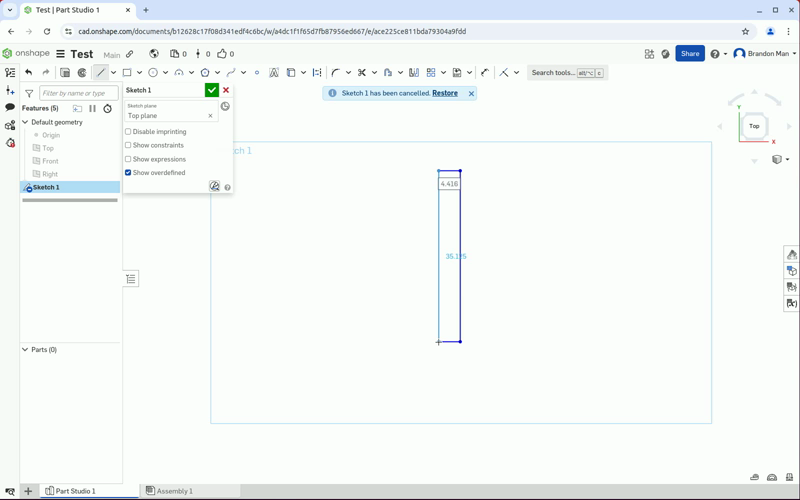
key_up(shift)
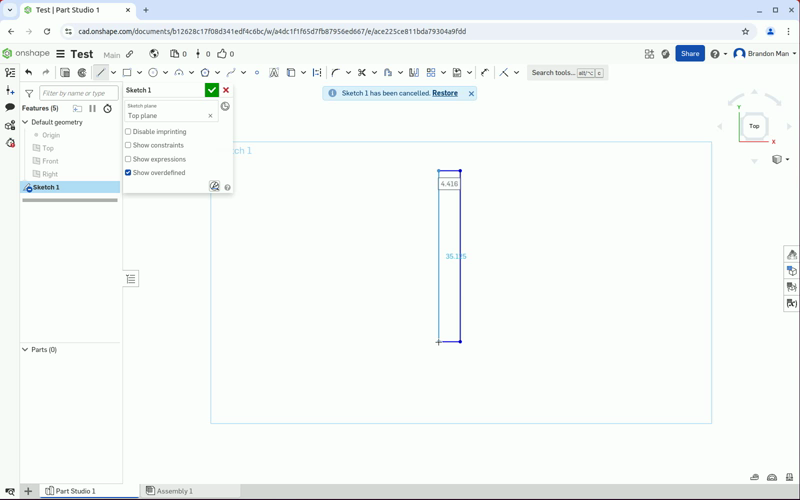
click(438, 341)
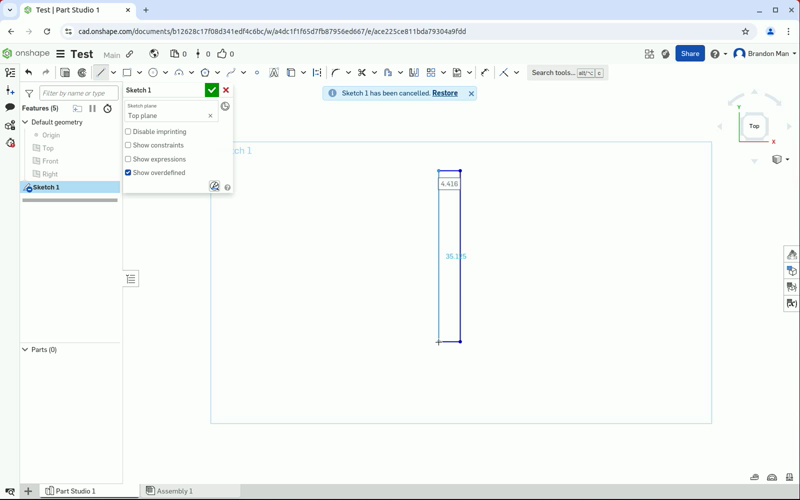
key(esc)
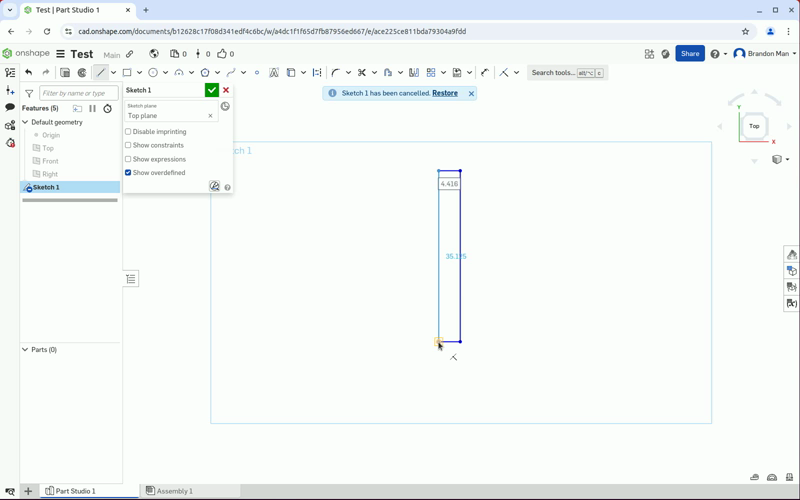
mouse_move(456, 322)
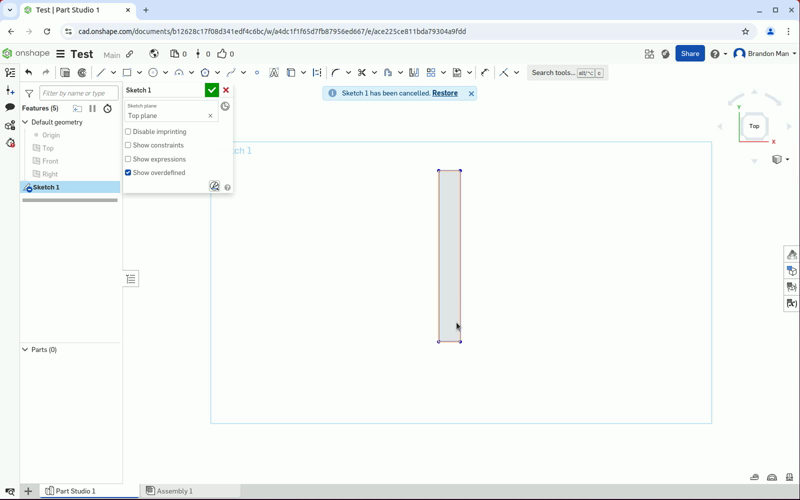
click(456, 322)
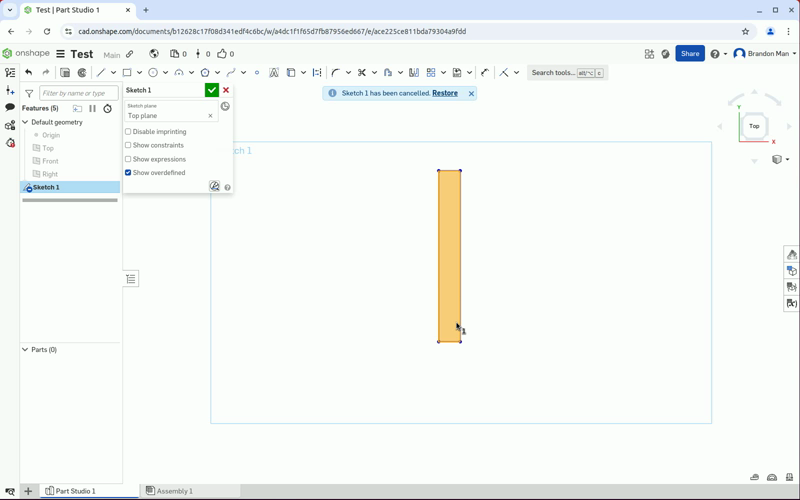
mouse_move(73, 352)
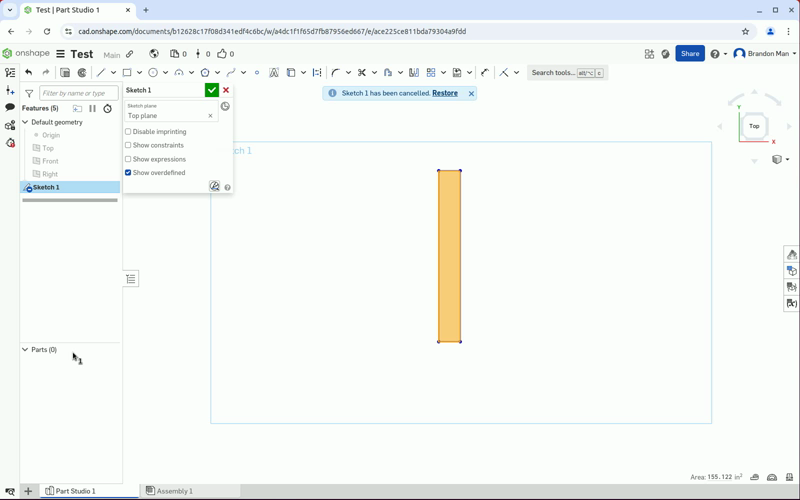
key(shift+y)
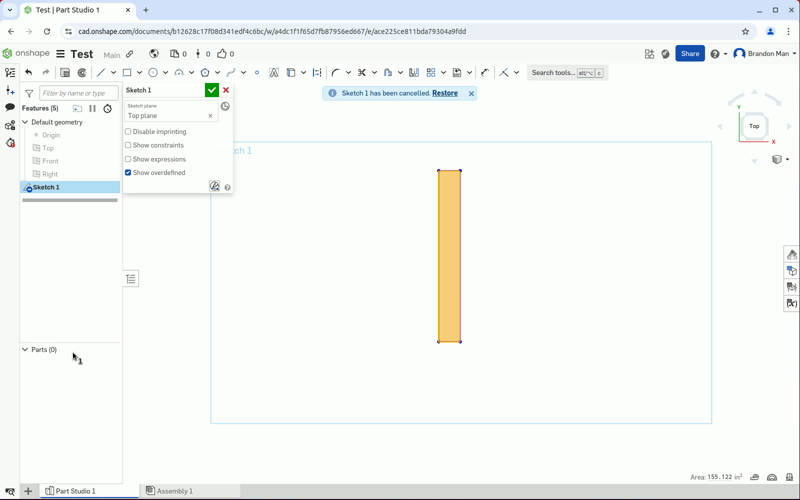
key(shift+e)
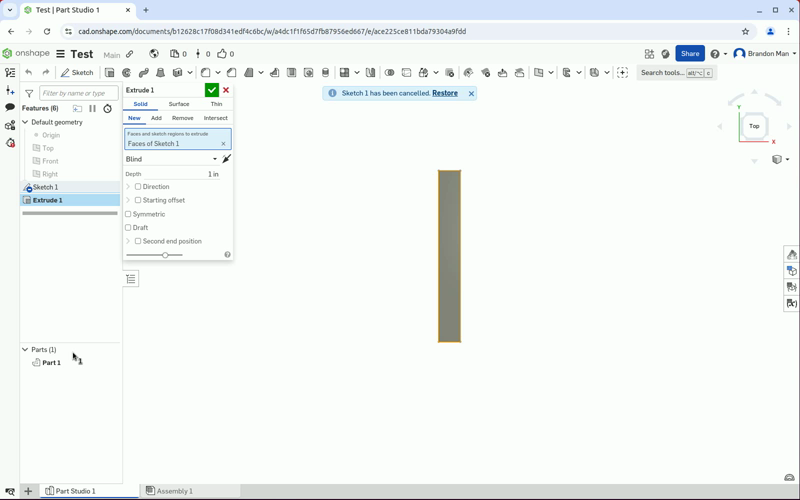
mouse_move(143, 106)
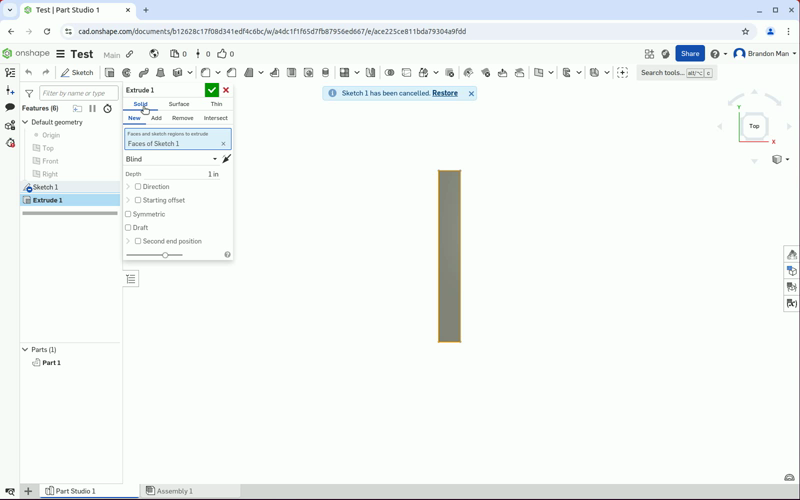
click(143, 106)
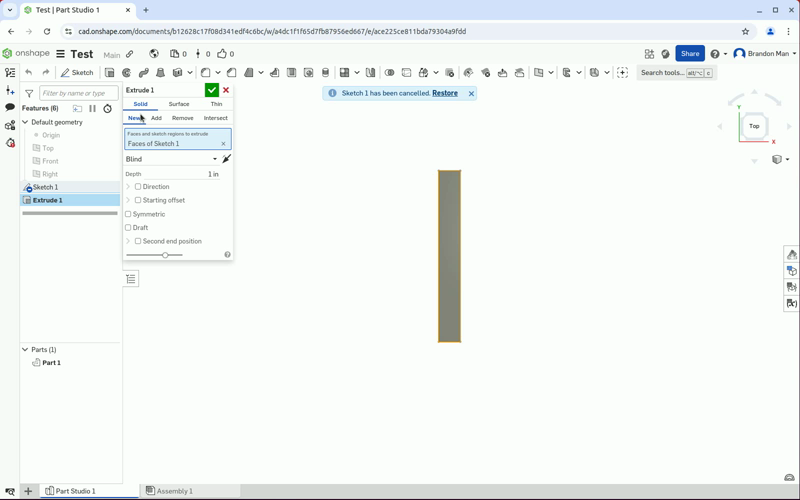
mouse_move(137, 120)
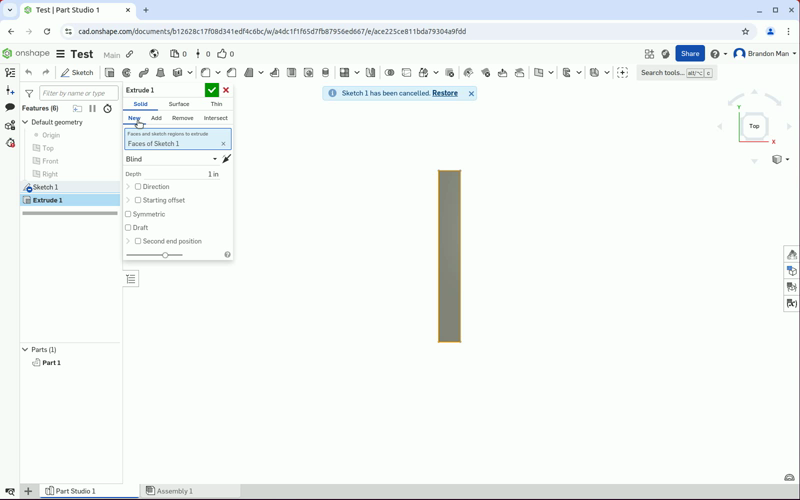
click(137, 120)
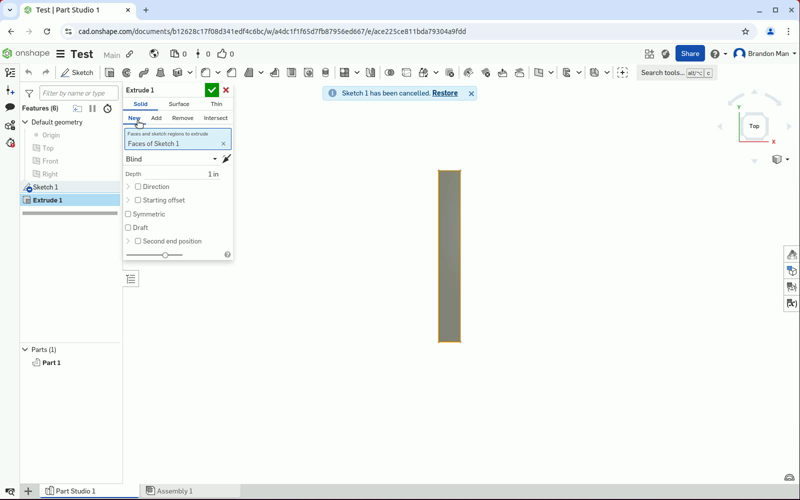
key(tab, 4)
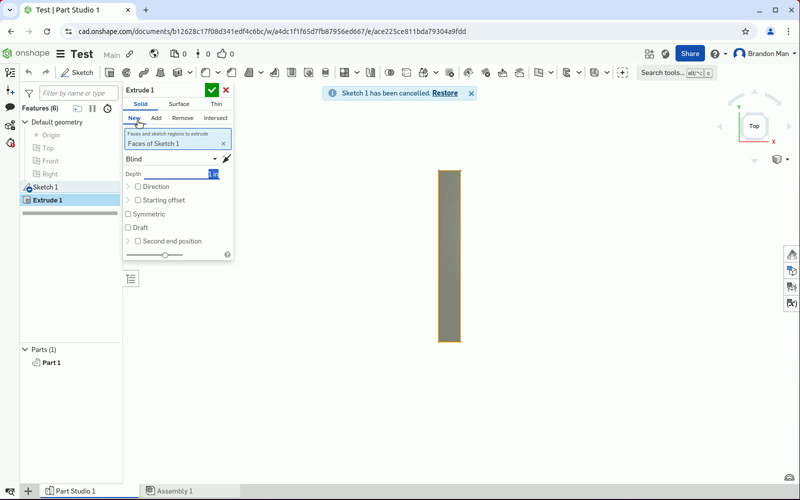
text(-0.241)
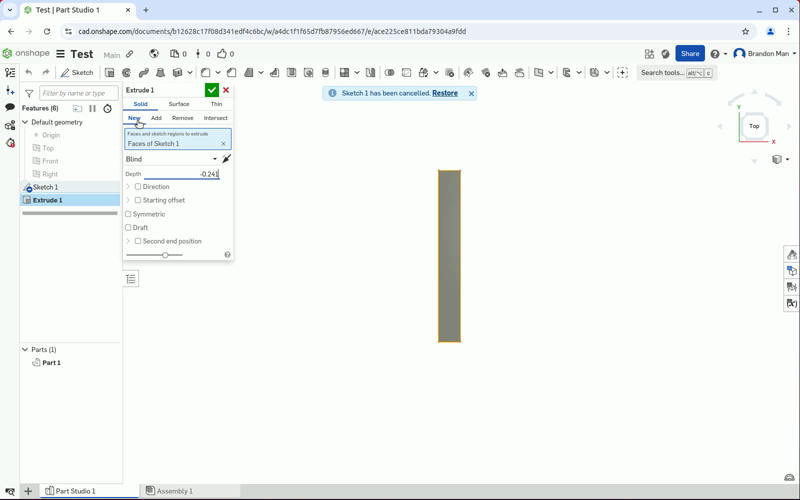
key(enter)
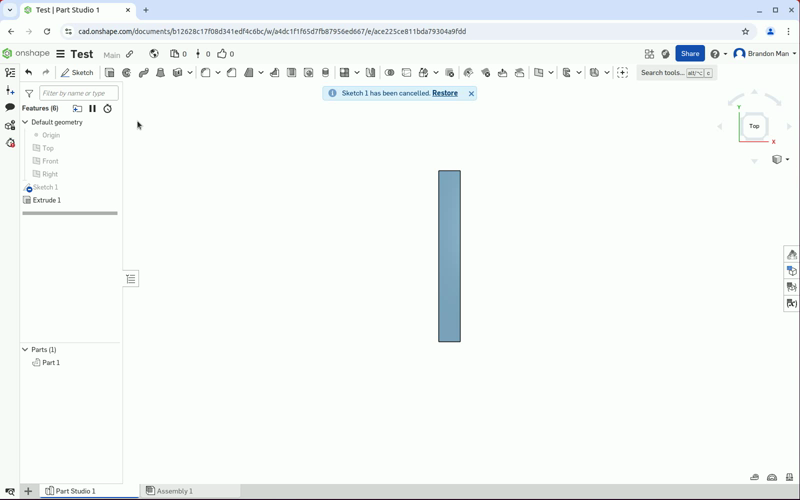
key(shift+h)
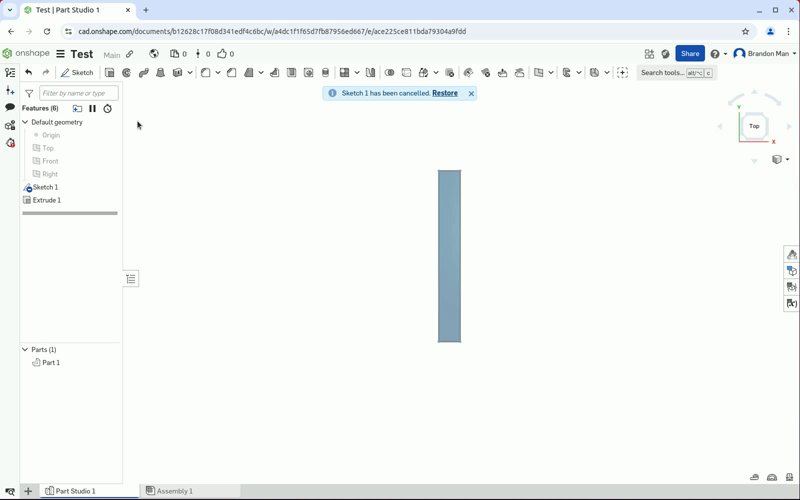
key(shift+h)
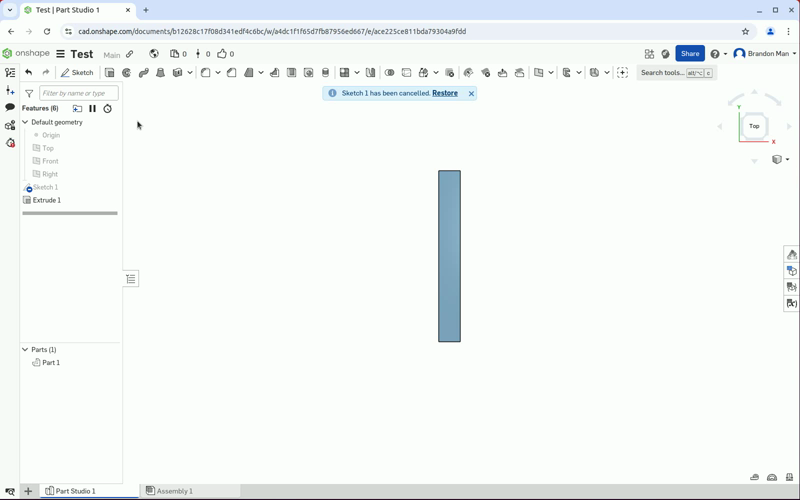
mouse_move(73, 189)
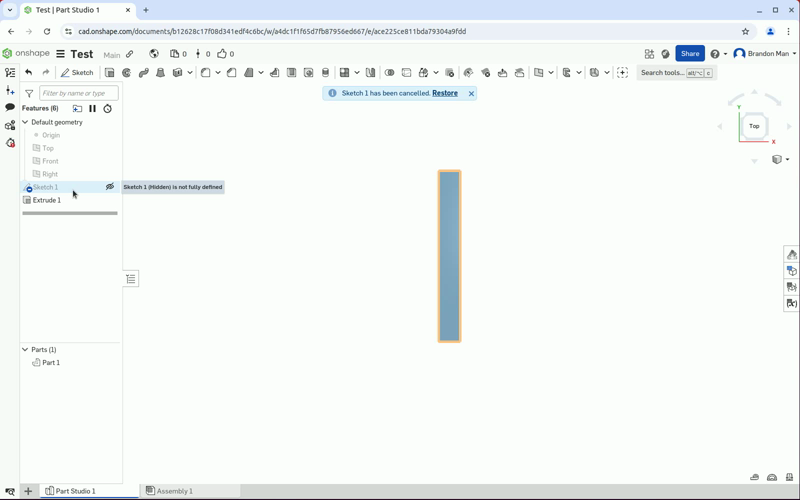
click(73, 189)
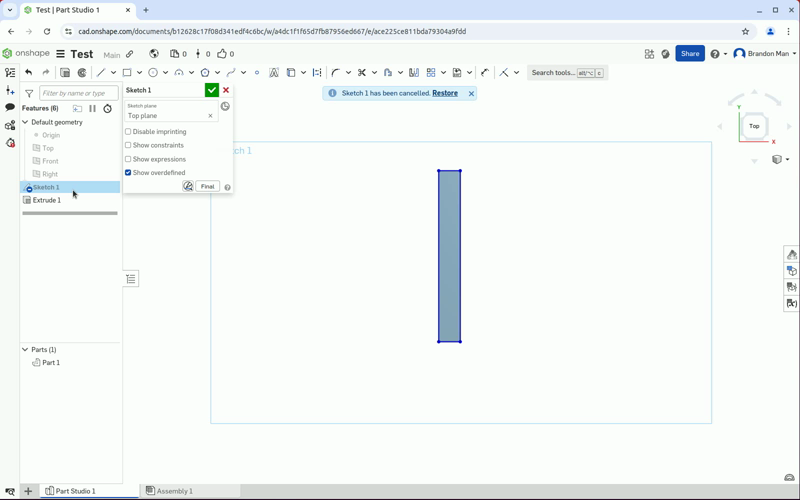
mouse_move(229, 92)
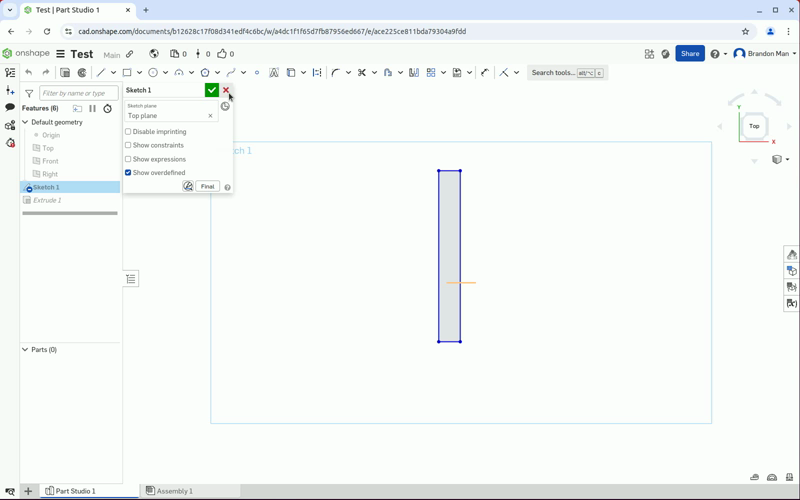
click(229, 92)
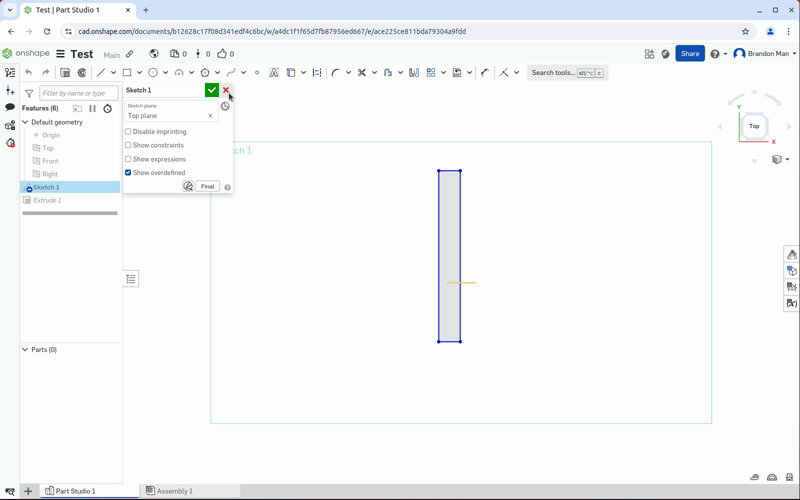
key(shift+s)
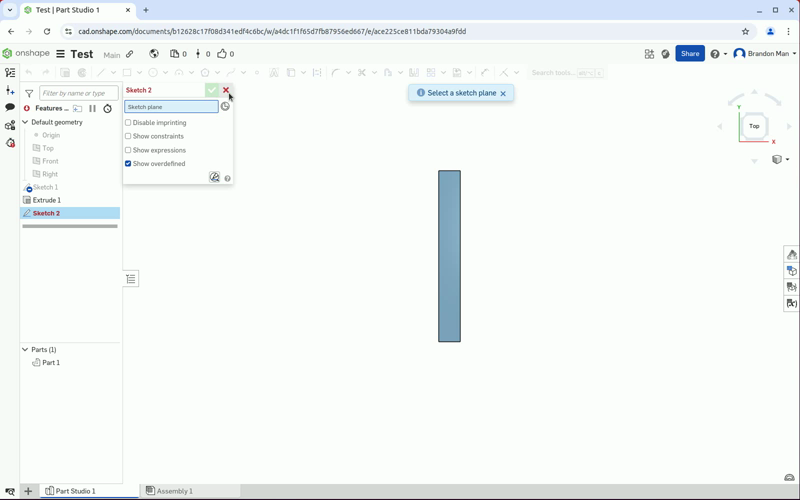
mouse_move(73, 150)
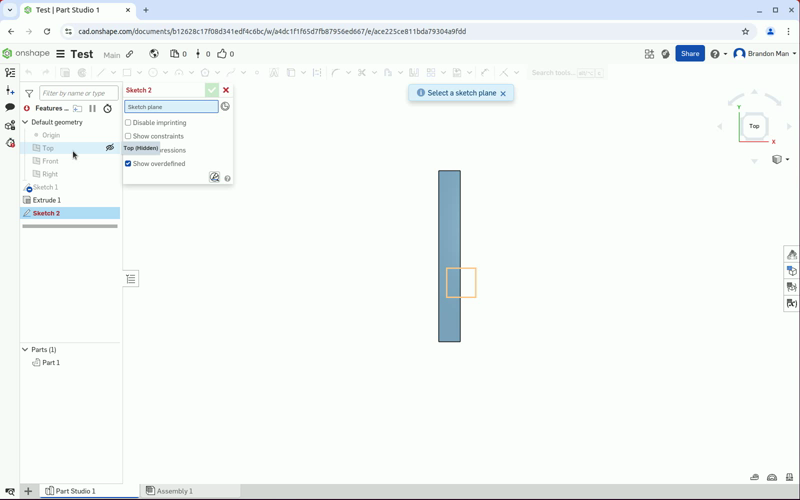
click(73, 150)
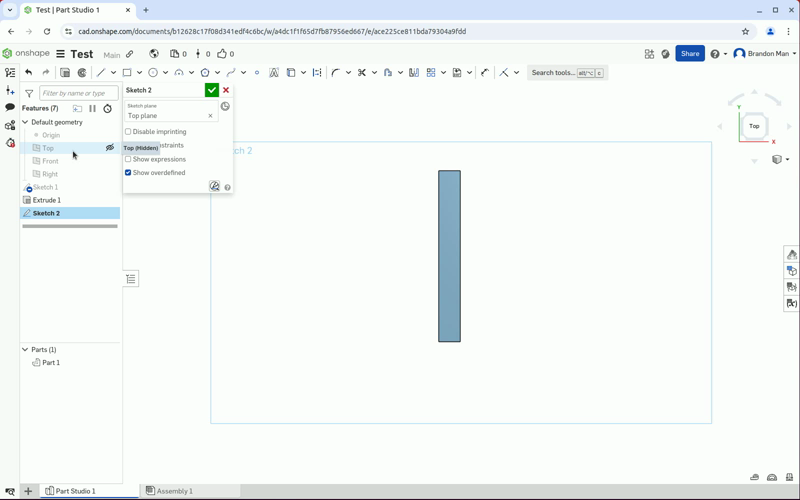
mouse_move(73, 352)
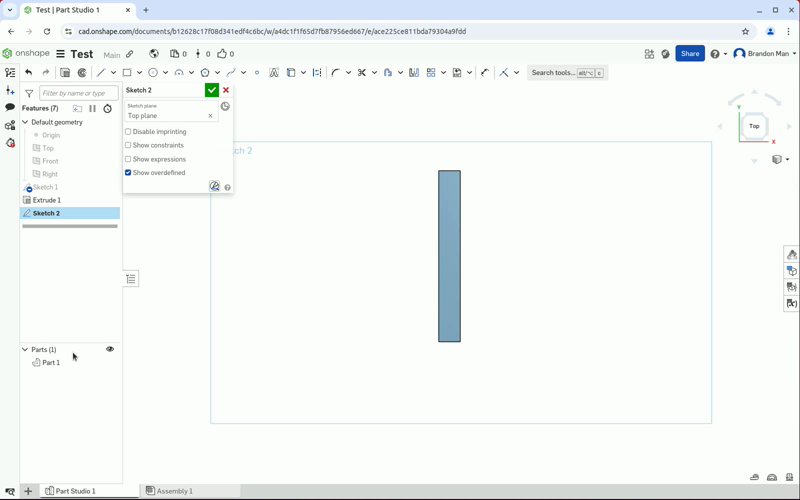
key(y)
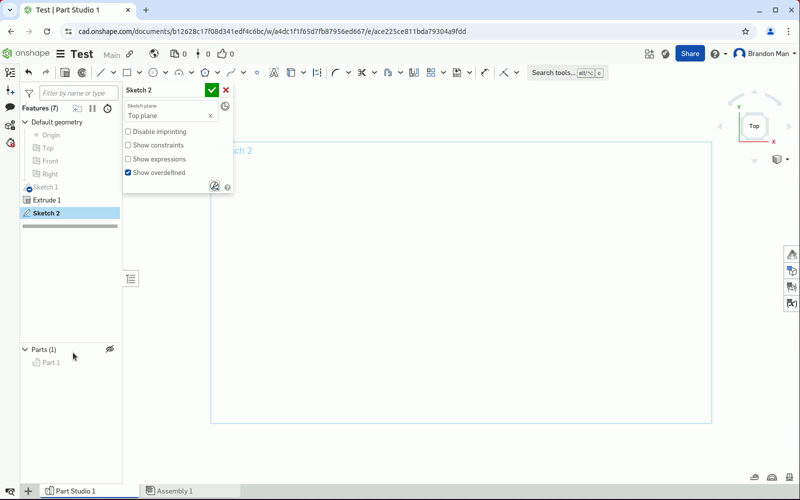
key(l)
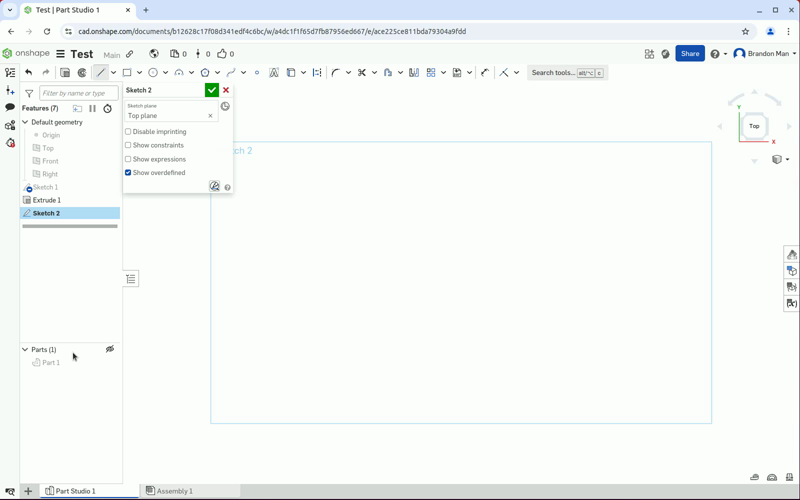
key_down(shift)
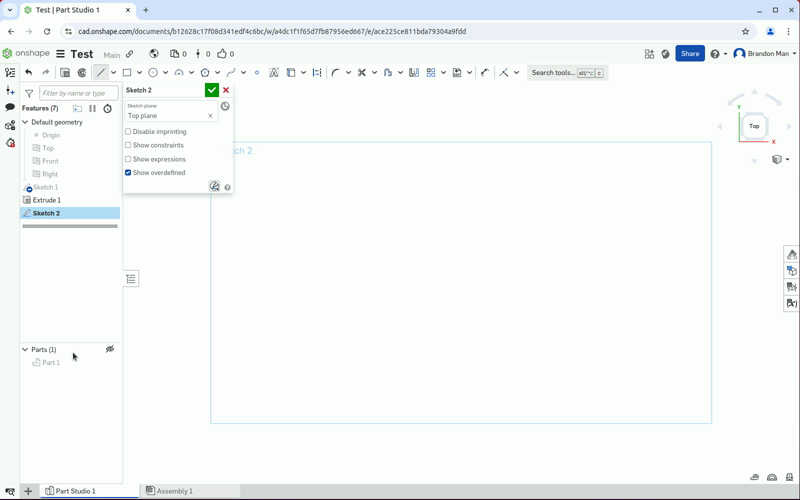
mouse_move(438, 182)
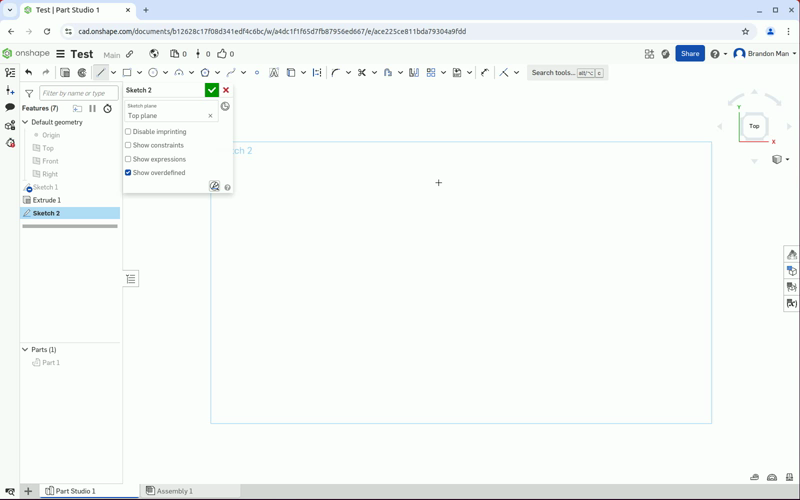
click(438, 182)
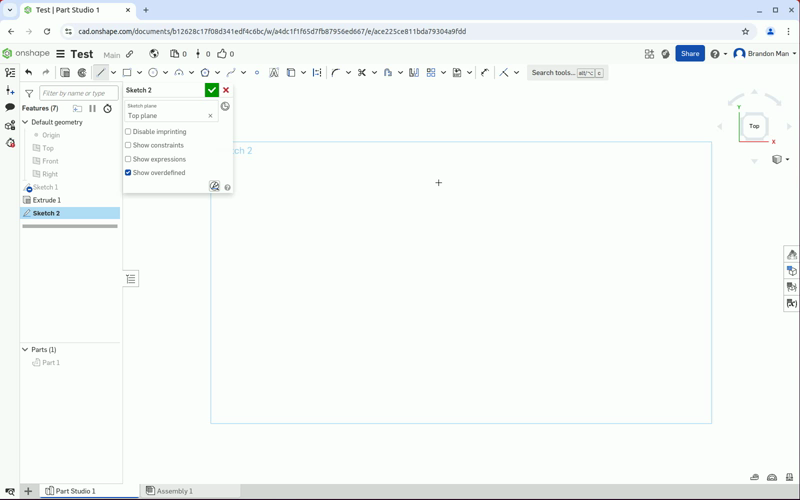
key_up(shift)
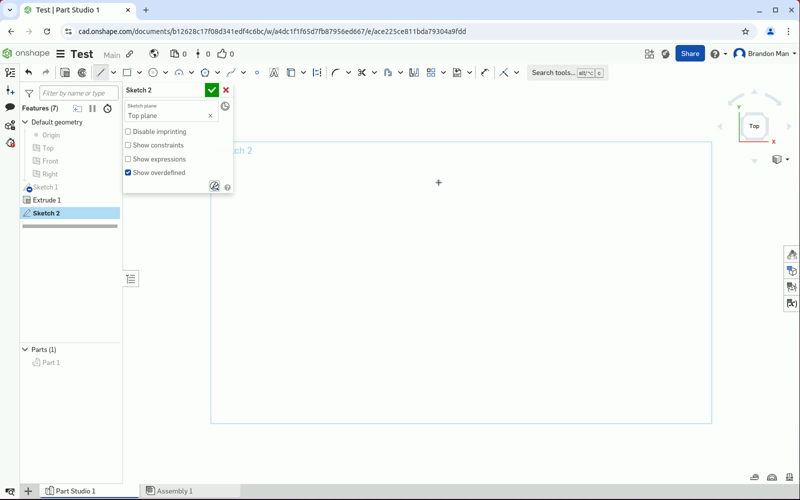
key_down(shift)
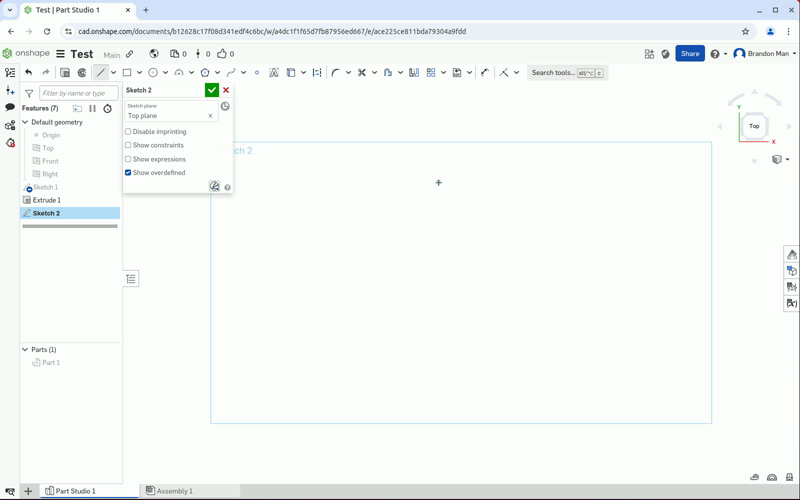
mouse_move(468, 182)
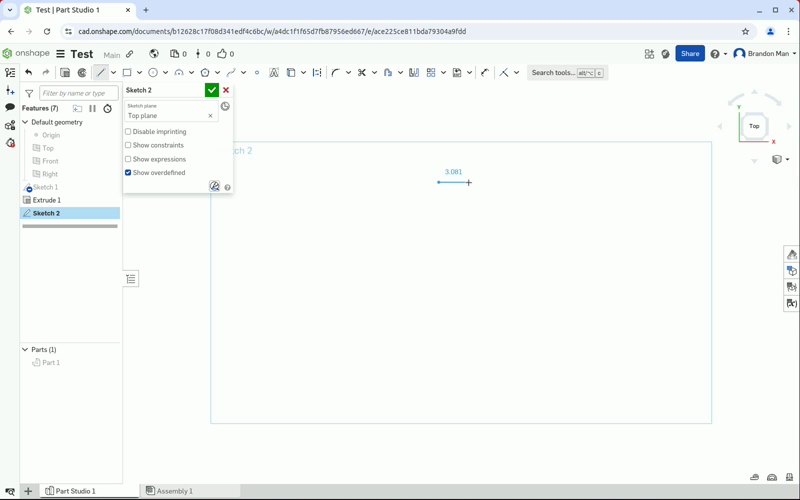
mouse_move(461, 182)
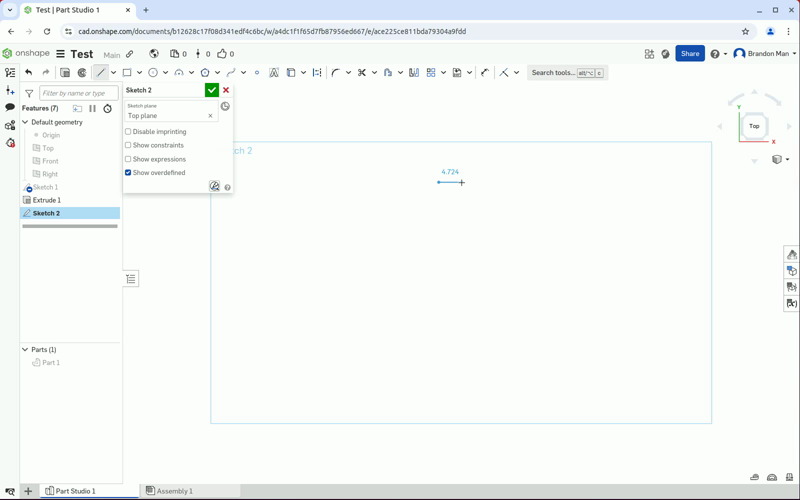
click(461, 182)
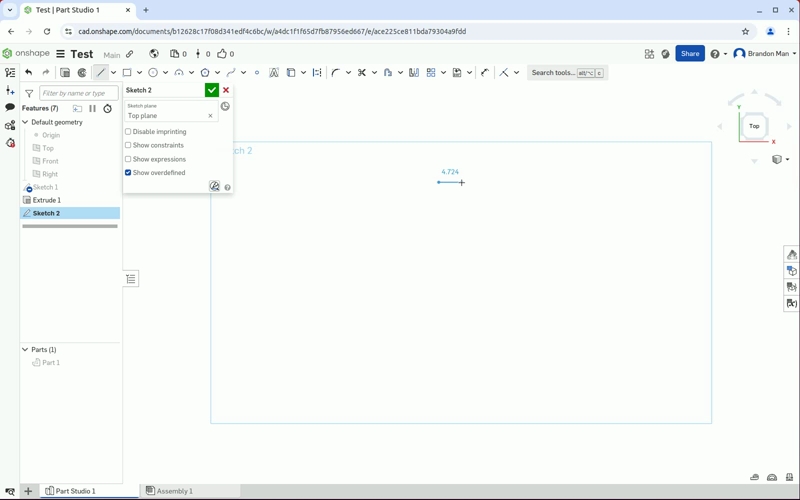
key_up(shift)
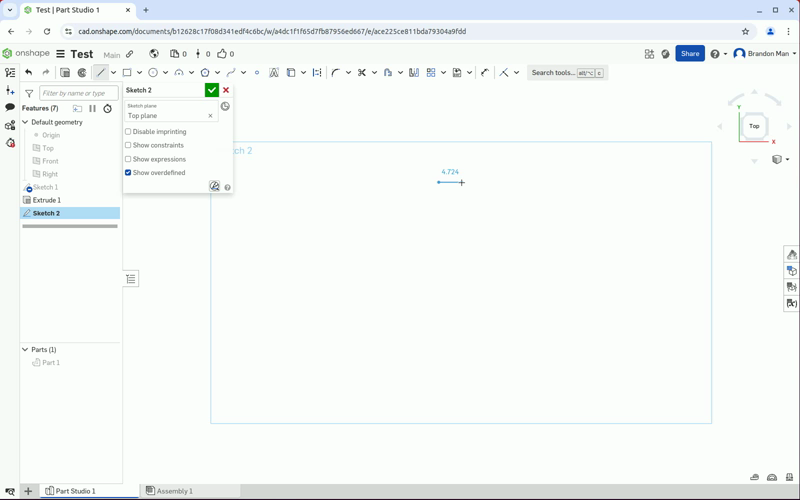
key_down(shift)
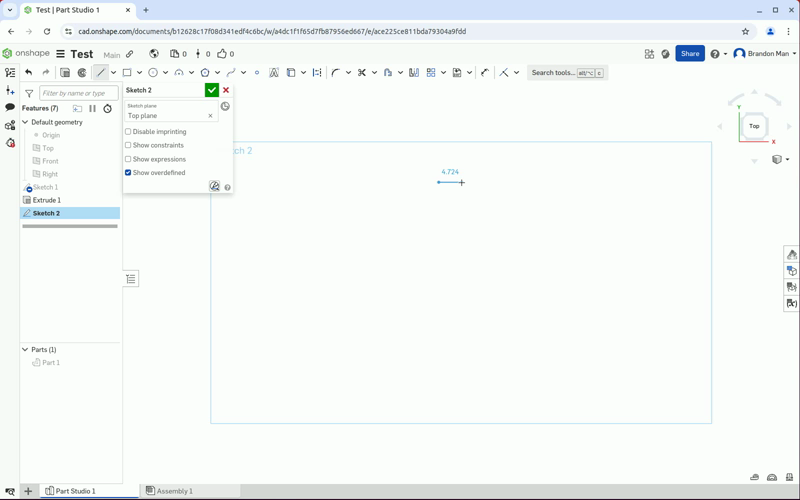
mouse_move(491, 182)
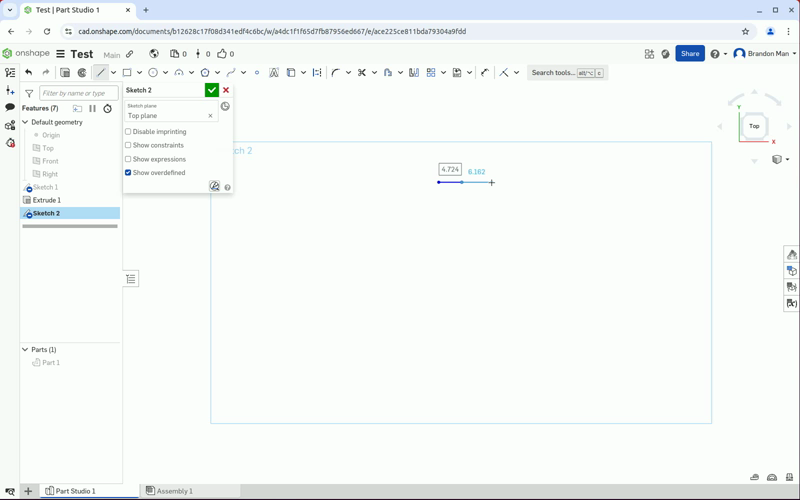
mouse_move(461, 180)
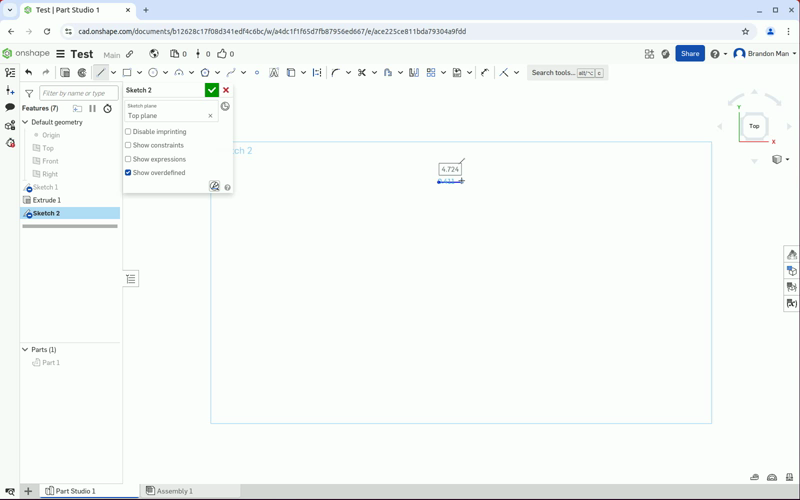
scroll(6)
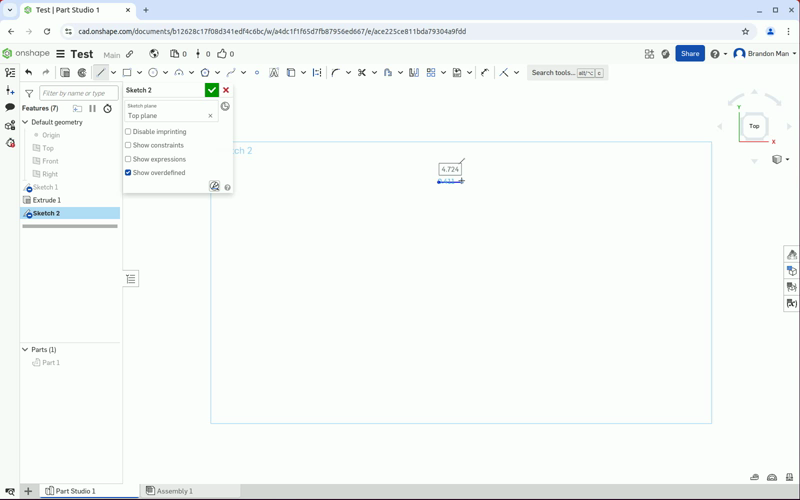
scroll(6)
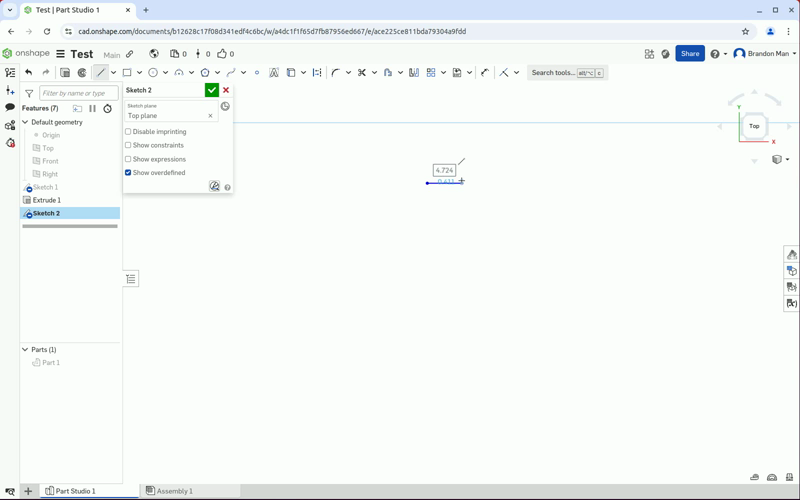
scroll(6)
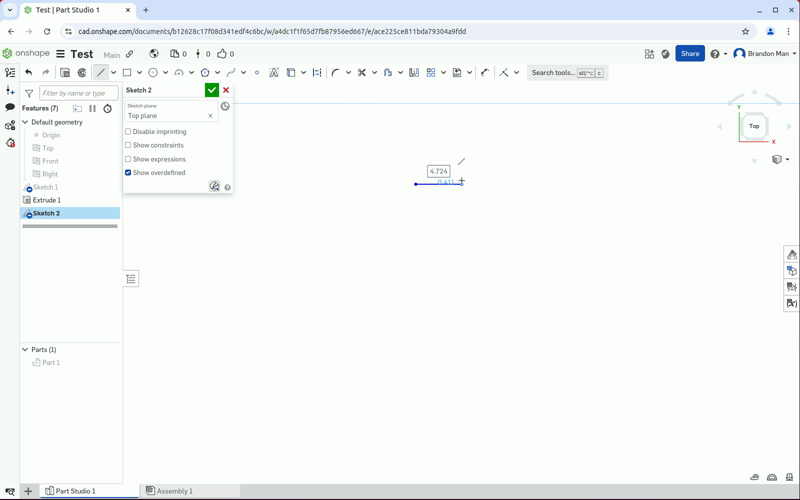
scroll(6)
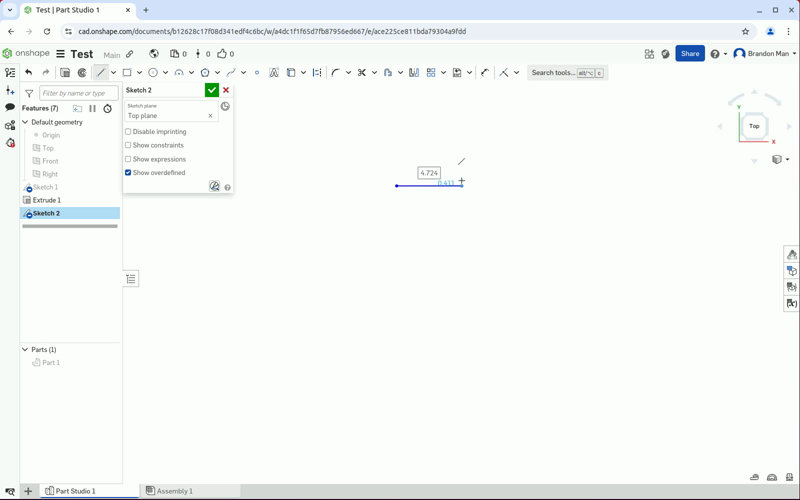
scroll(6)
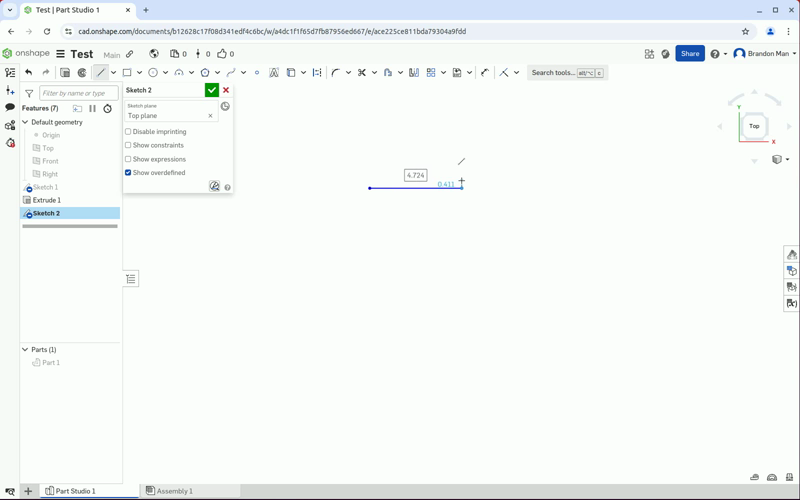
scroll(6)
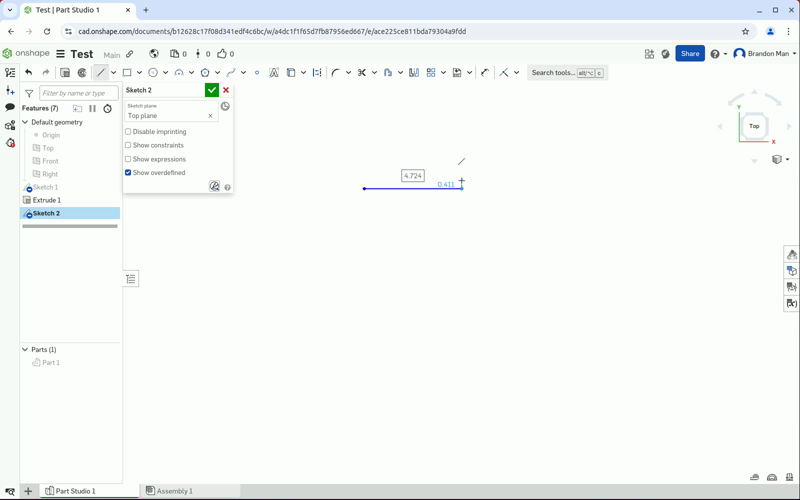
scroll(6)
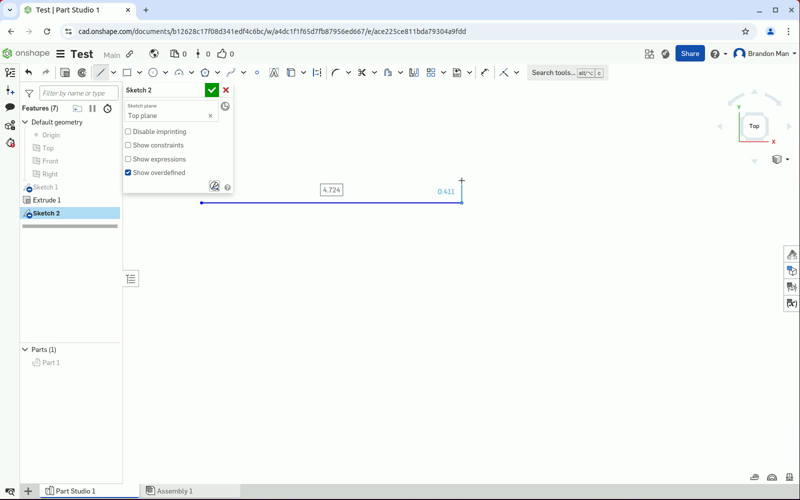
click(461, 180)
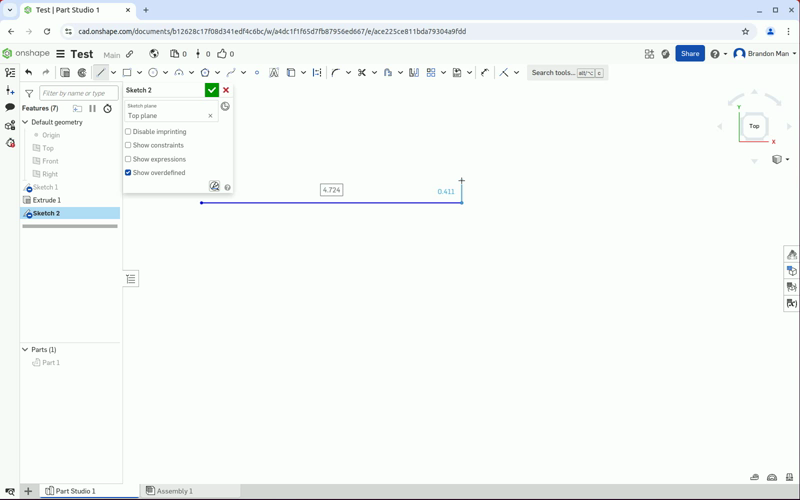
scroll(-6)
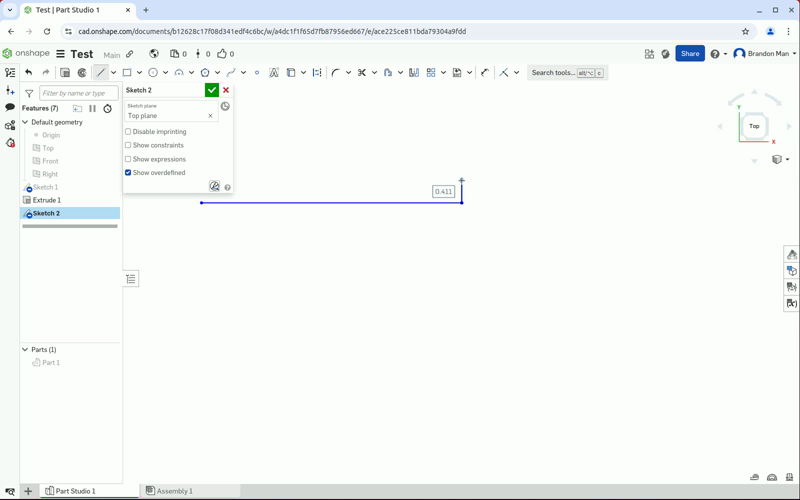
scroll(-6)
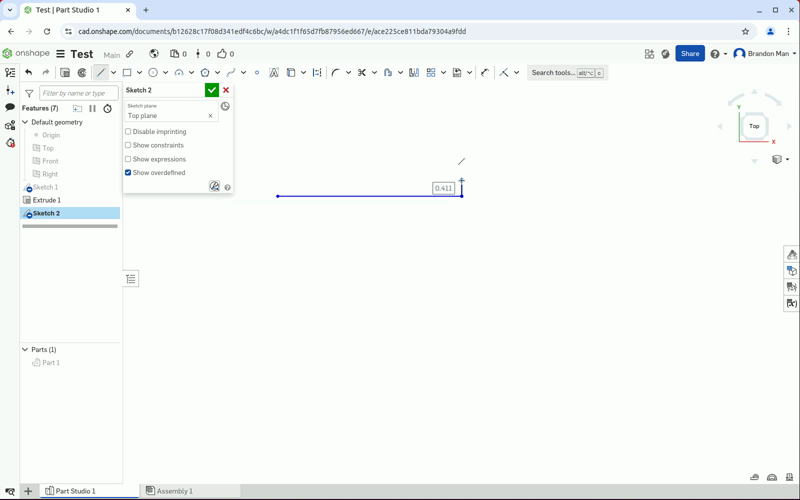
scroll(-6)
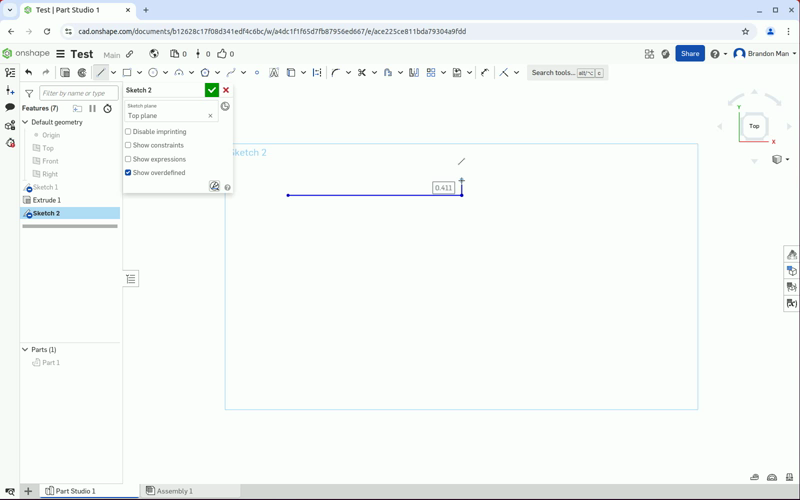
scroll(-6)
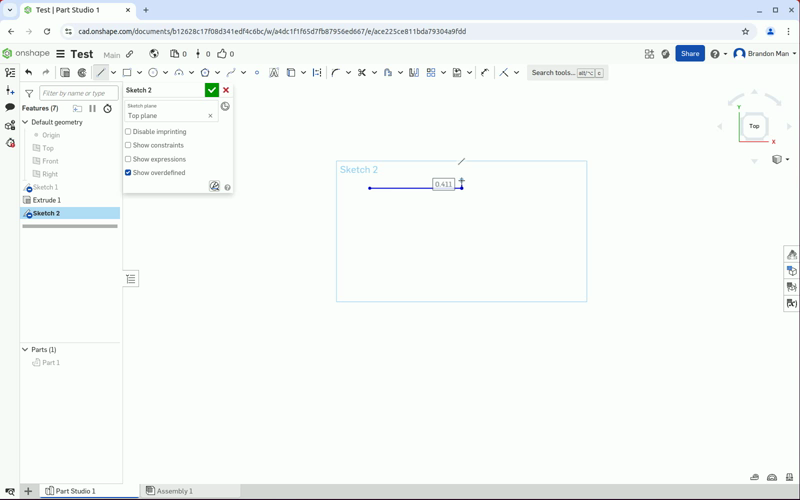
scroll(-6)
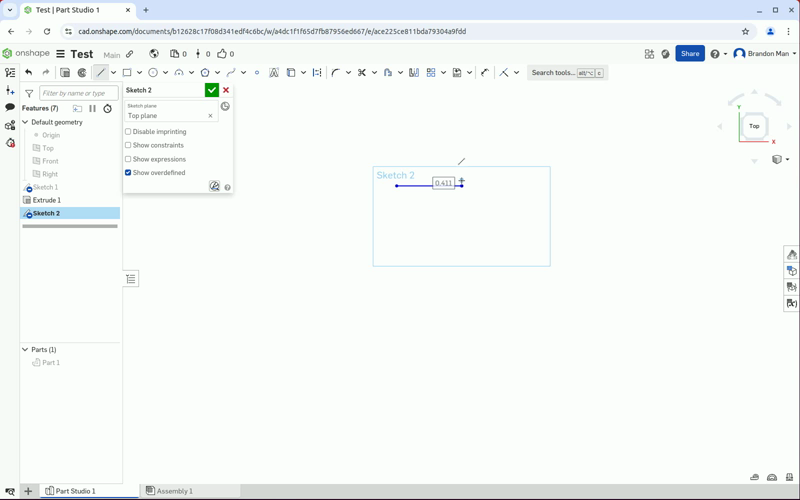
scroll(-6)
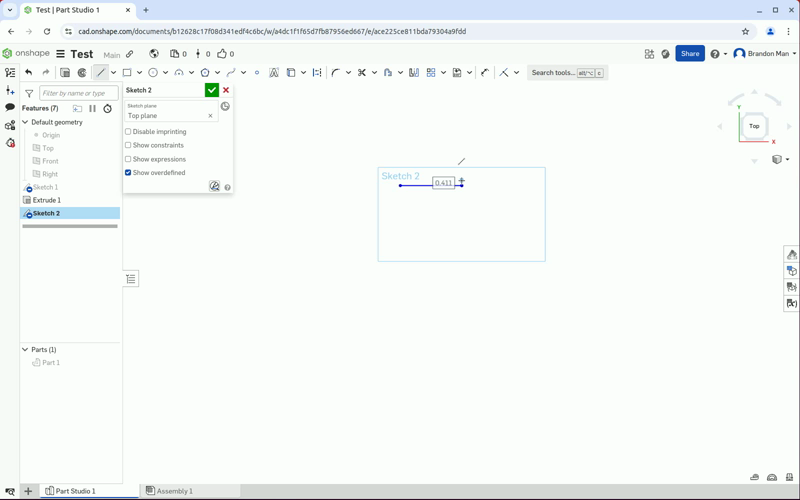
scroll(-6)
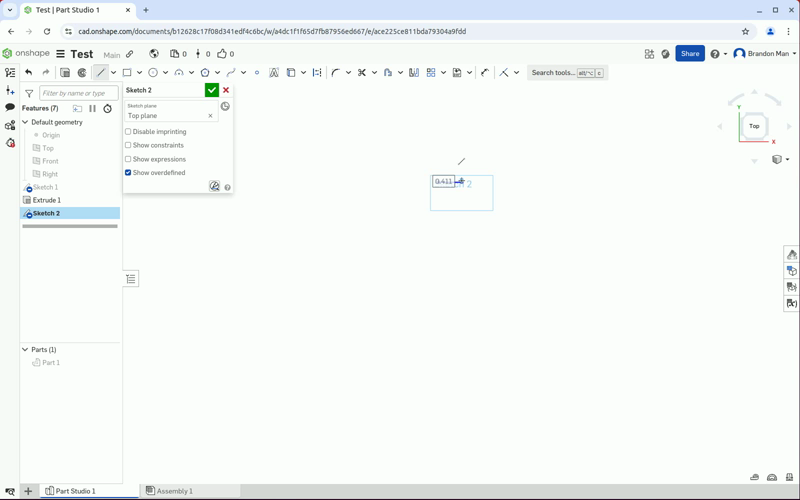
key_up(shift)
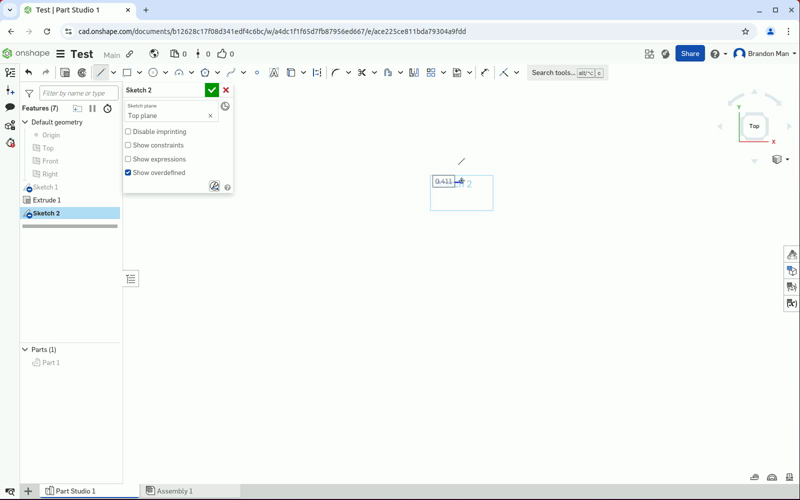
key_down(shift)
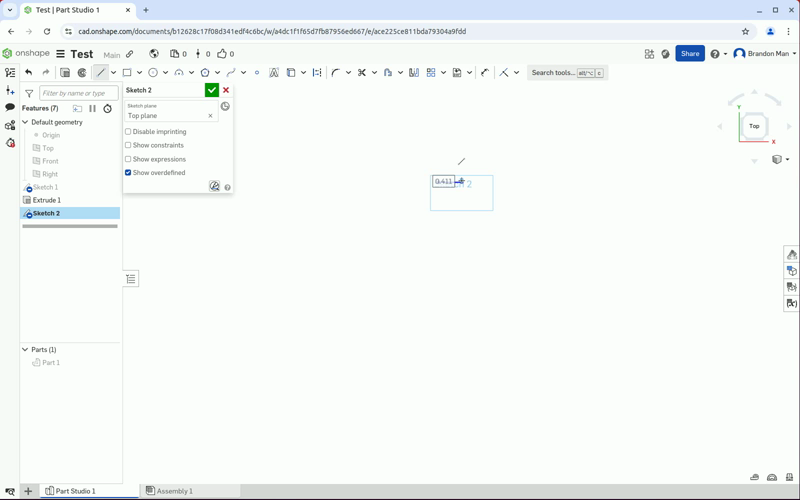
mouse_move(491, 180)
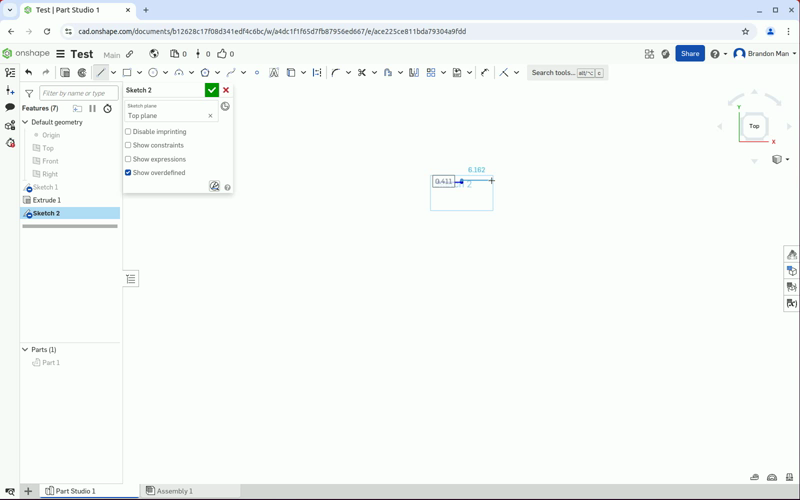
mouse_move(438, 180)
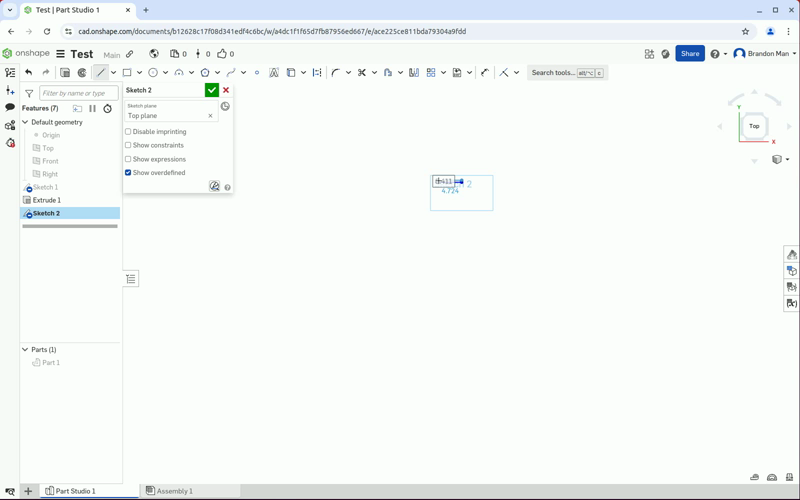
scroll(6)
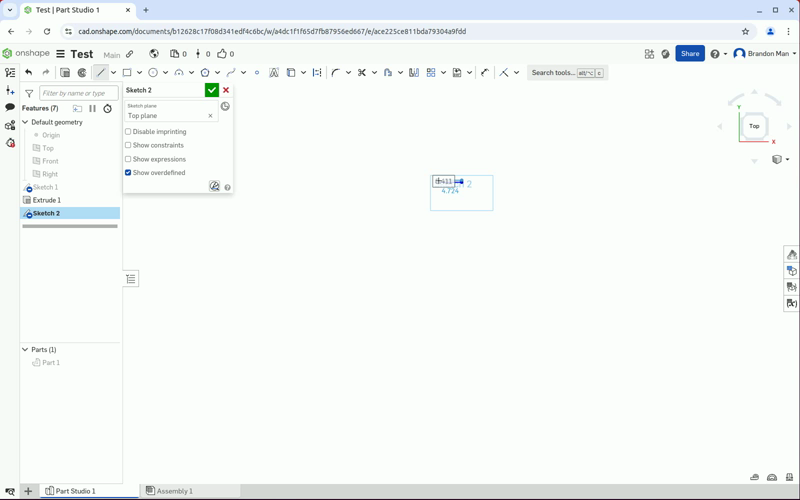
scroll(6)
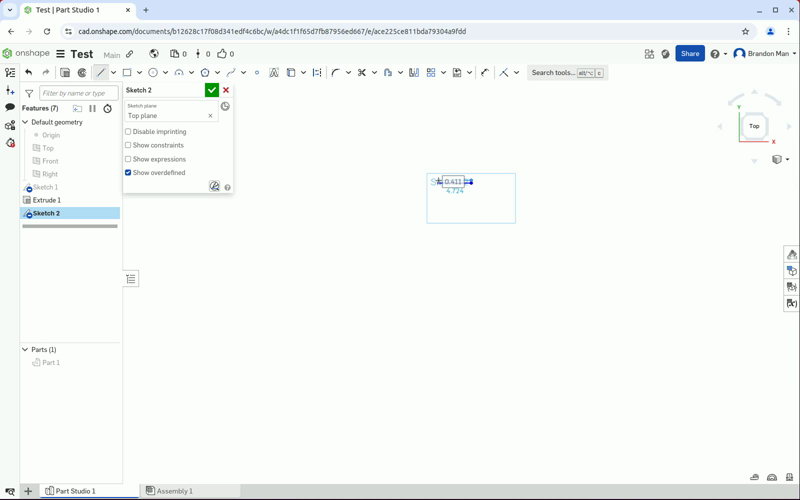
scroll(6)
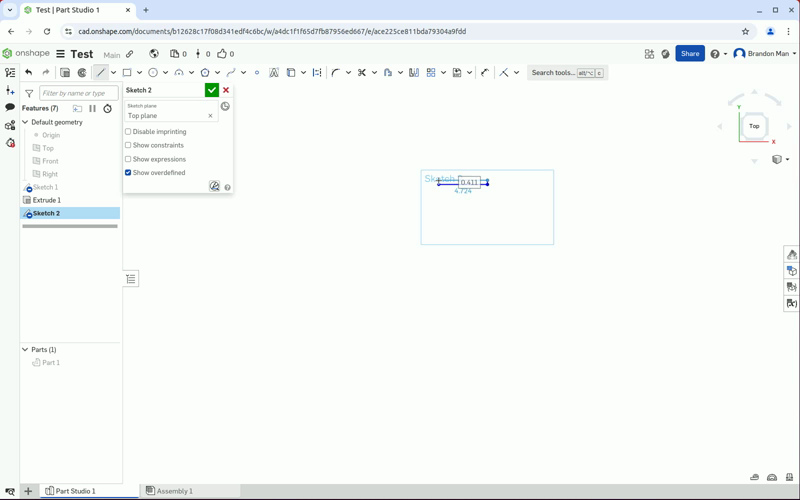
scroll(6)
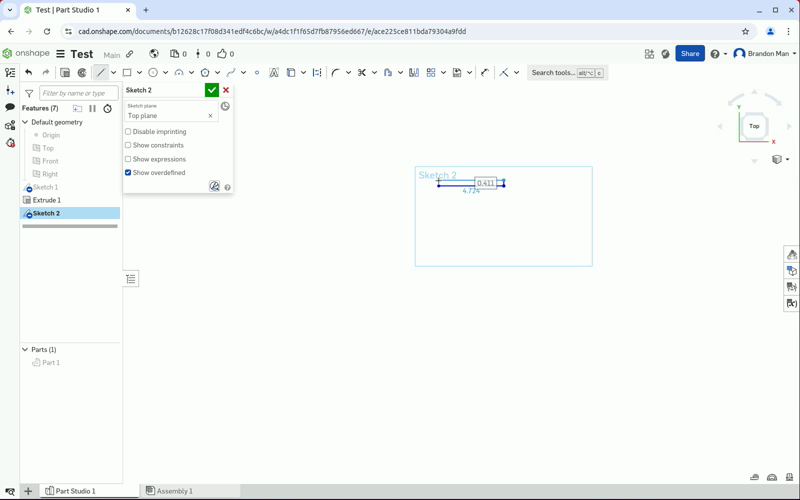
scroll(6)
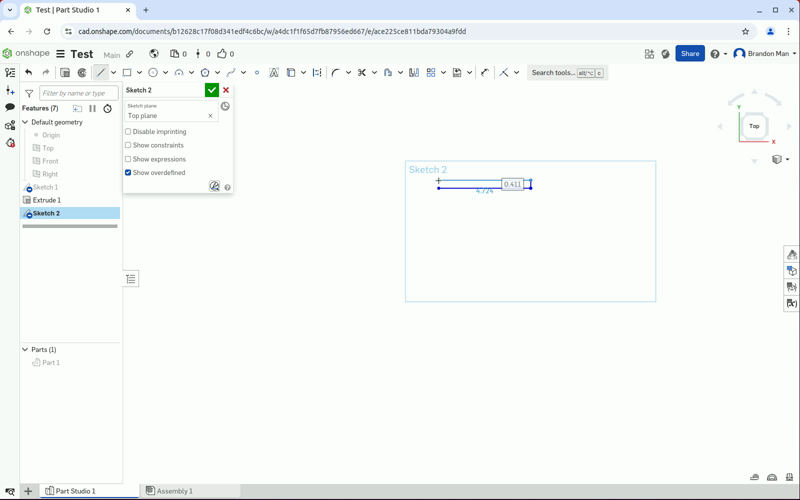
scroll(6)
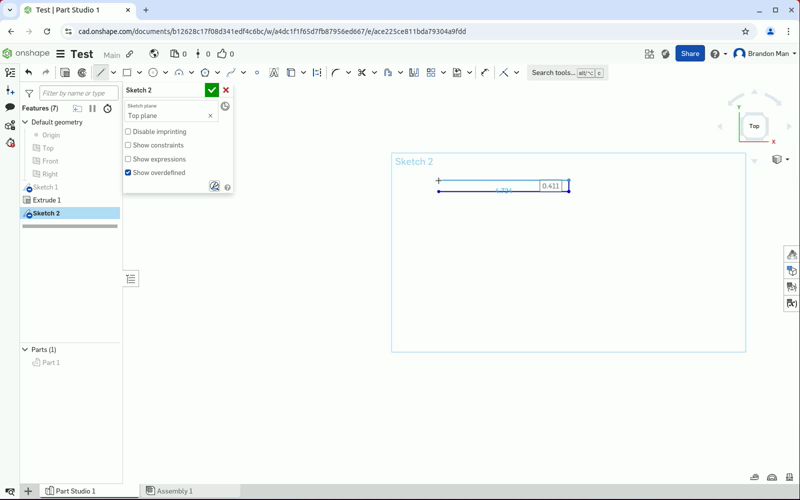
scroll(6)
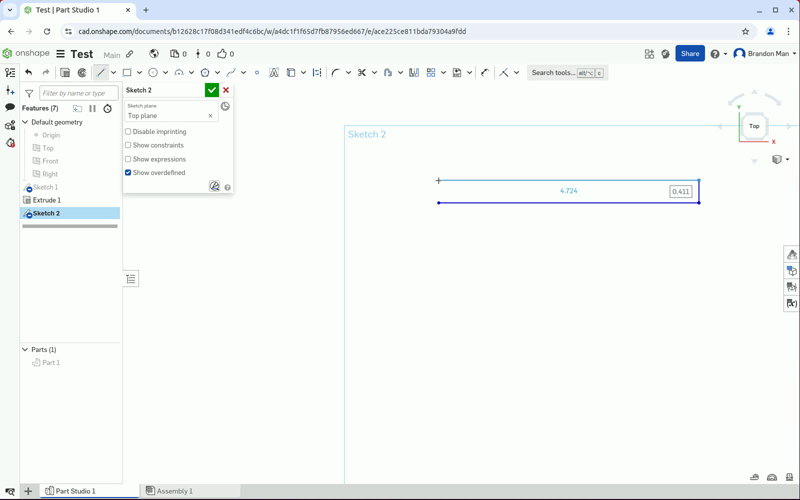
click(438, 180)
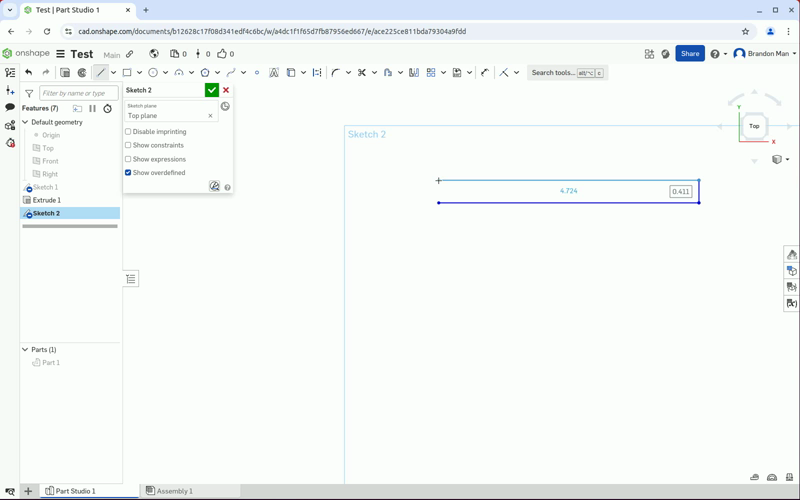
scroll(-6)
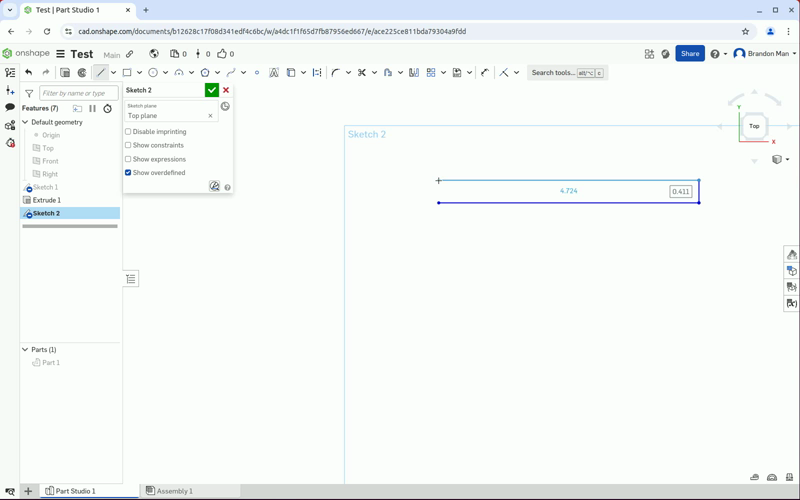
scroll(-6)
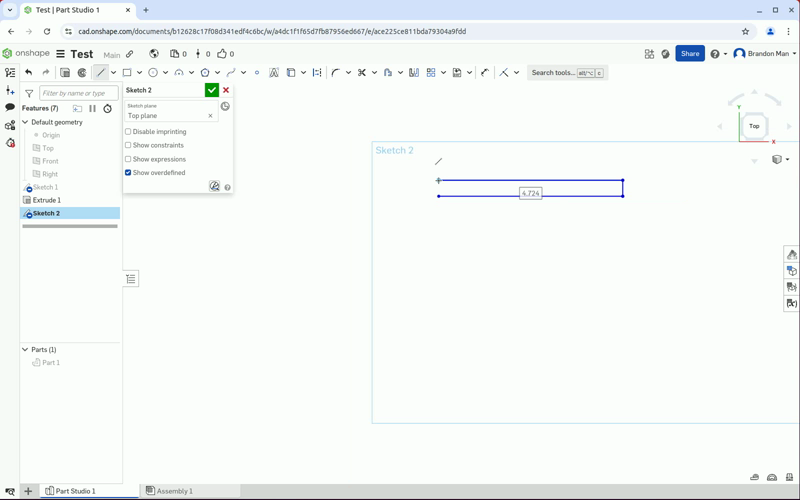
scroll(-6)
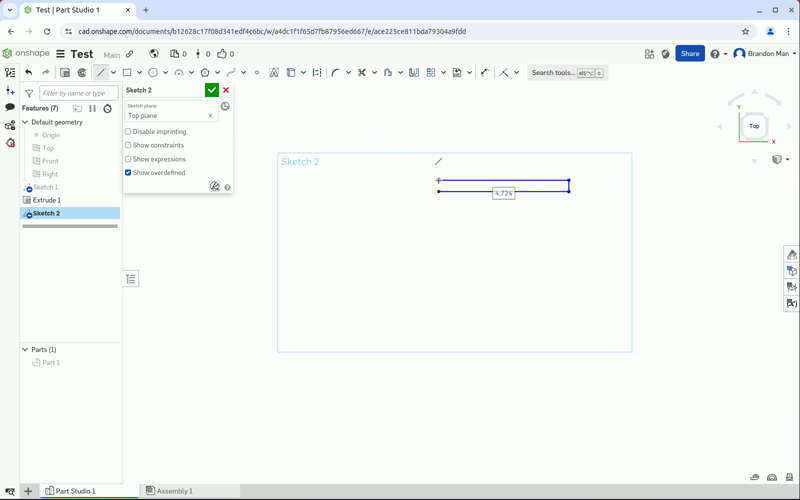
scroll(-6)
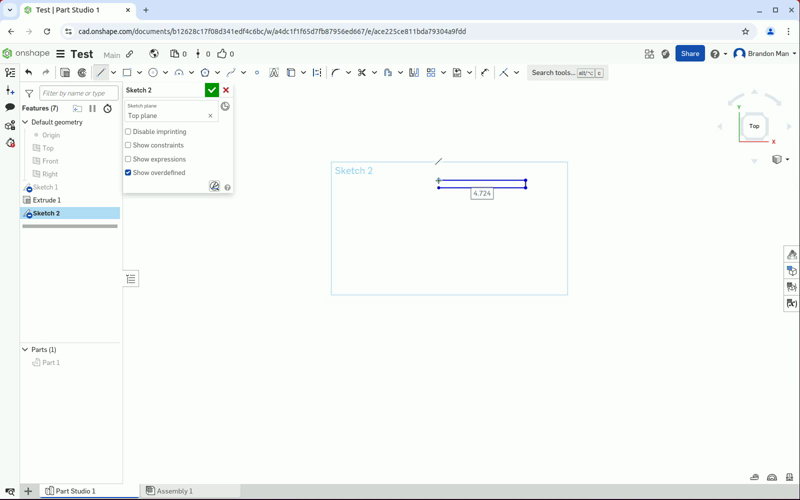
scroll(-6)
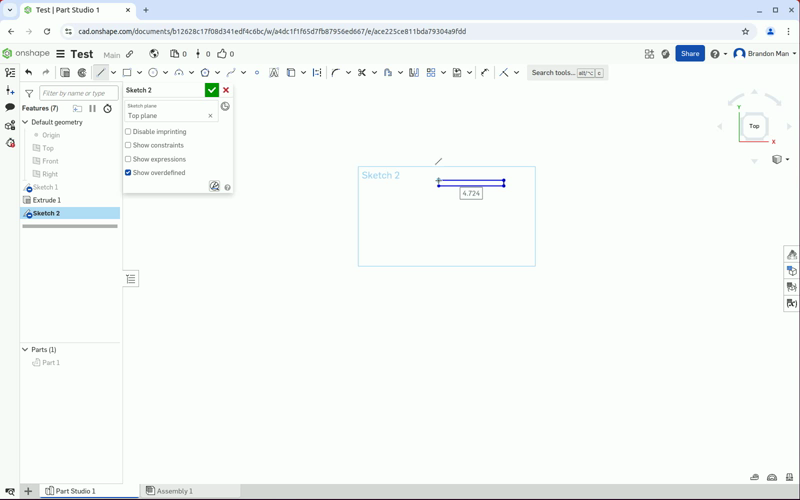
scroll(-6)
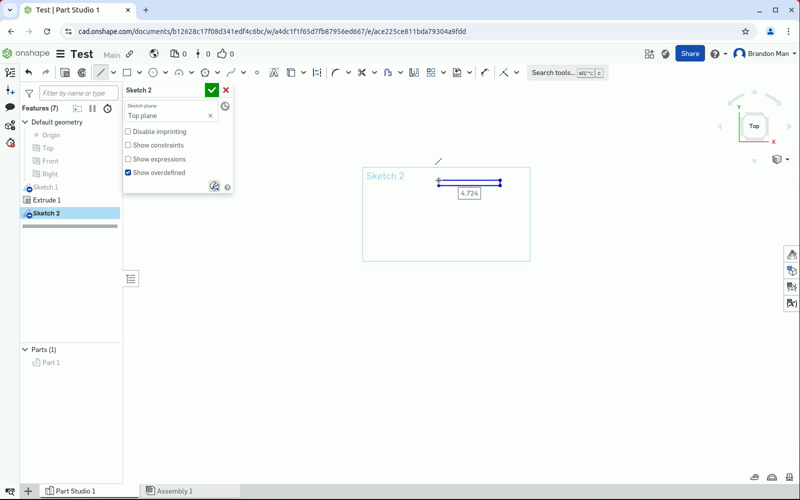
scroll(-6)
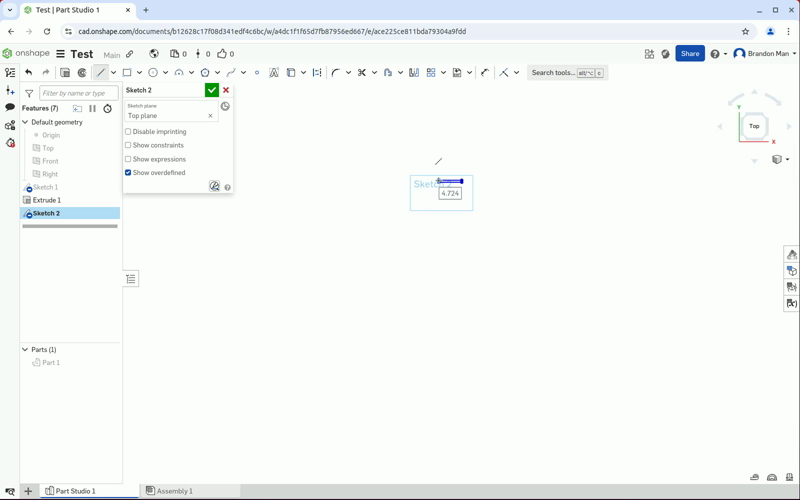
key_up(shift)
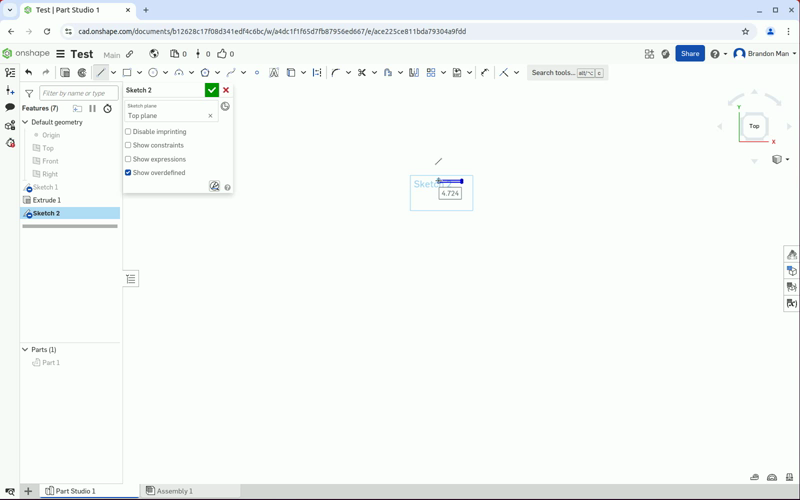
mouse_move(468, 180)
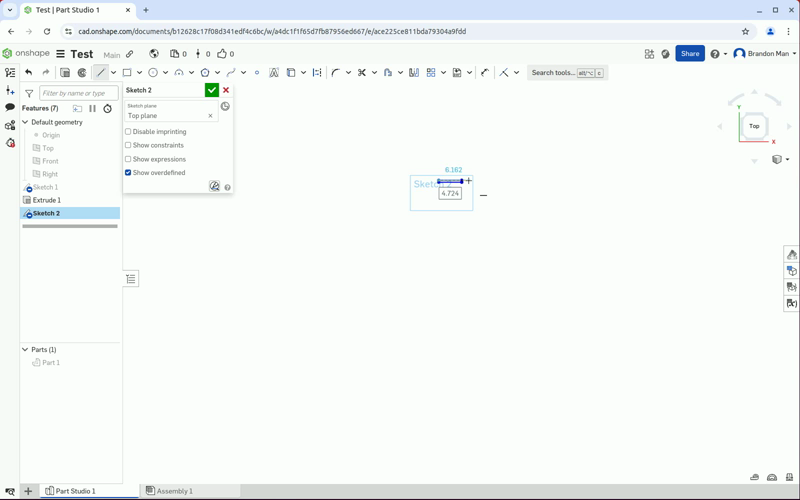
key_down(shift)
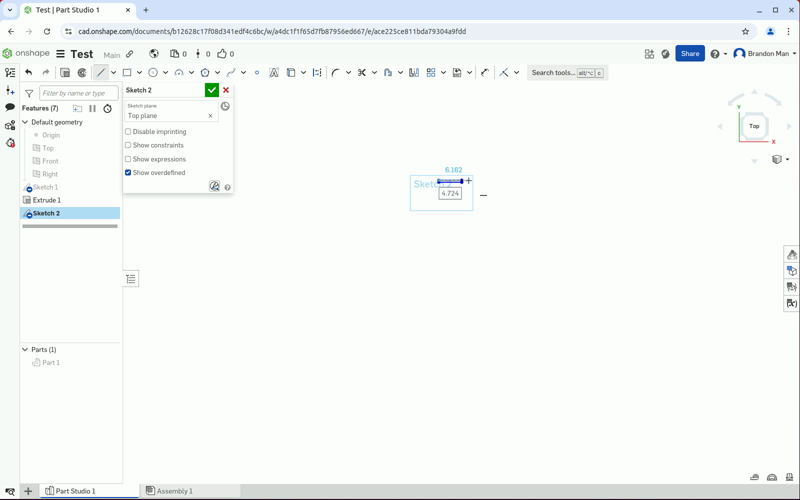
mouse_move(438, 182)
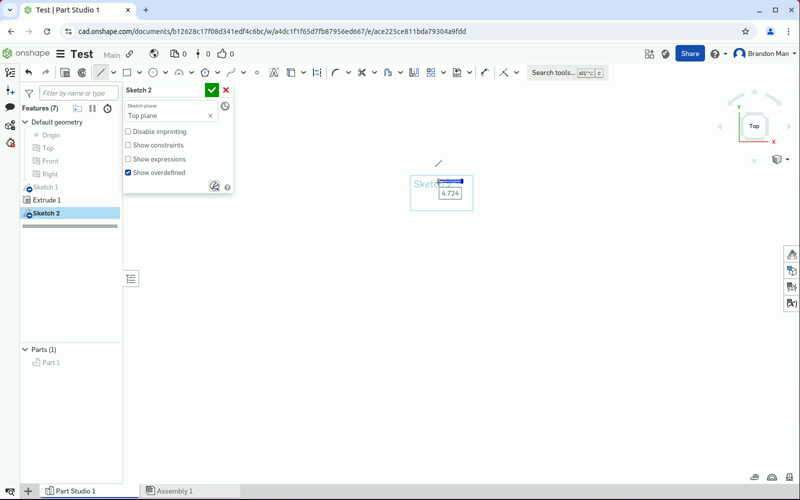
scroll(6)
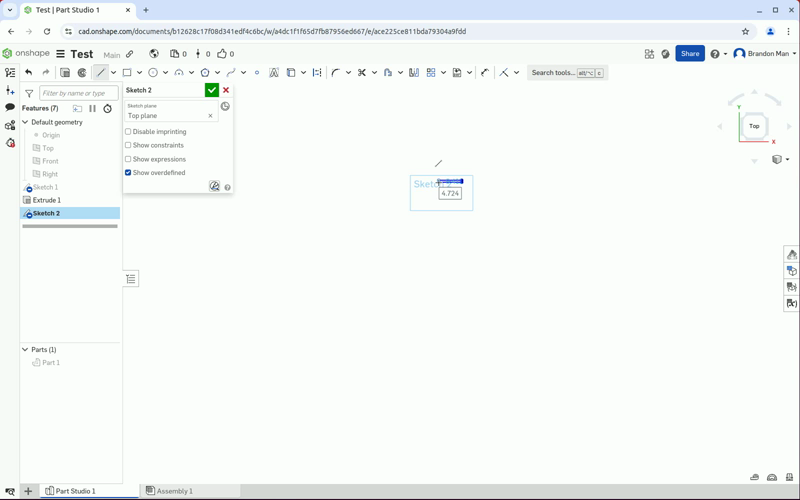
scroll(6)
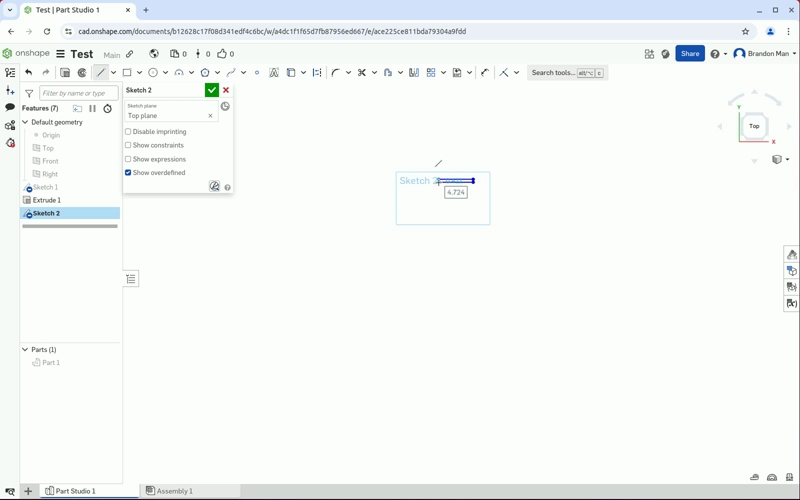
scroll(6)
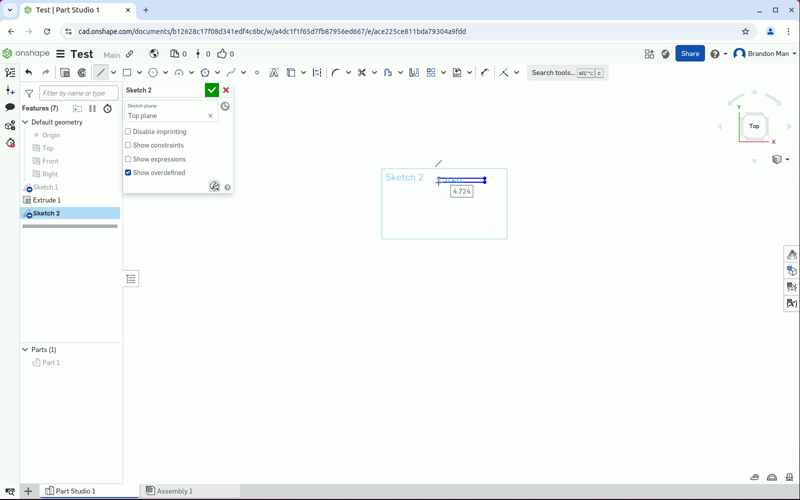
scroll(6)
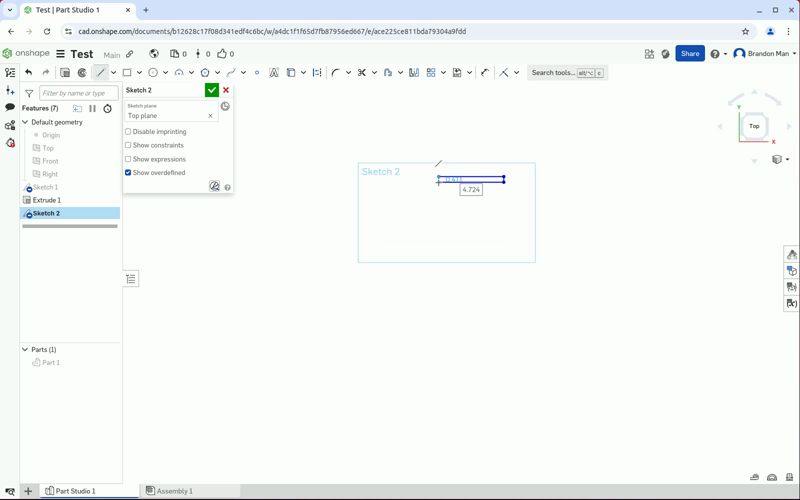
scroll(6)
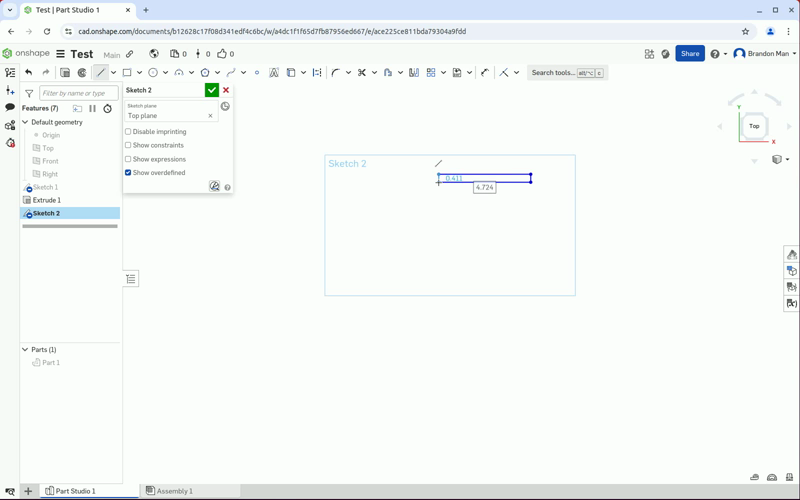
scroll(6)
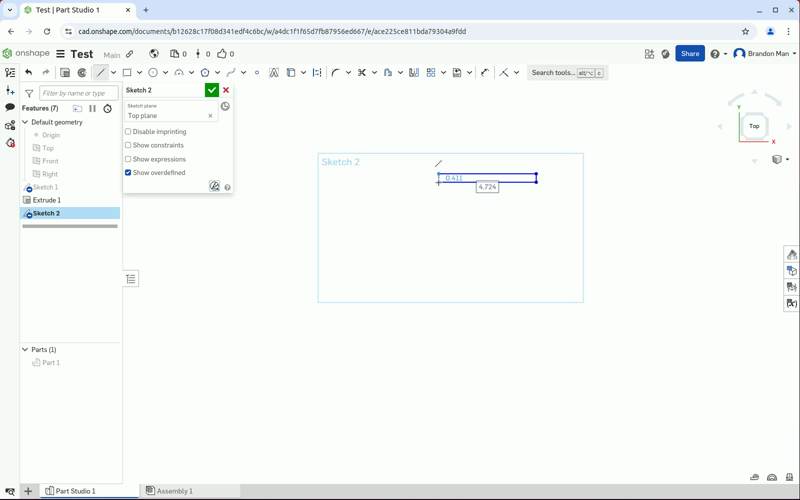
scroll(6)
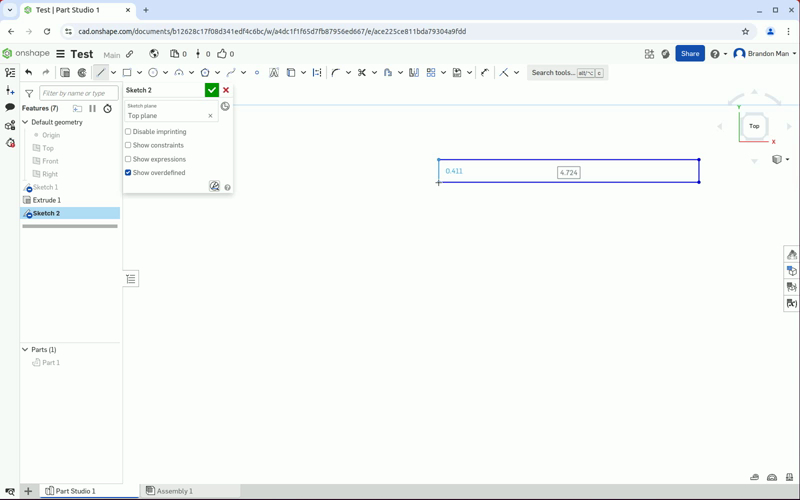
key_up(shift)
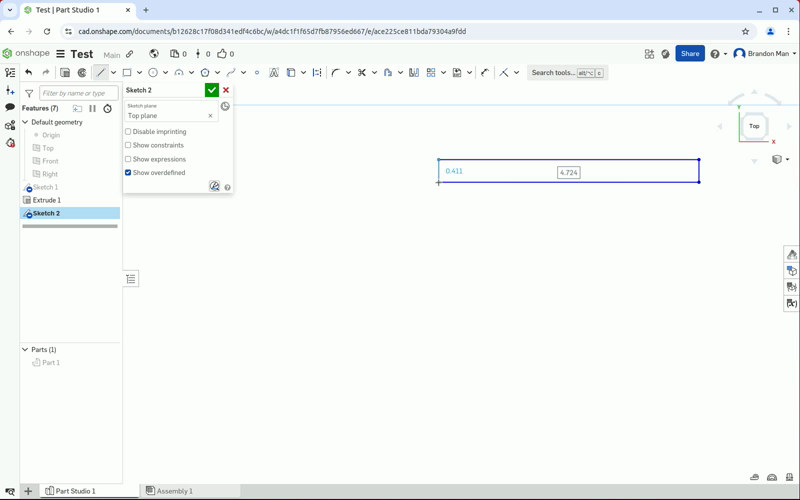
click(438, 182)
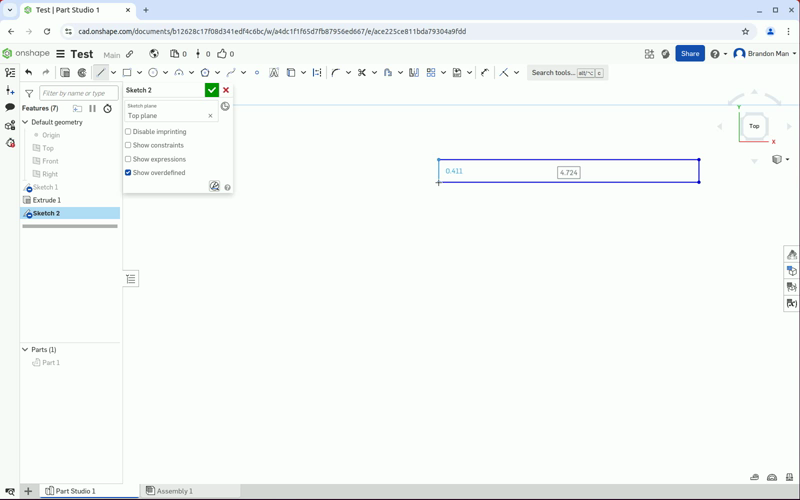
scroll(-6)
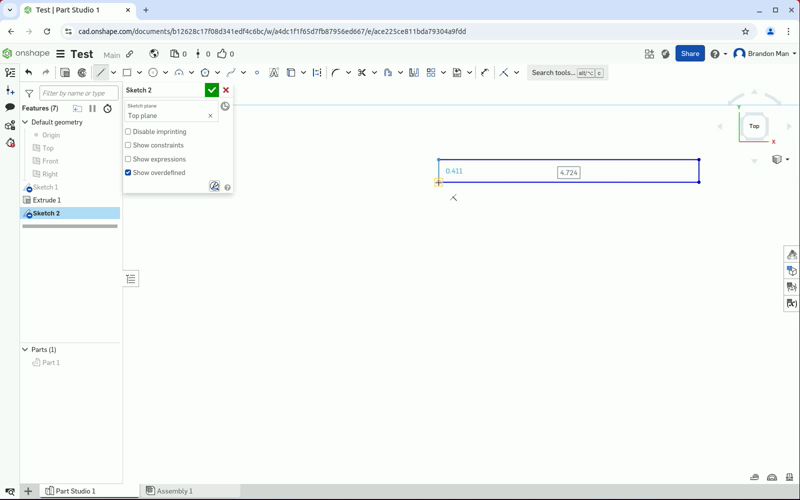
scroll(-6)
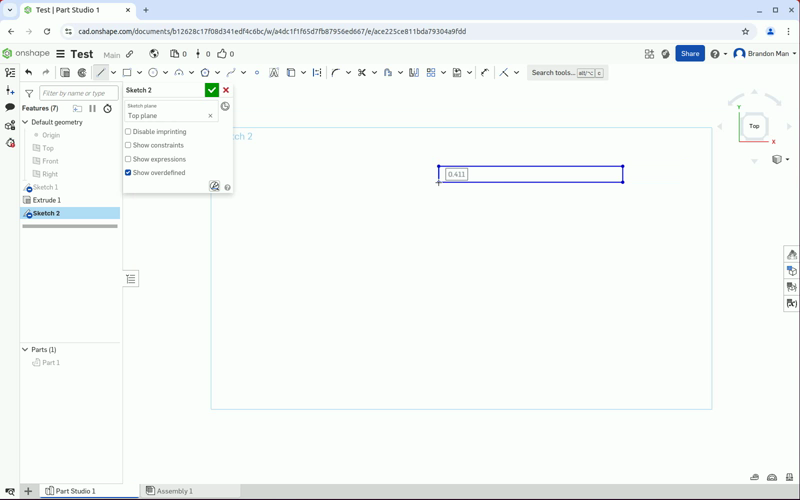
scroll(-6)
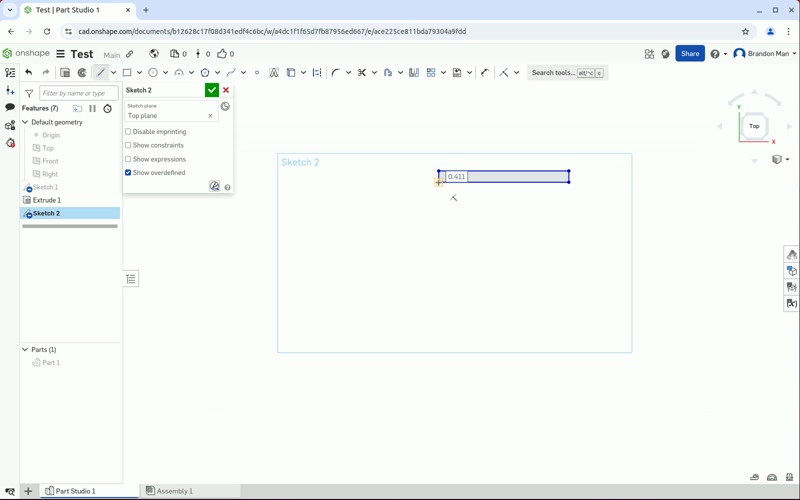
scroll(-6)
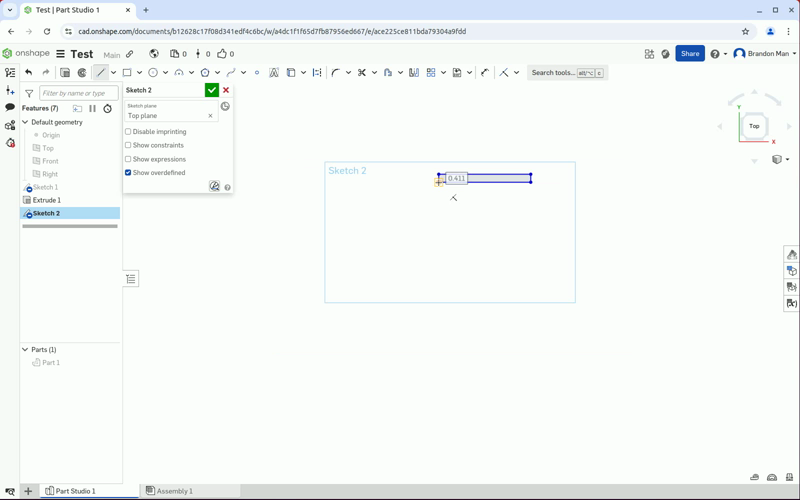
scroll(-6)
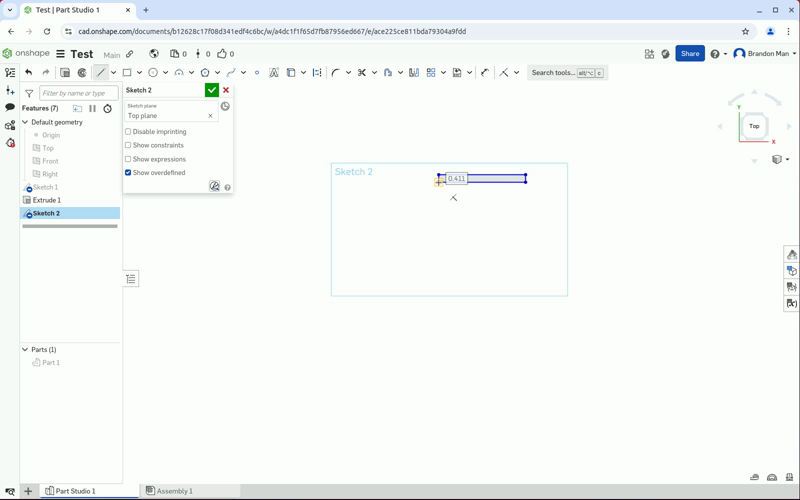
scroll(-6)
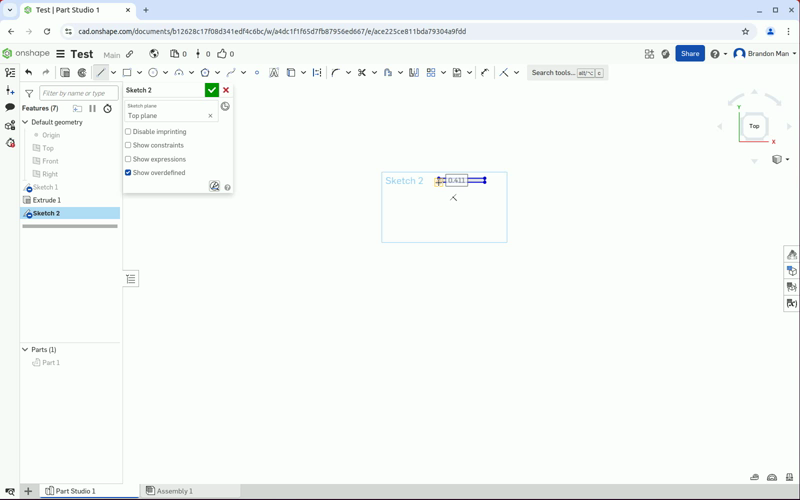
scroll(-6)
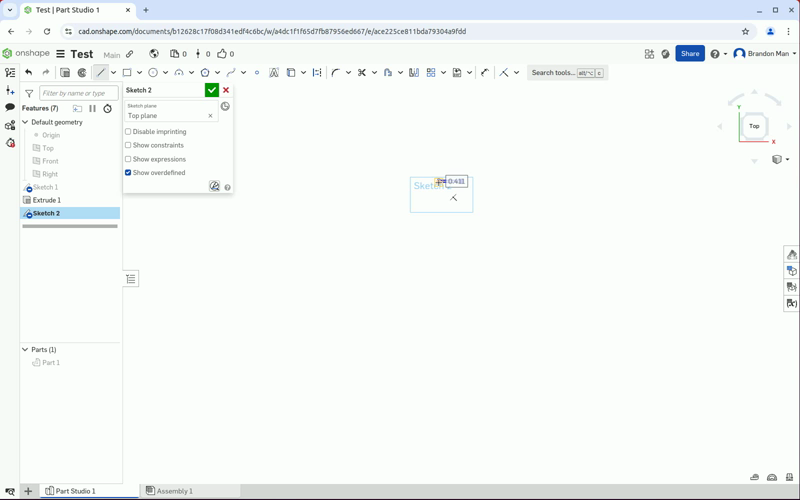
key(esc)
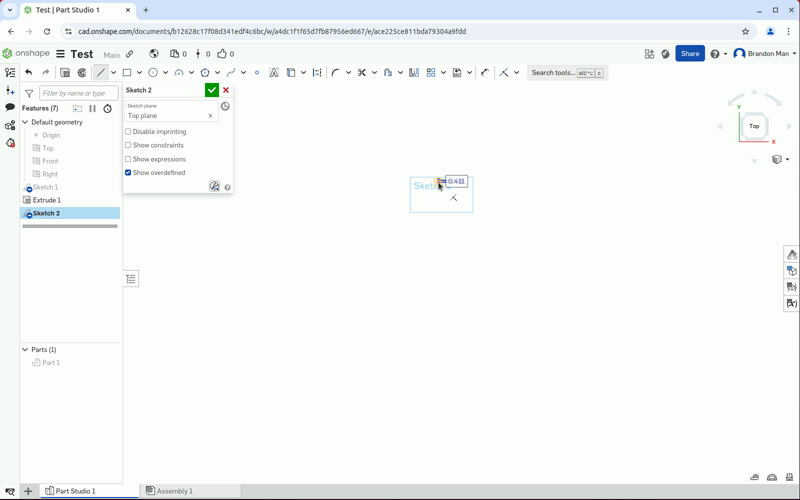
mouse_move(453, 180)
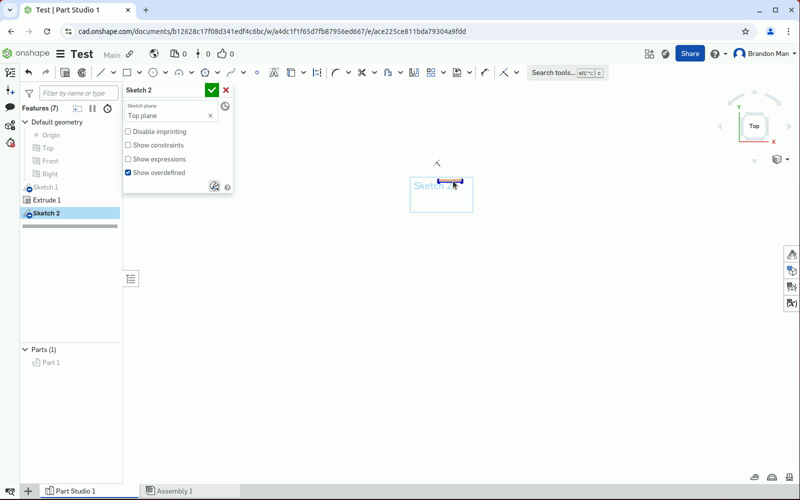
scroll(6)
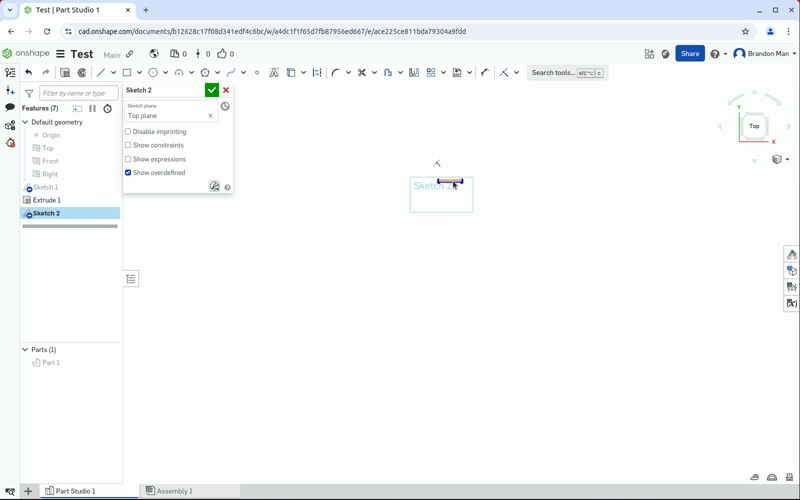
scroll(6)
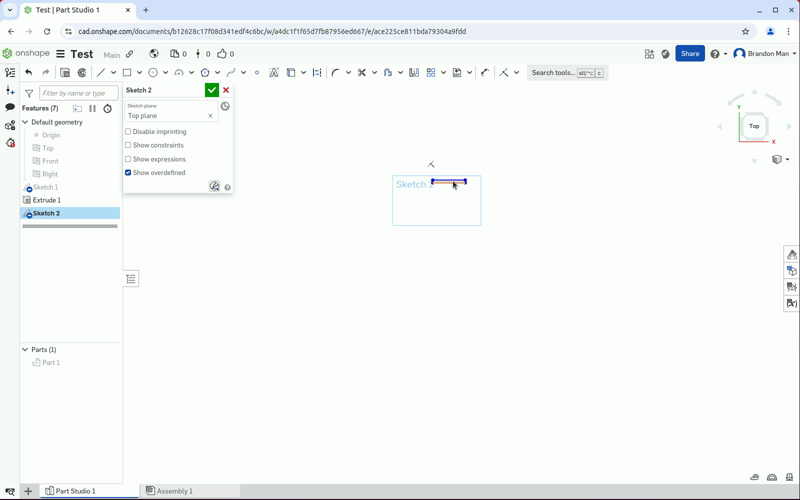
scroll(6)
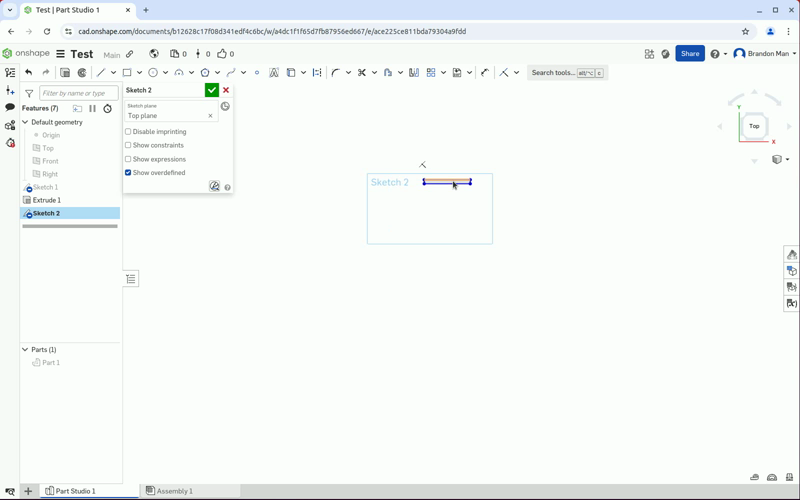
scroll(6)
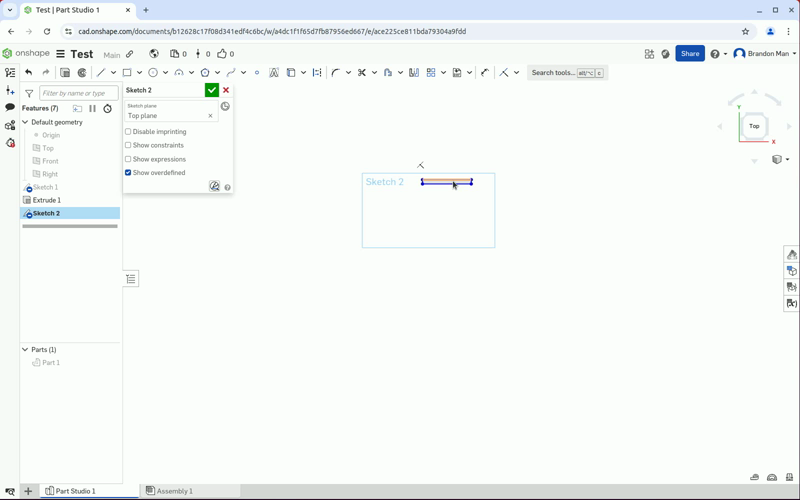
scroll(6)
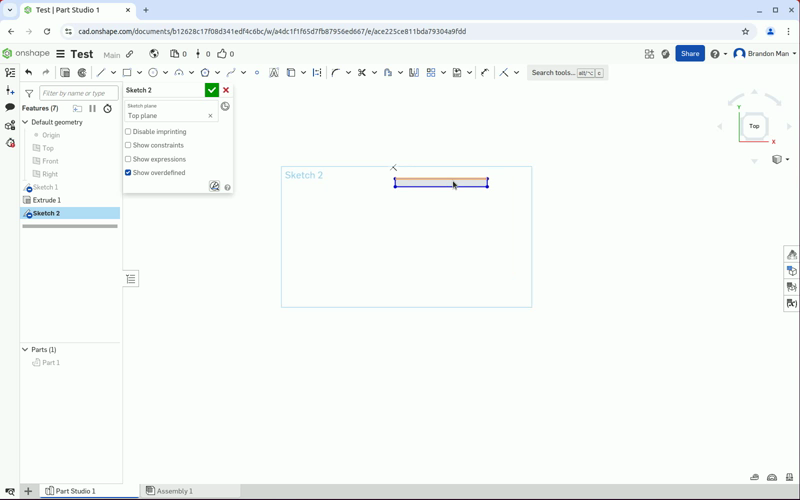
scroll(6)
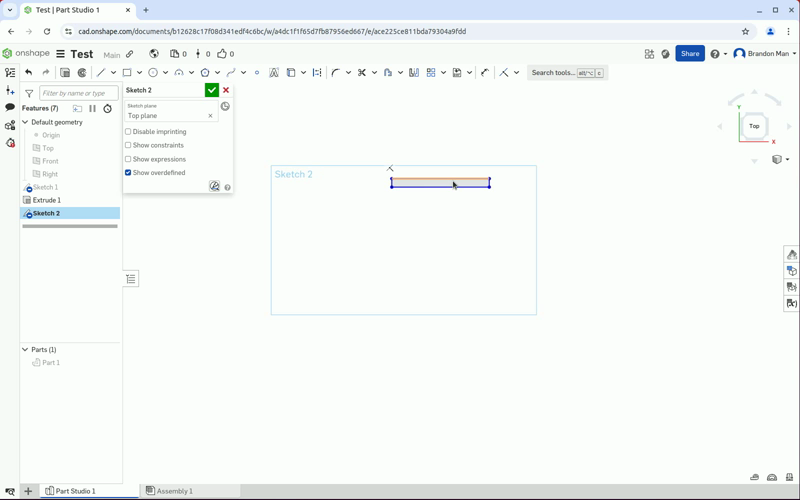
scroll(6)
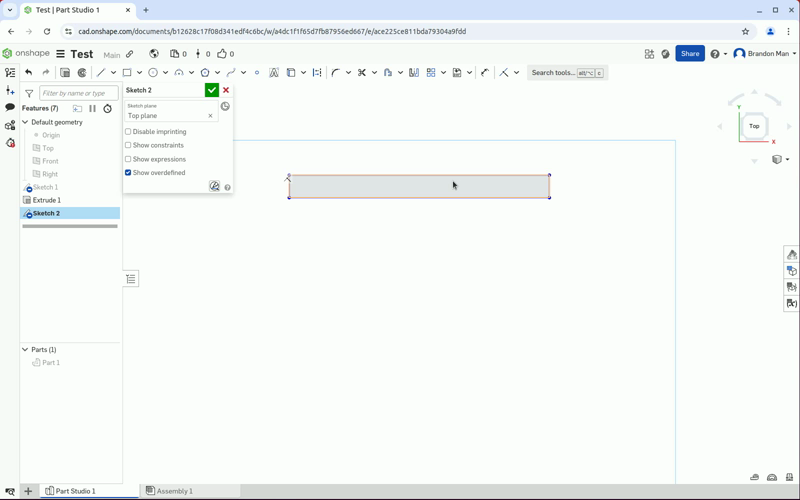
click(453, 180)
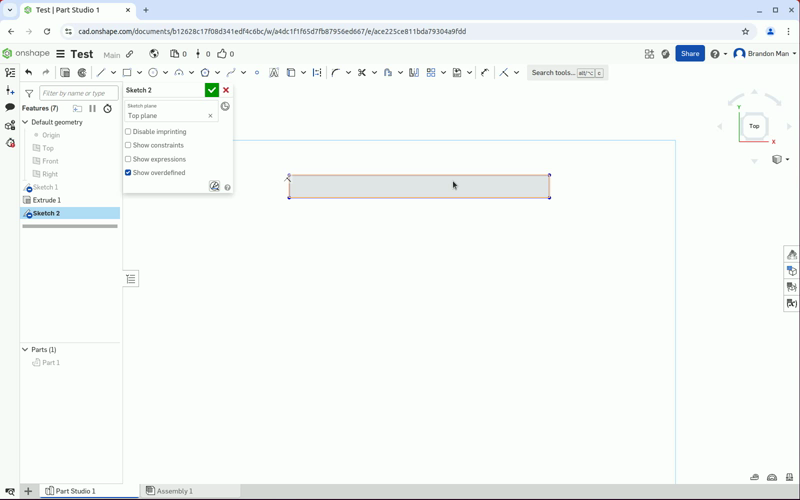
scroll(-6)
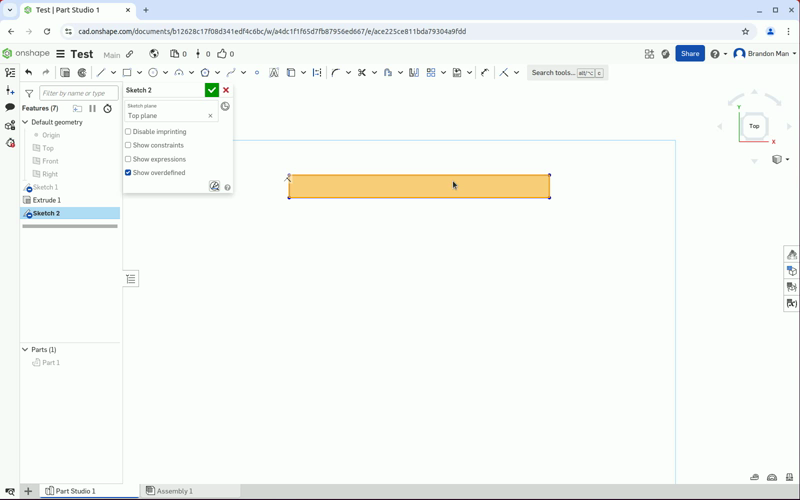
scroll(-6)
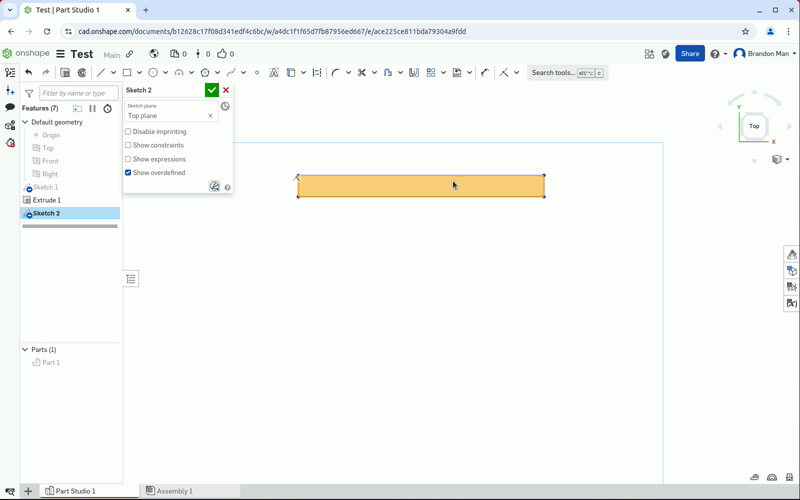
scroll(-6)
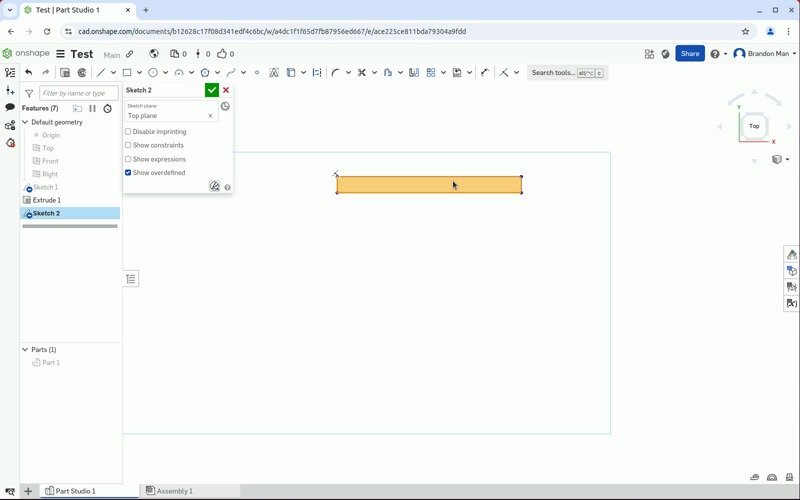
scroll(-6)
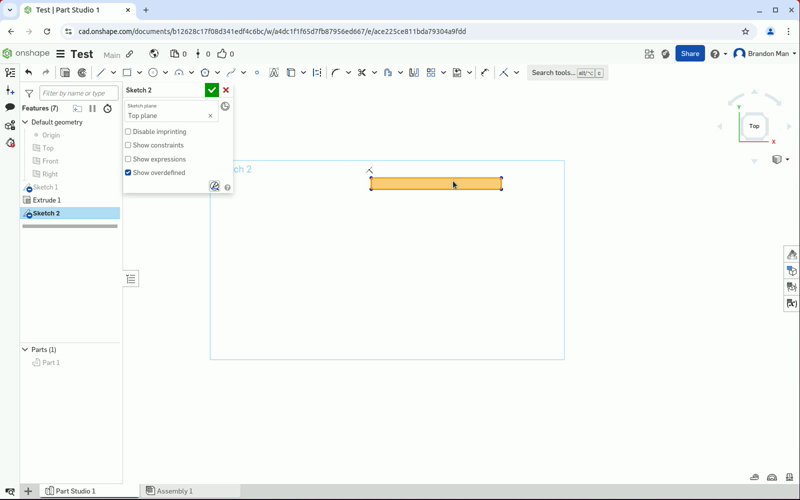
scroll(-6)
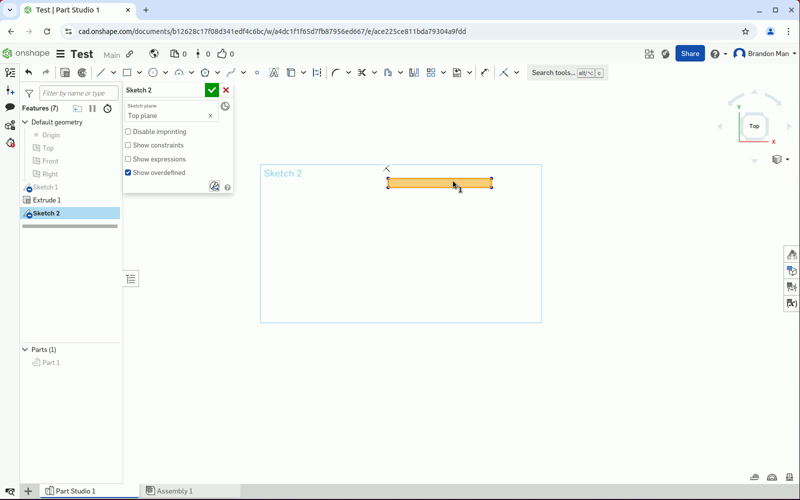
scroll(-6)
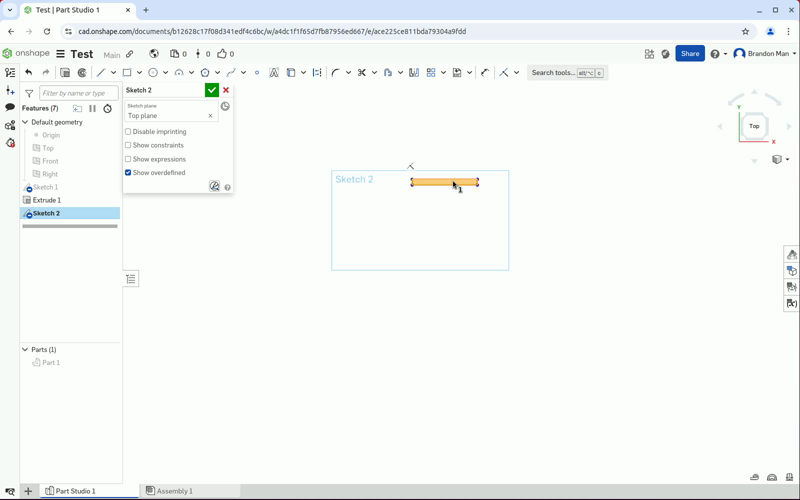
scroll(-6)
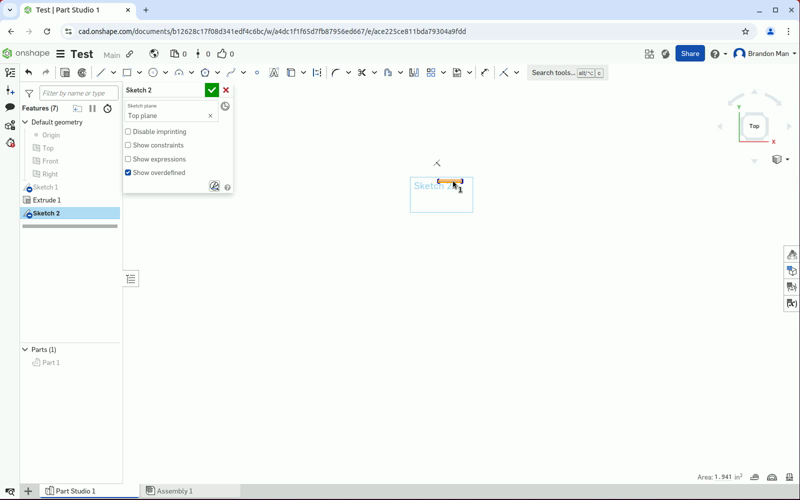
mouse_move(73, 352)
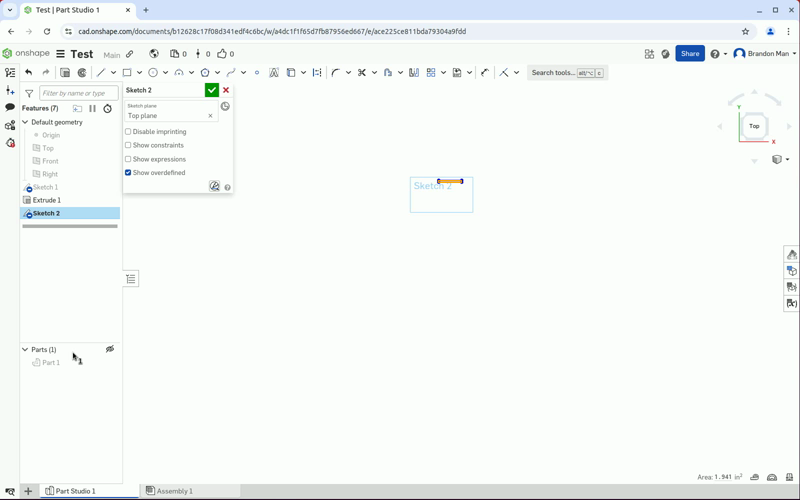
key(shift+y)
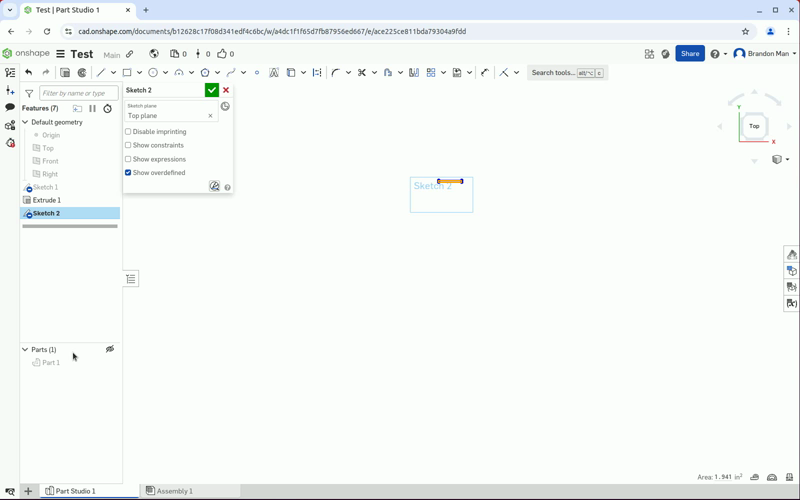
key(shift+e)
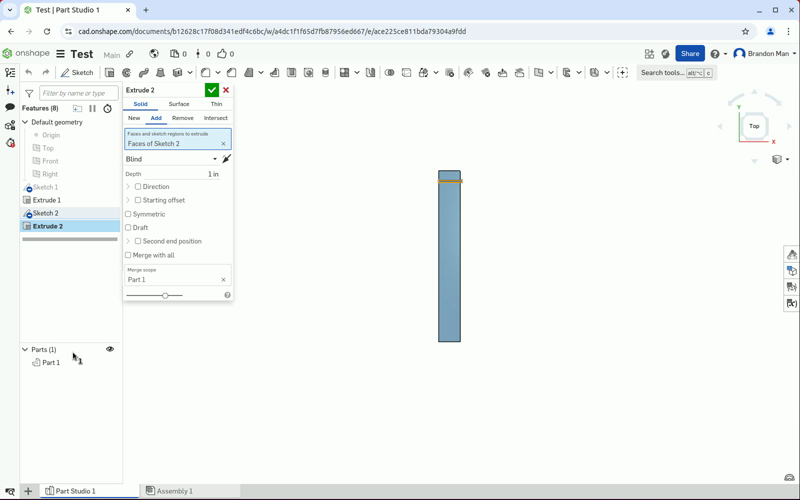
mouse_move(143, 106)
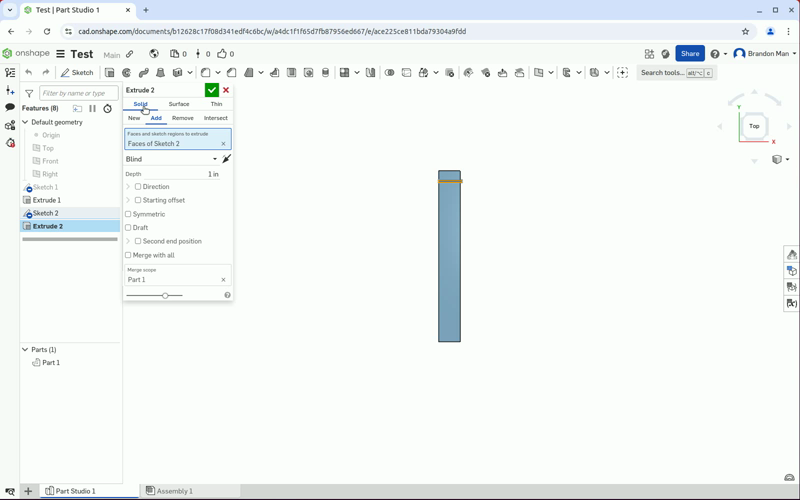
click(143, 106)
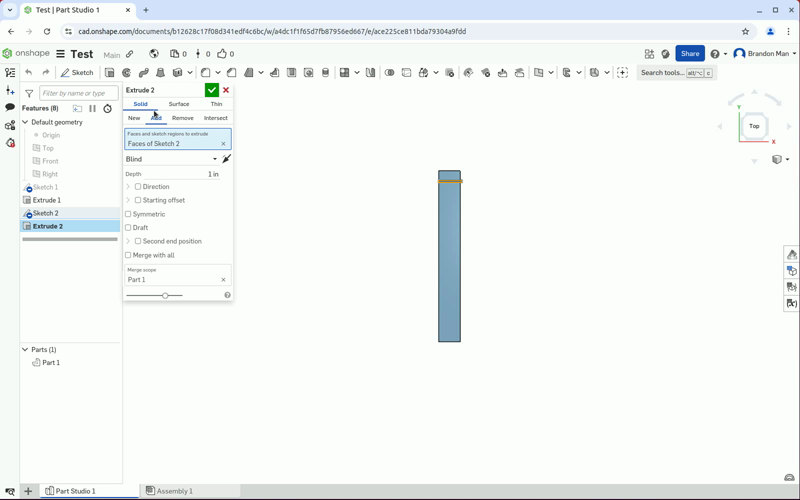
mouse_move(186, 120)
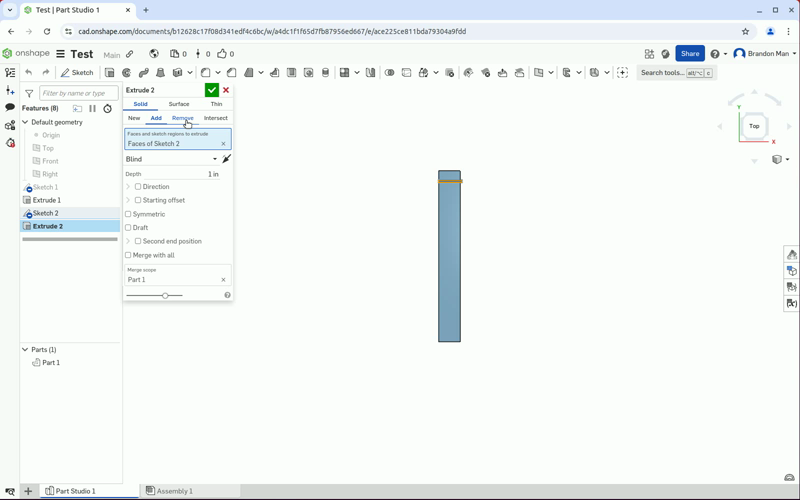
click(186, 120)
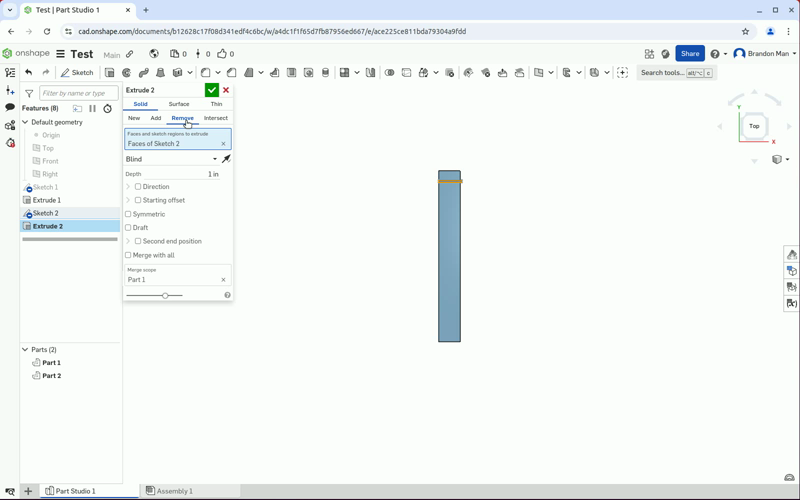
key(tab, 4)
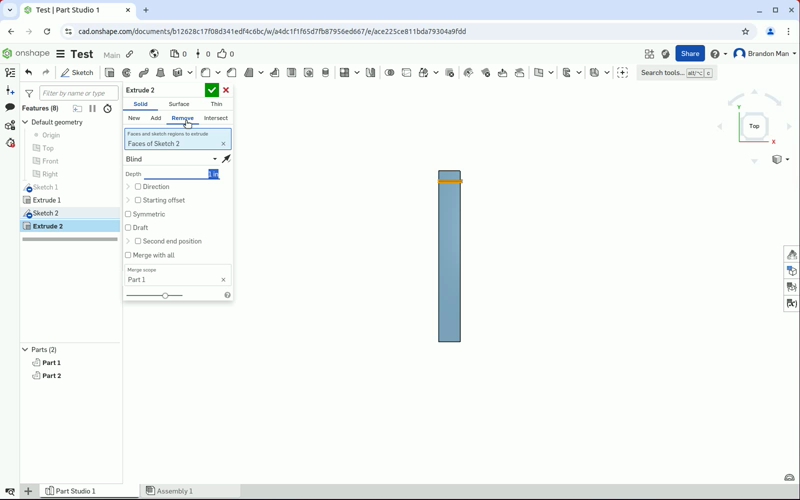
text(0.241)
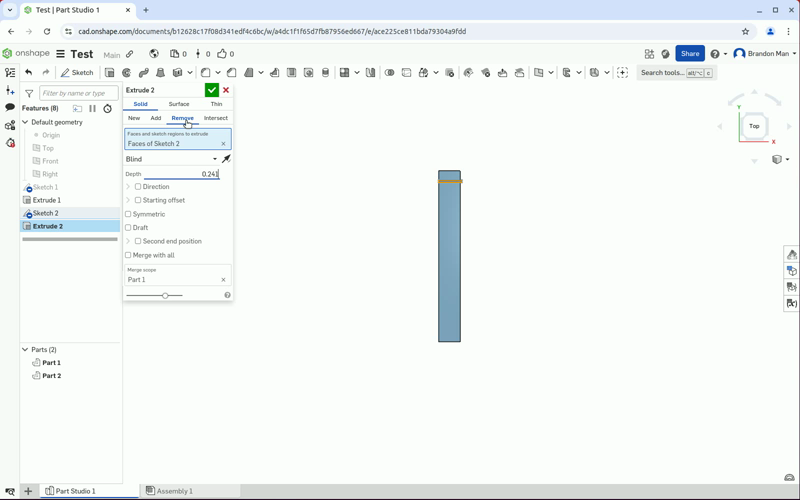
key(tab, 6)
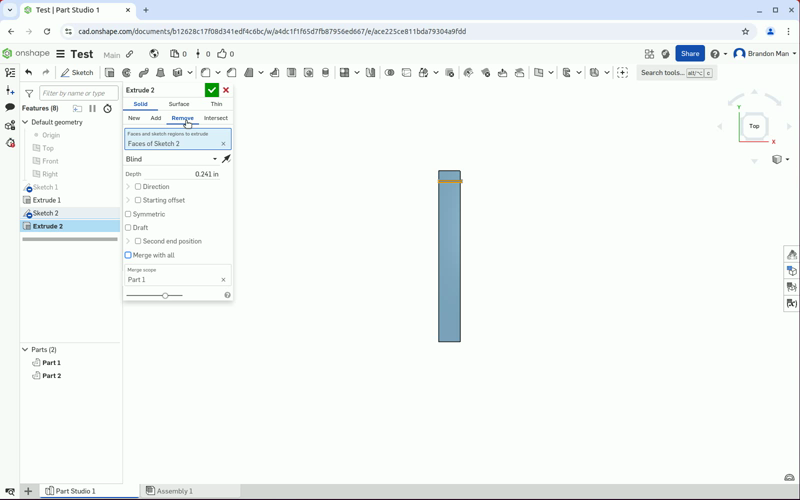
key(space)
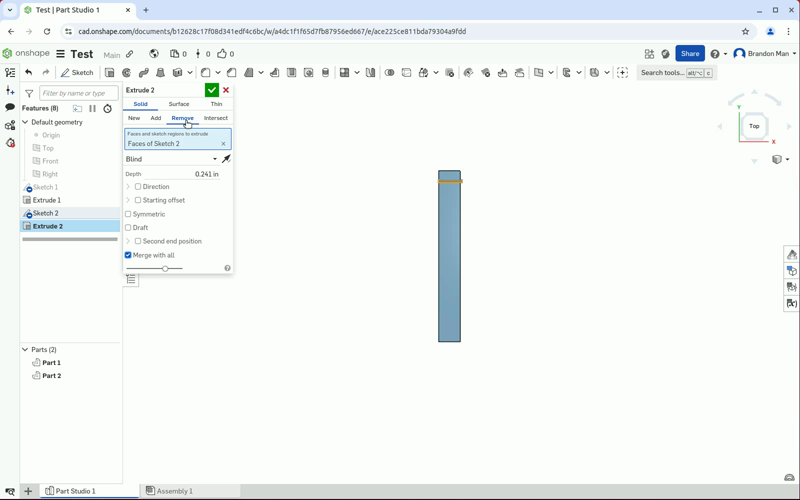
key(enter)
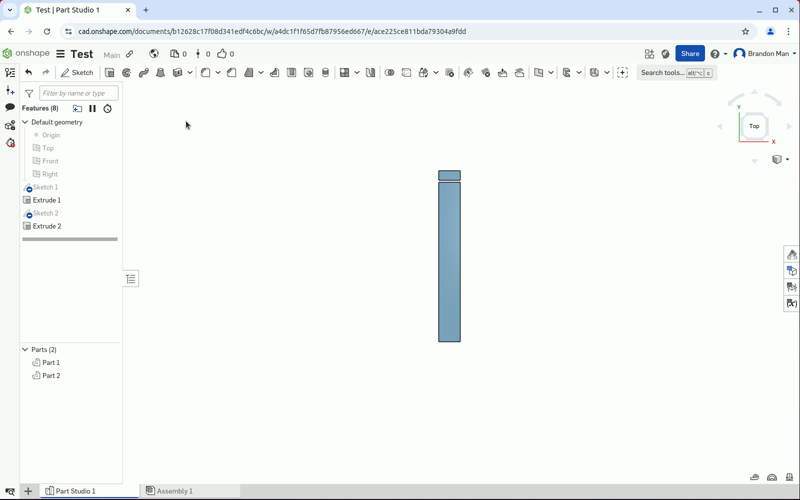
key(shift+h)
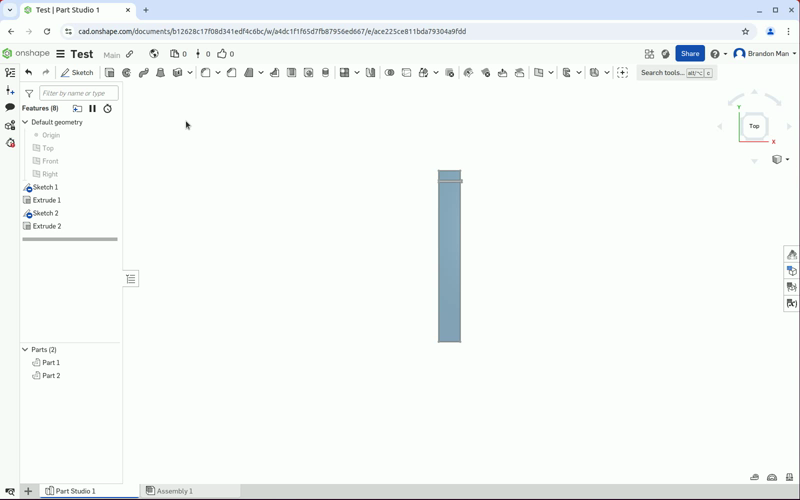
key(shift+h)
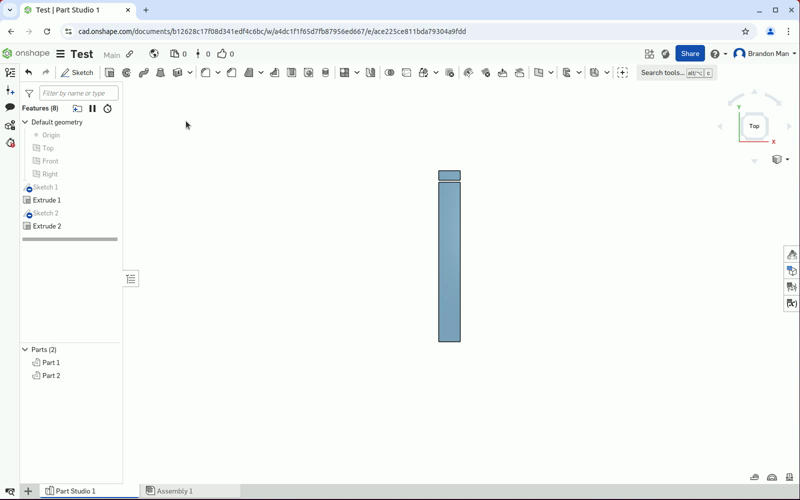
mouse_move(73, 189)
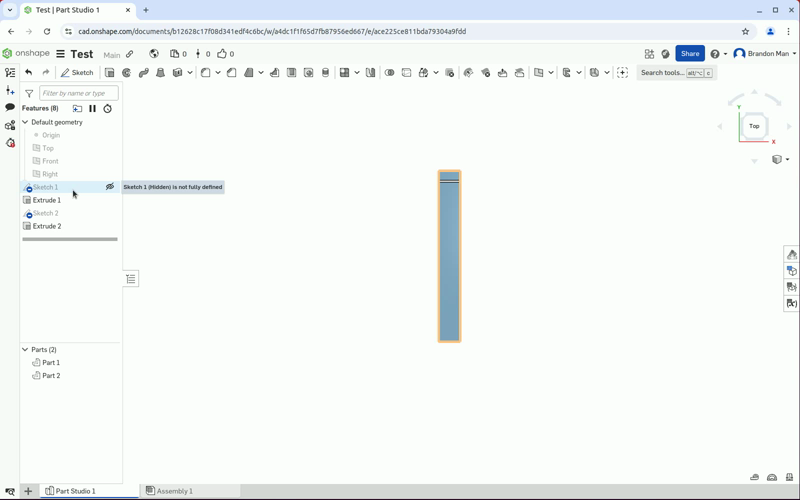
click(73, 189)
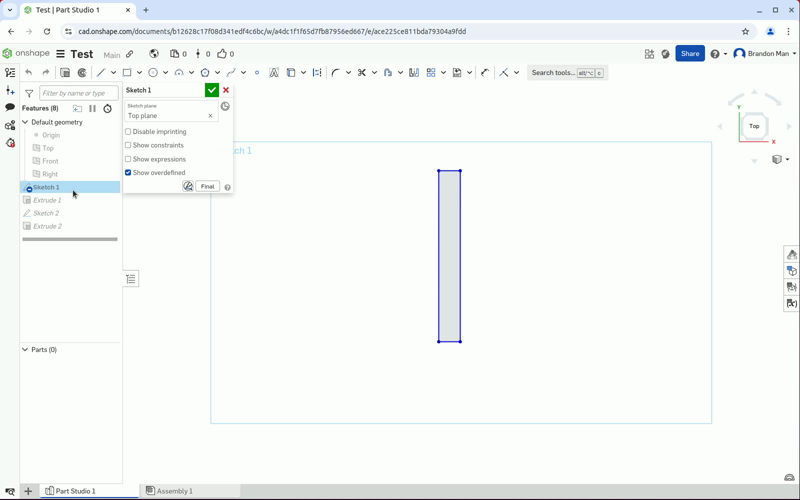
mouse_move(229, 92)
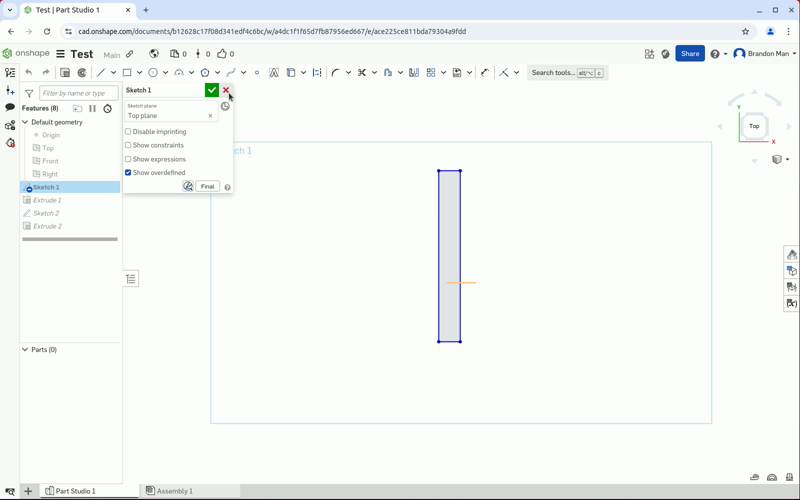
click(229, 92)
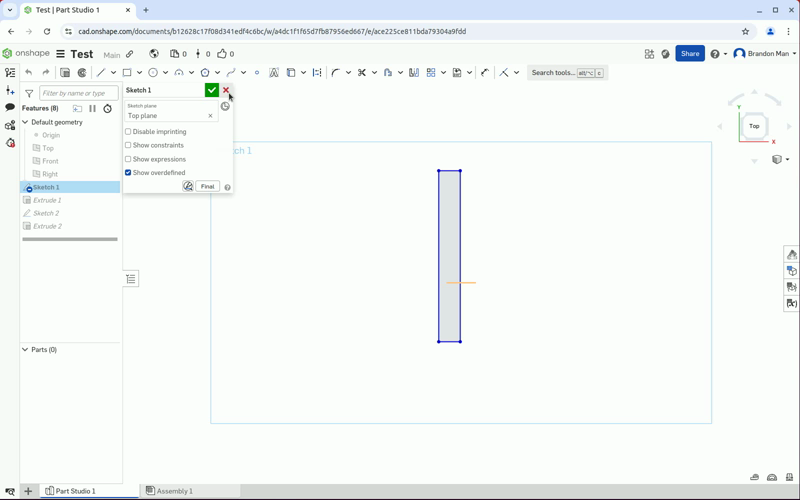
key(shift+s)
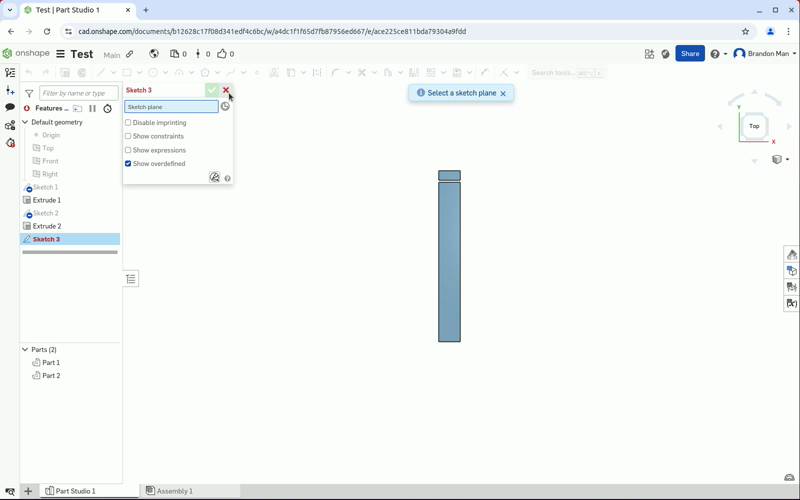
mouse_move(73, 150)
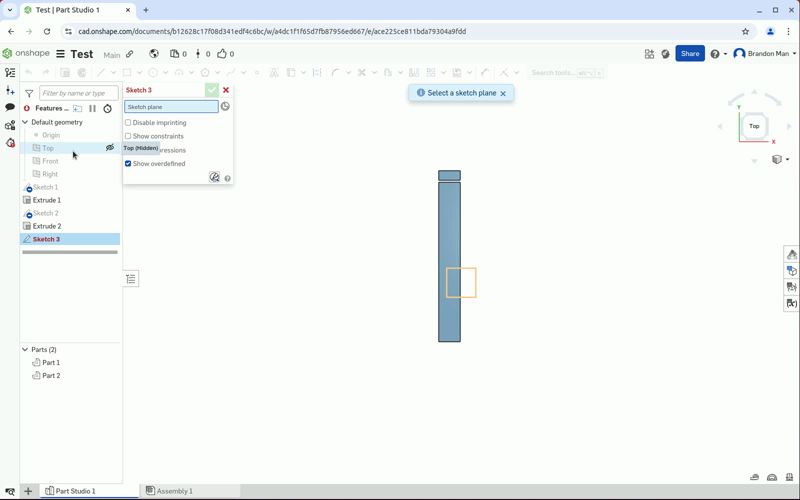
click(73, 150)
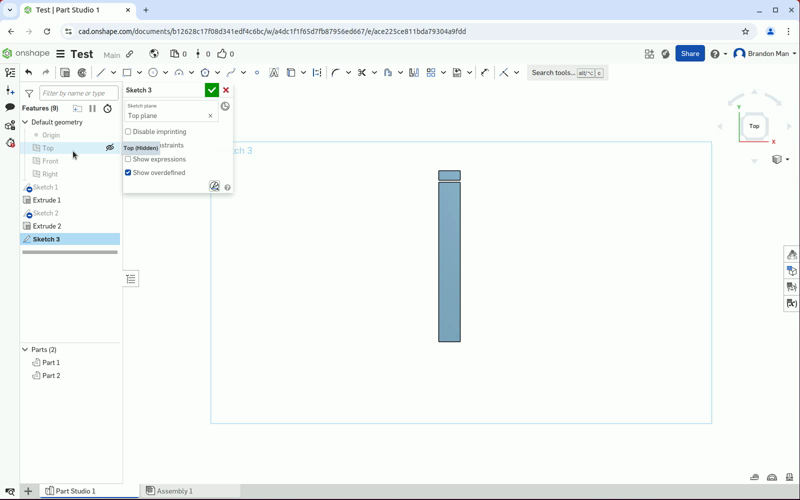
mouse_move(73, 352)
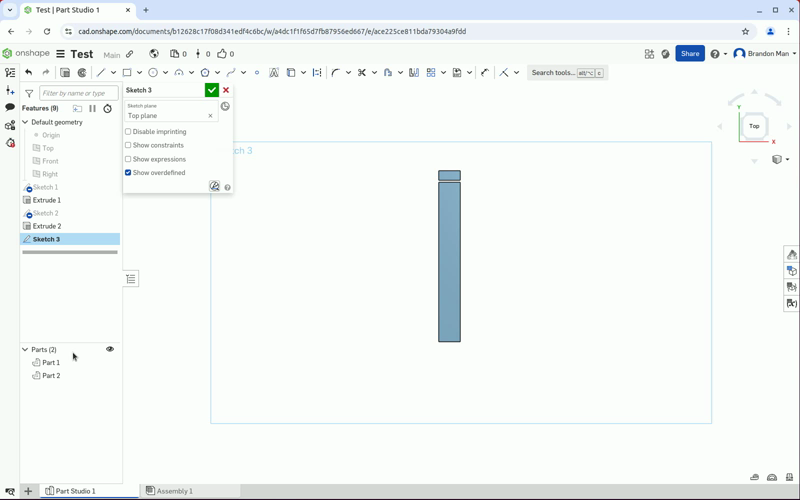
key(y)
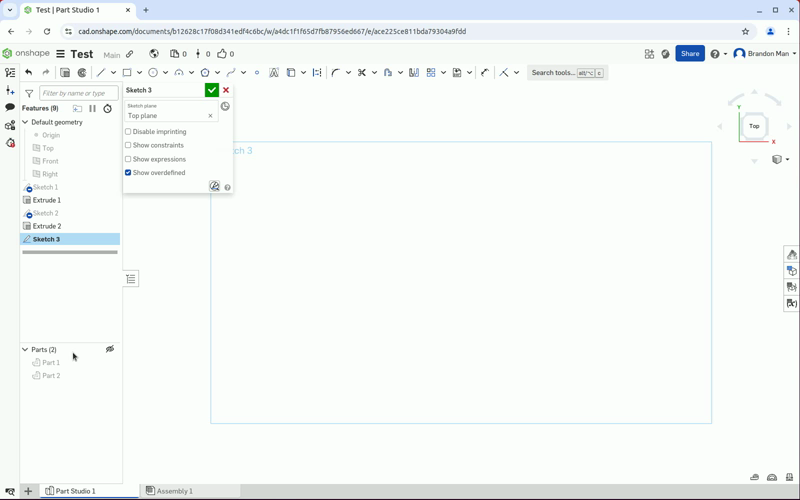
key(l)
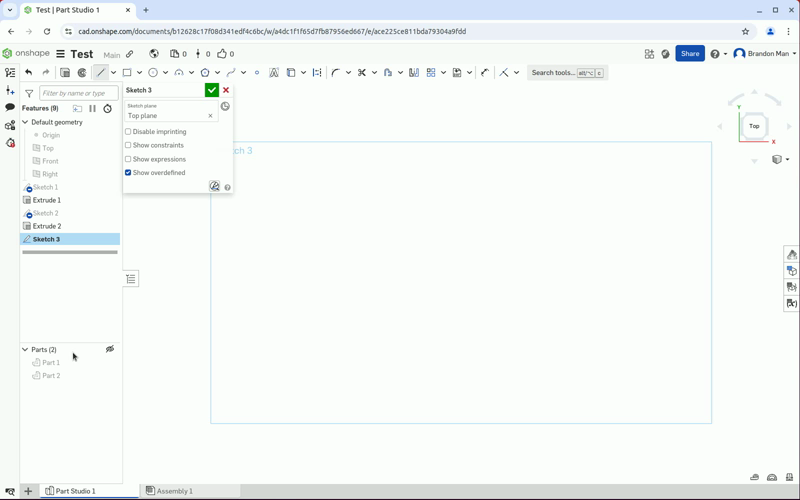
key_down(shift)
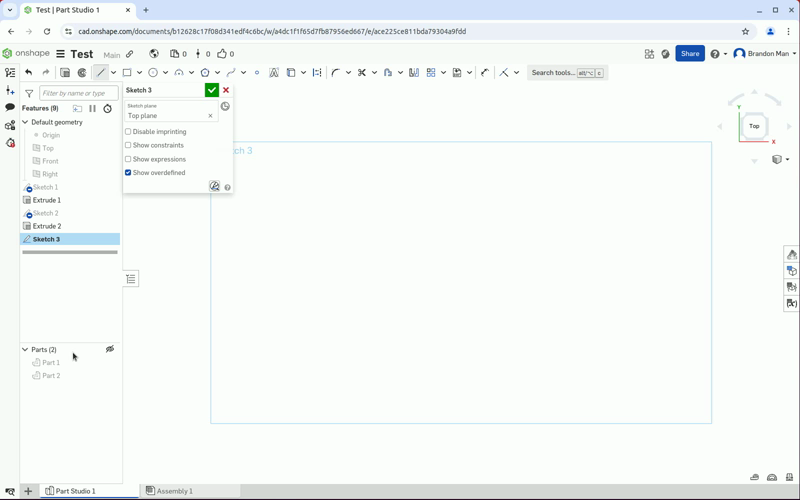
mouse_move(438, 189)
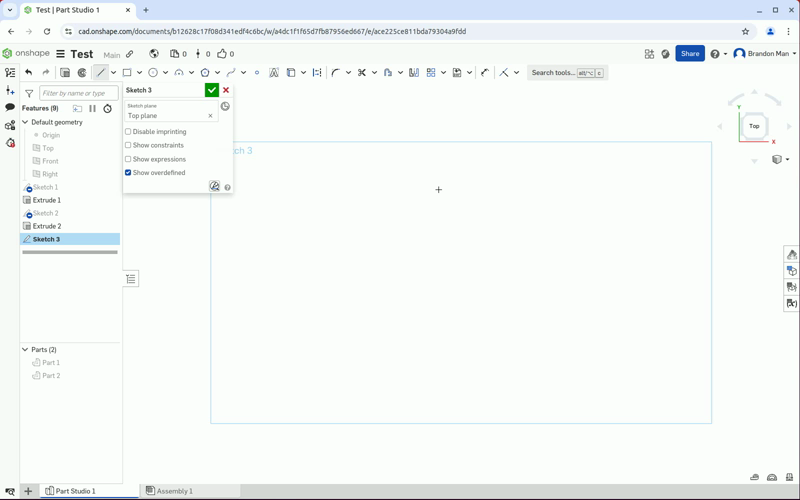
click(438, 189)
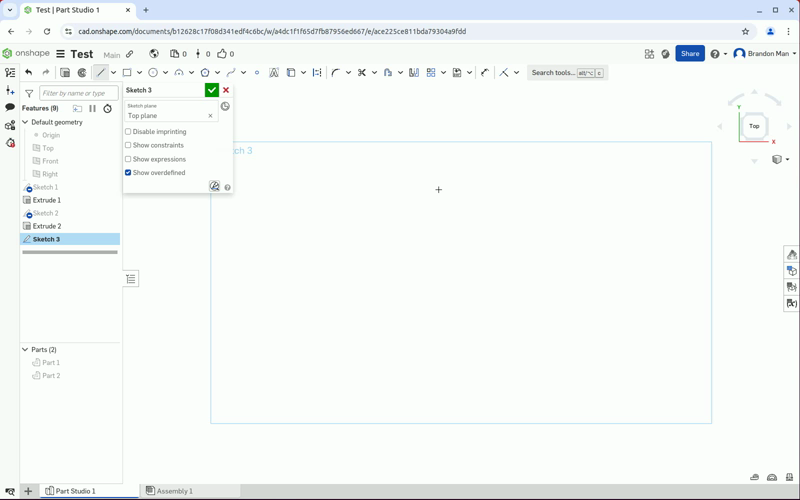
key_up(shift)
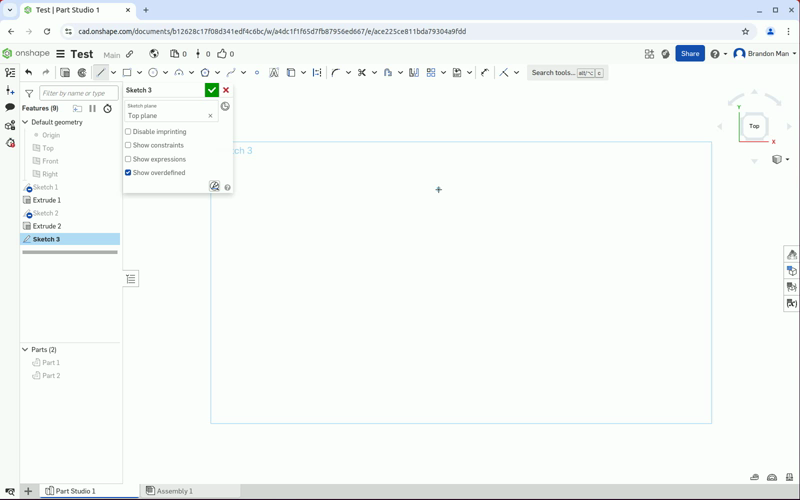
key_down(shift)
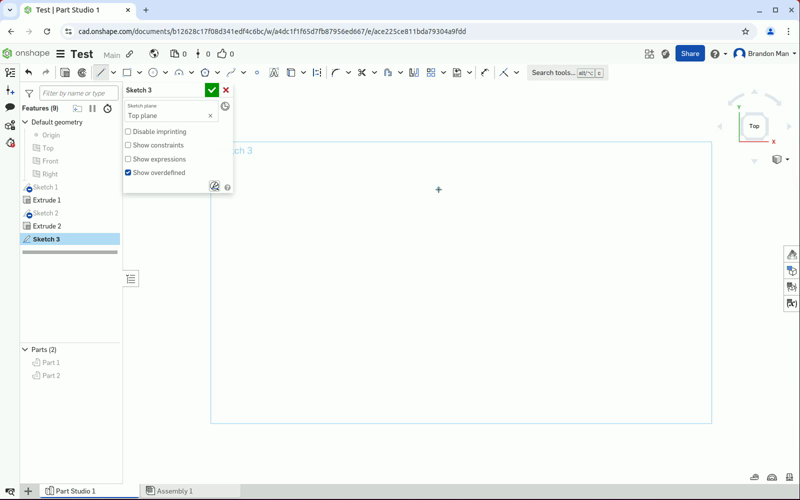
mouse_move(468, 189)
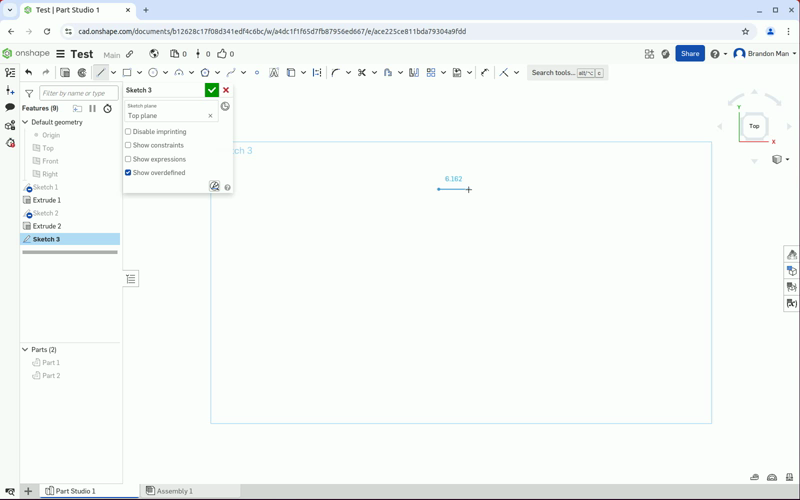
mouse_move(461, 189)
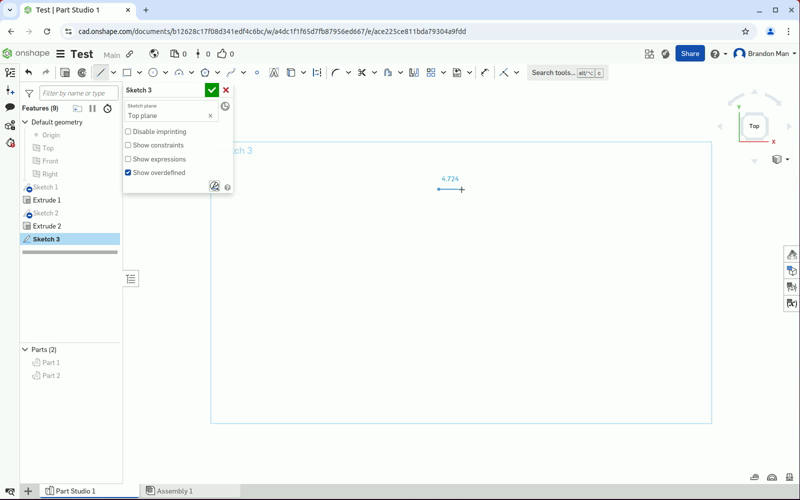
click(461, 189)
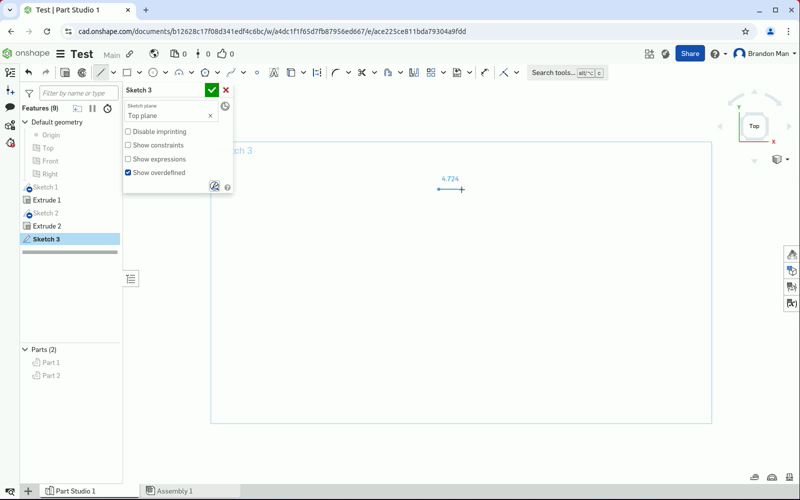
key_up(shift)
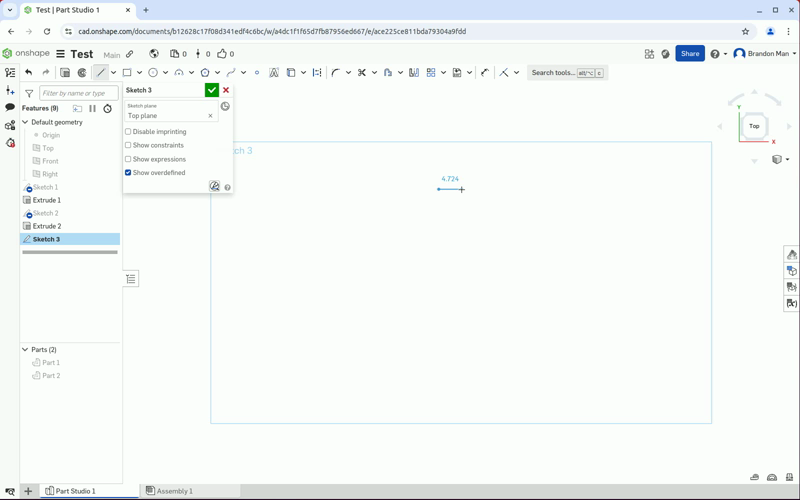
key_down(shift)
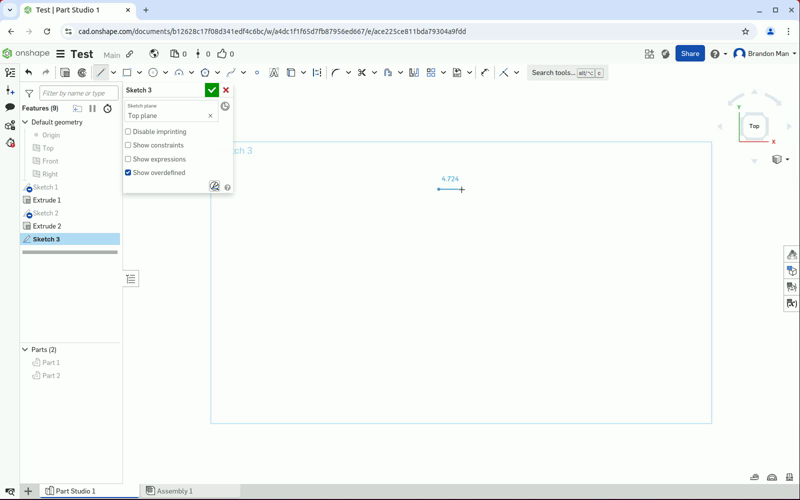
mouse_move(491, 189)
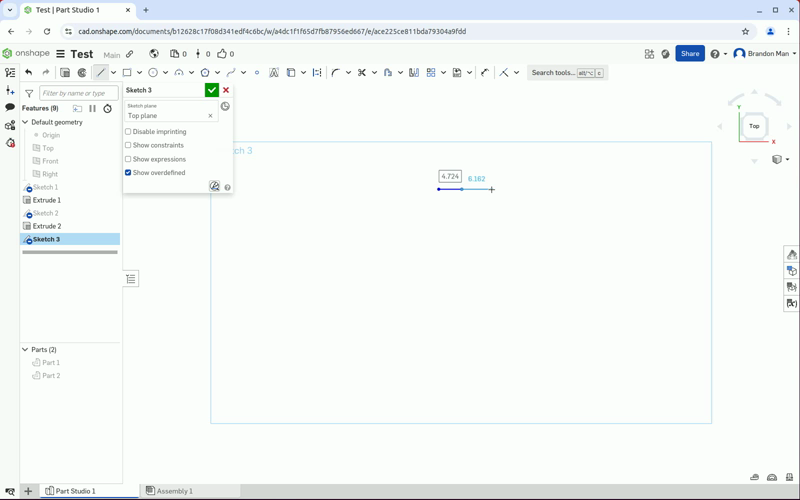
mouse_move(461, 186)
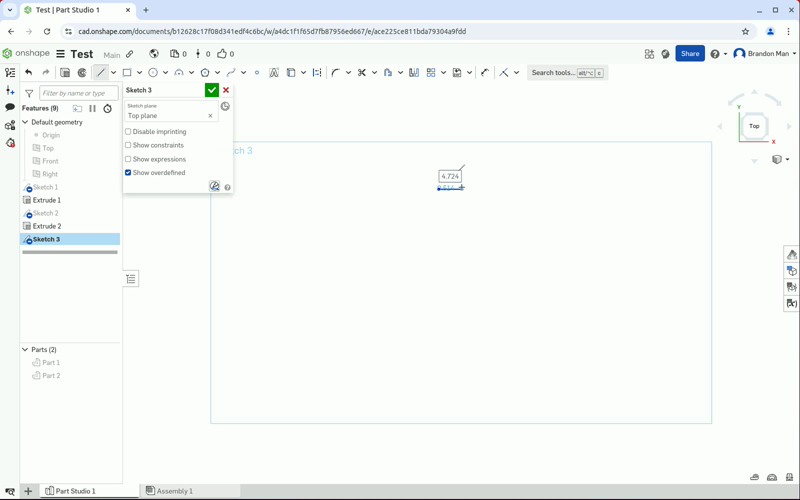
scroll(6)
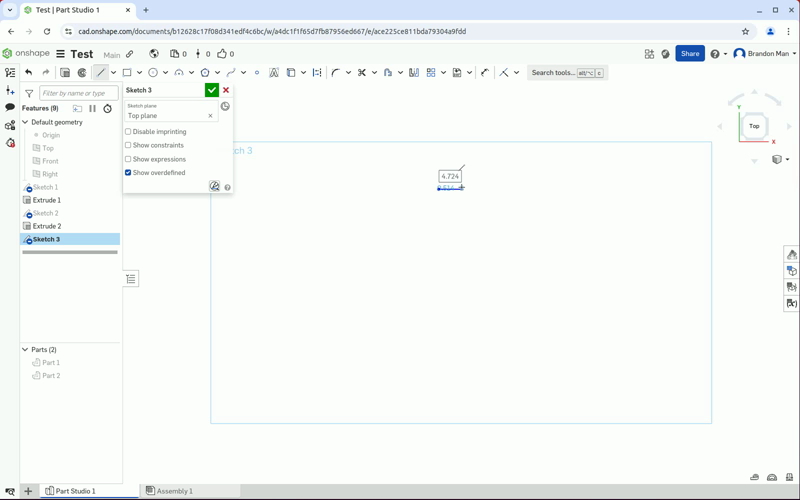
scroll(6)
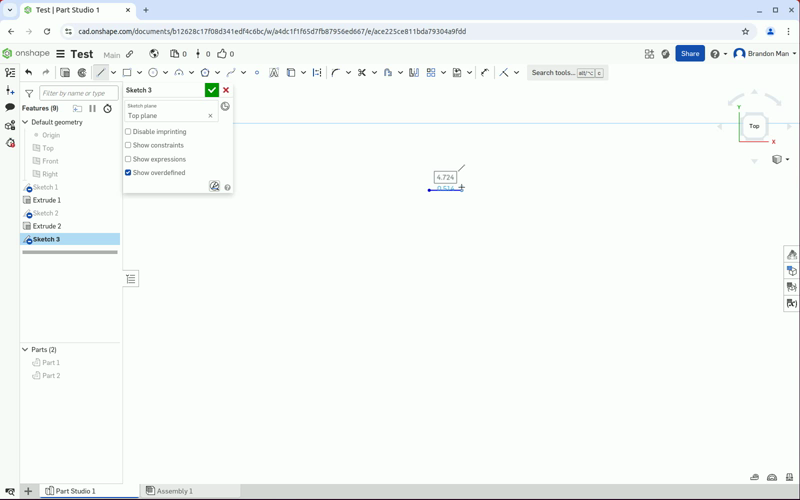
scroll(6)
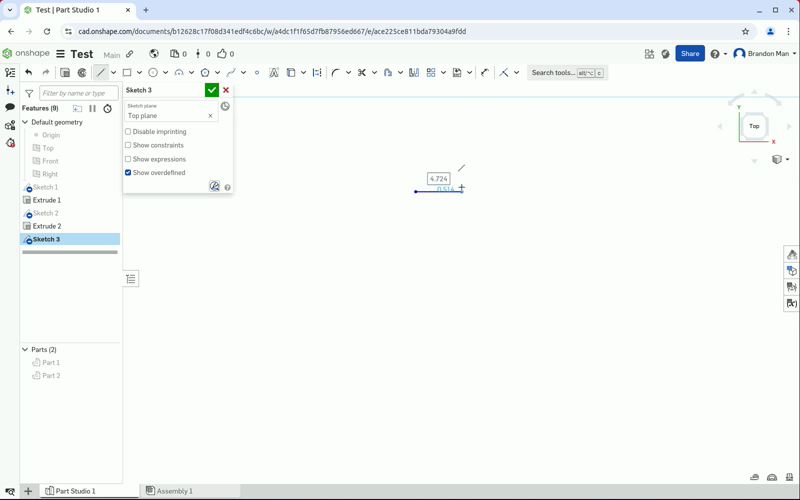
scroll(6)
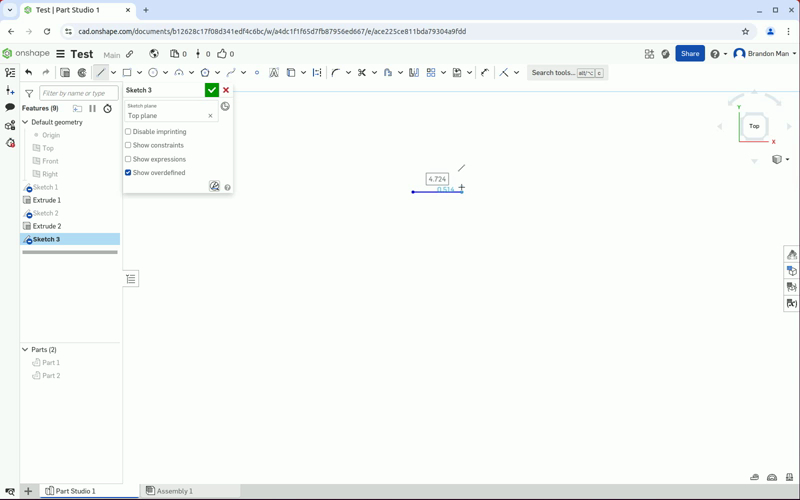
scroll(6)
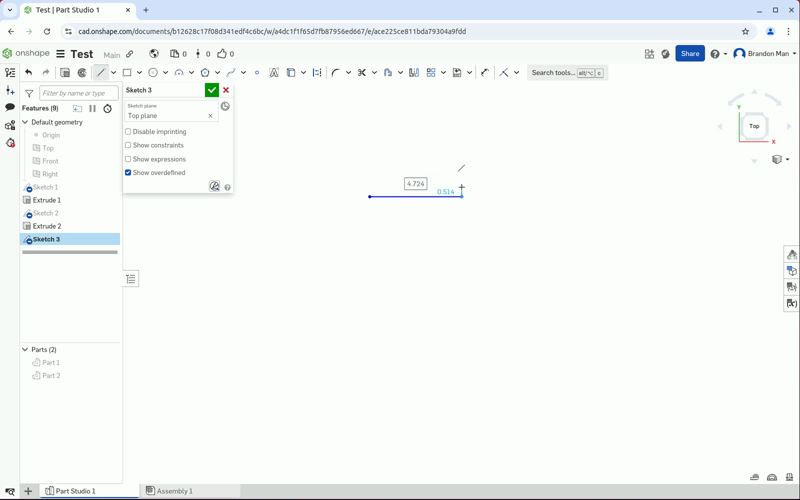
scroll(6)
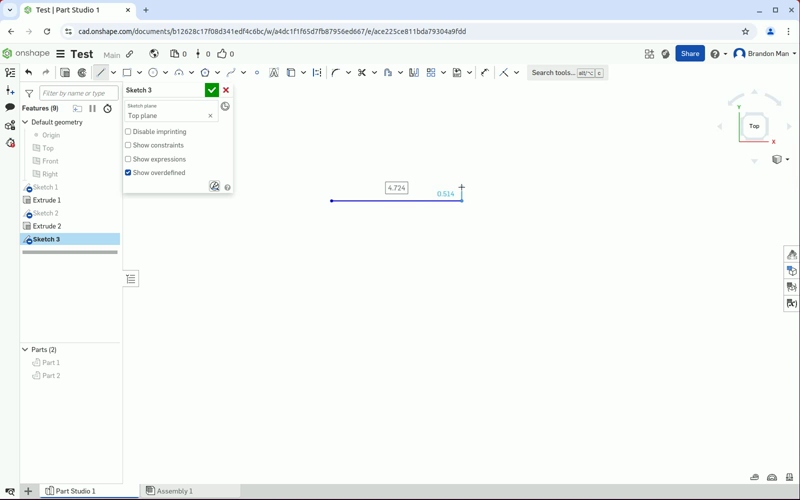
scroll(6)
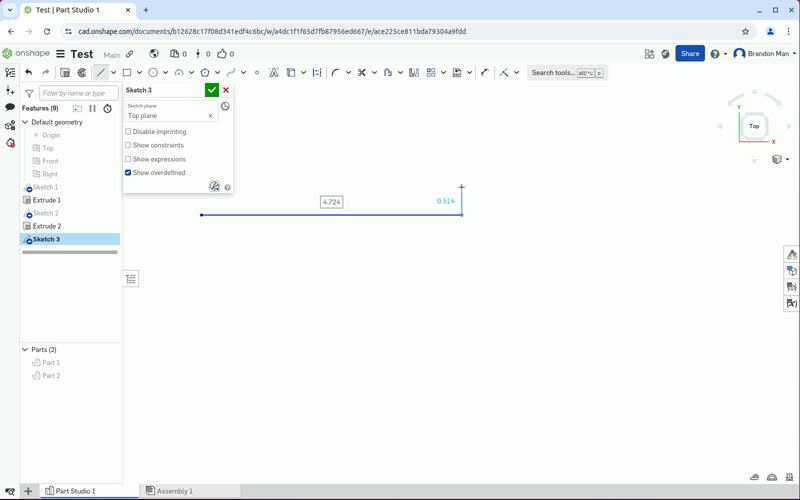
click(461, 186)
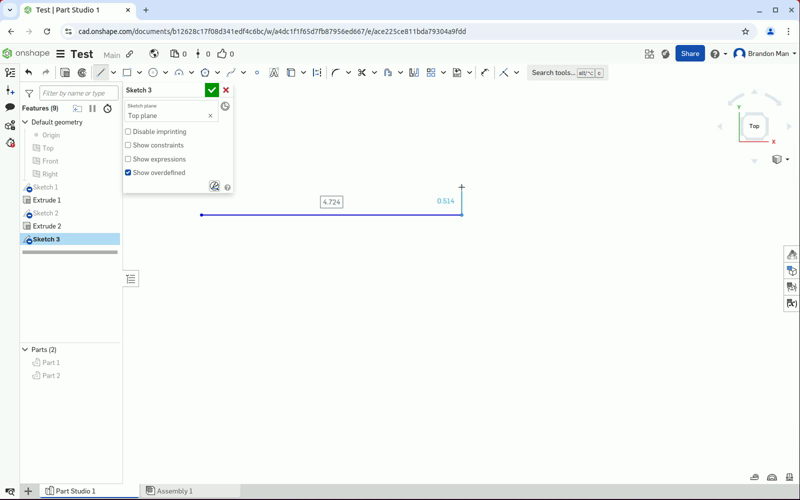
scroll(-6)
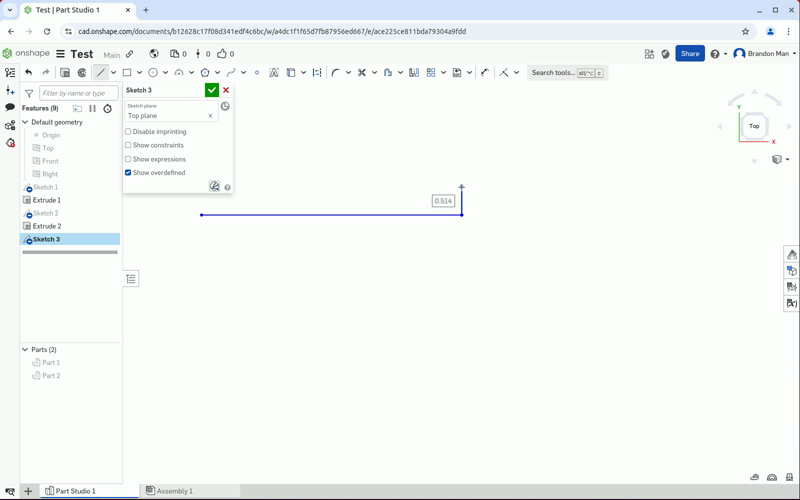
scroll(-6)
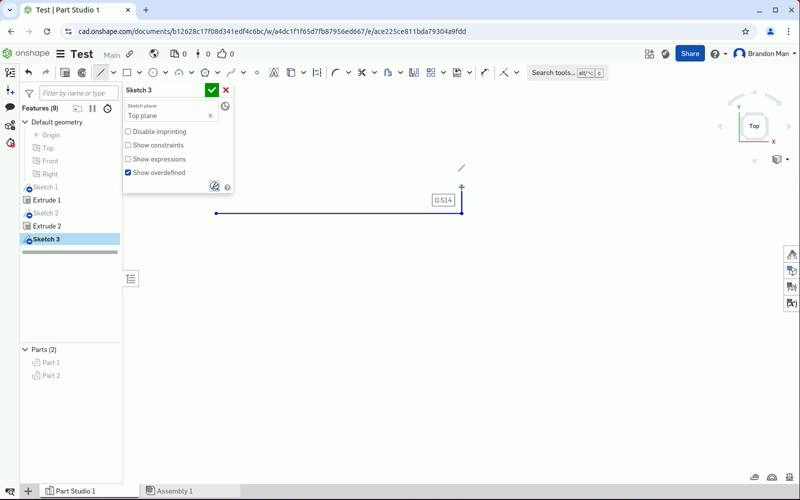
scroll(-6)
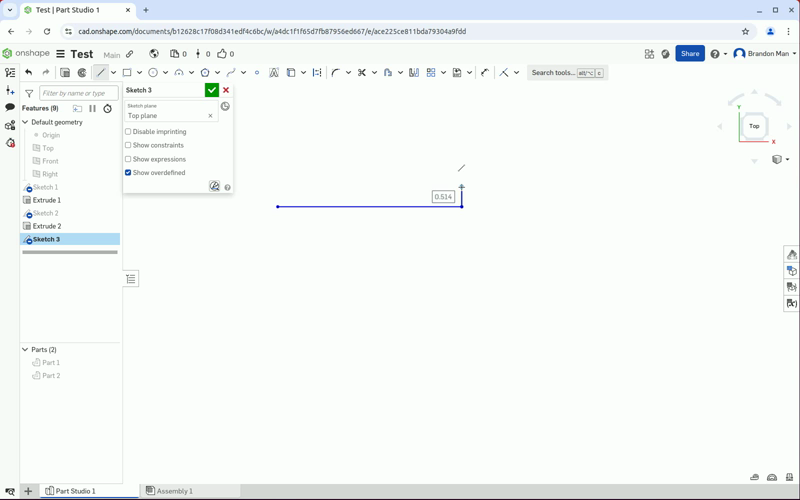
scroll(-6)
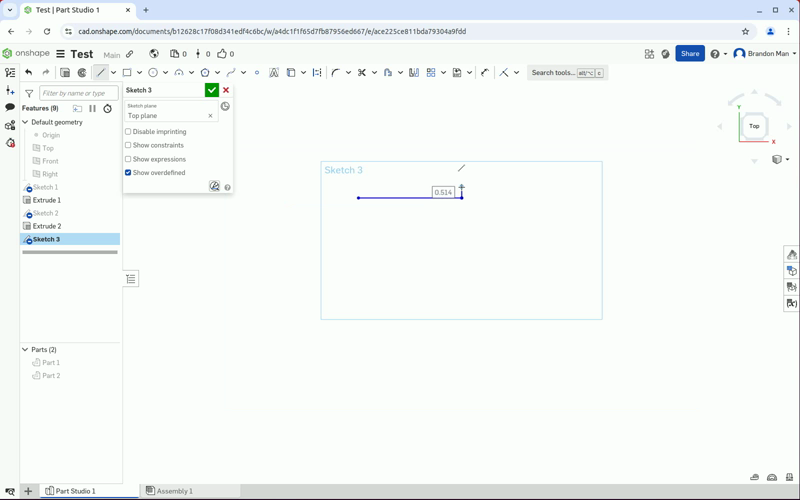
scroll(-6)
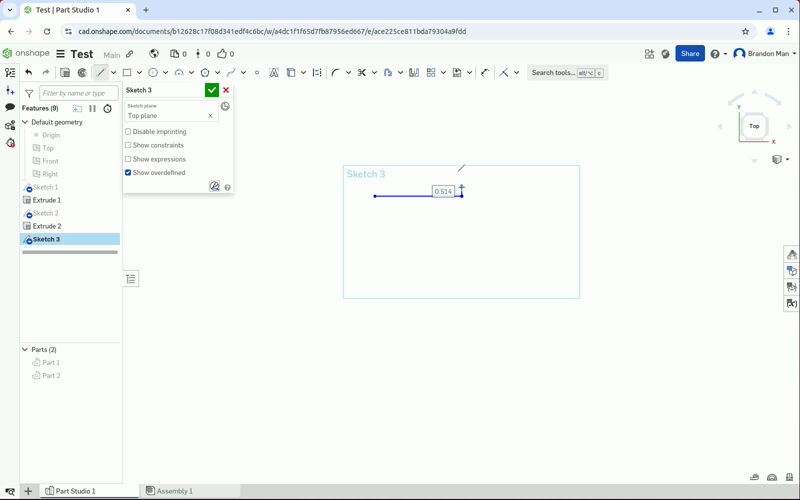
scroll(-6)
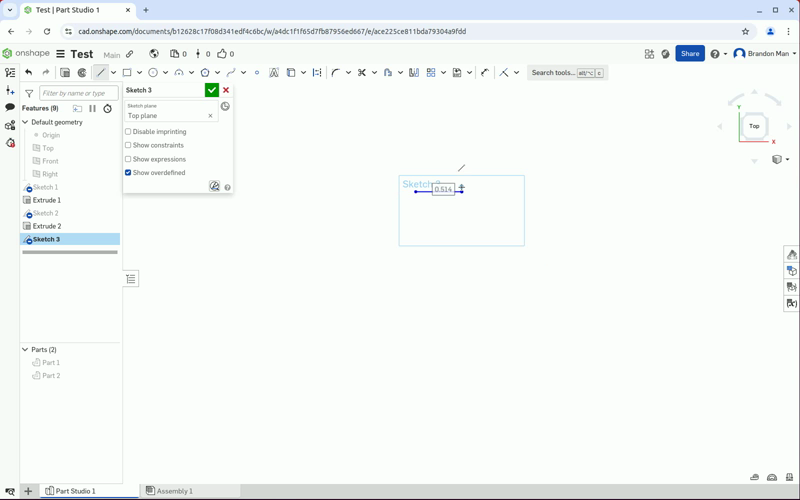
scroll(-6)
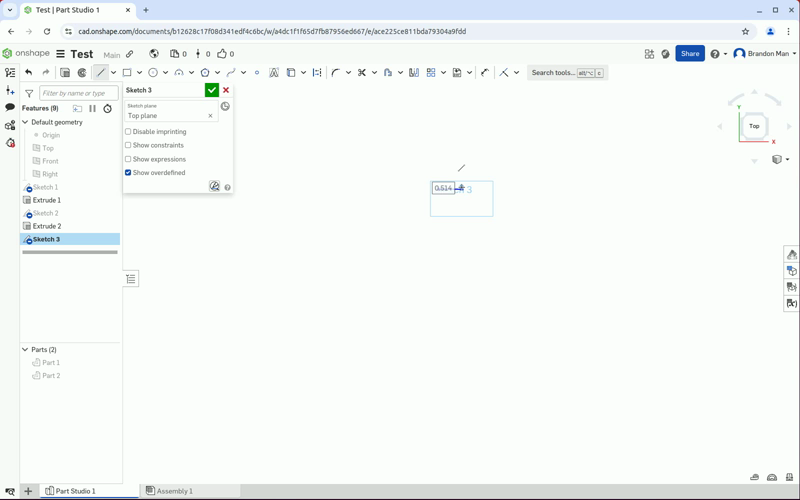
key_up(shift)
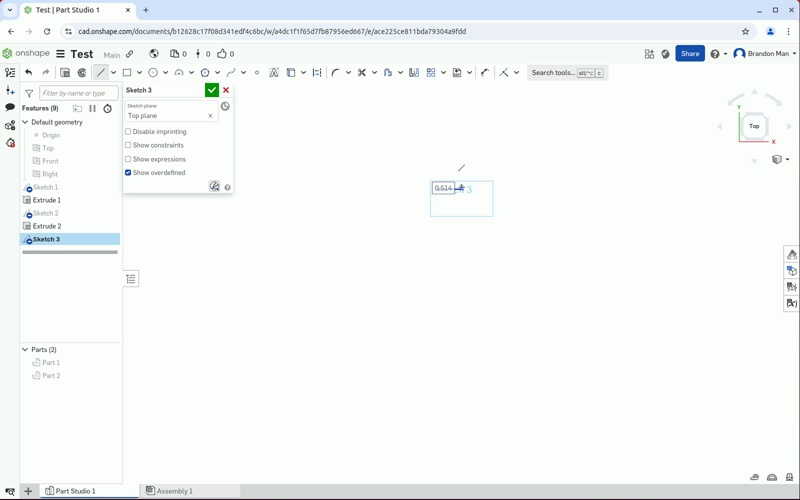
key_down(shift)
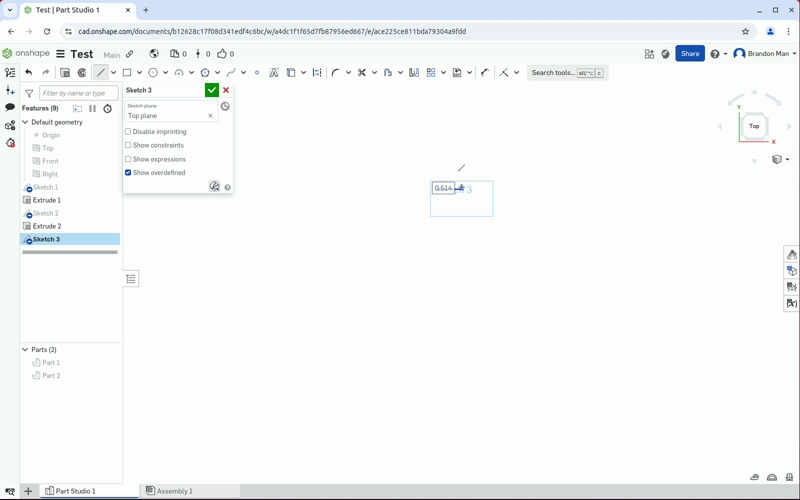
mouse_move(491, 186)
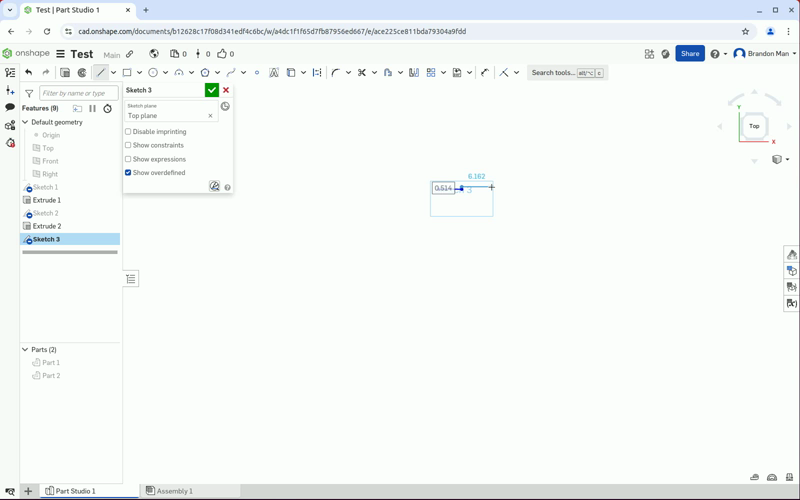
mouse_move(438, 186)
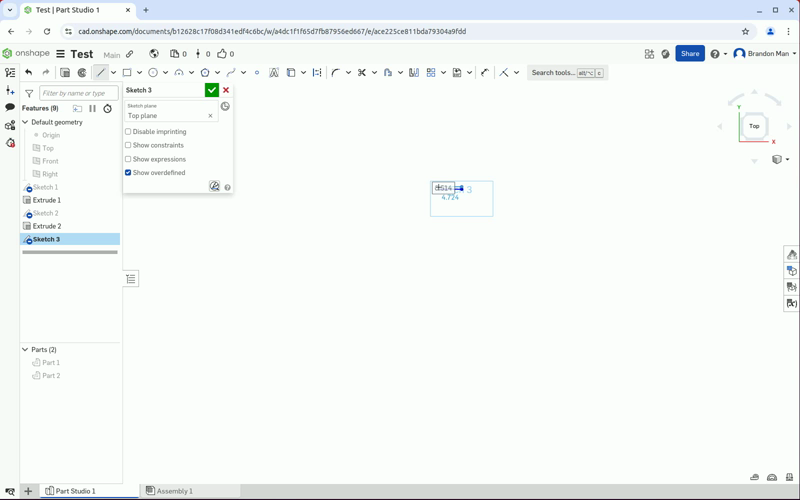
scroll(6)
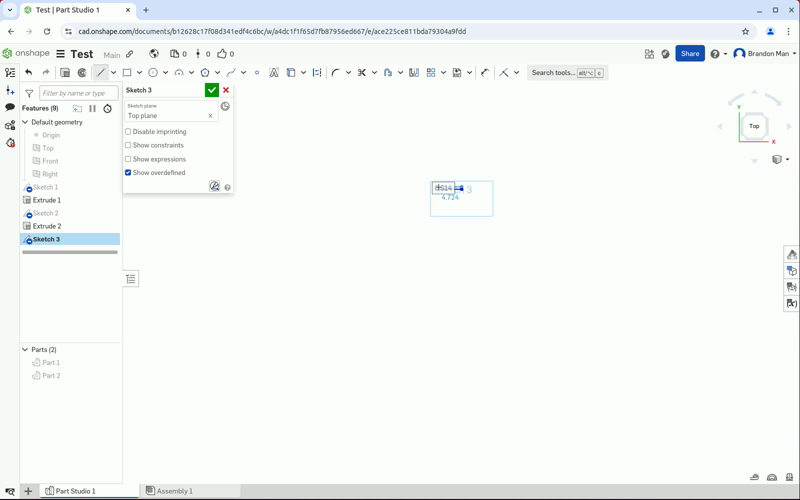
scroll(6)
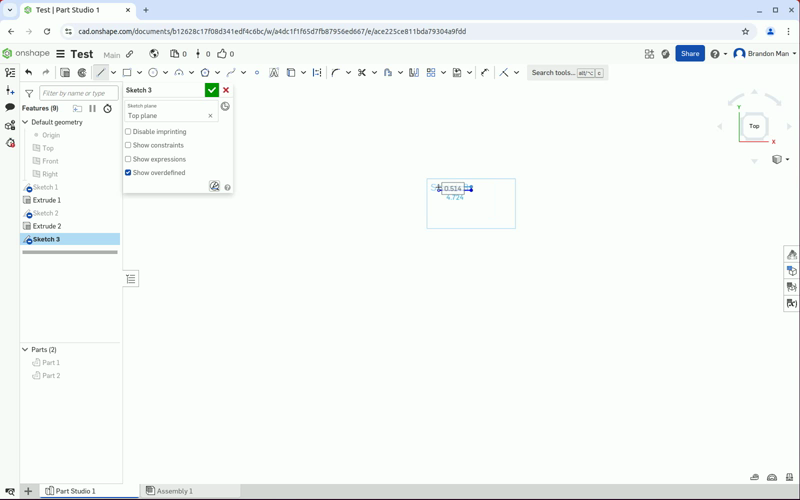
scroll(6)
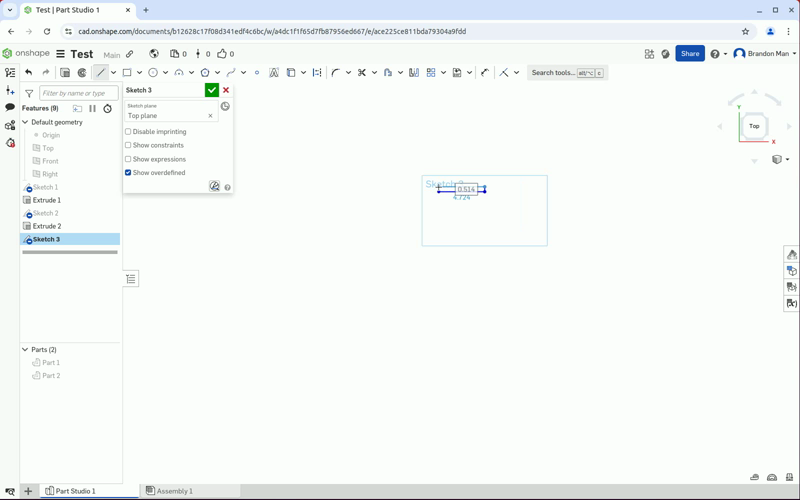
scroll(6)
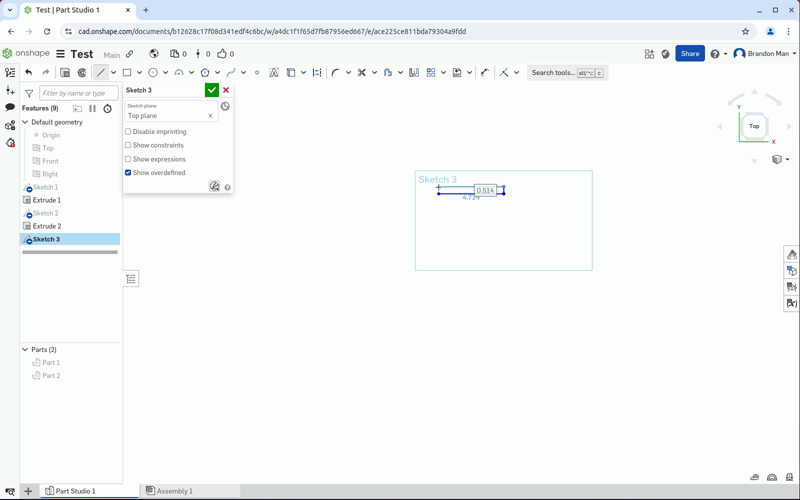
scroll(6)
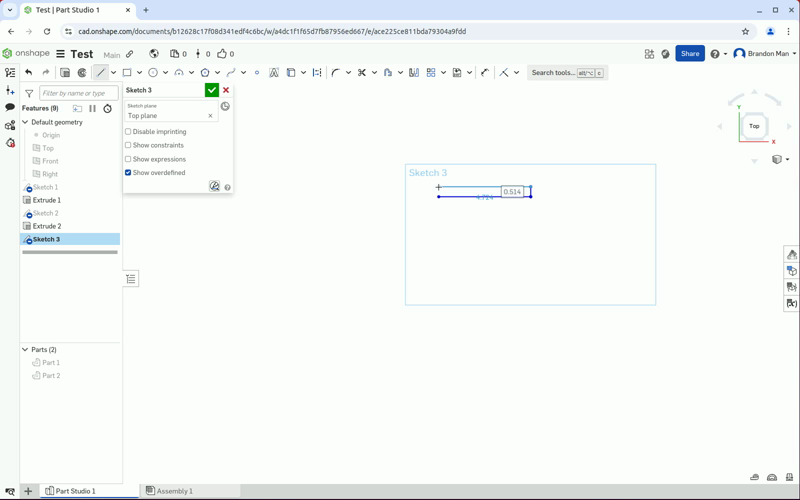
scroll(6)
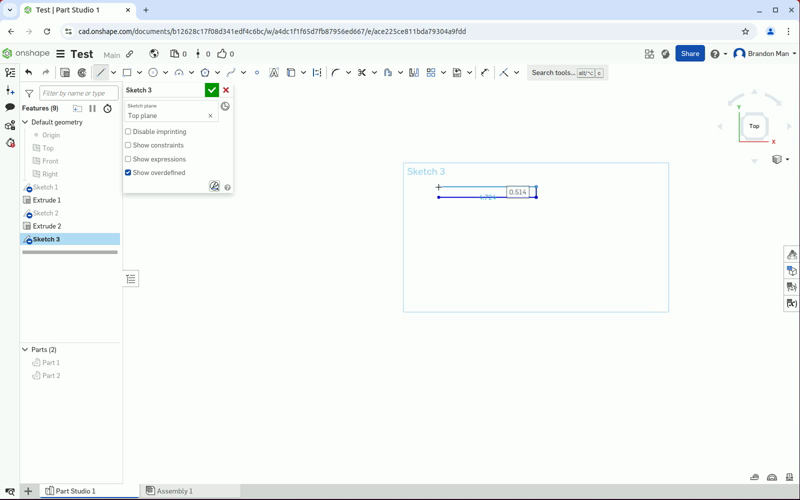
scroll(6)
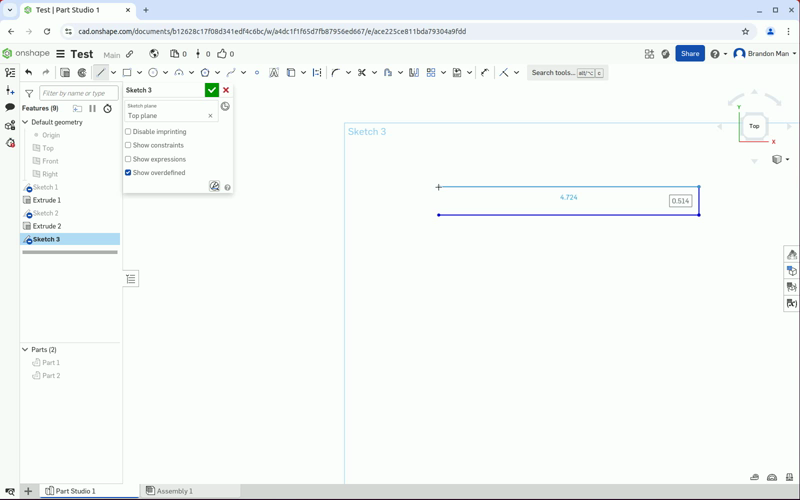
click(438, 186)
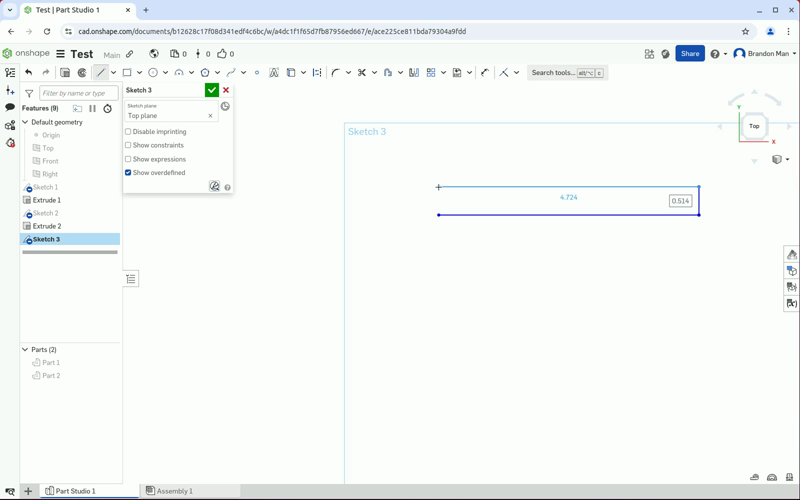
scroll(-6)
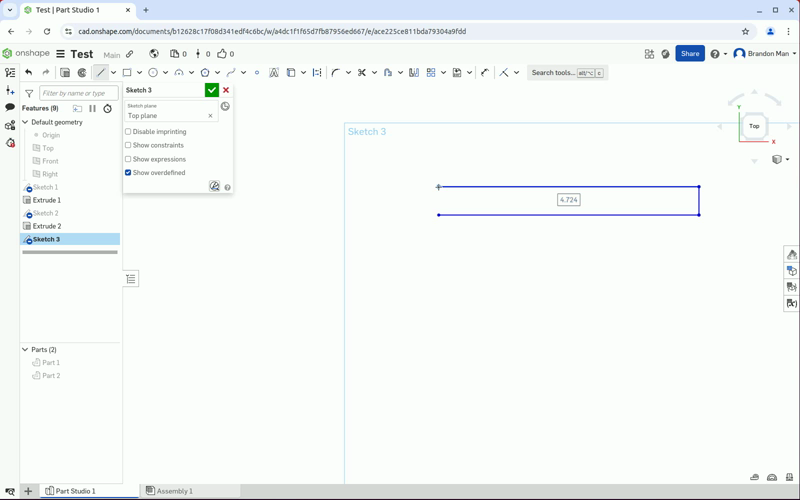
scroll(-6)
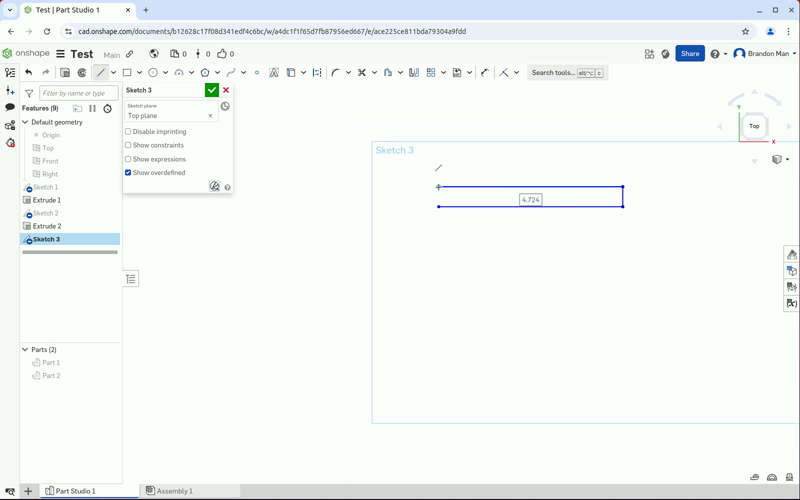
scroll(-6)
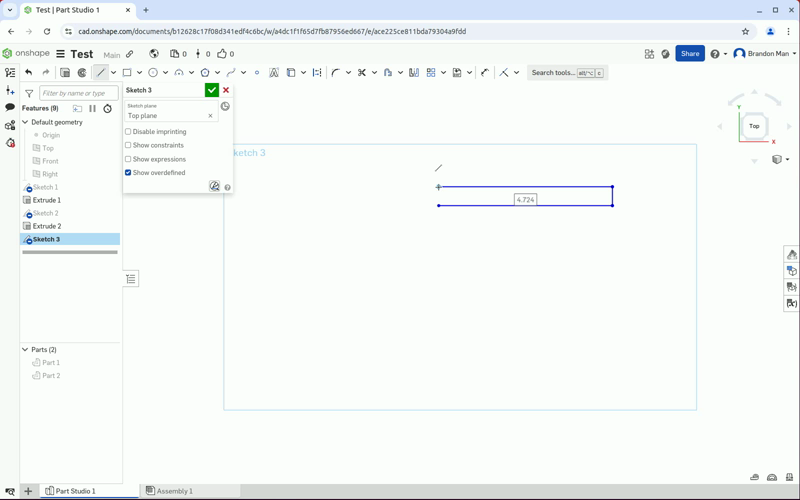
scroll(-6)
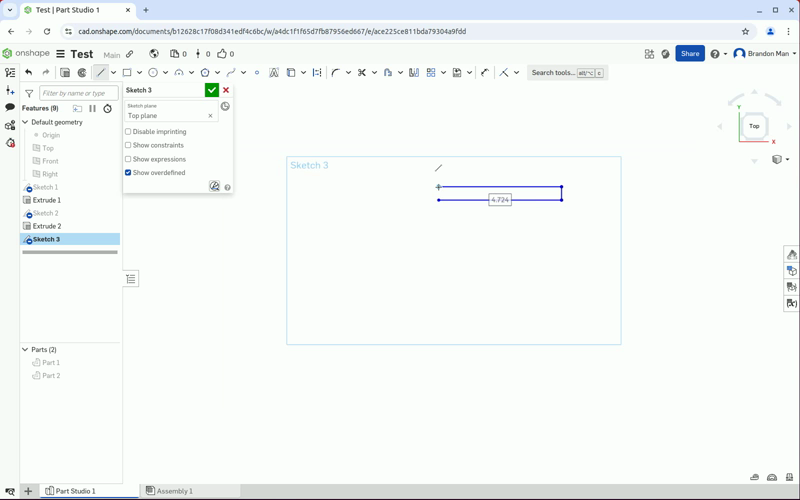
scroll(-6)
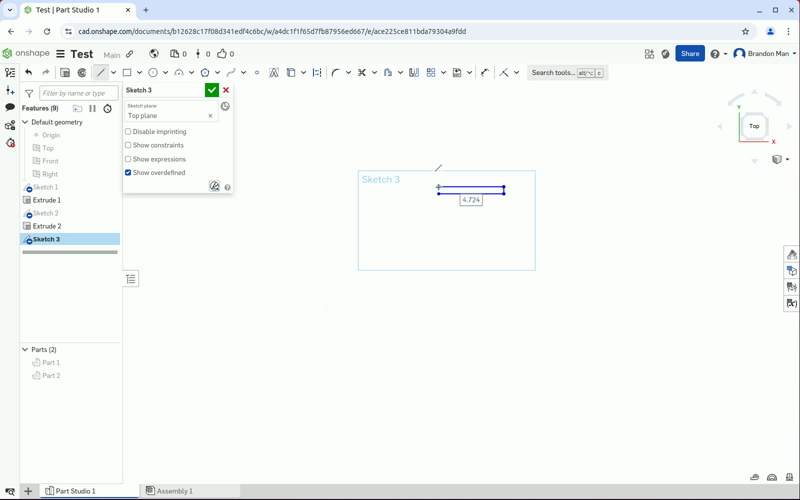
scroll(-6)
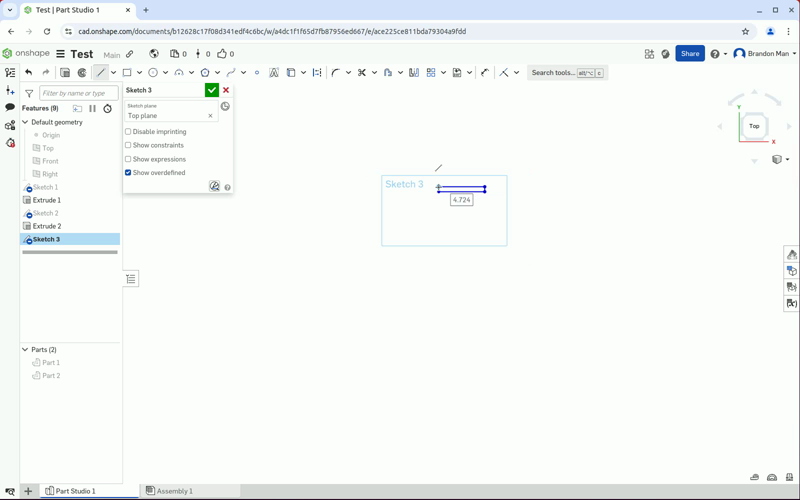
scroll(-6)
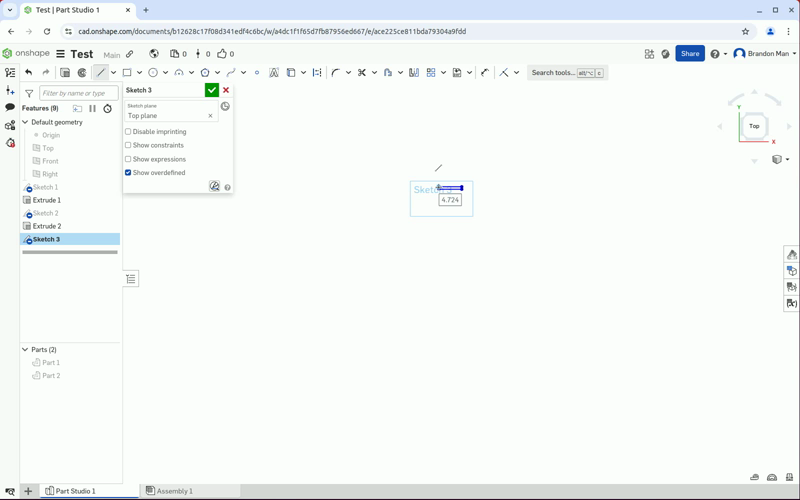
key_up(shift)
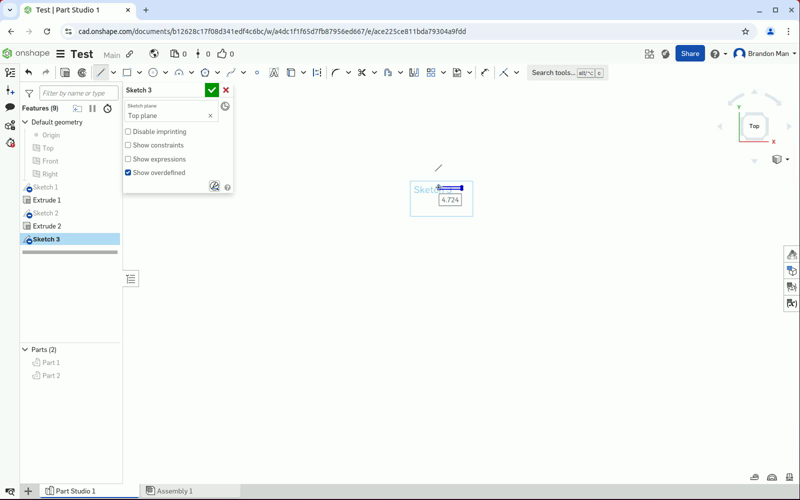
mouse_move(468, 186)
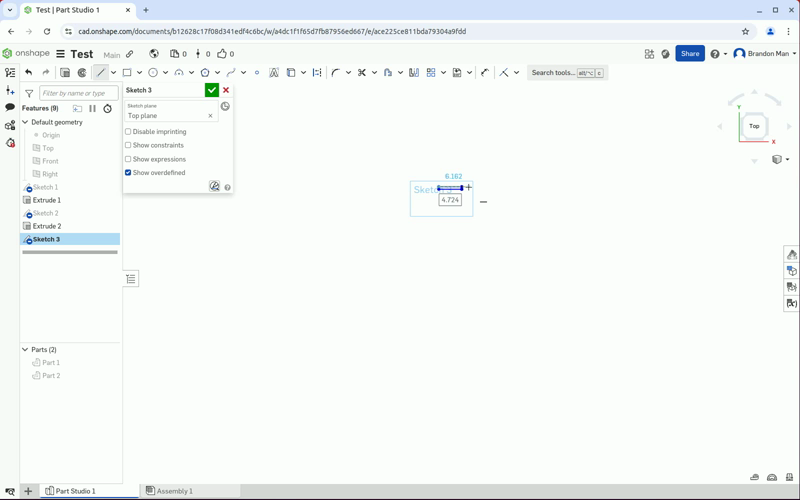
key_down(shift)
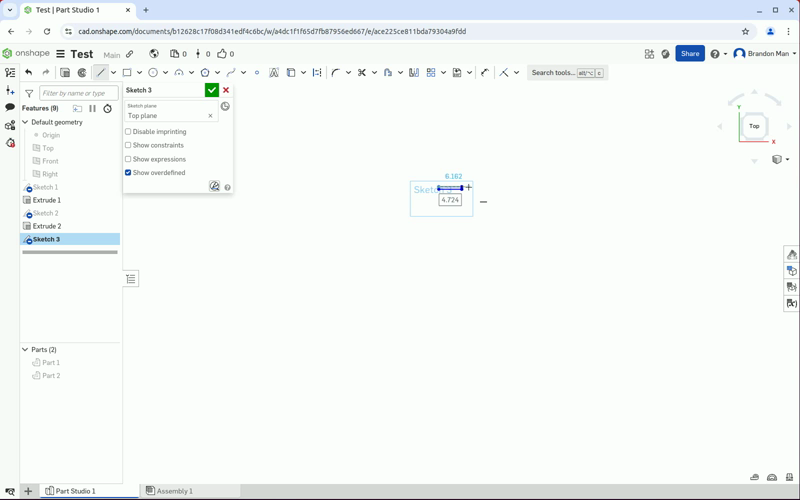
mouse_move(438, 189)
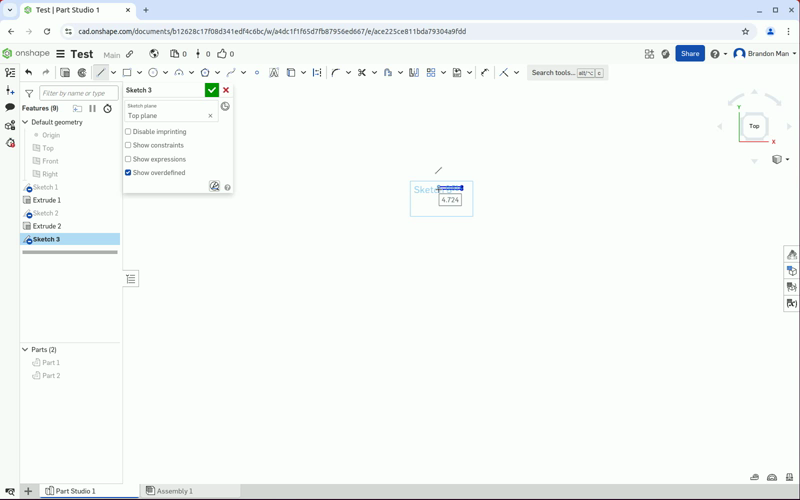
scroll(6)
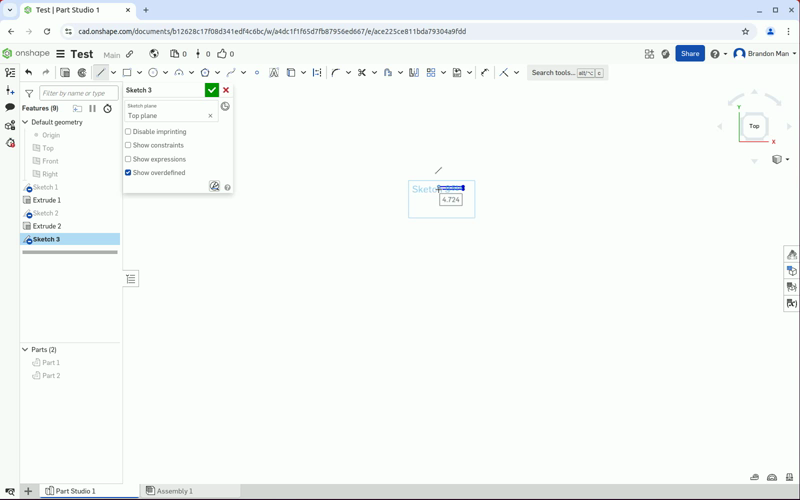
scroll(6)
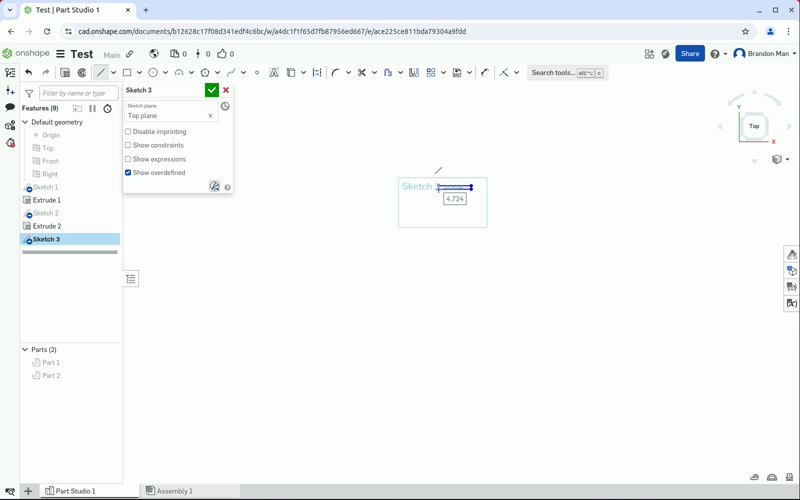
scroll(6)
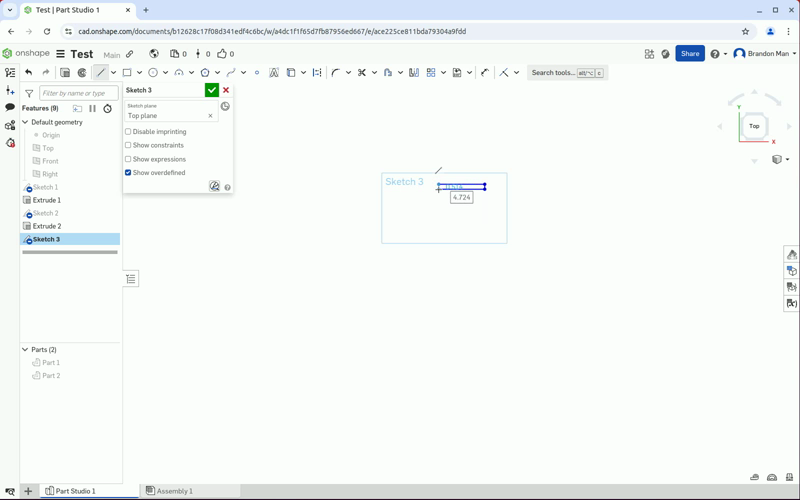
scroll(6)
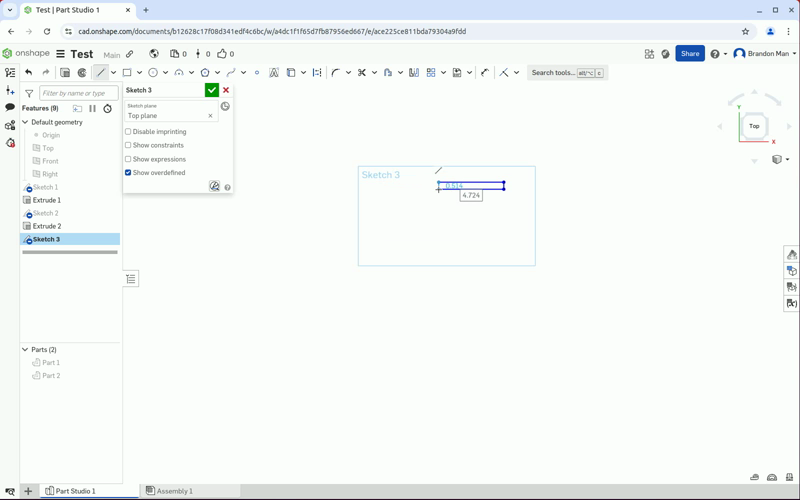
scroll(6)
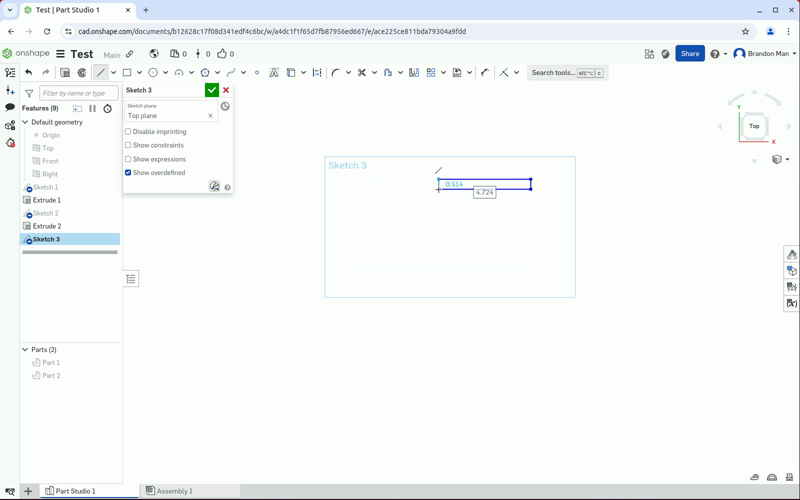
scroll(6)
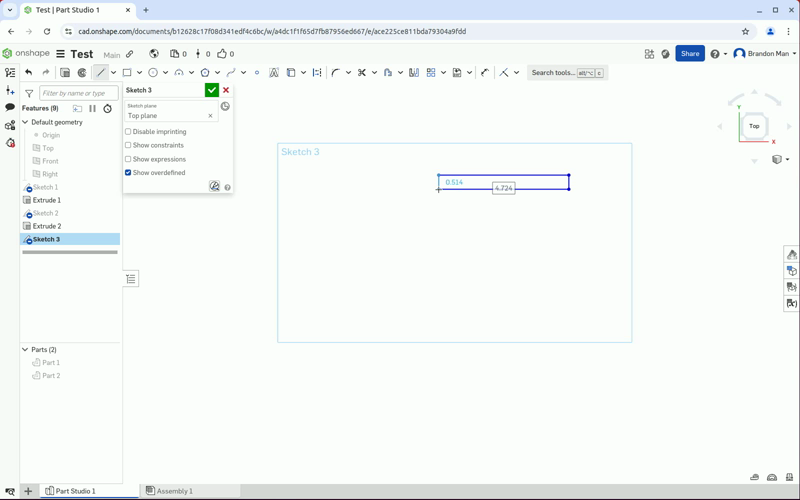
scroll(6)
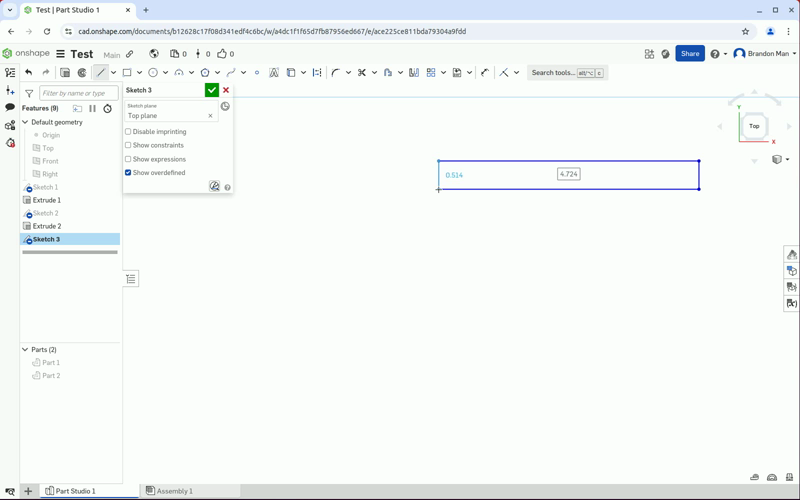
key_up(shift)
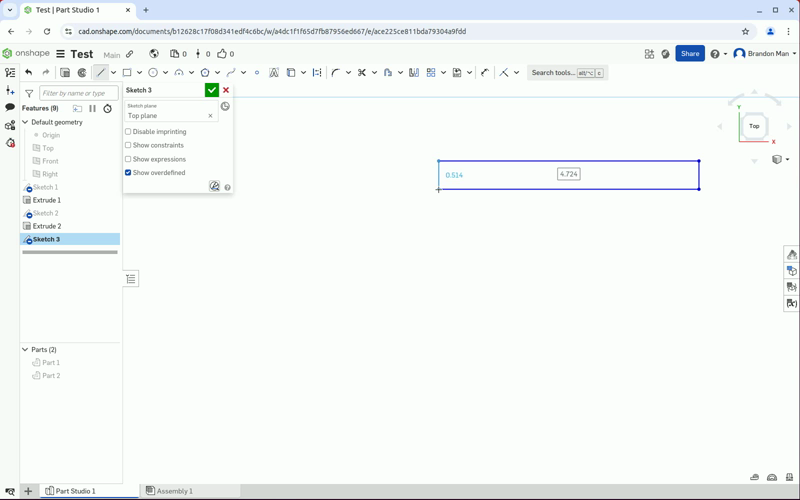
click(438, 189)
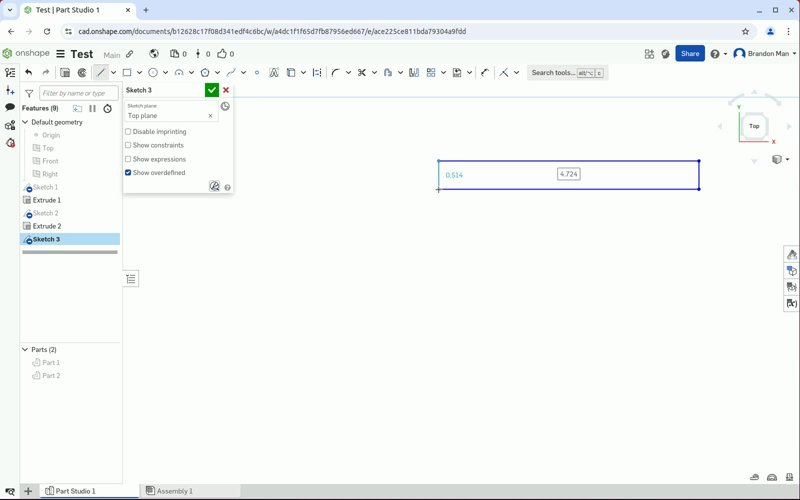
scroll(-6)
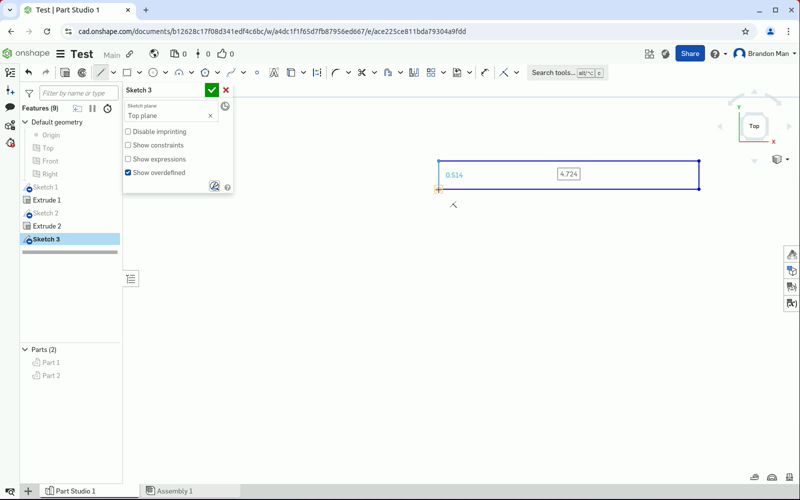
scroll(-6)
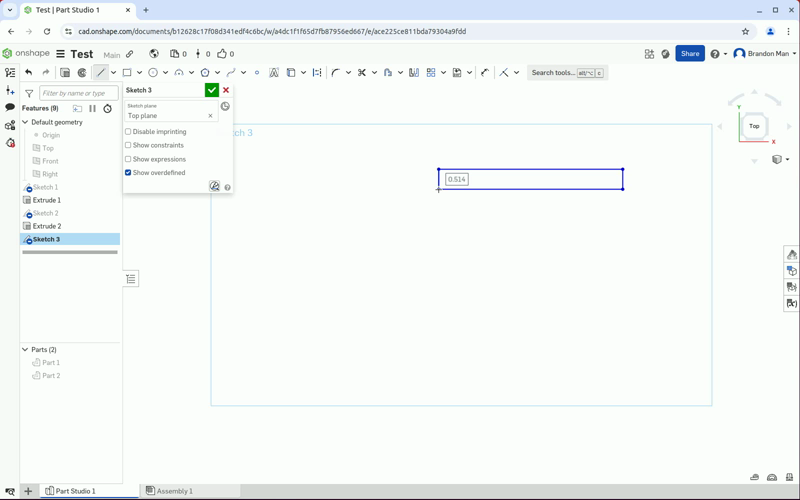
scroll(-6)
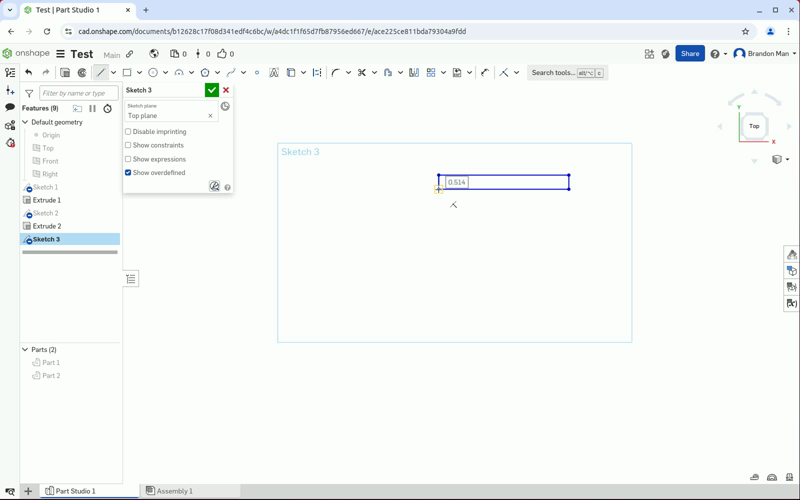
scroll(-6)
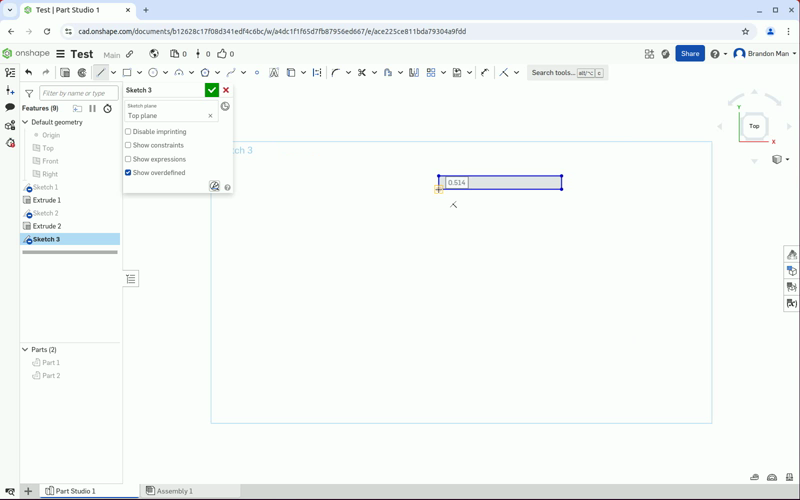
scroll(-6)
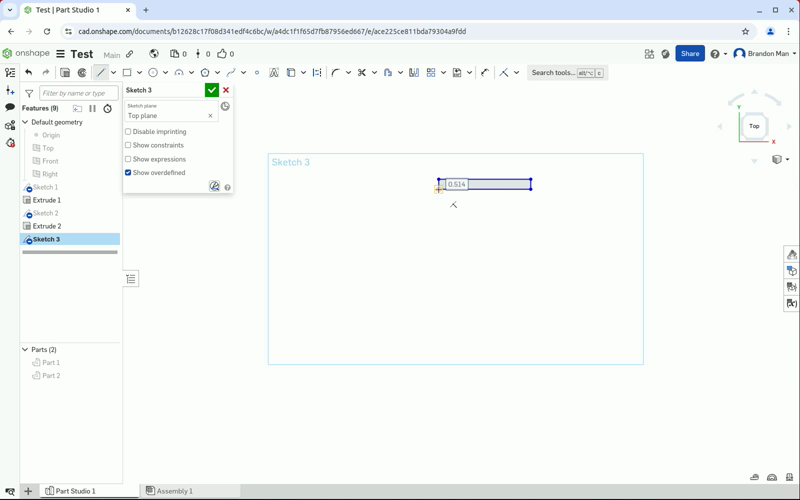
scroll(-6)
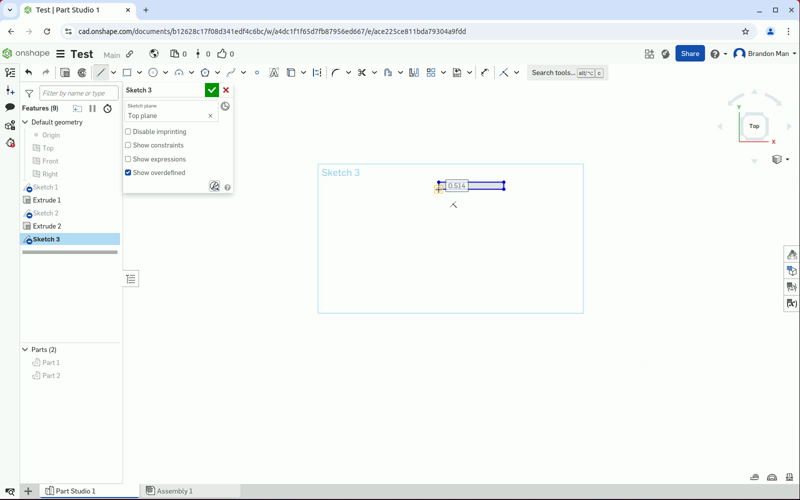
scroll(-6)
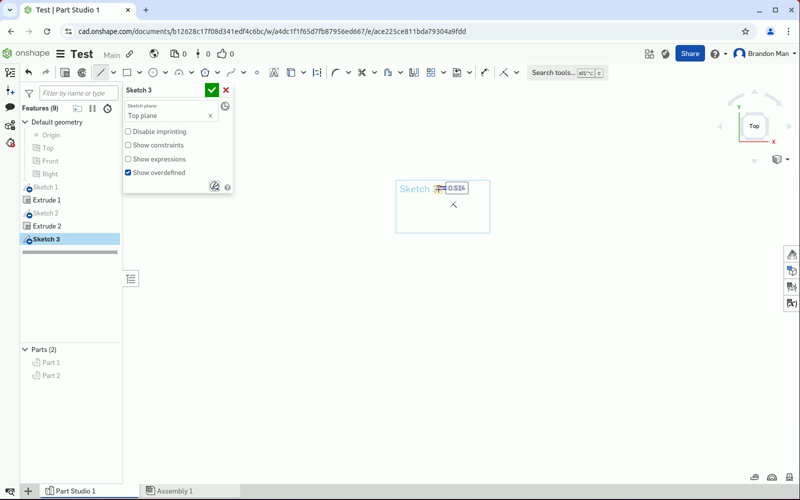
key(esc)
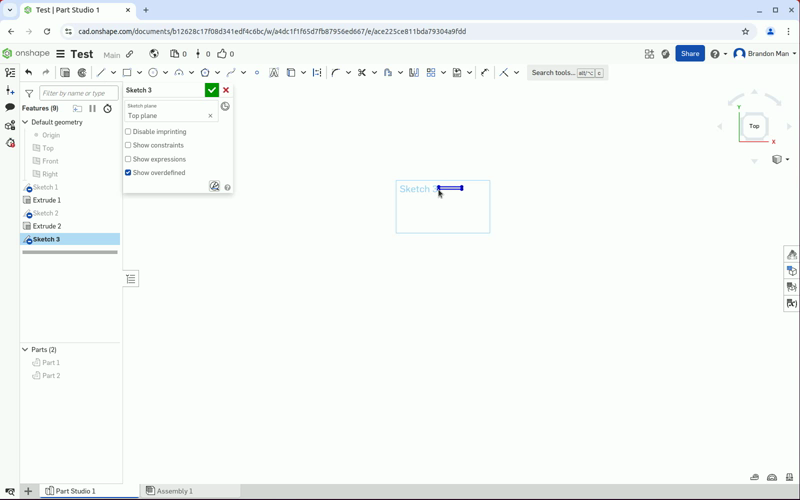
mouse_move(453, 187)
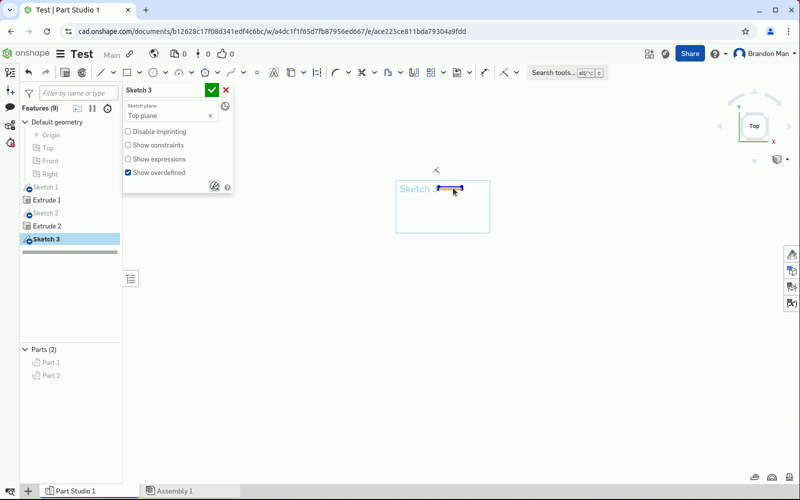
scroll(6)
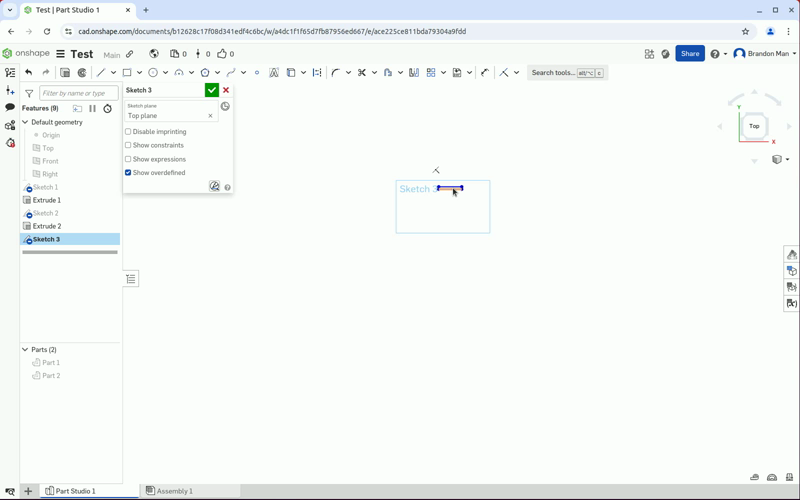
scroll(6)
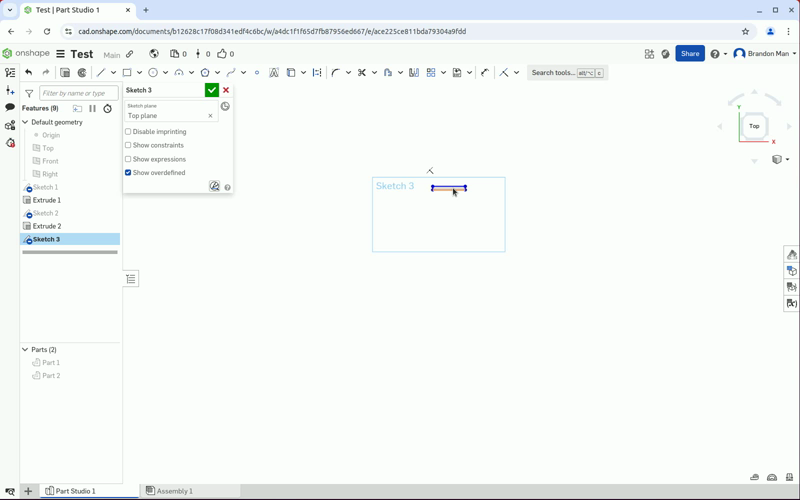
scroll(6)
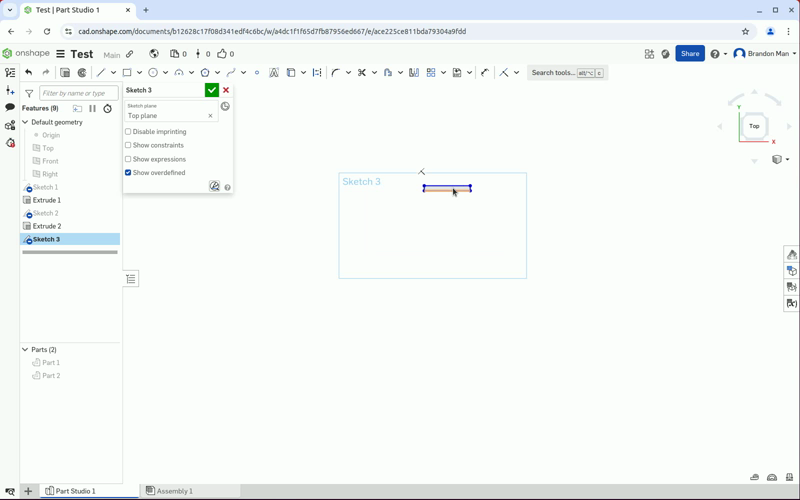
scroll(6)
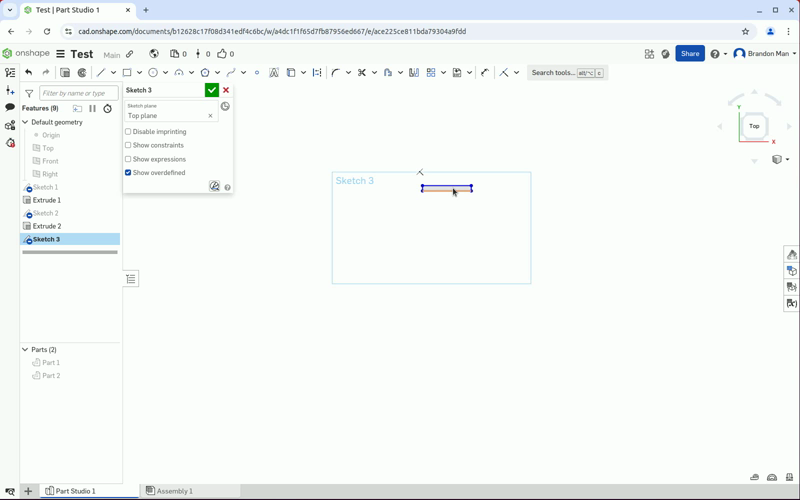
scroll(6)
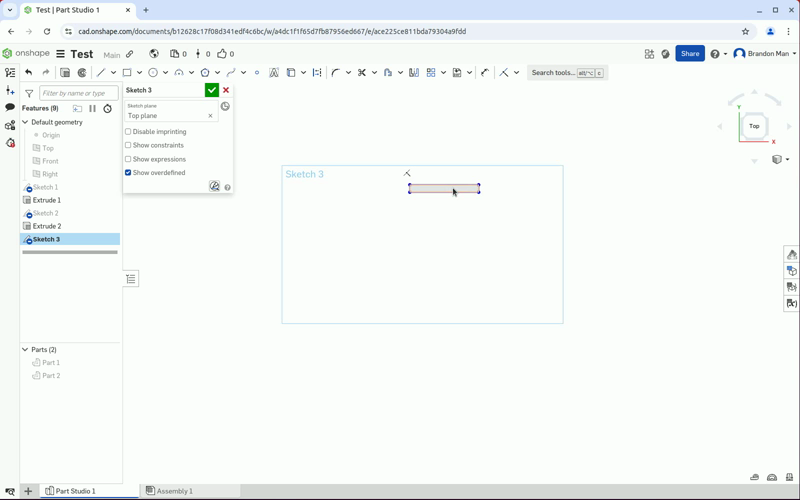
scroll(6)
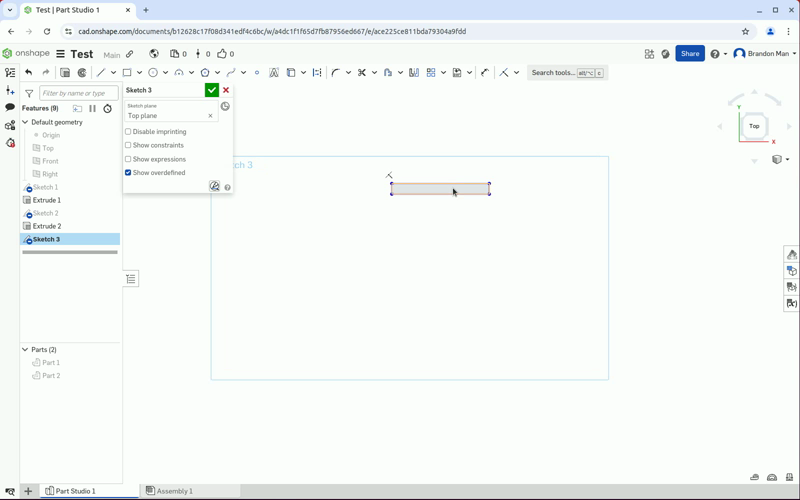
scroll(6)
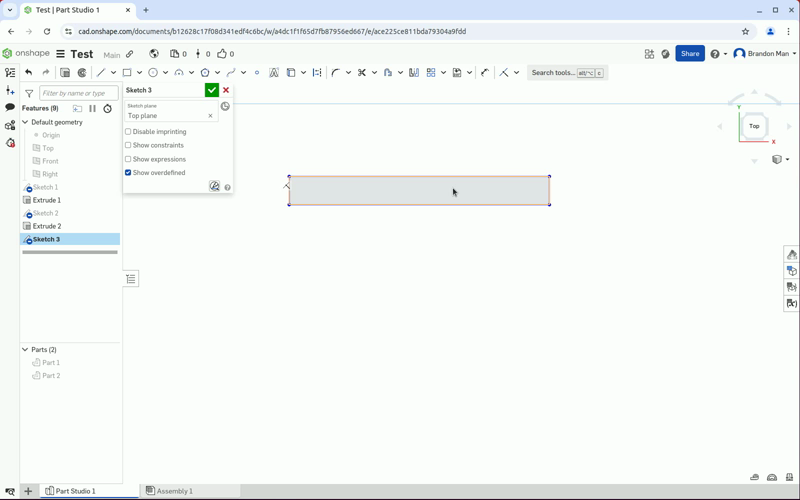
click(453, 187)
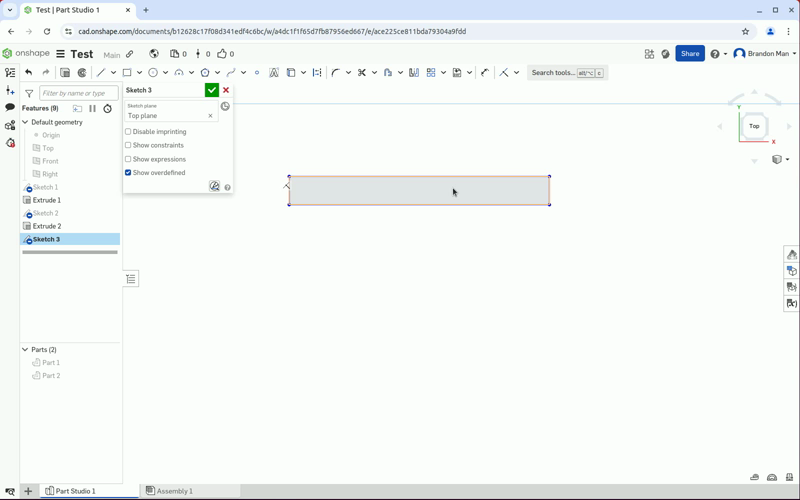
scroll(-6)
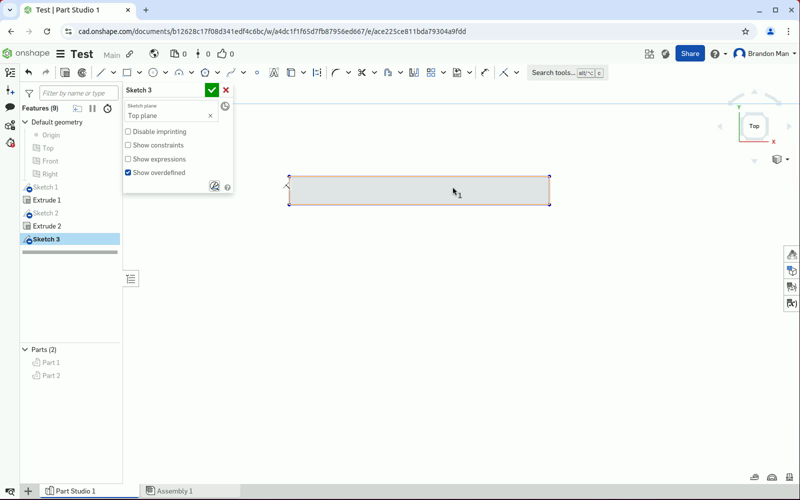
scroll(-6)
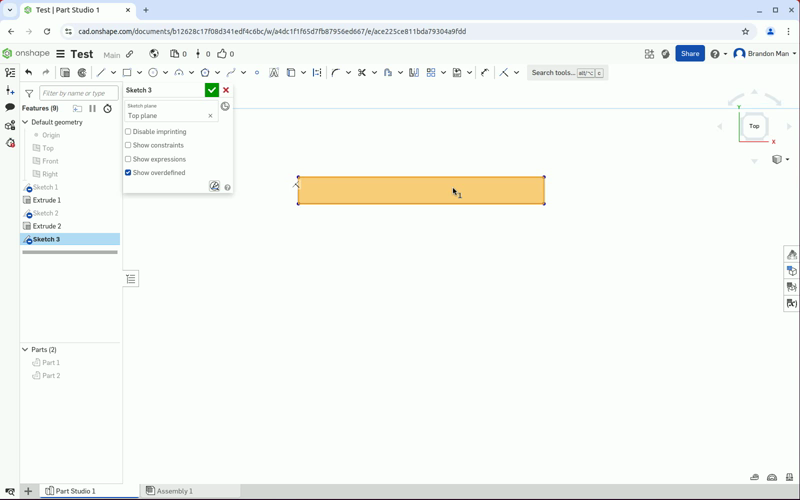
scroll(-6)
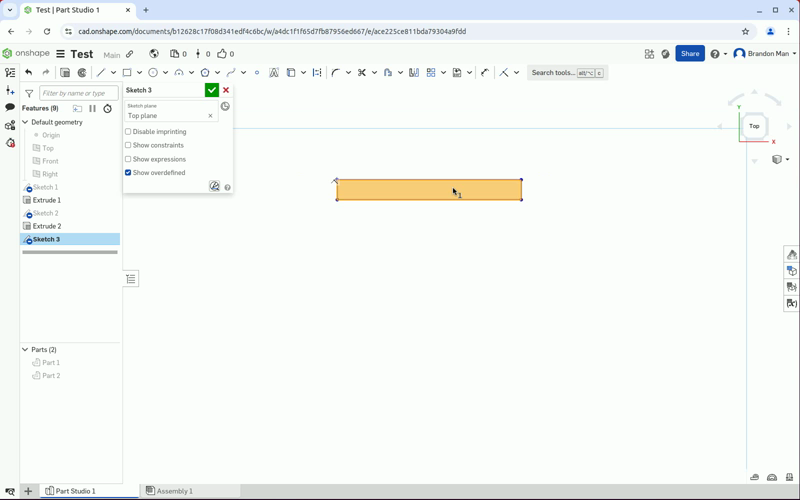
scroll(-6)
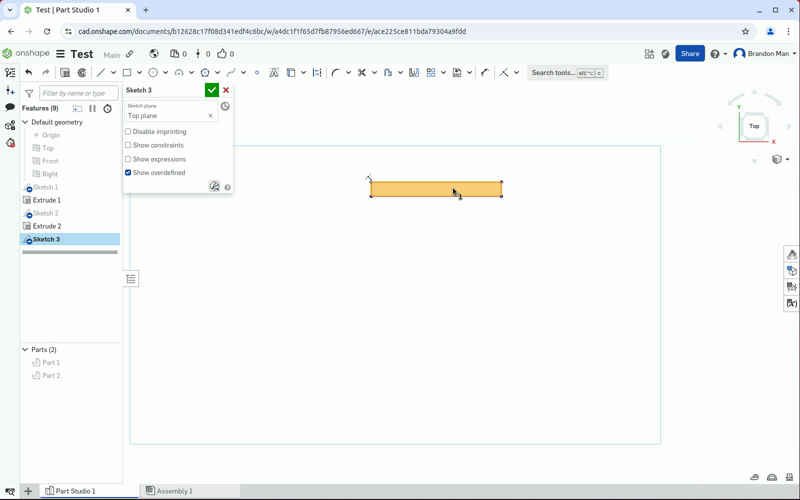
scroll(-6)
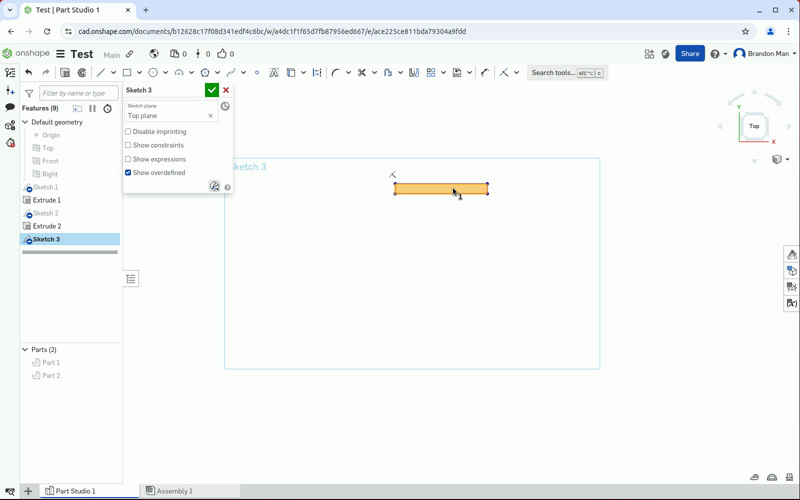
scroll(-6)
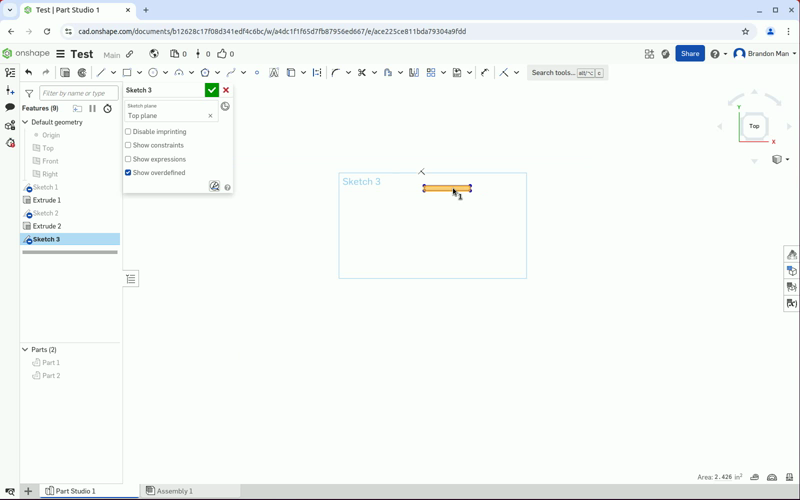
scroll(-6)
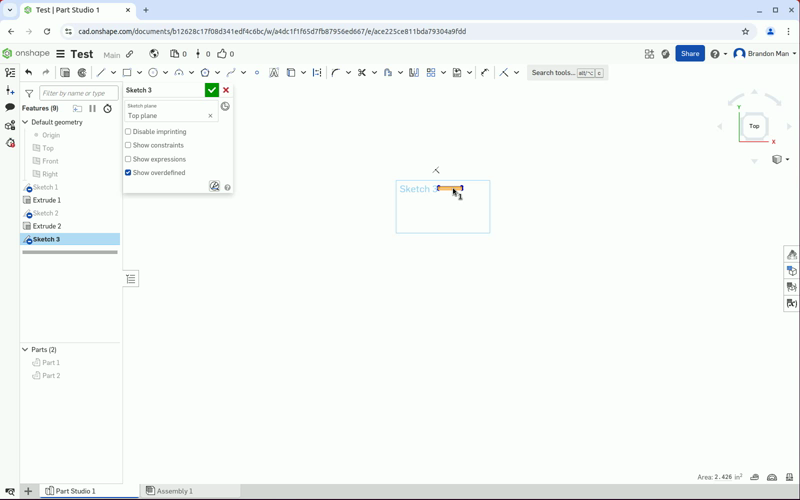
mouse_move(73, 352)
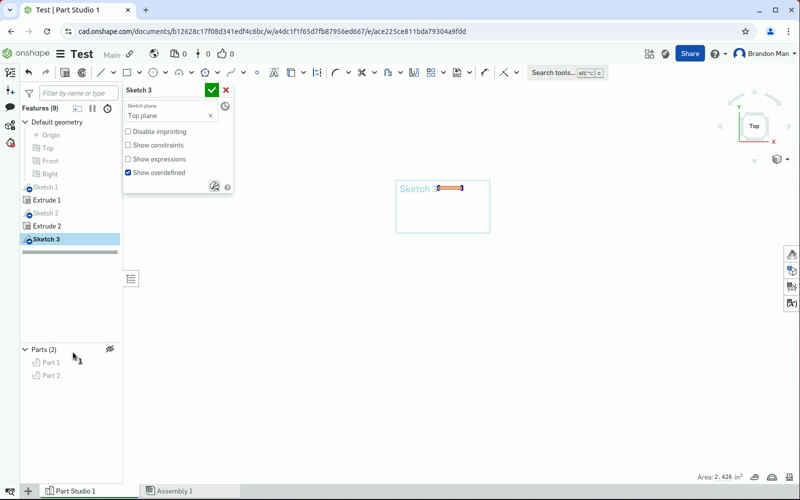
key(shift+y)
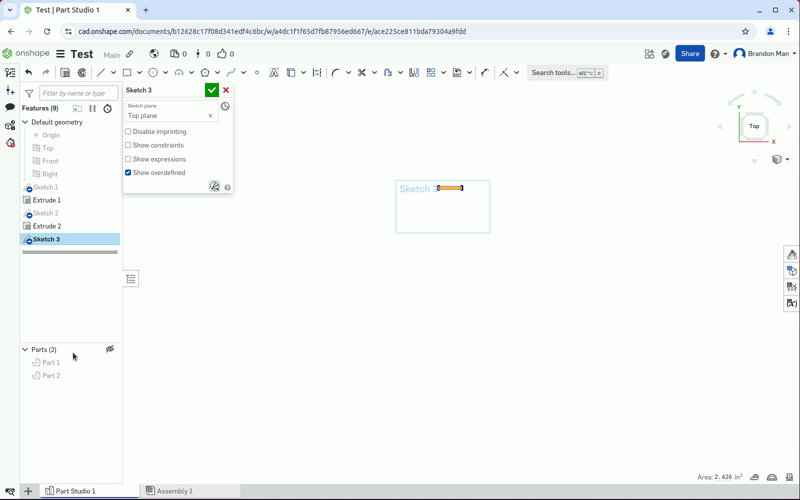
key(shift+e)
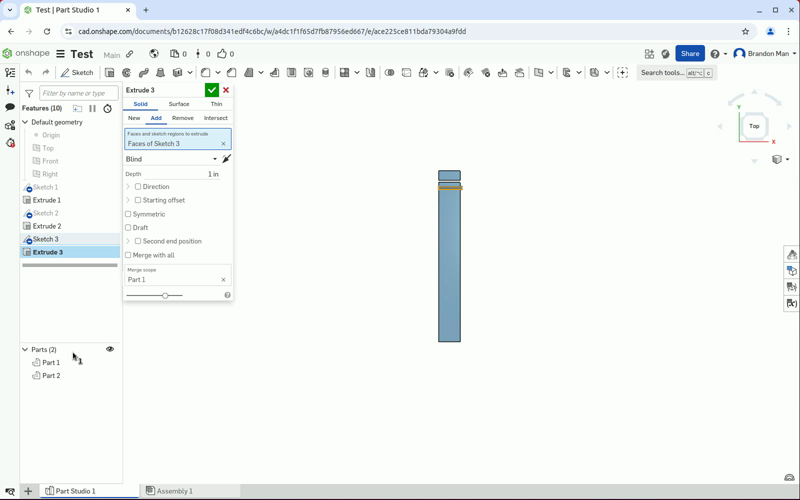
mouse_move(143, 106)
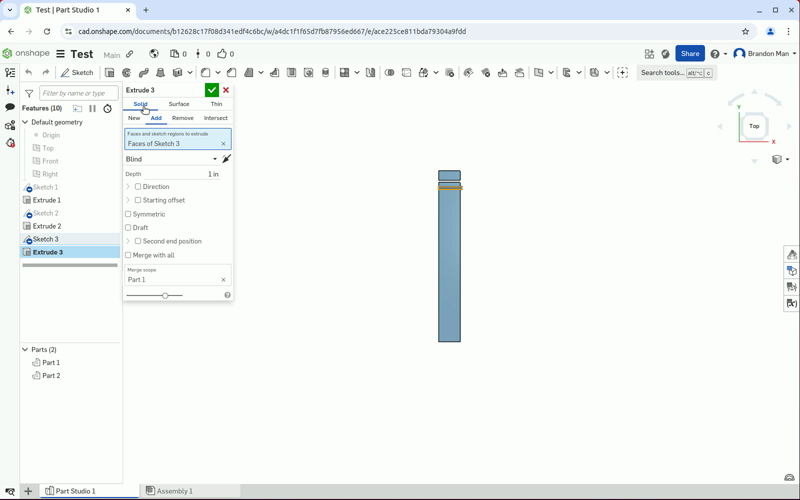
click(143, 106)
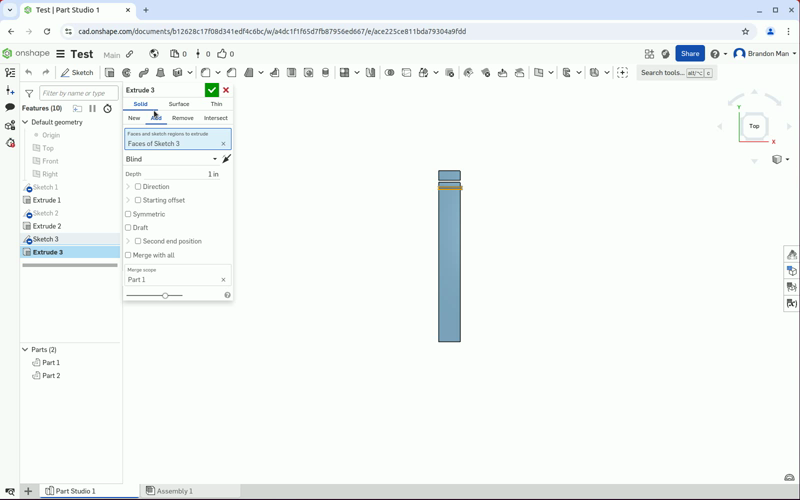
mouse_move(186, 120)
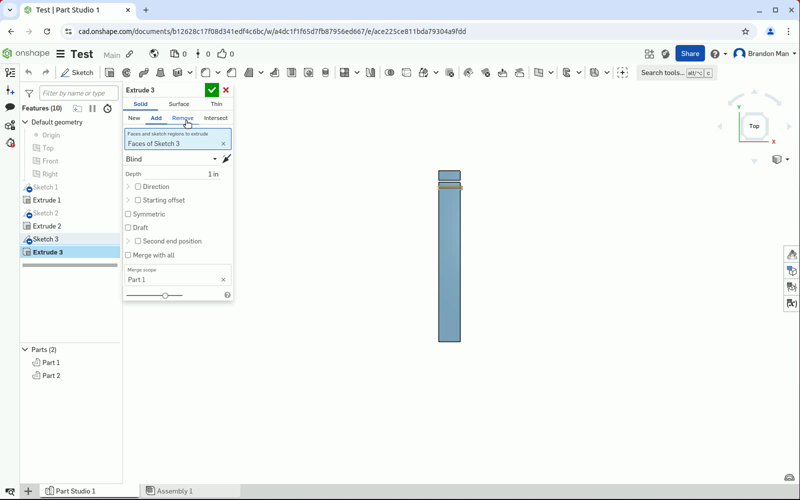
click(186, 120)
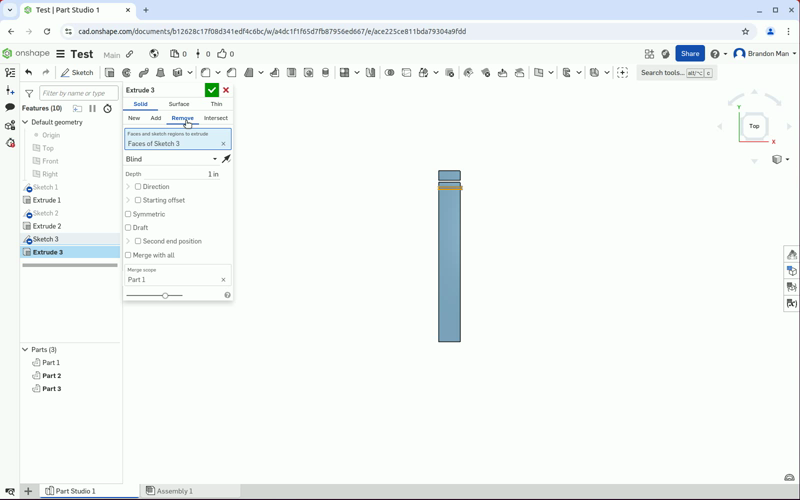
key(tab, 4)
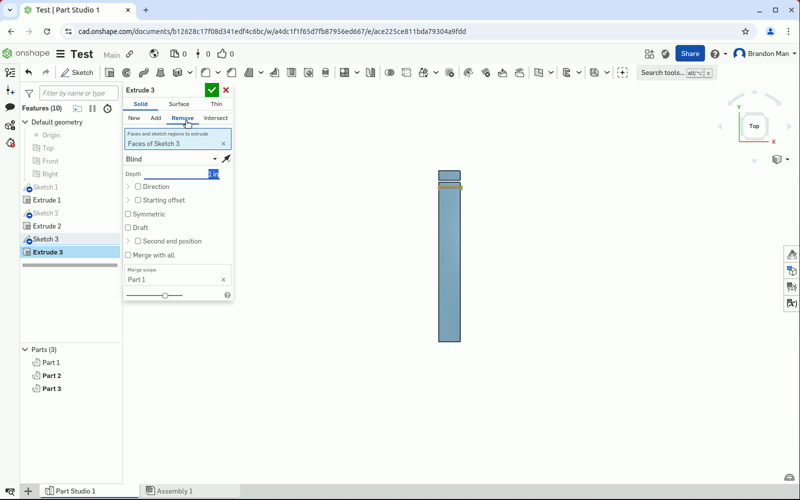
text(0.241)
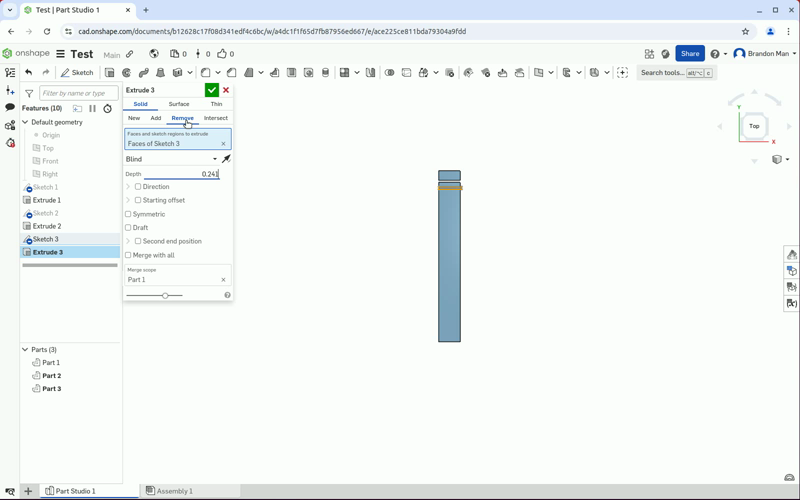
key(tab, 6)
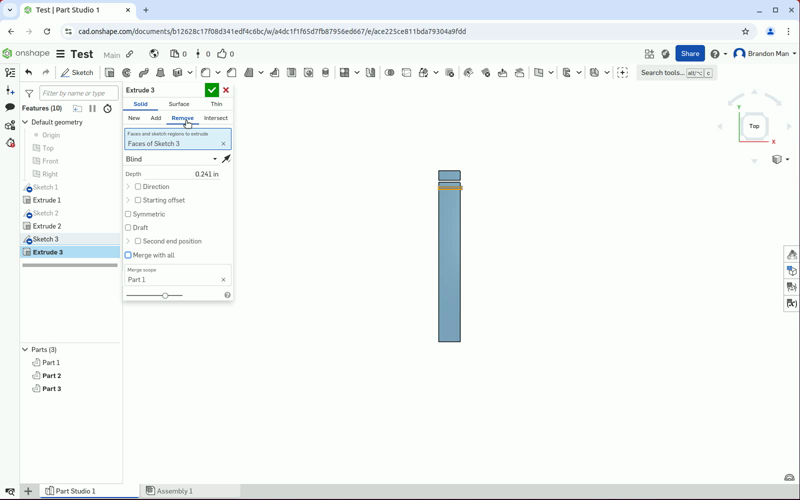
key(space)
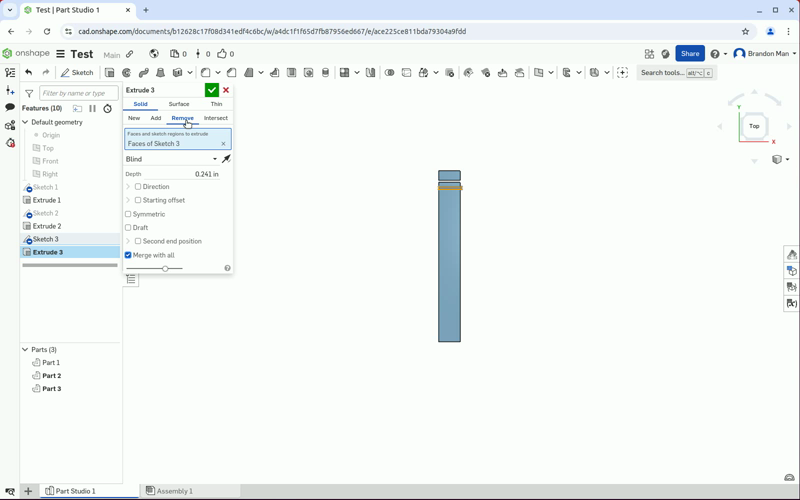
key(enter)
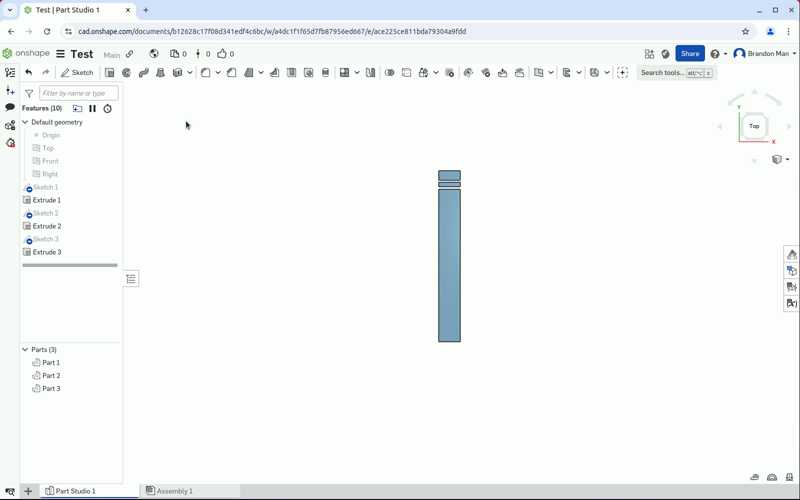
key(shift+h)
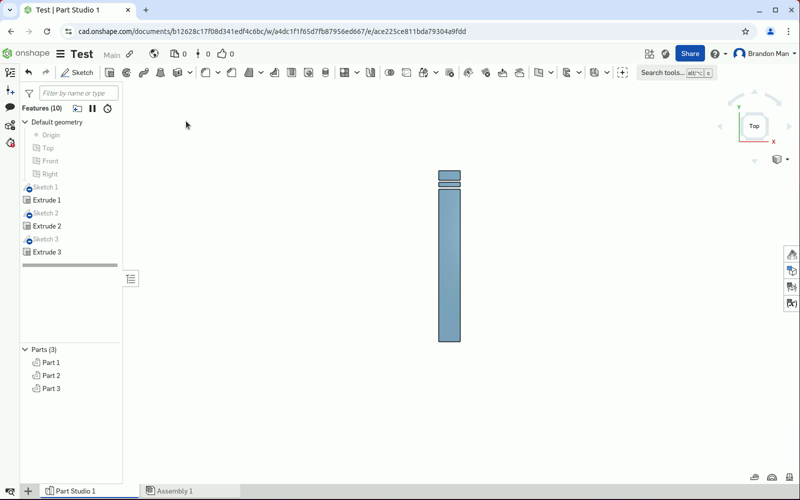
key(shift+h)
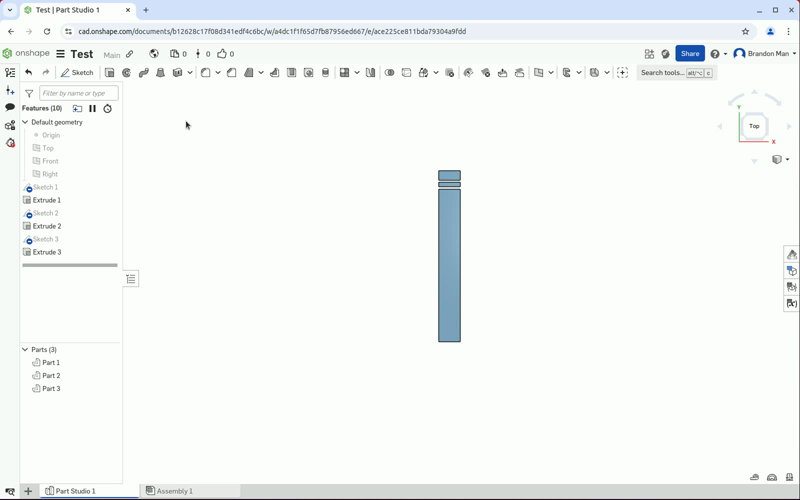
mouse_move(73, 189)
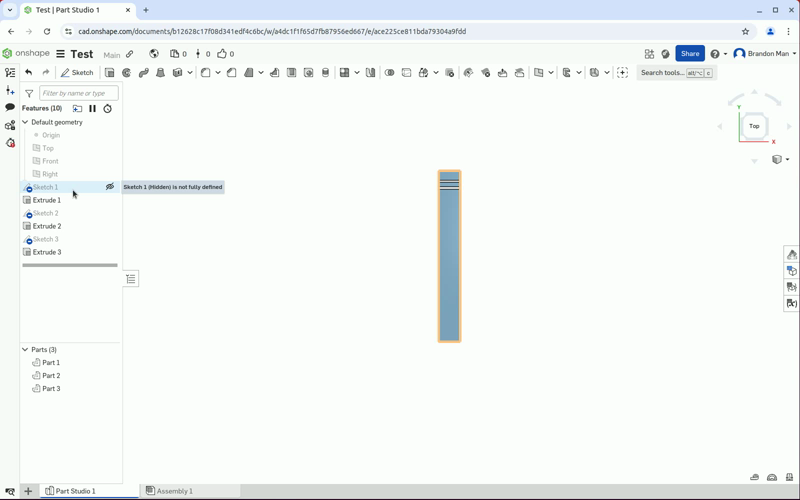
click(73, 189)
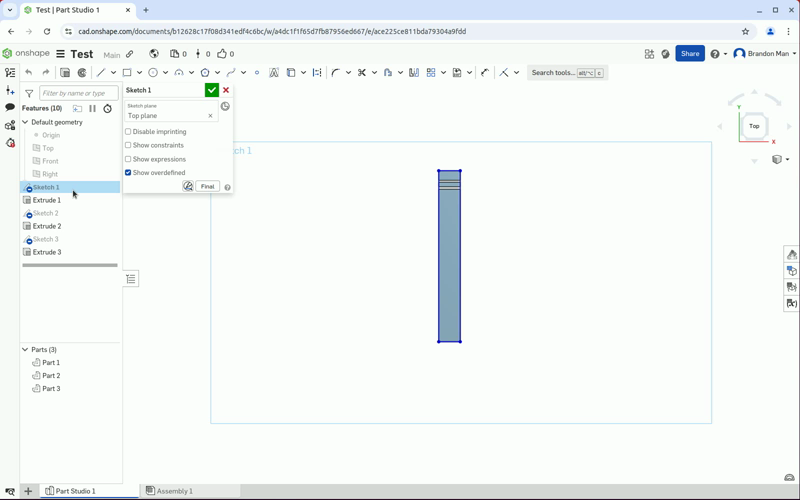
mouse_move(229, 92)
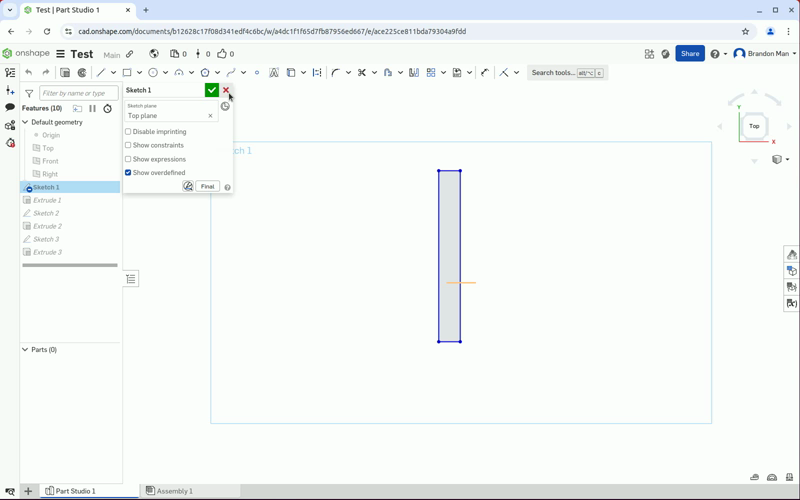
click(229, 92)
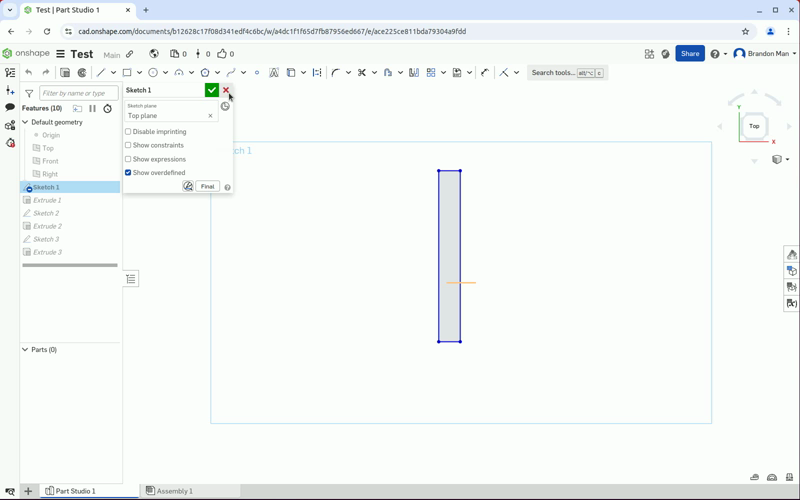
key(shift+s)
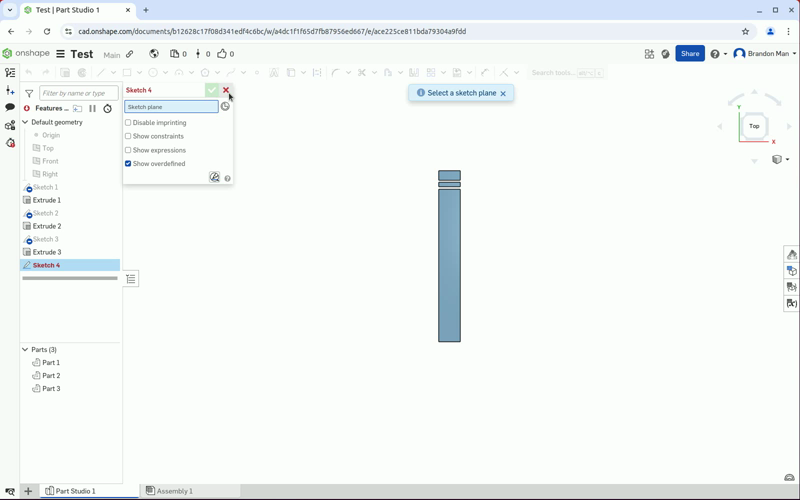
mouse_move(73, 150)
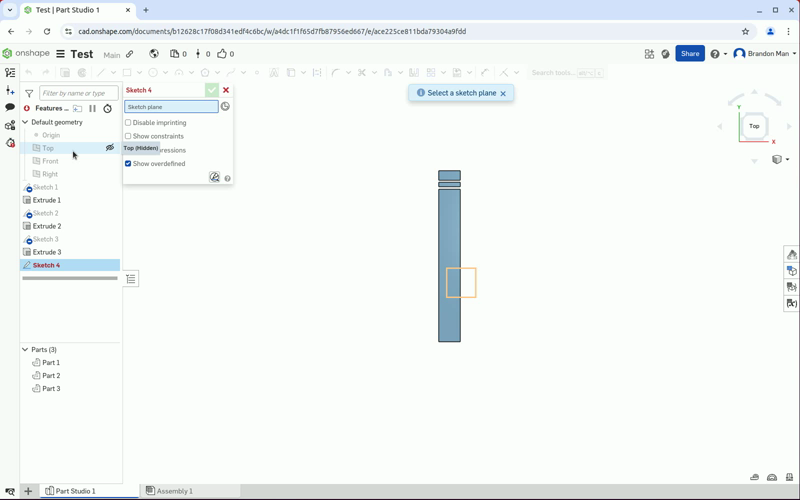
click(73, 150)
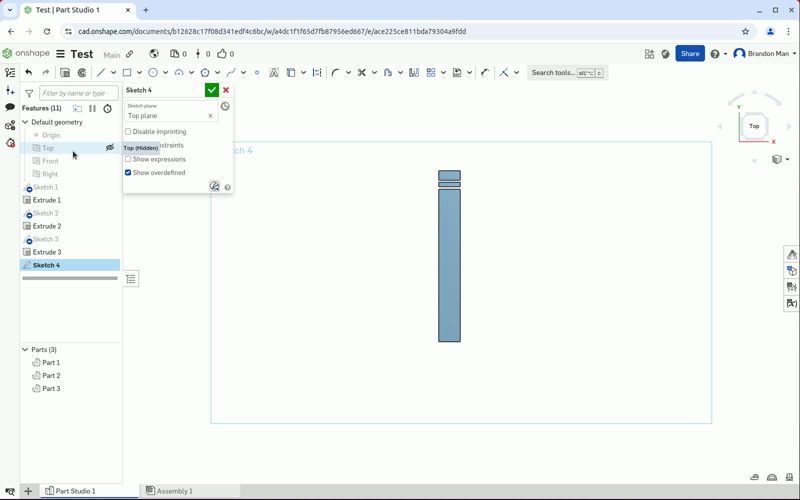
mouse_move(73, 352)
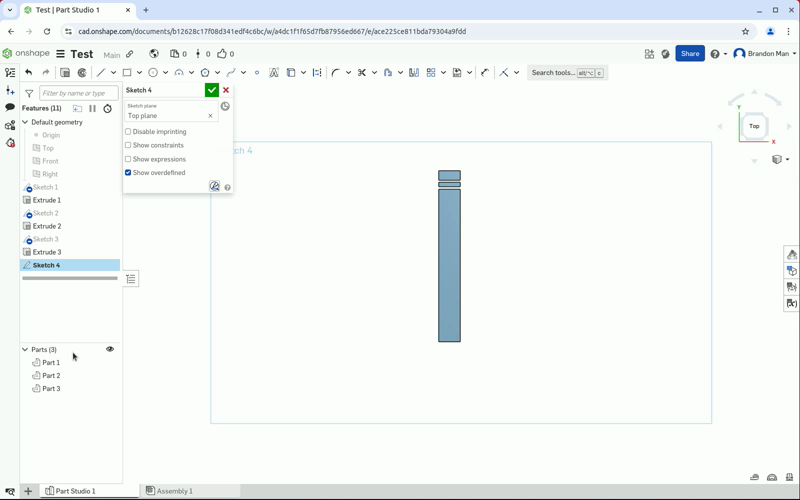
key(y)
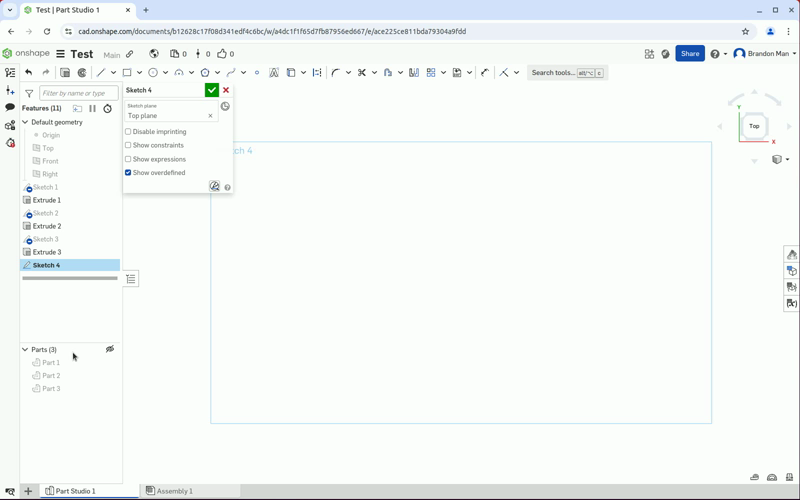
key(l)
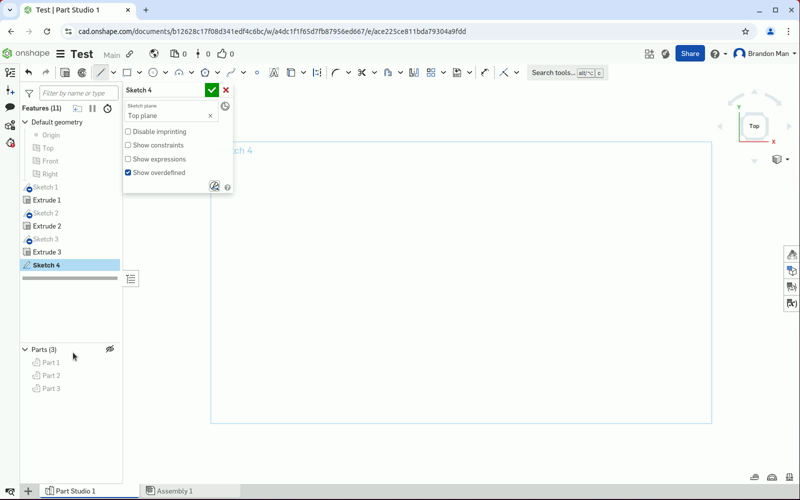
key_down(shift)
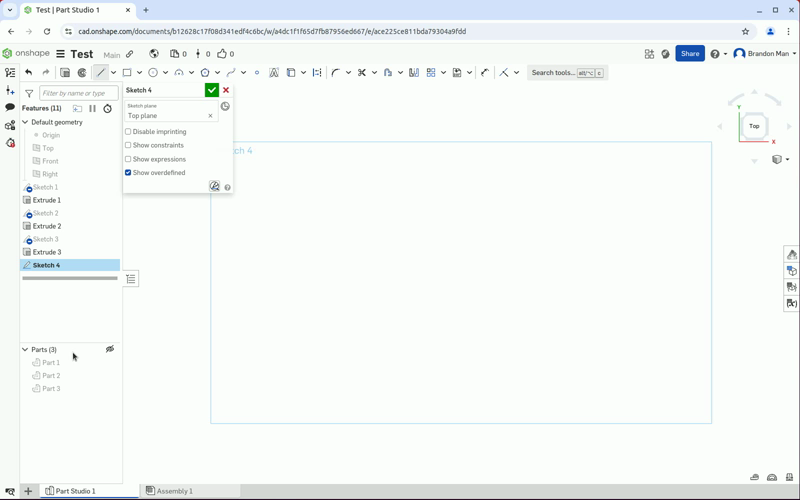
mouse_move(438, 176)
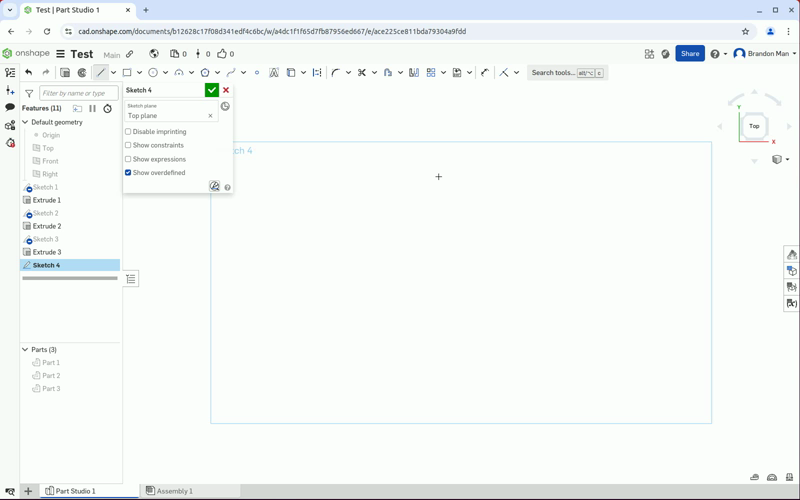
click(438, 176)
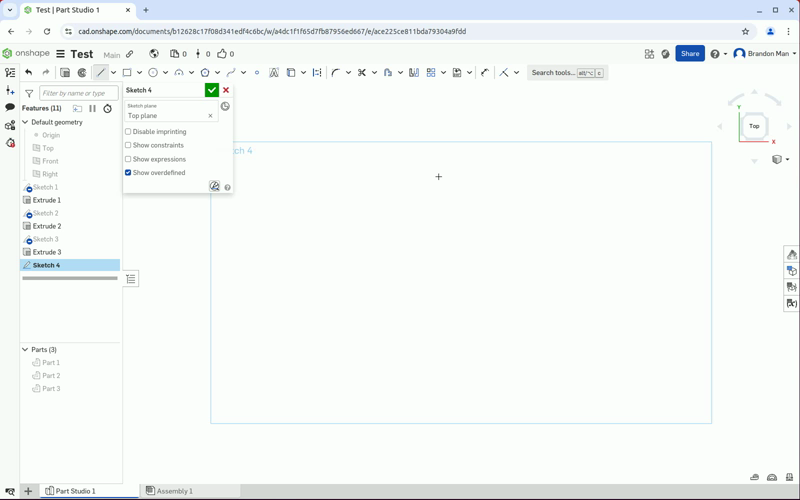
key_up(shift)
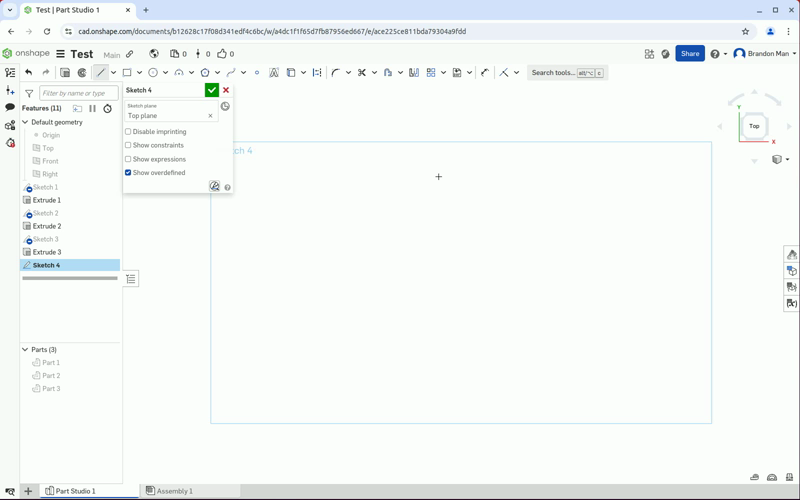
key_down(shift)
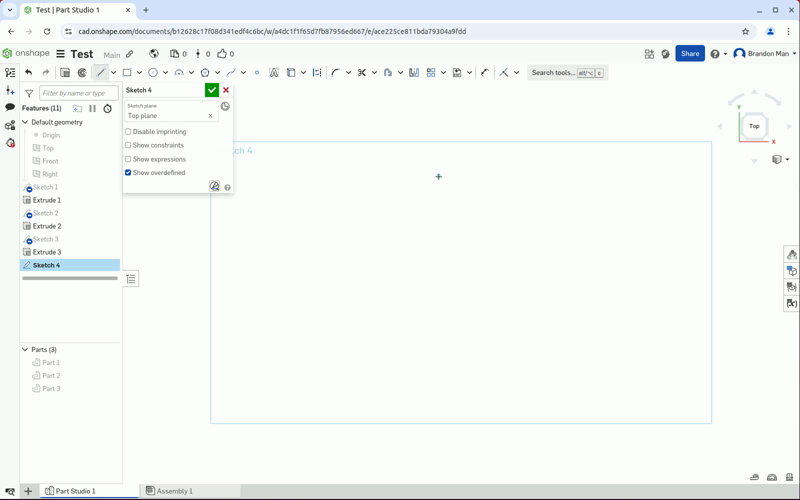
mouse_move(468, 176)
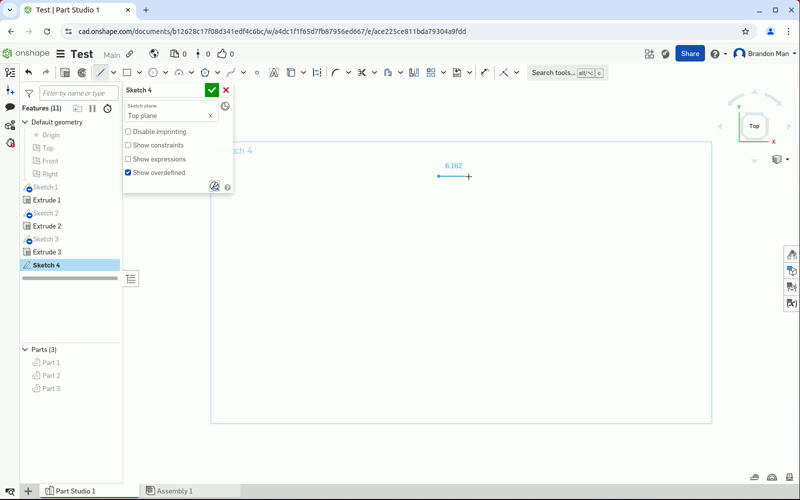
mouse_move(444, 176)
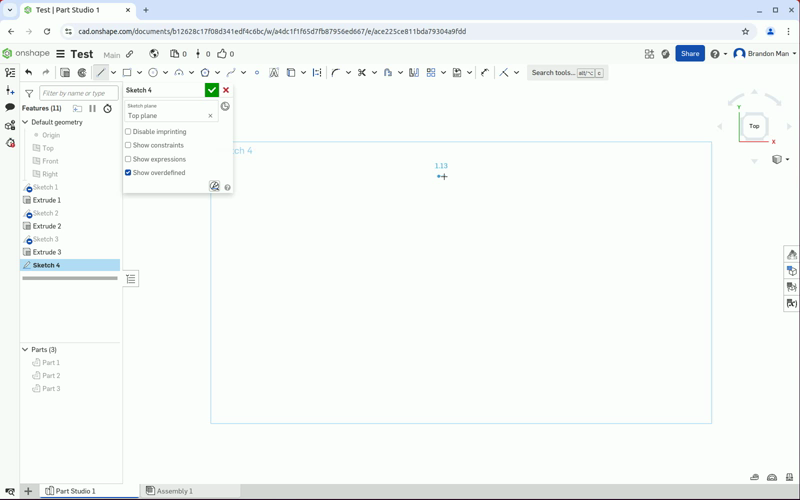
scroll(6)
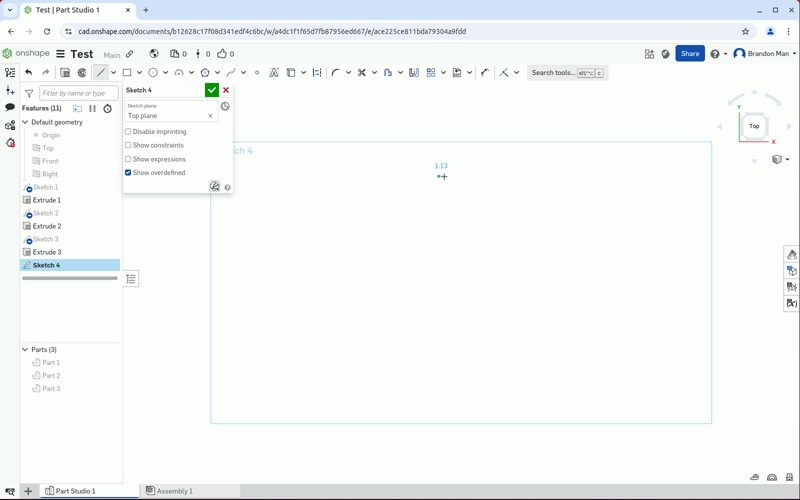
scroll(6)
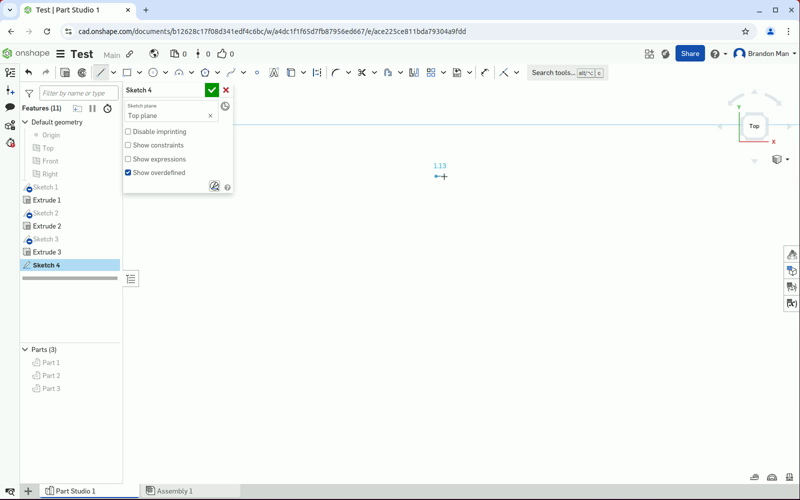
scroll(6)
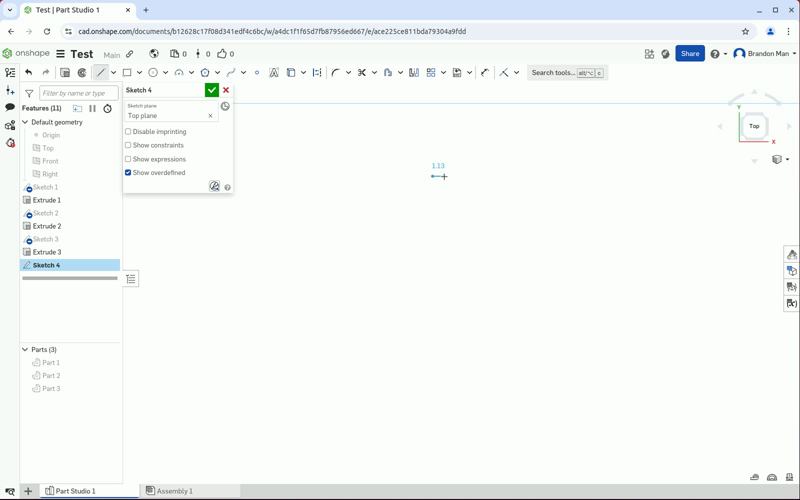
scroll(6)
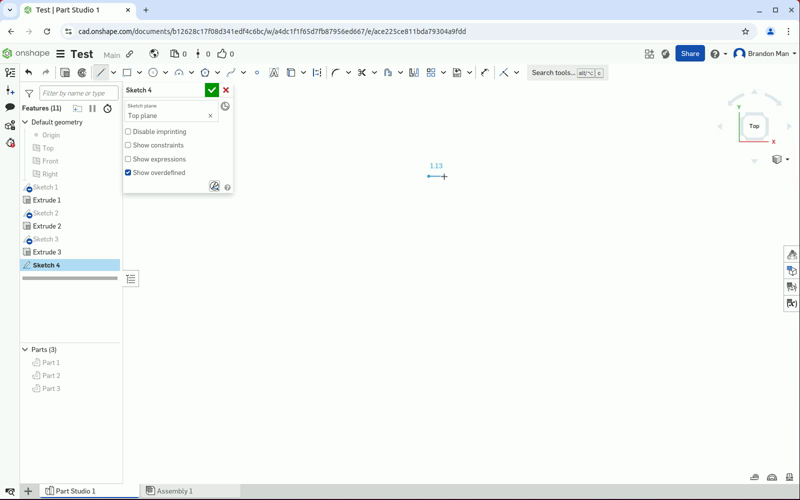
scroll(6)
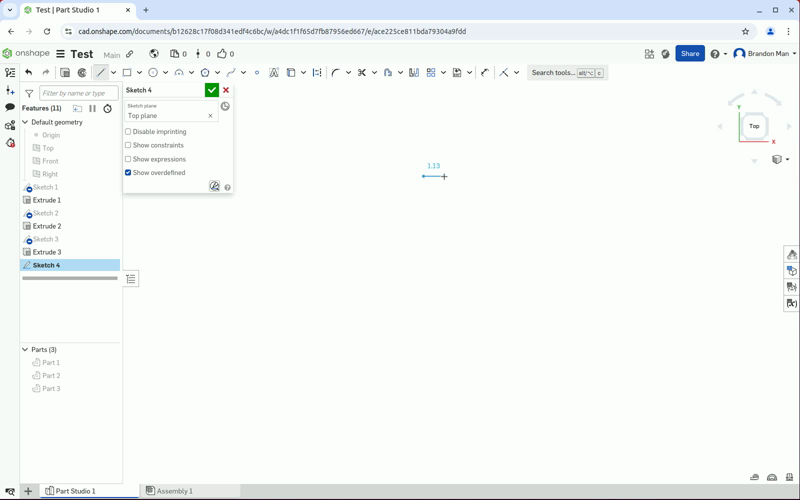
scroll(6)
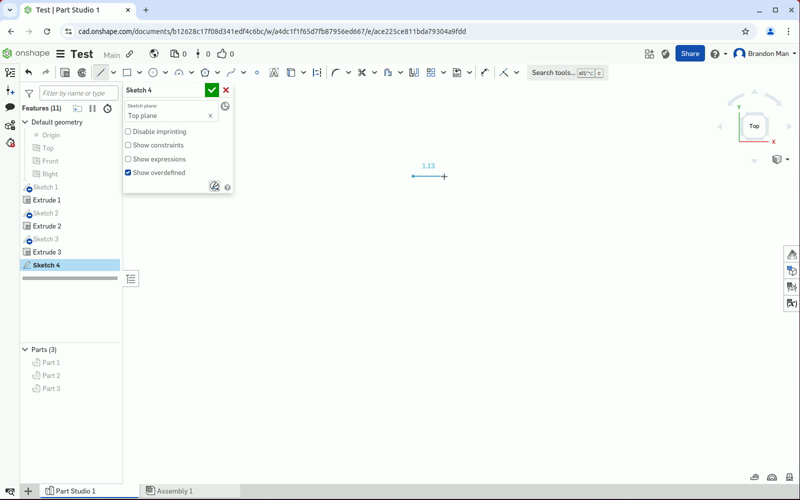
scroll(6)
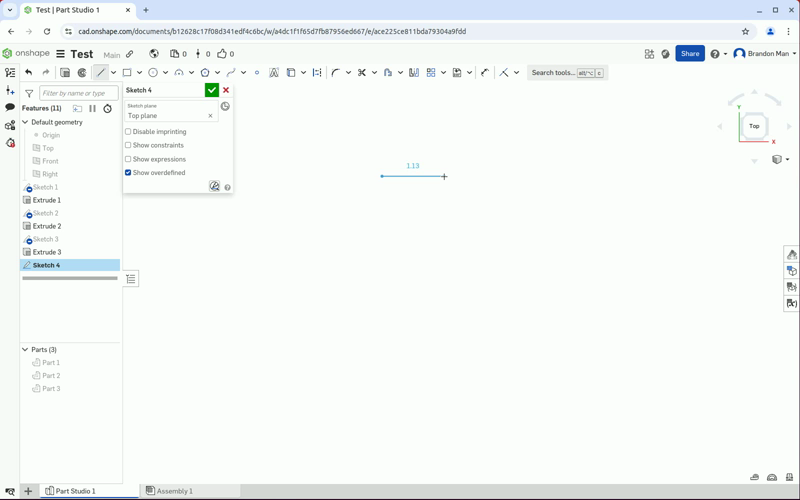
click(444, 176)
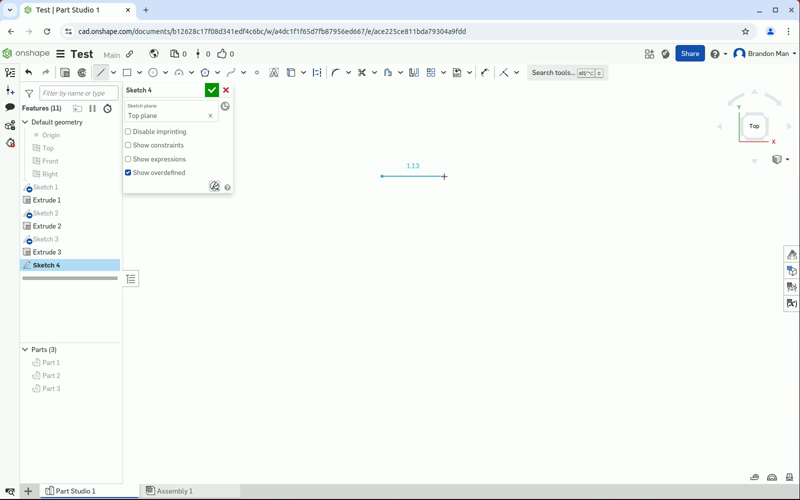
scroll(-6)
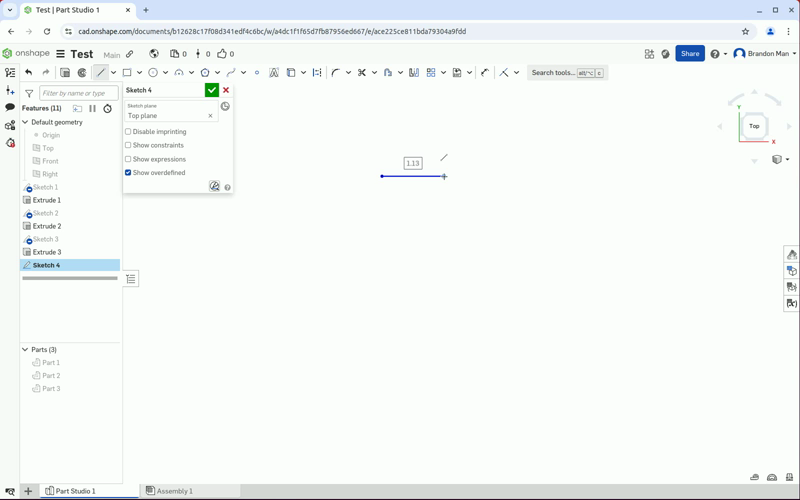
scroll(-6)
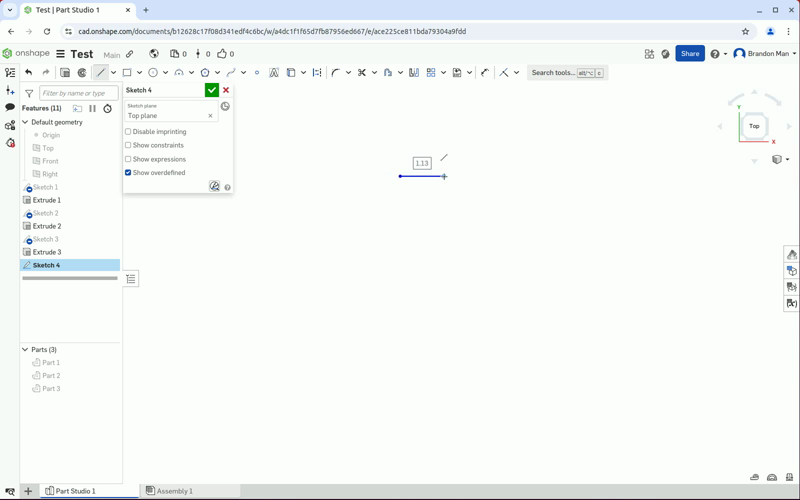
scroll(-6)
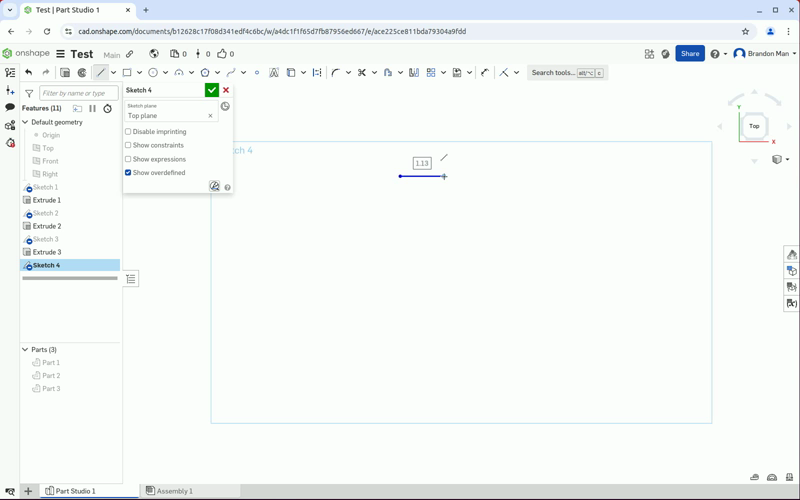
scroll(-6)
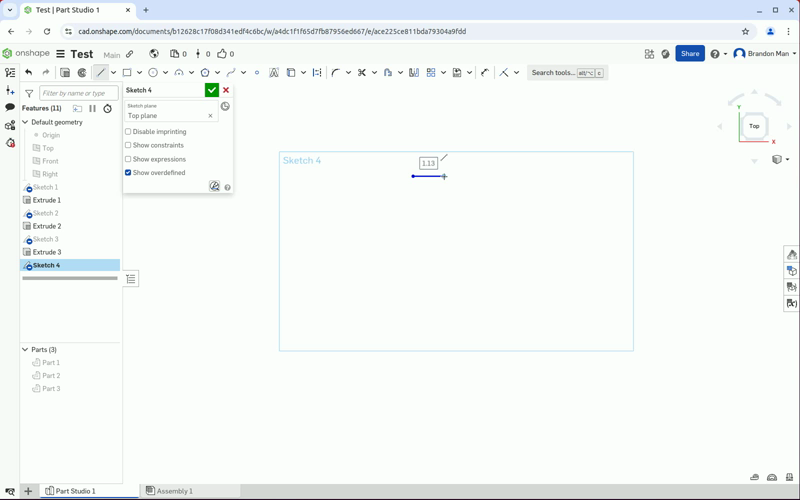
scroll(-6)
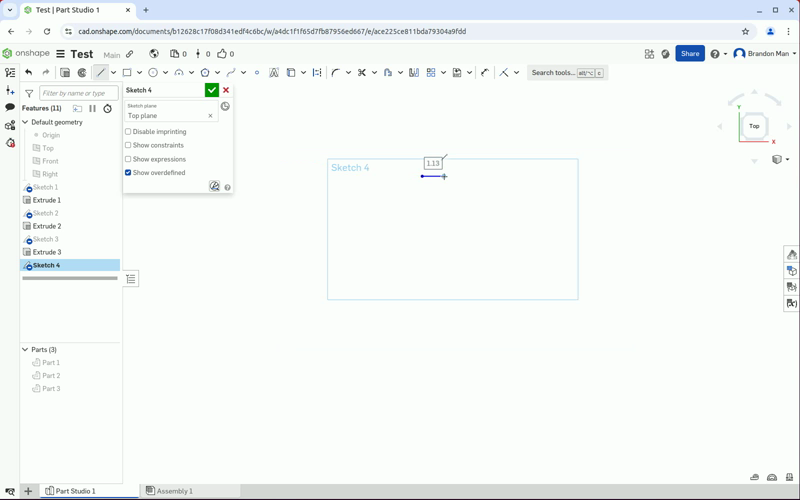
scroll(-6)
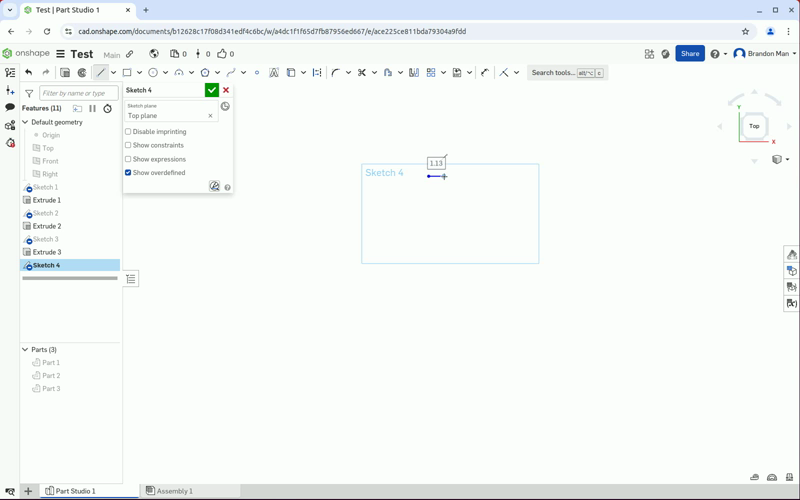
scroll(-6)
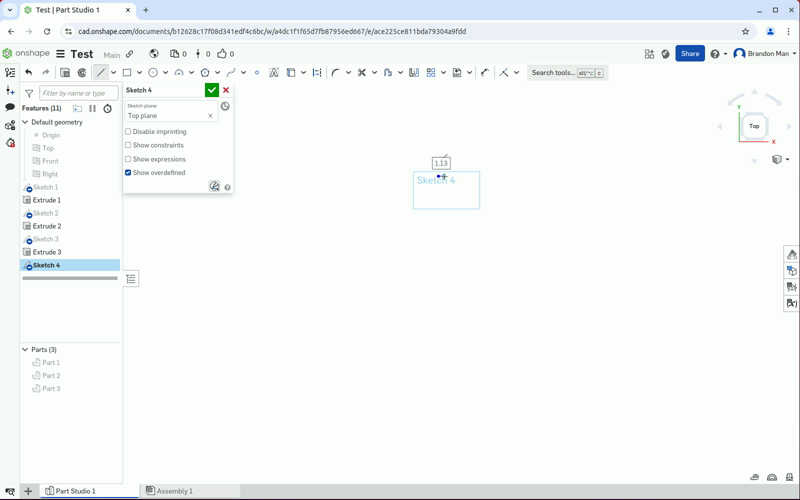
key_up(shift)
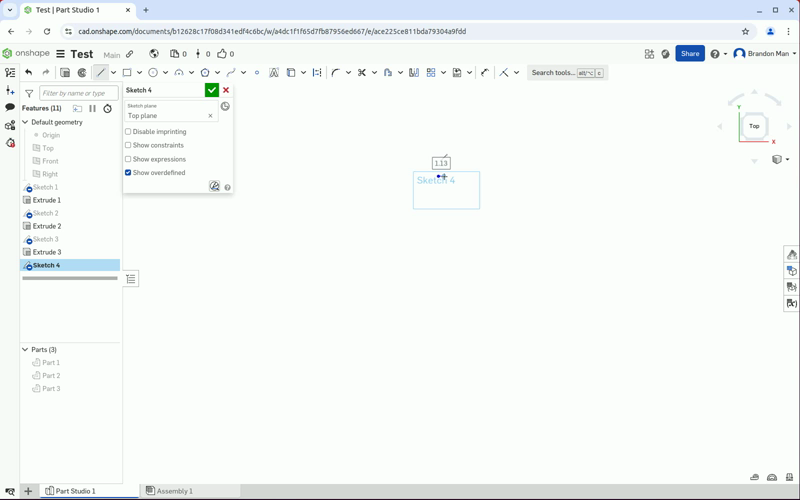
key_down(shift)
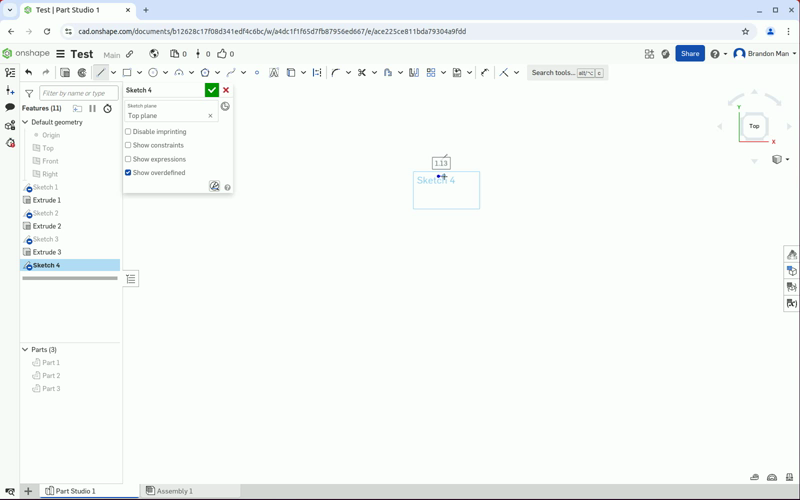
mouse_move(474, 176)
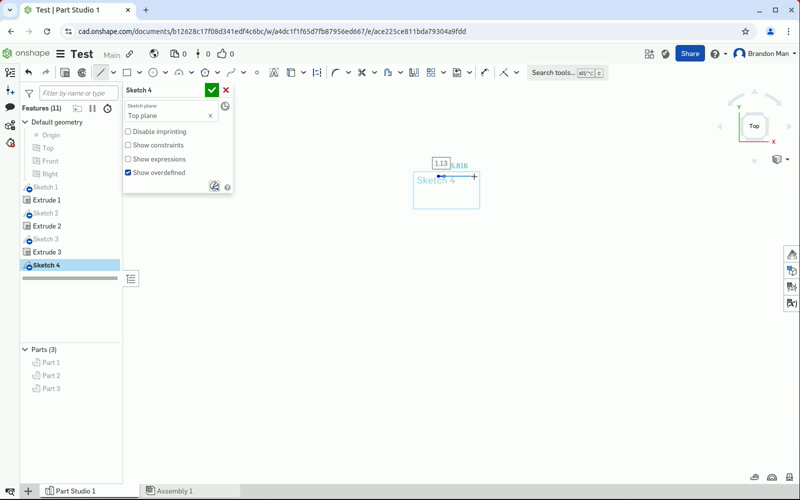
mouse_move(444, 175)
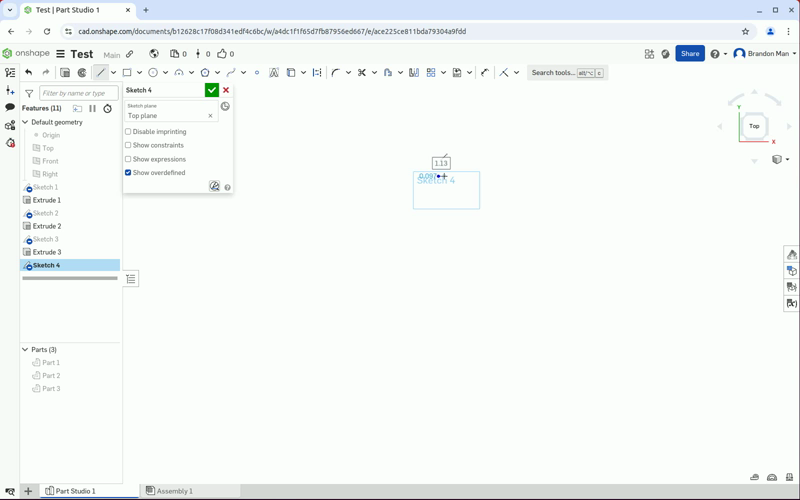
scroll(6)
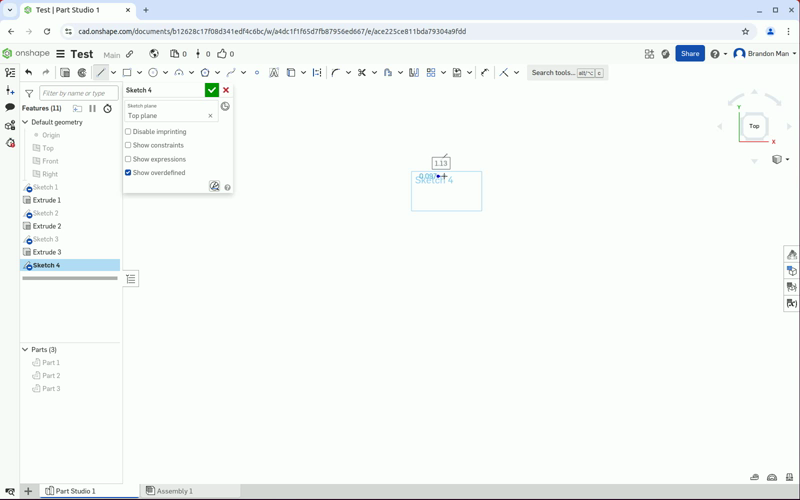
scroll(6)
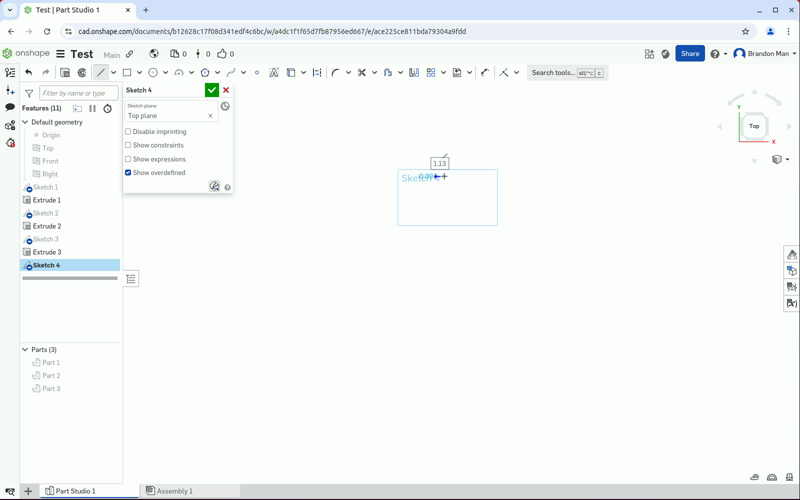
scroll(6)
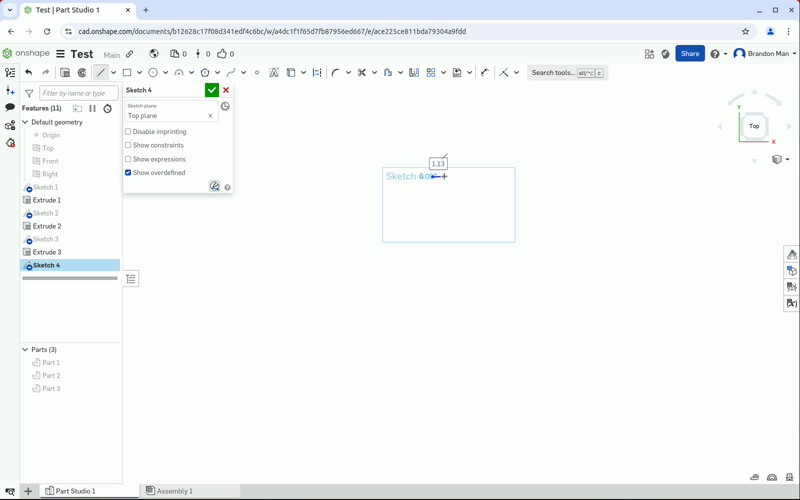
scroll(6)
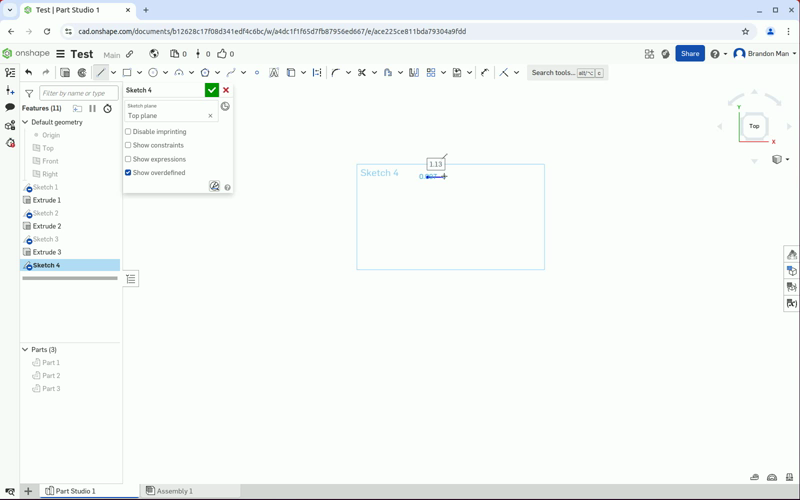
scroll(6)
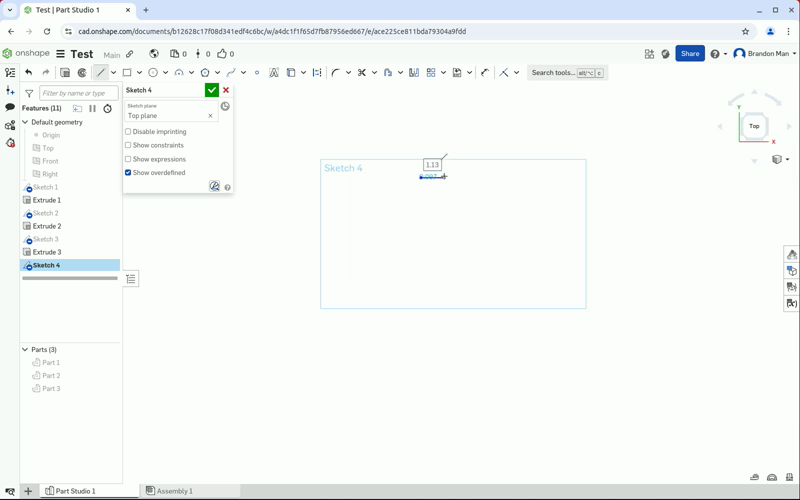
scroll(6)
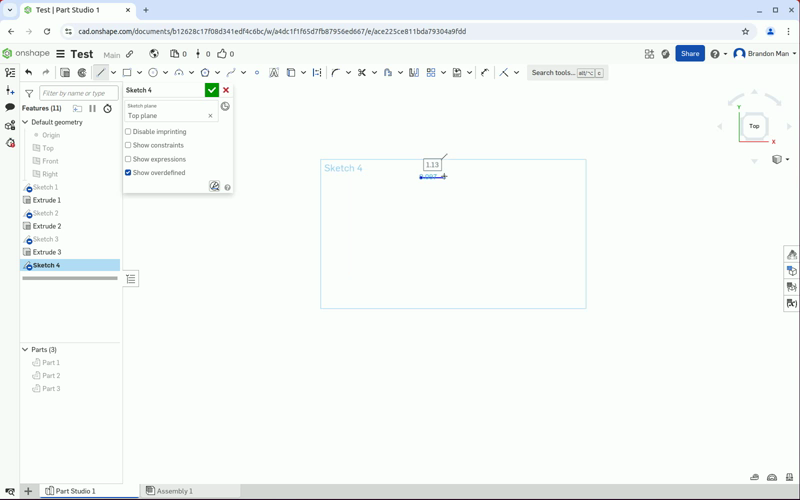
scroll(6)
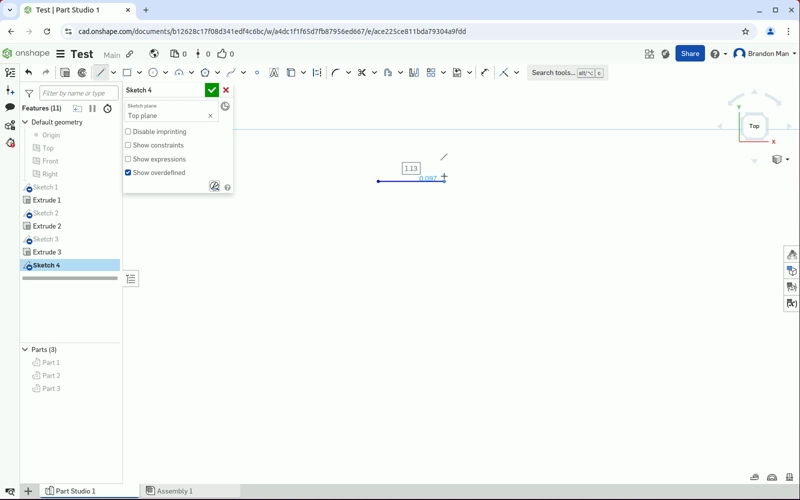
click(444, 175)
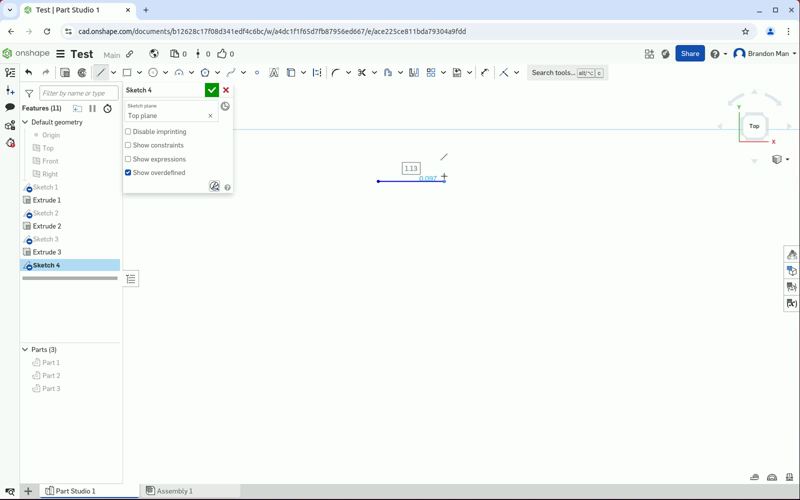
scroll(-6)
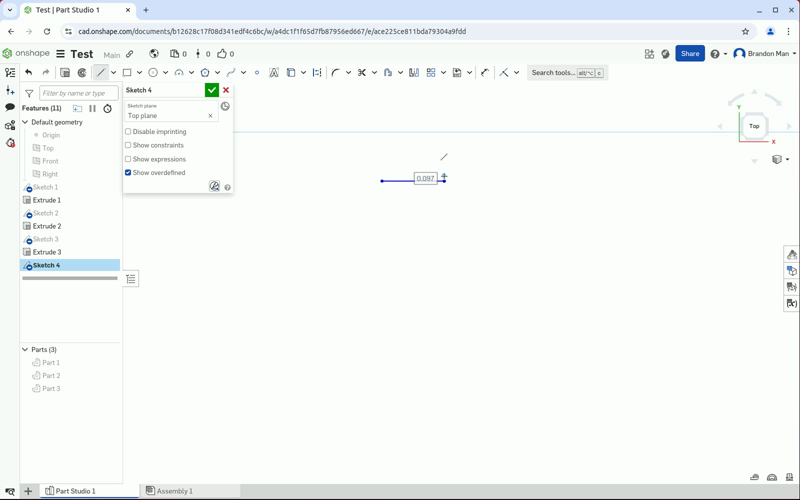
scroll(-6)
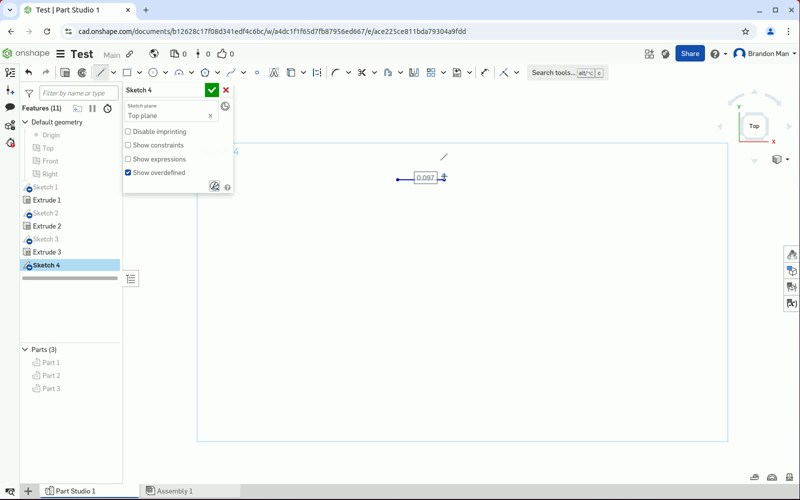
scroll(-6)
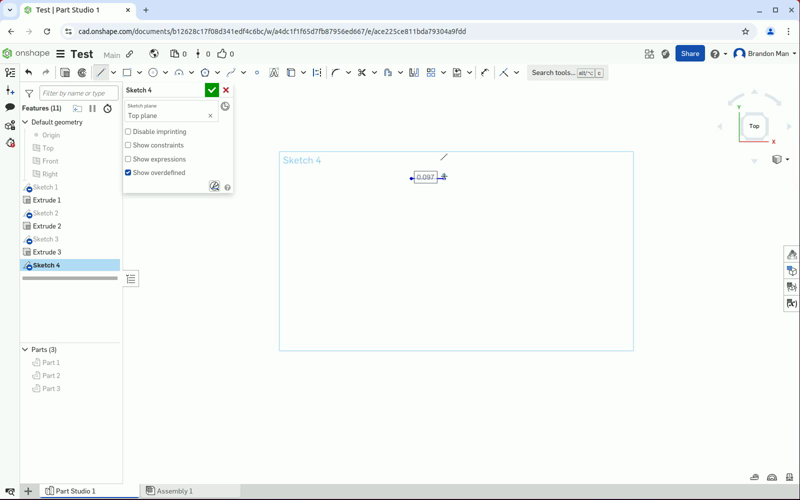
scroll(-6)
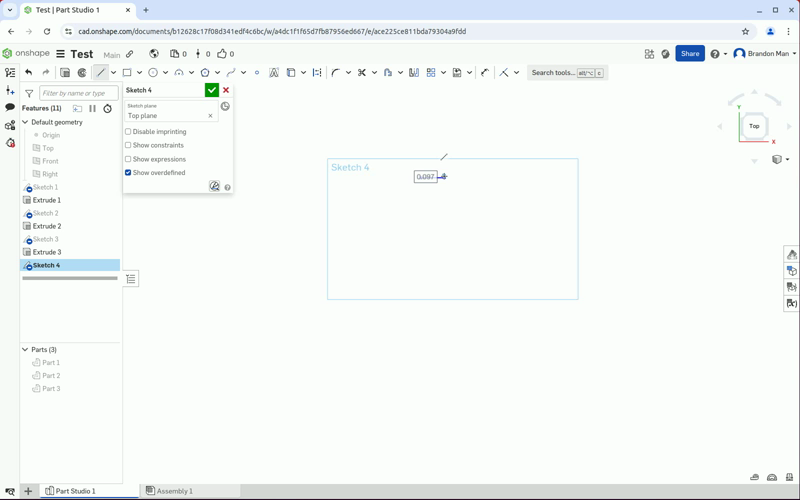
scroll(-6)
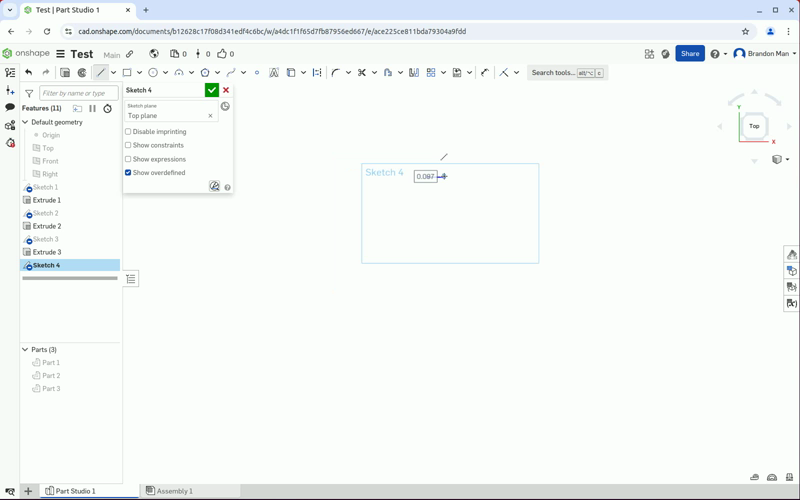
scroll(-6)
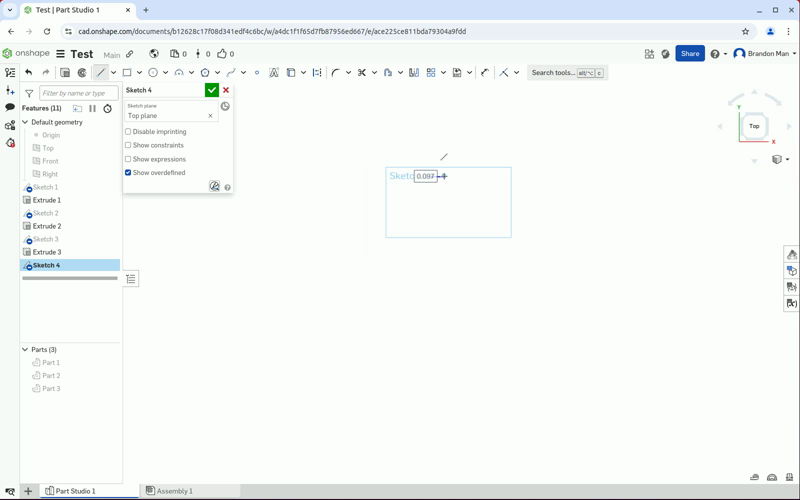
scroll(-6)
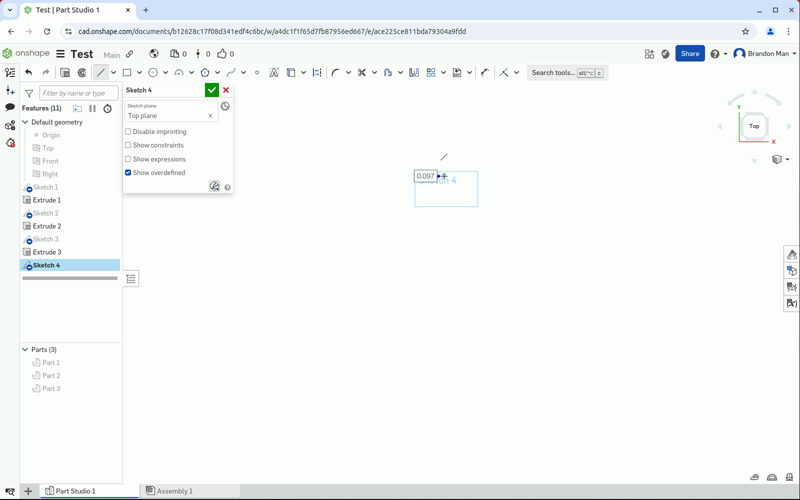
key_up(shift)
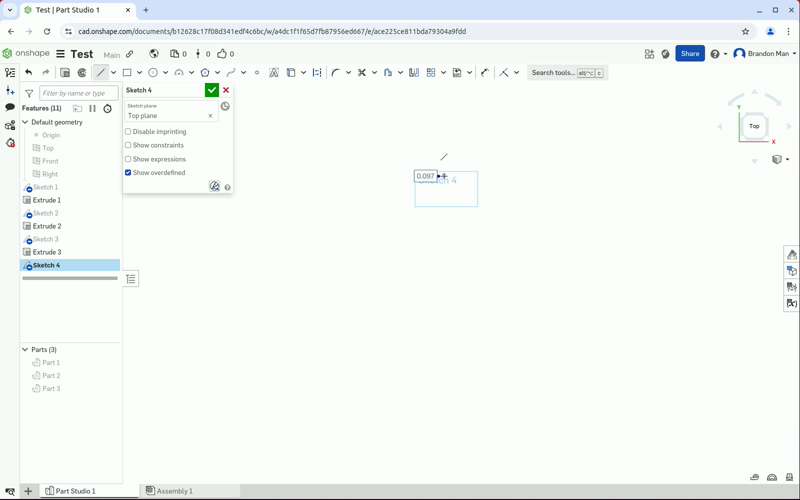
key_down(shift)
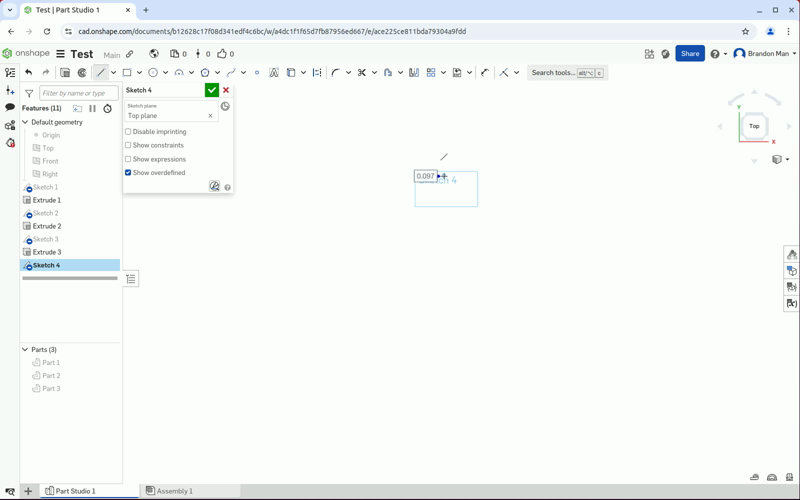
mouse_move(474, 175)
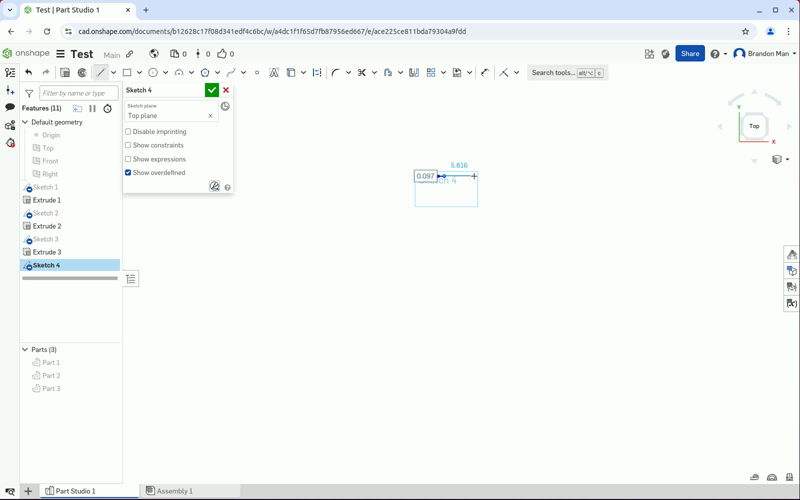
mouse_move(438, 175)
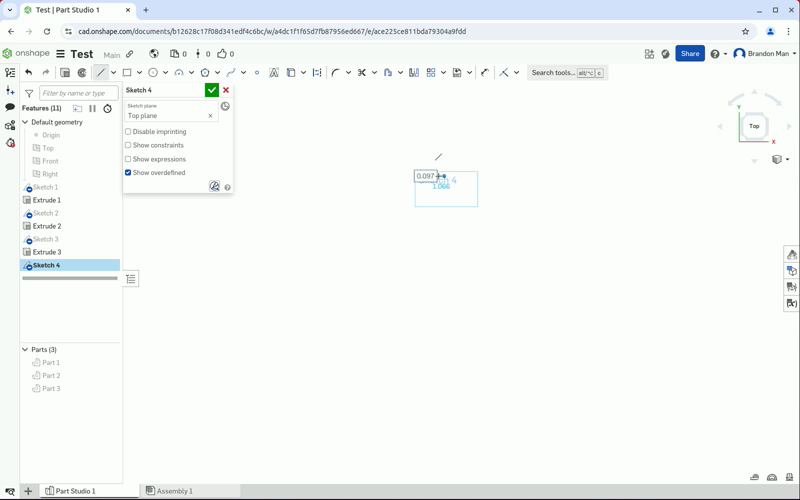
scroll(6)
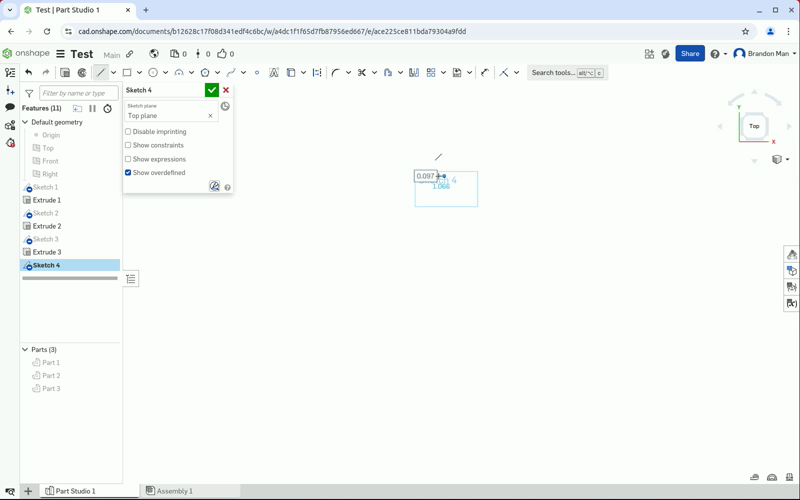
scroll(6)
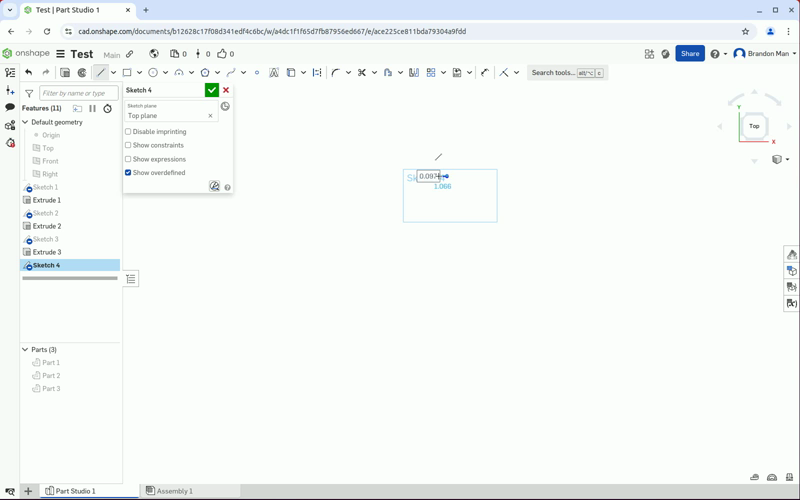
scroll(6)
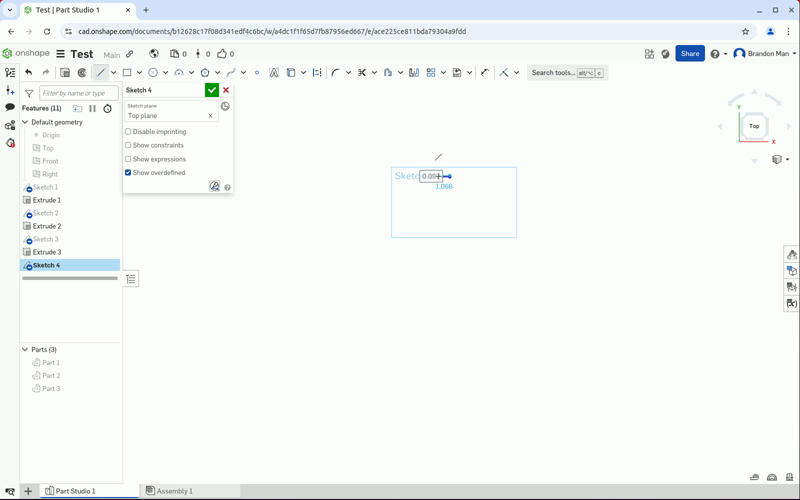
scroll(6)
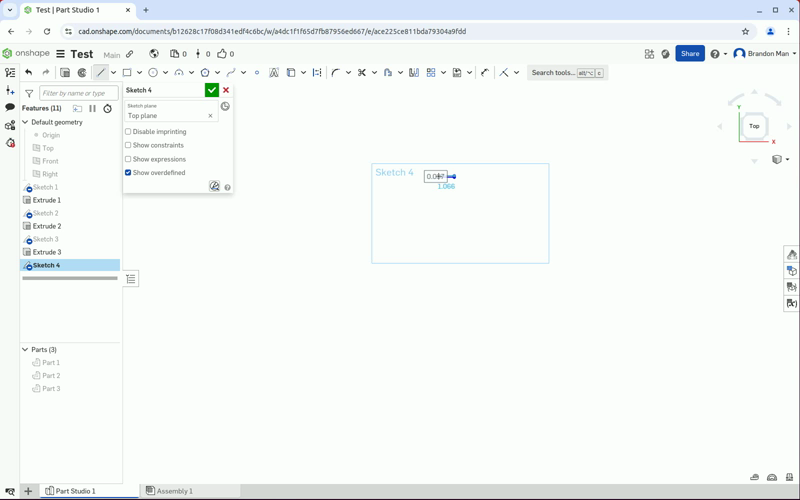
scroll(6)
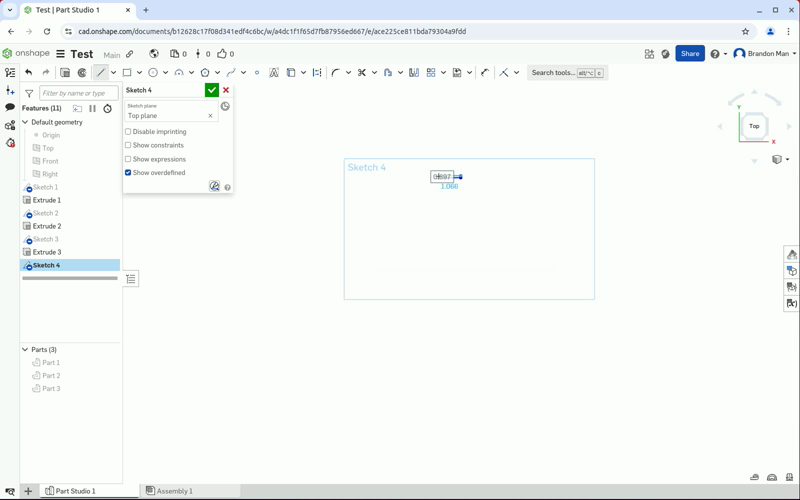
scroll(6)
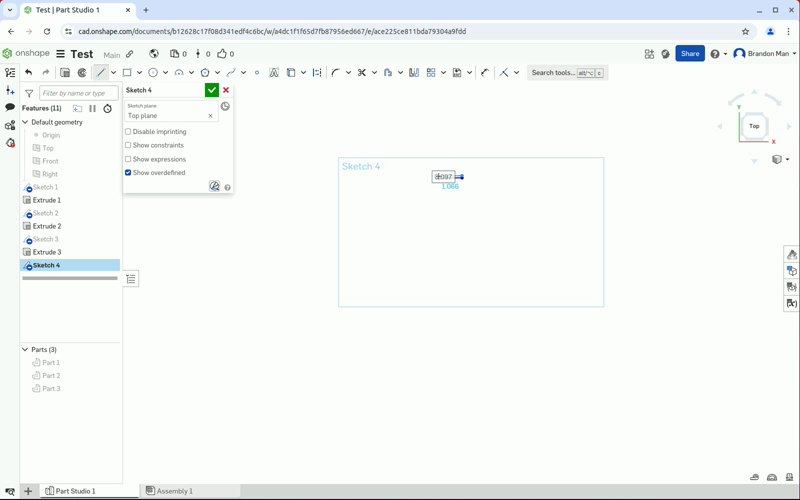
scroll(6)
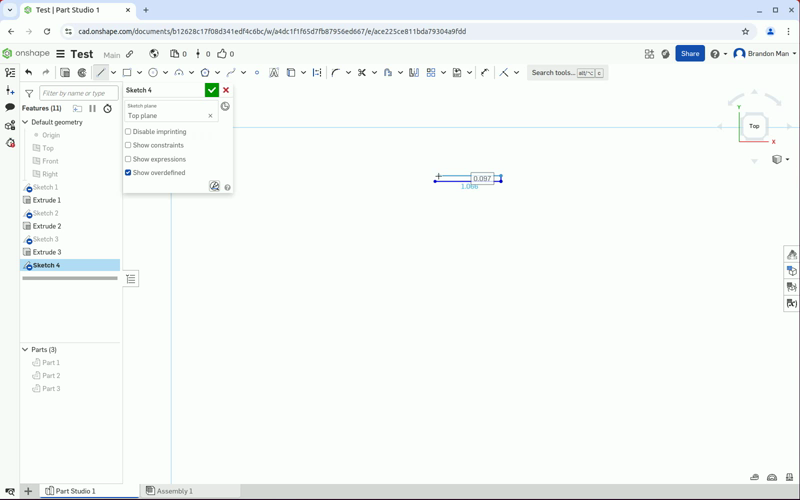
click(438, 175)
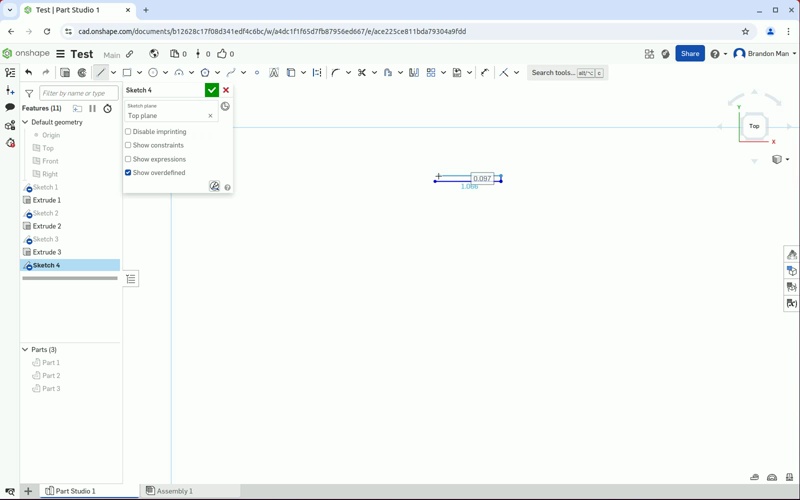
scroll(-6)
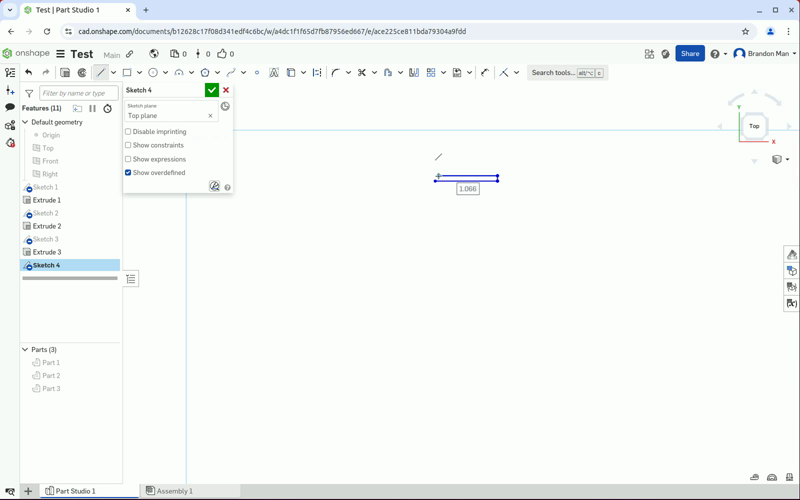
scroll(-6)
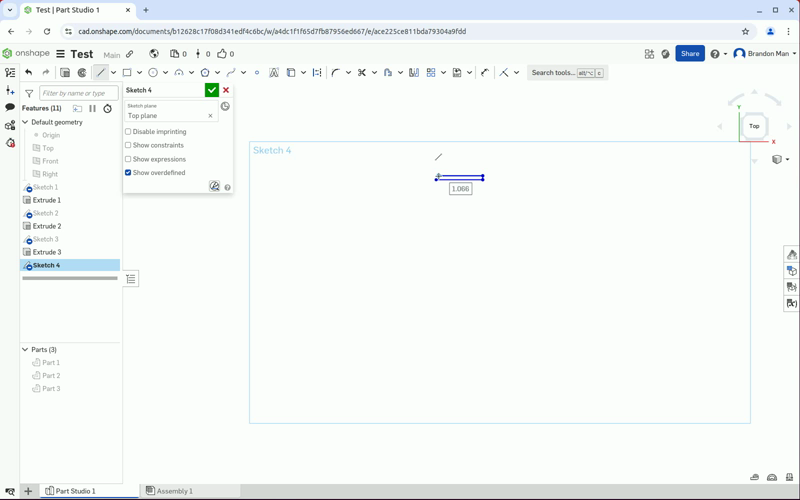
scroll(-6)
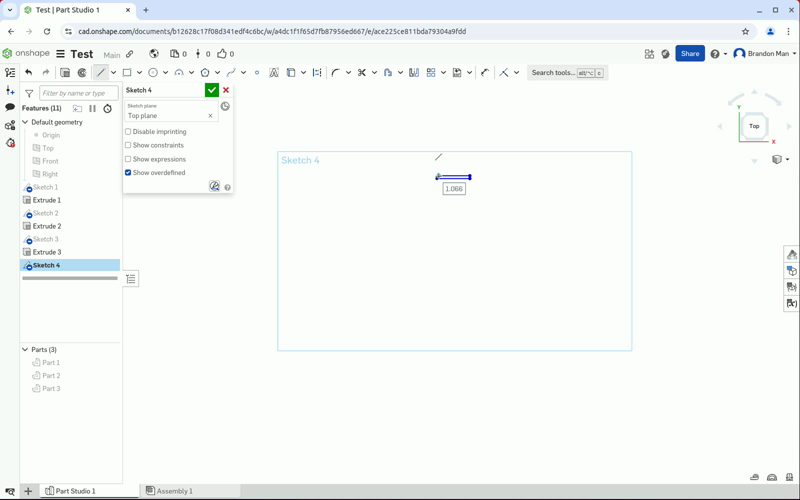
scroll(-6)
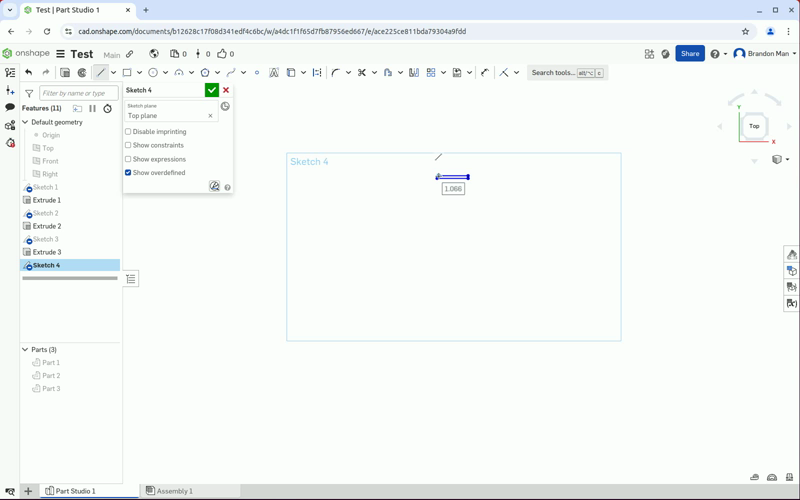
scroll(-6)
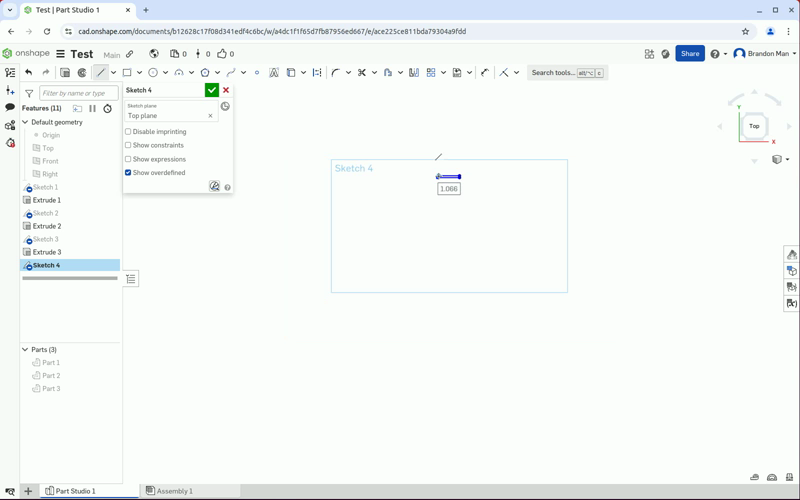
scroll(-6)
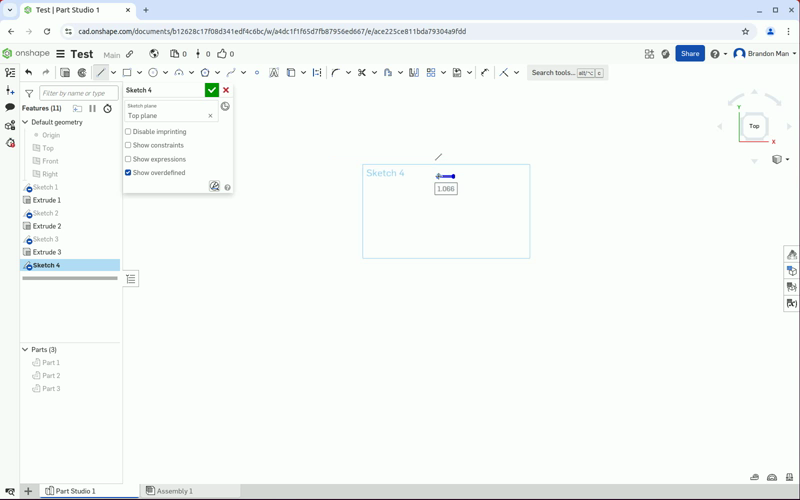
scroll(-6)
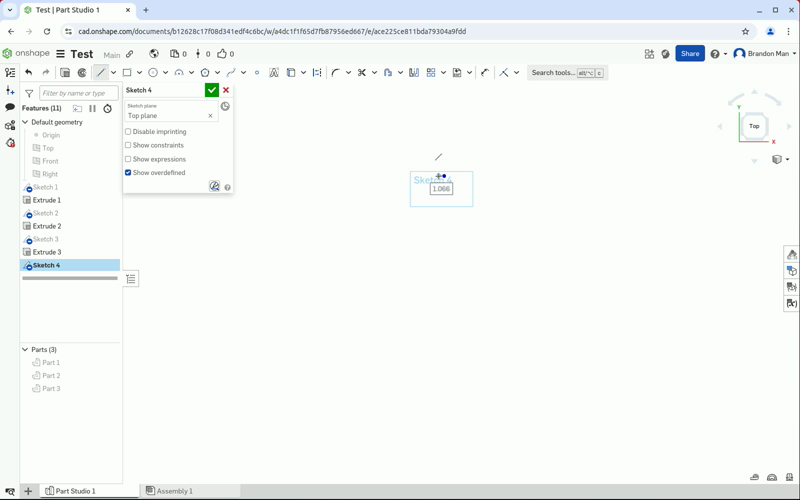
key_up(shift)
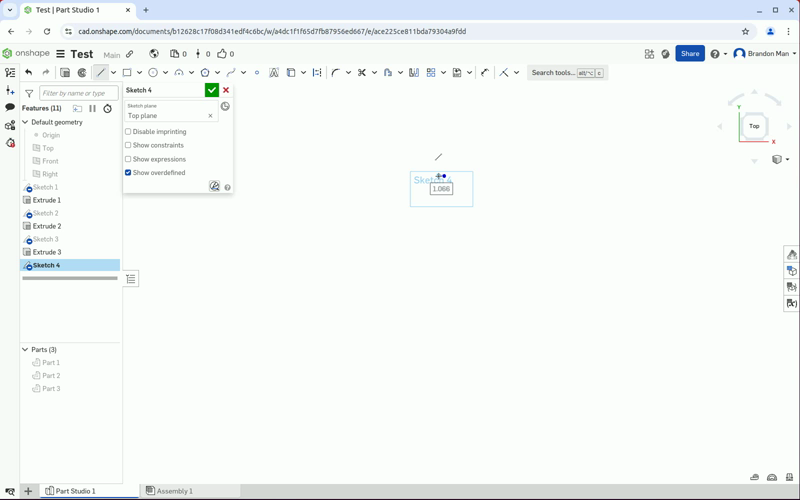
mouse_move(468, 175)
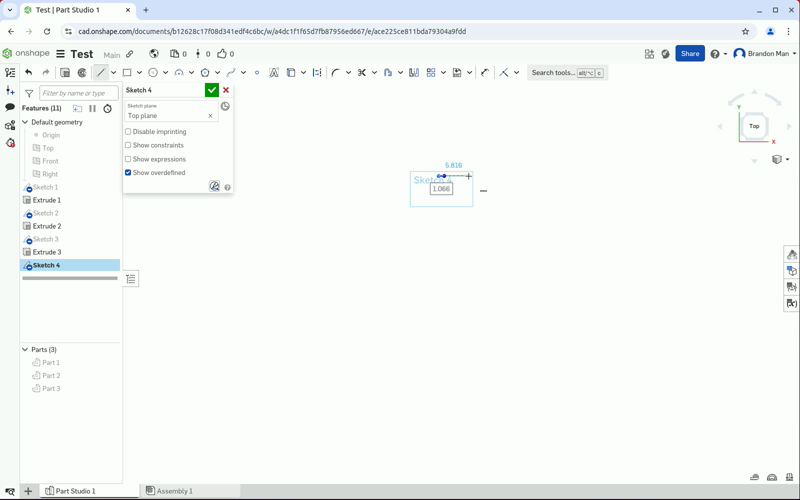
key_down(shift)
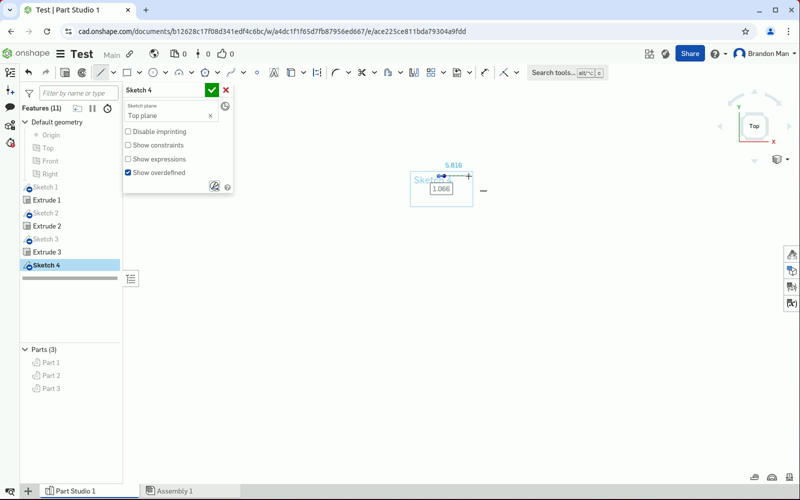
mouse_move(438, 176)
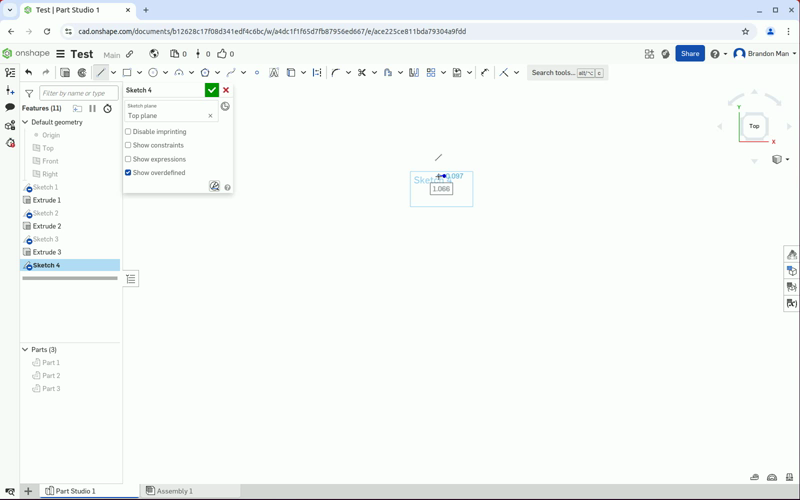
scroll(6)
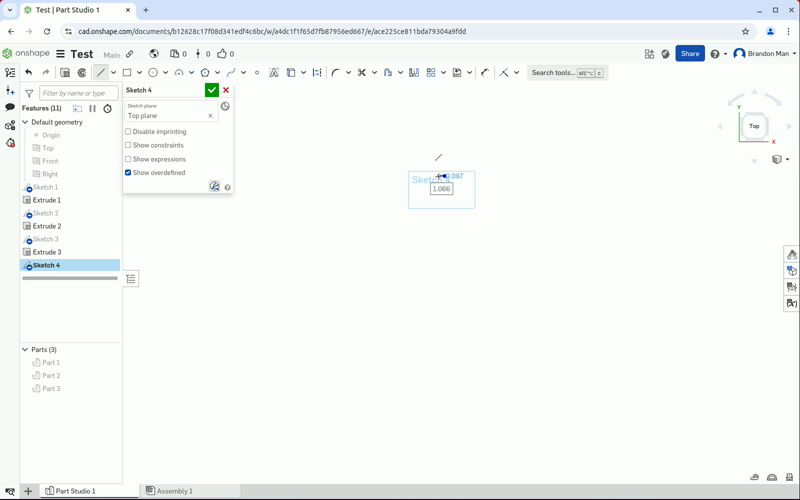
scroll(6)
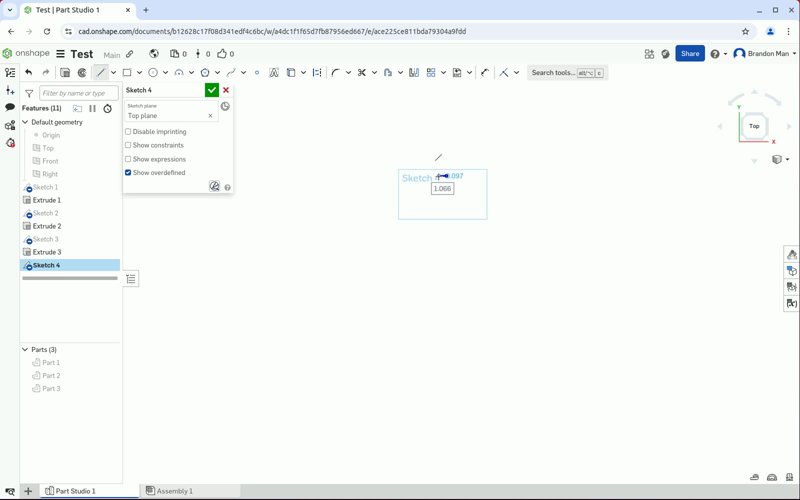
scroll(6)
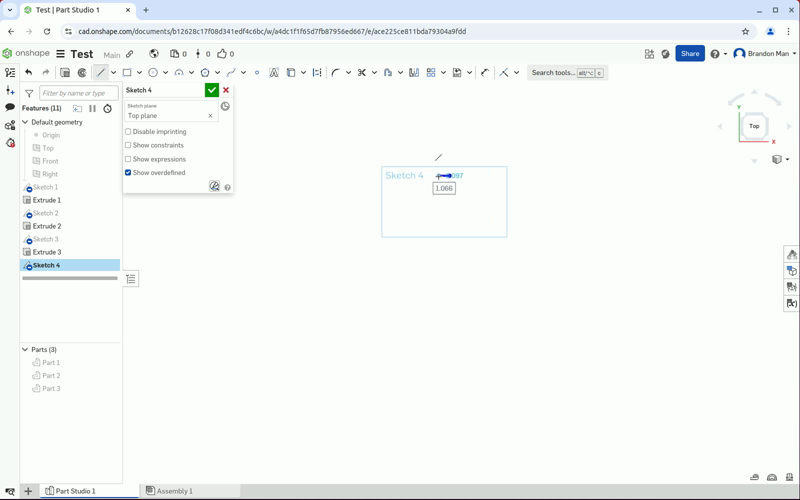
scroll(6)
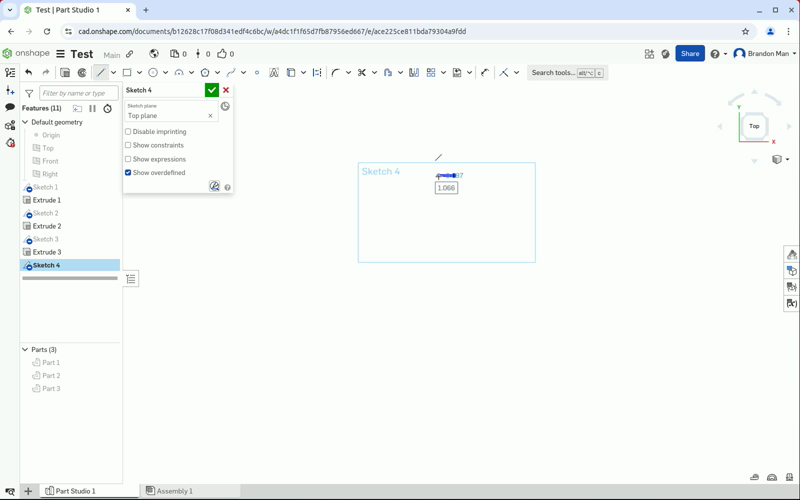
scroll(6)
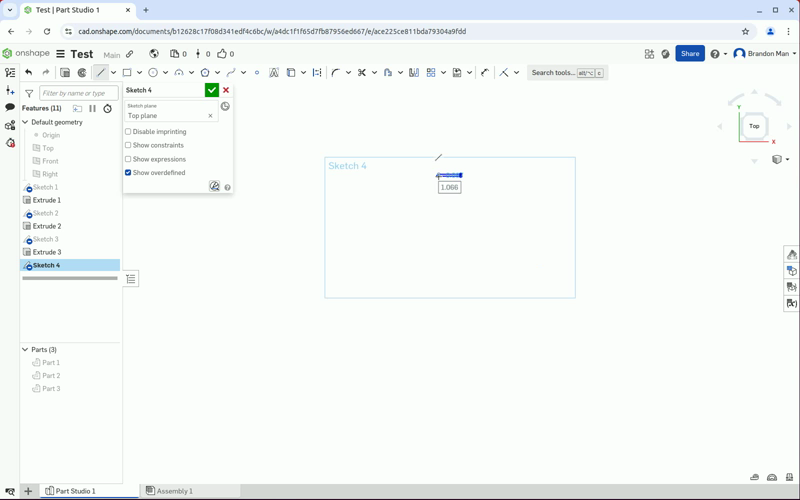
scroll(6)
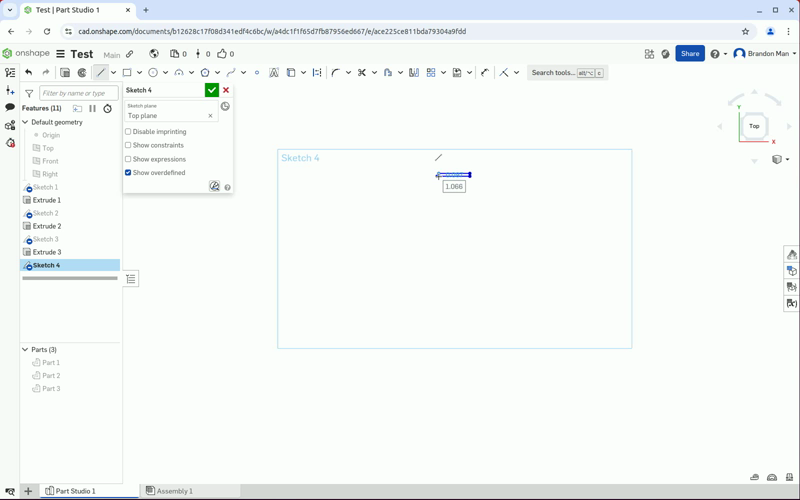
scroll(6)
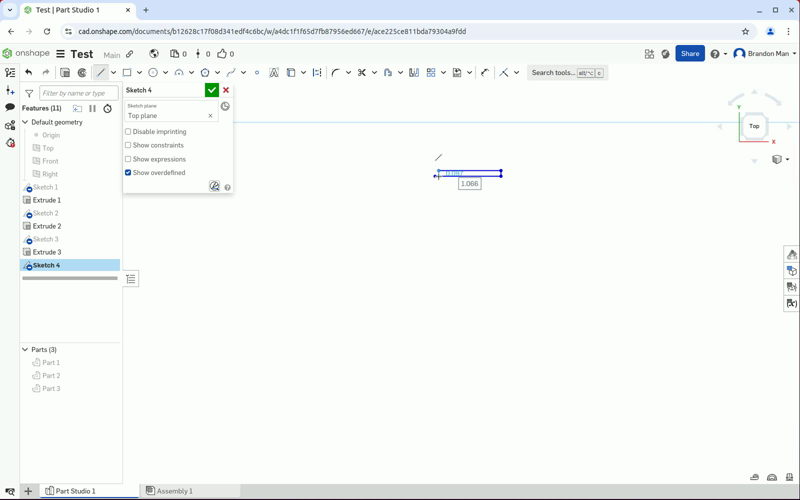
key_up(shift)
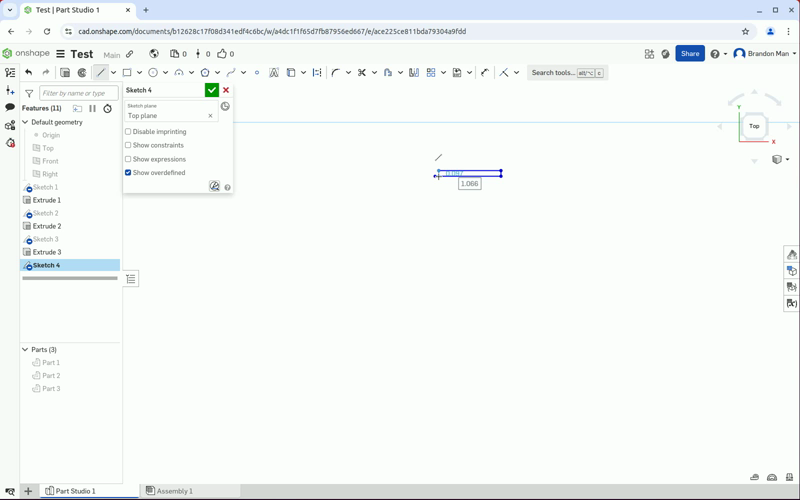
click(438, 176)
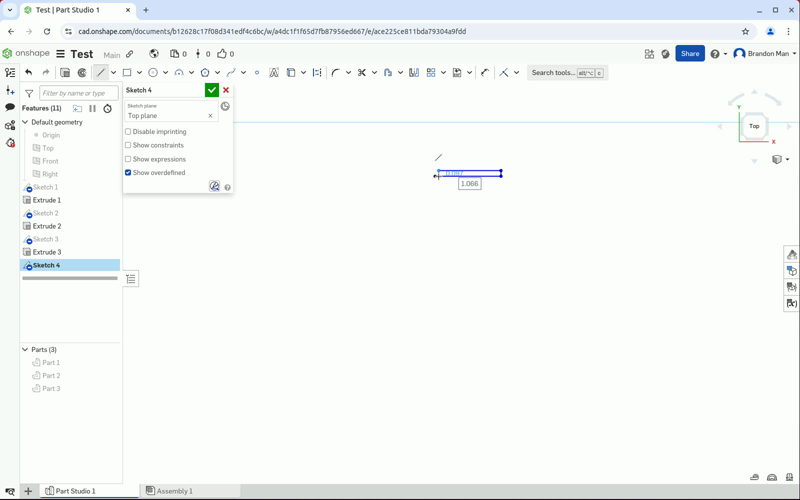
scroll(-6)
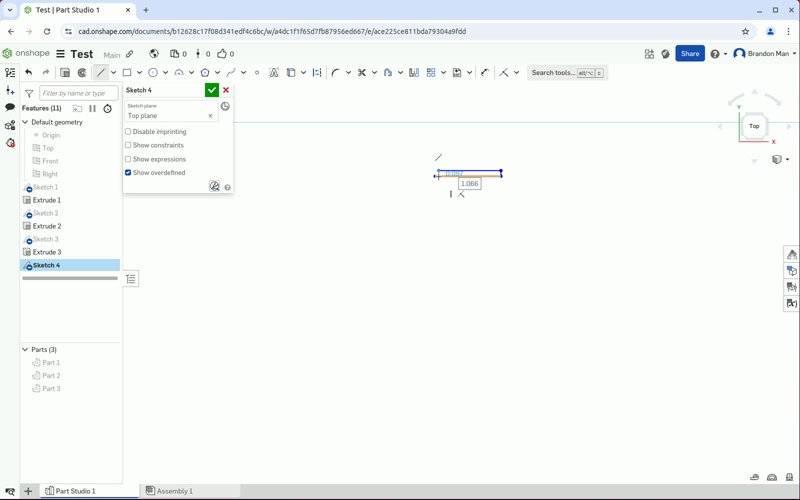
scroll(-6)
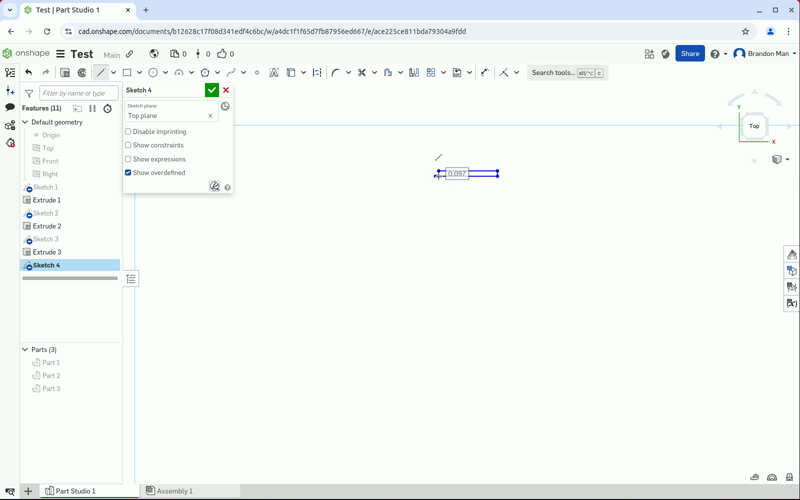
scroll(-6)
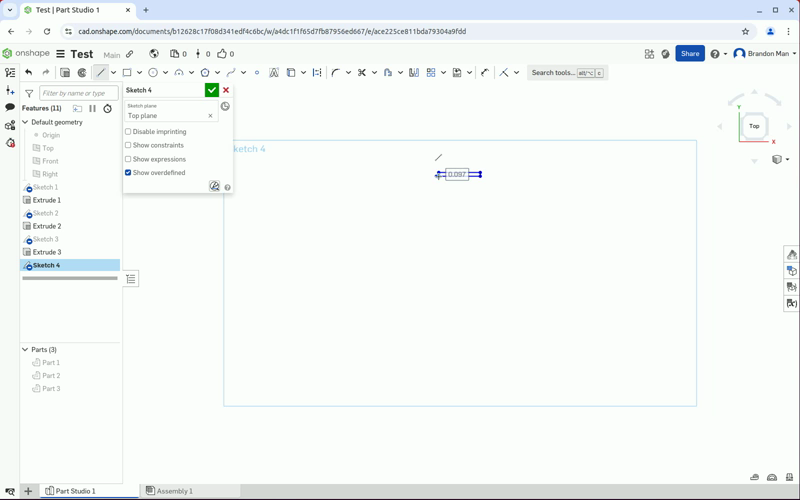
scroll(-6)
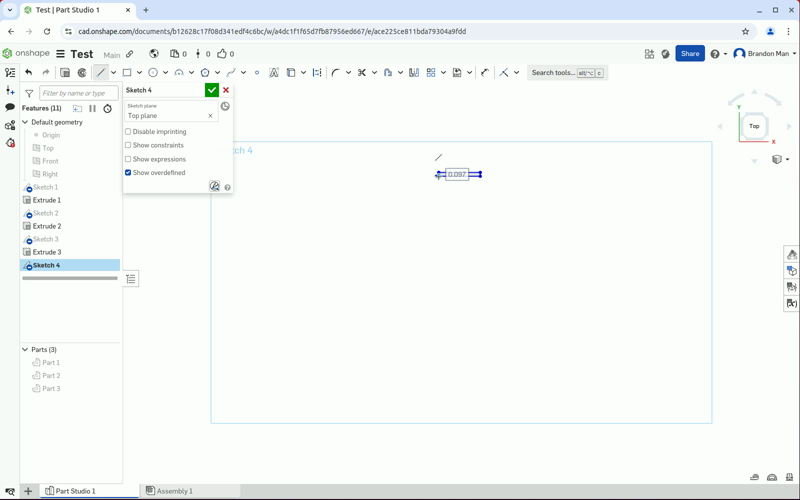
scroll(-6)
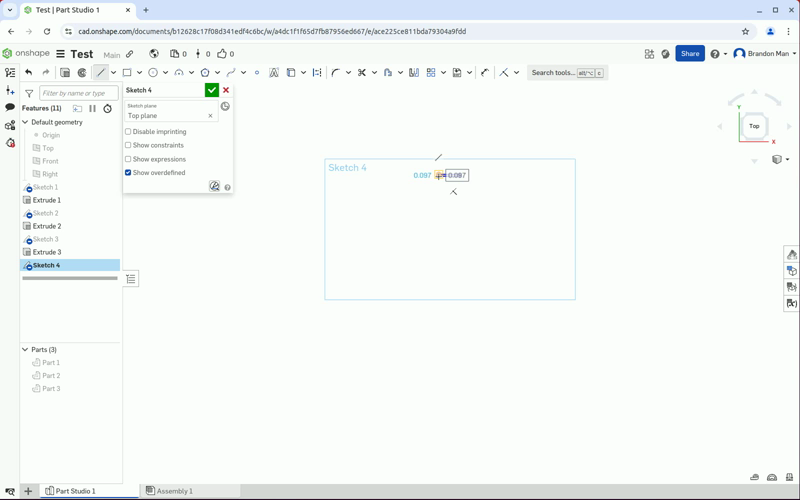
scroll(-6)
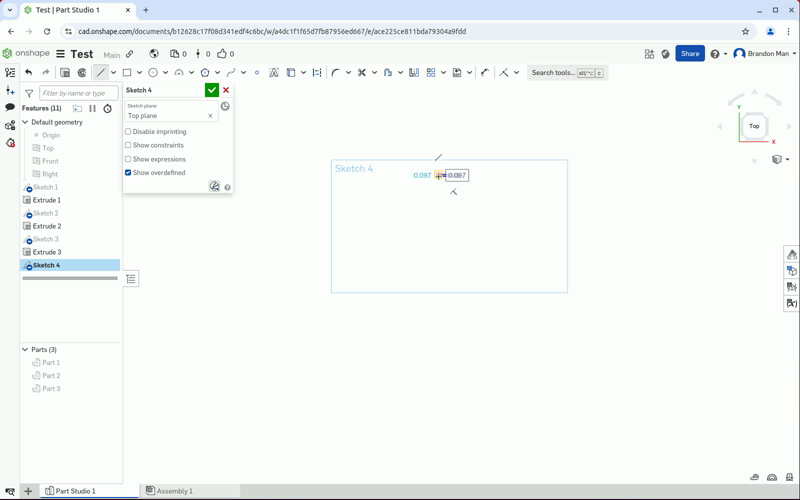
scroll(-6)
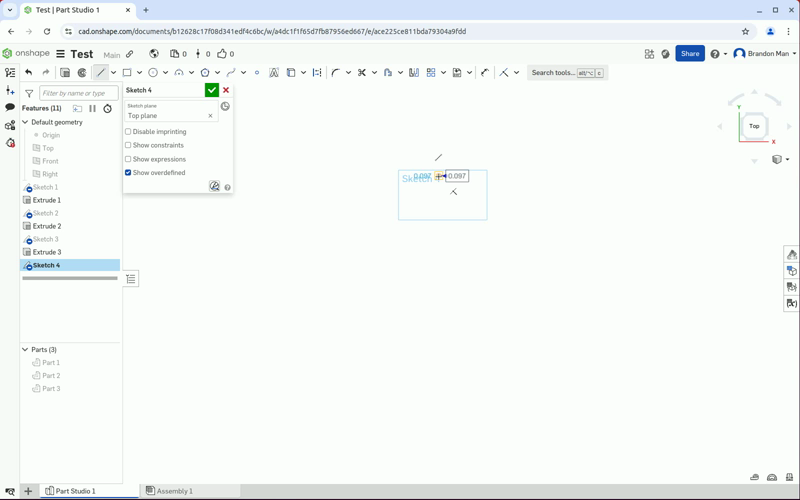
key(esc)
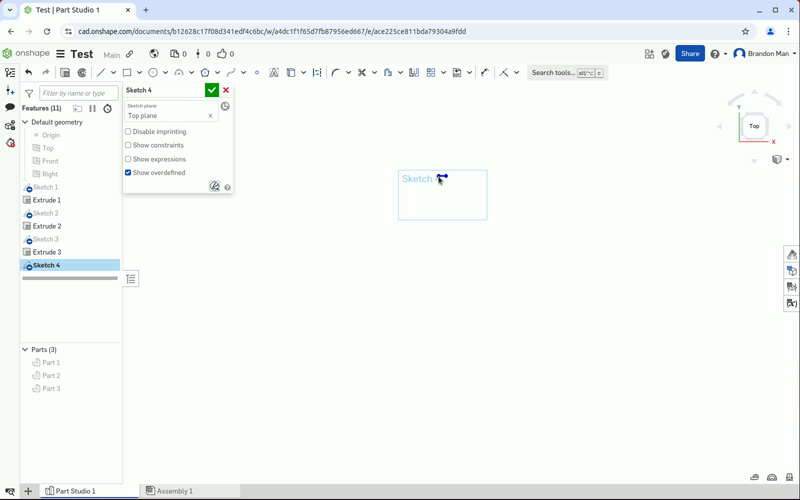
mouse_move(439, 175)
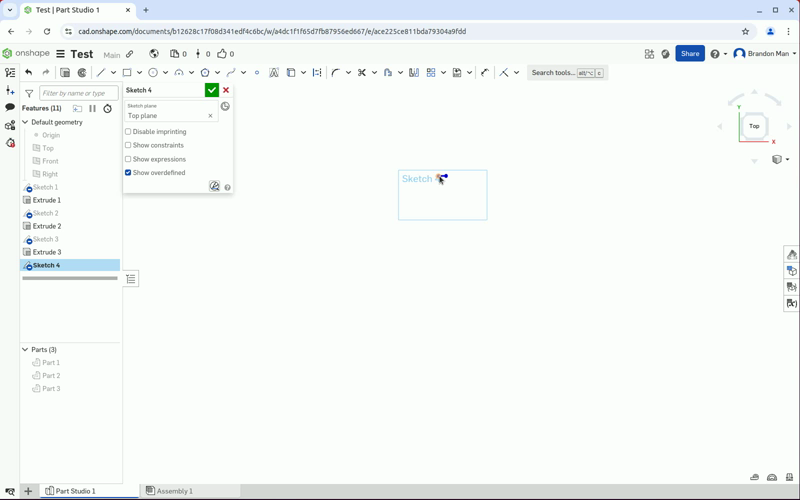
scroll(6)
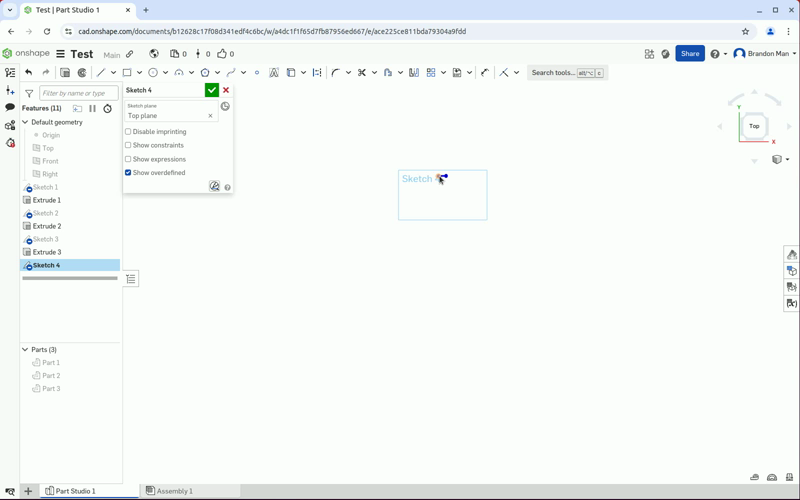
scroll(6)
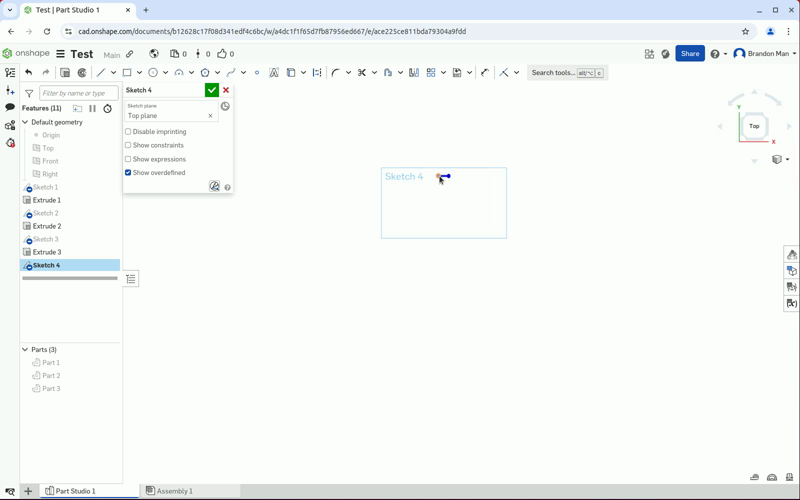
scroll(6)
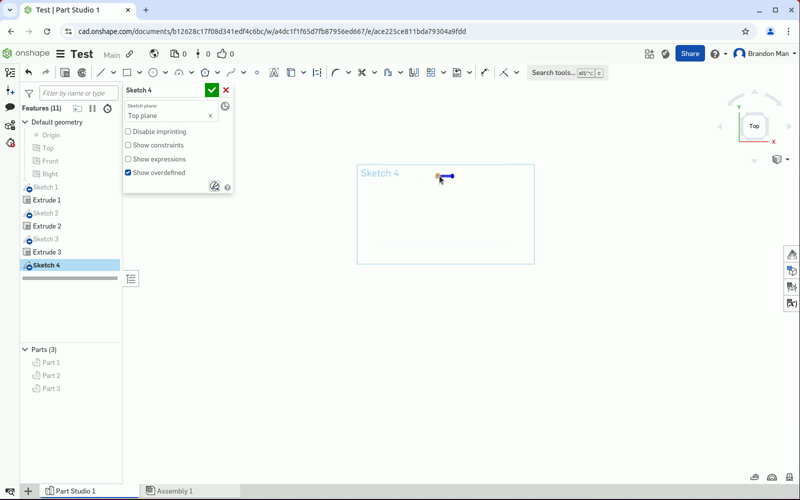
scroll(6)
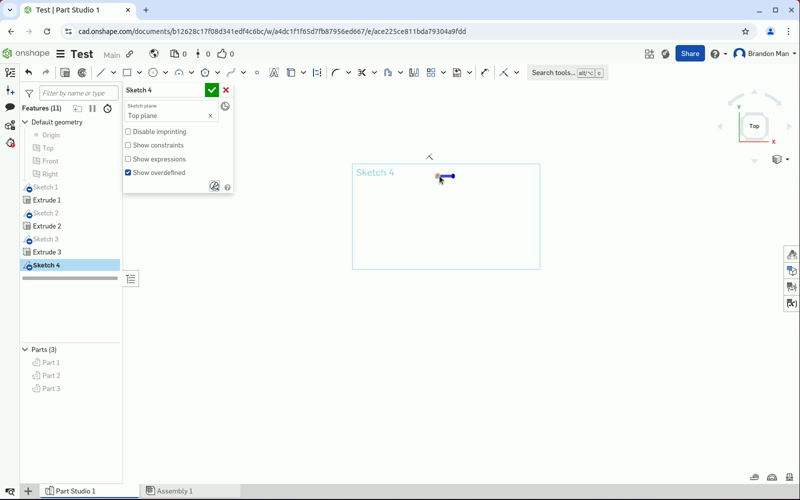
scroll(6)
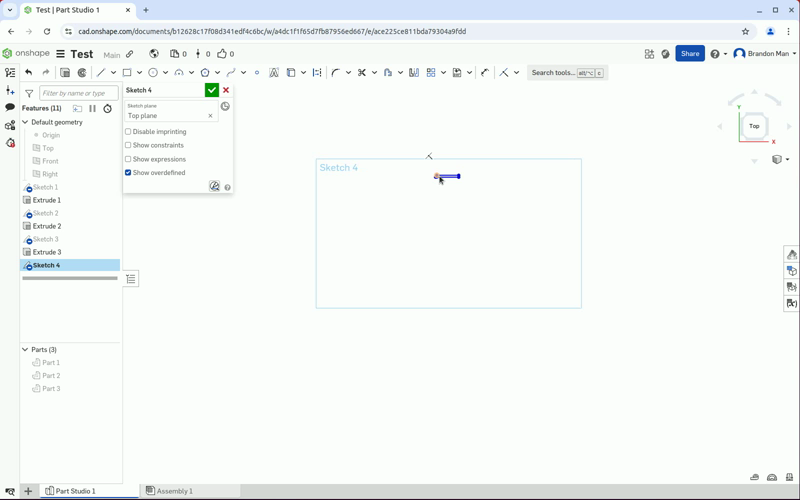
scroll(6)
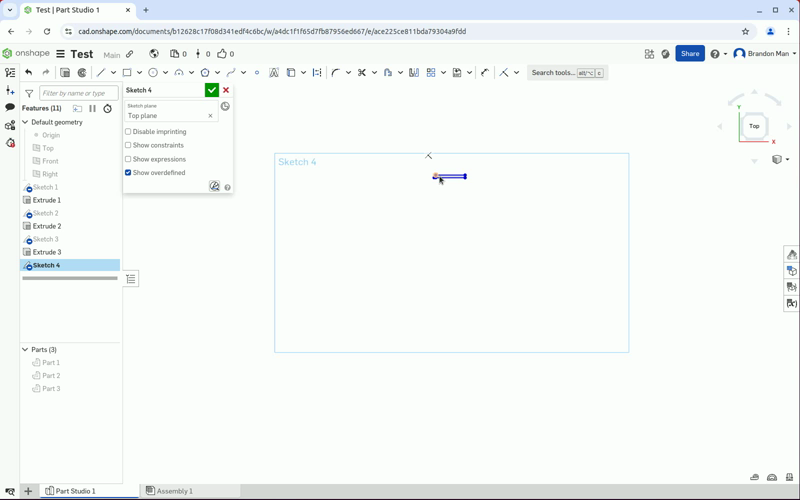
scroll(6)
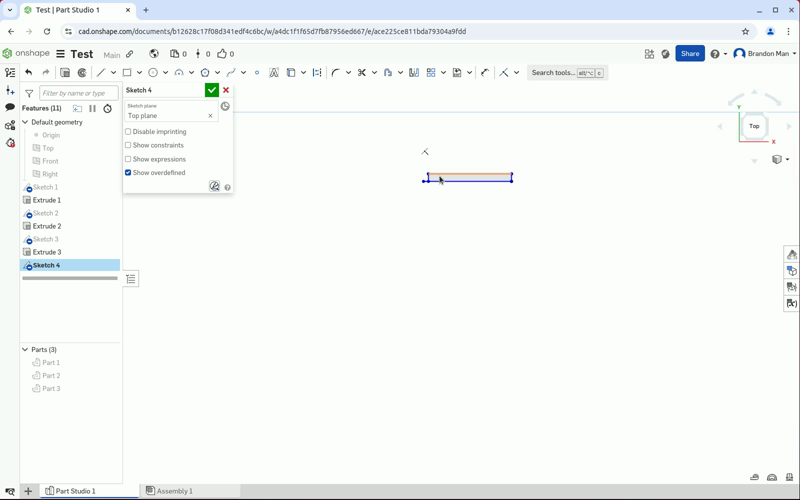
click(439, 175)
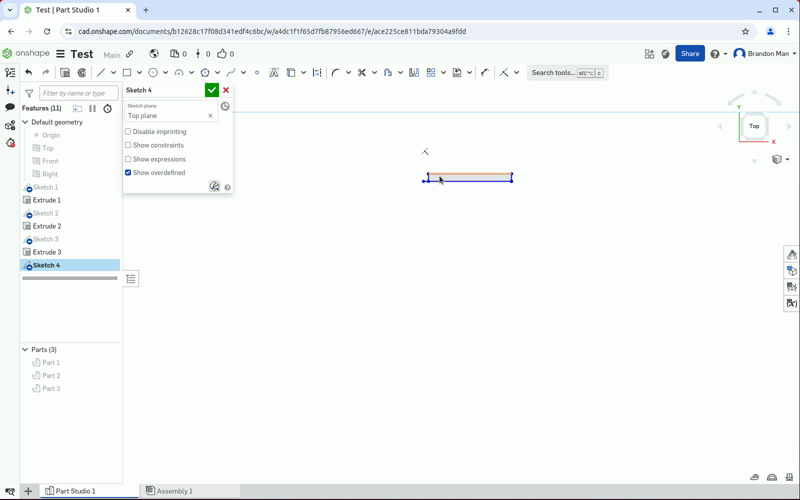
scroll(-6)
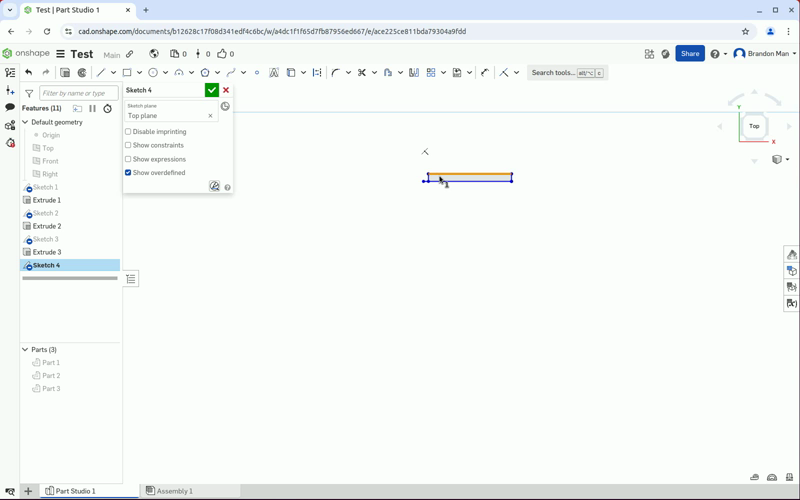
scroll(-6)
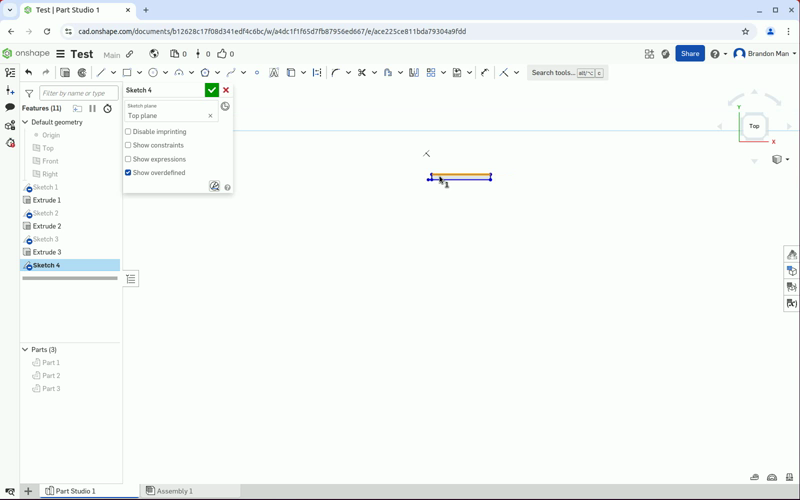
scroll(-6)
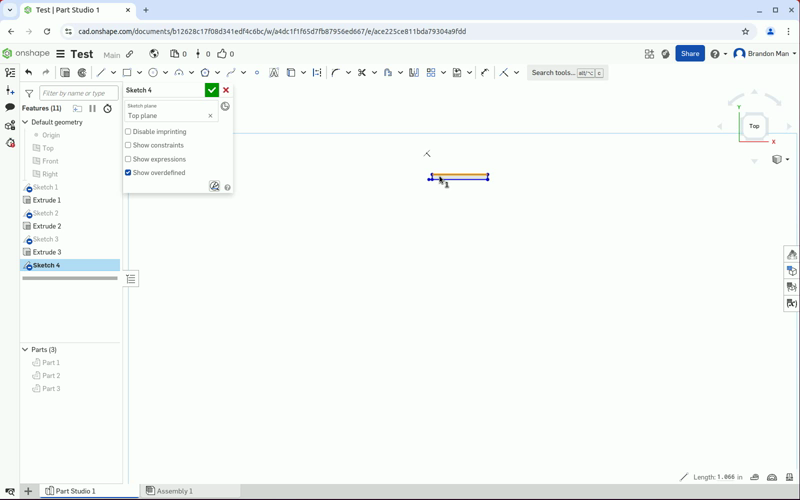
scroll(-6)
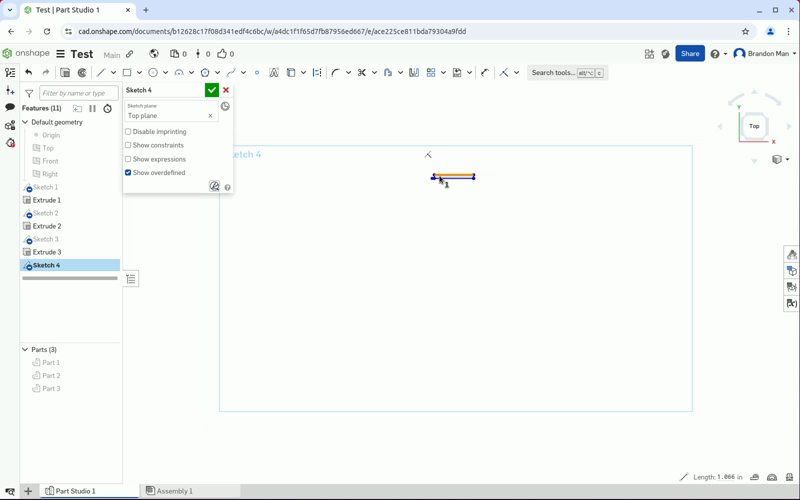
scroll(-6)
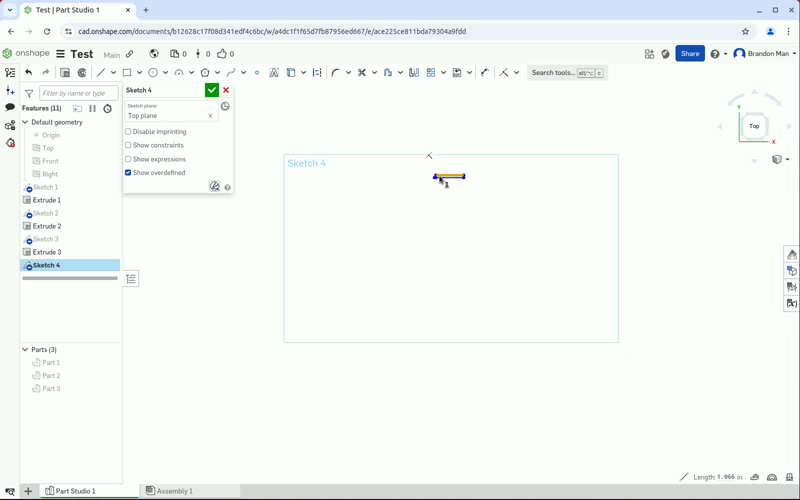
scroll(-6)
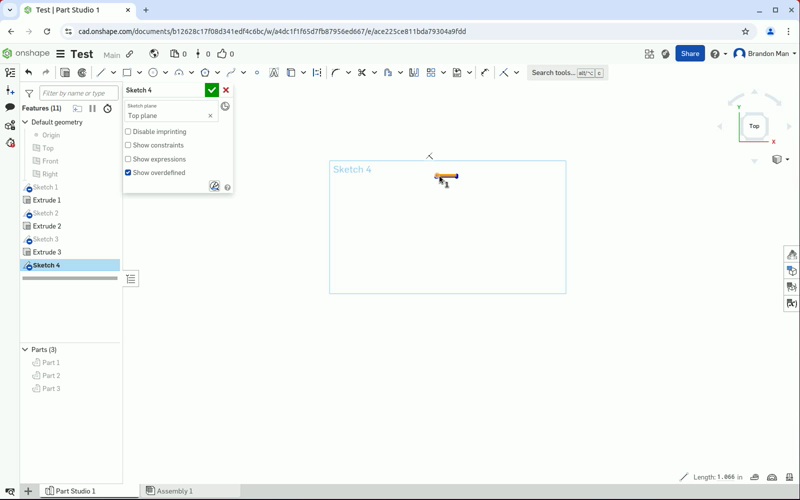
scroll(-6)
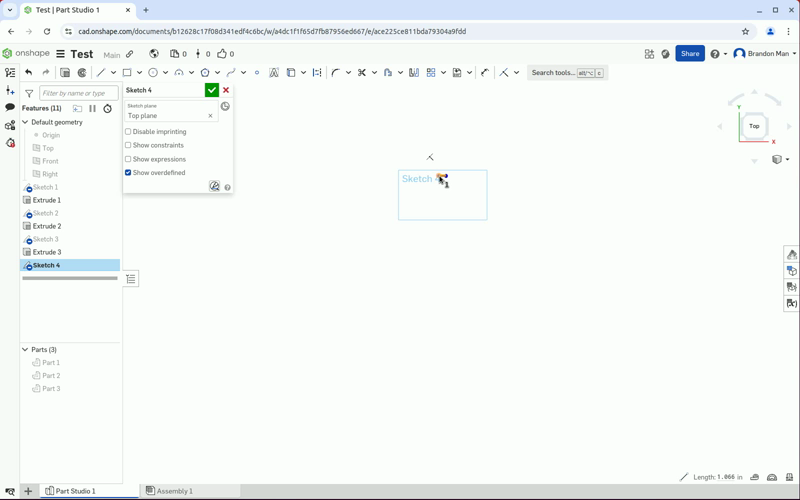
mouse_move(73, 352)
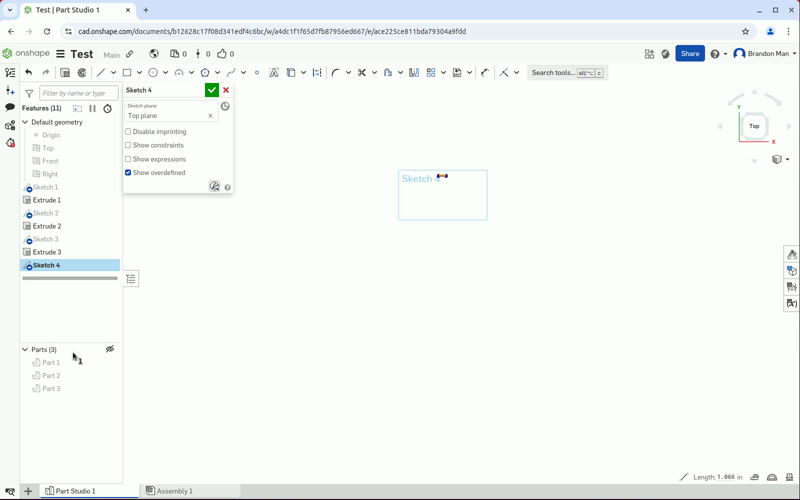
key(shift+y)
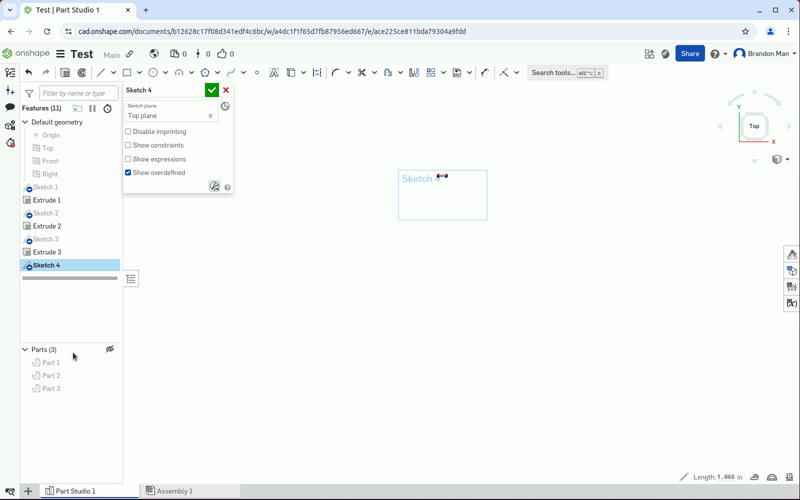
key(shift+e)
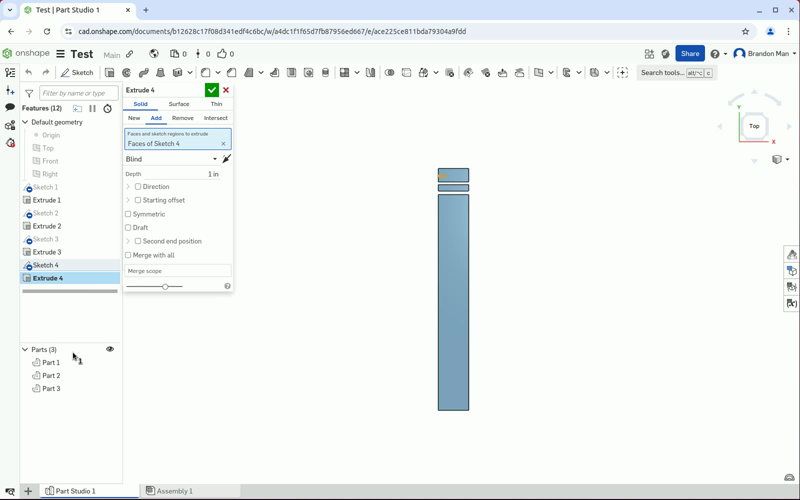
mouse_move(143, 106)
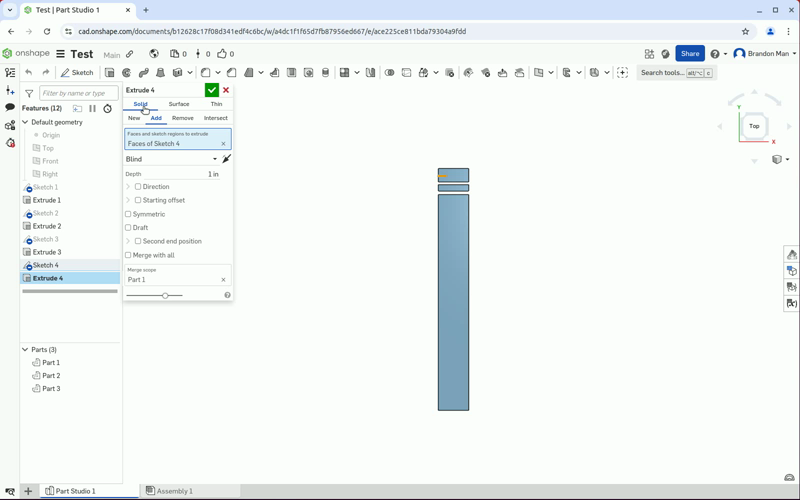
click(143, 106)
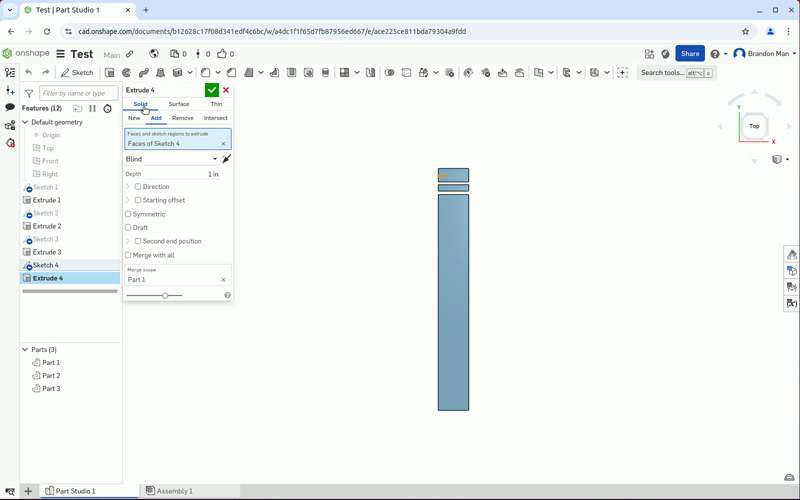
mouse_move(186, 120)
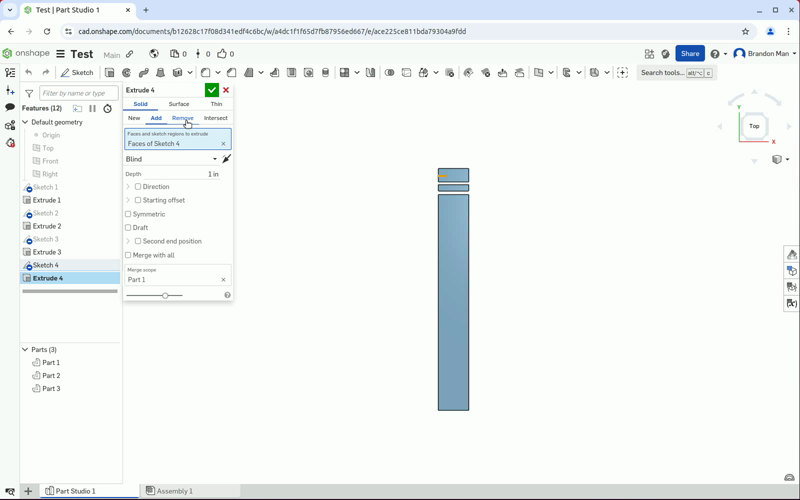
click(186, 120)
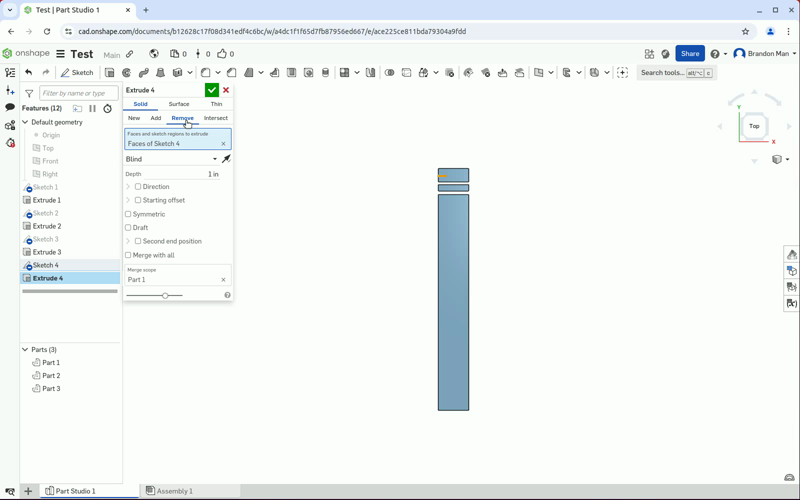
key(tab, 4)
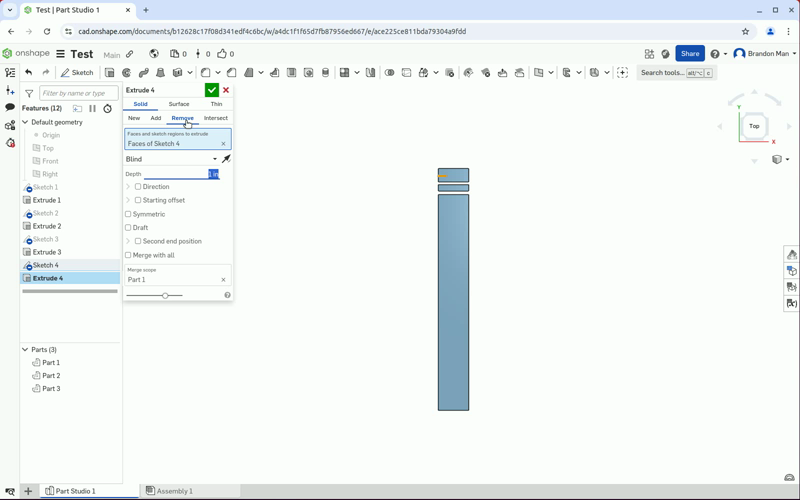
text(0.241)
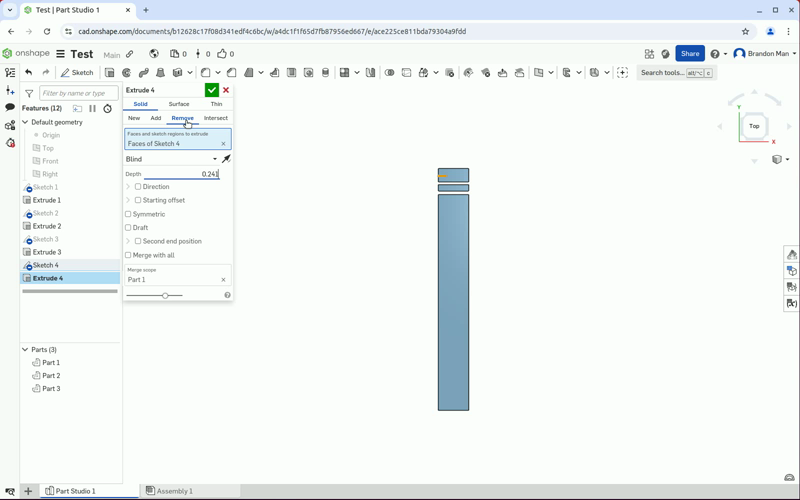
key(tab, 6)
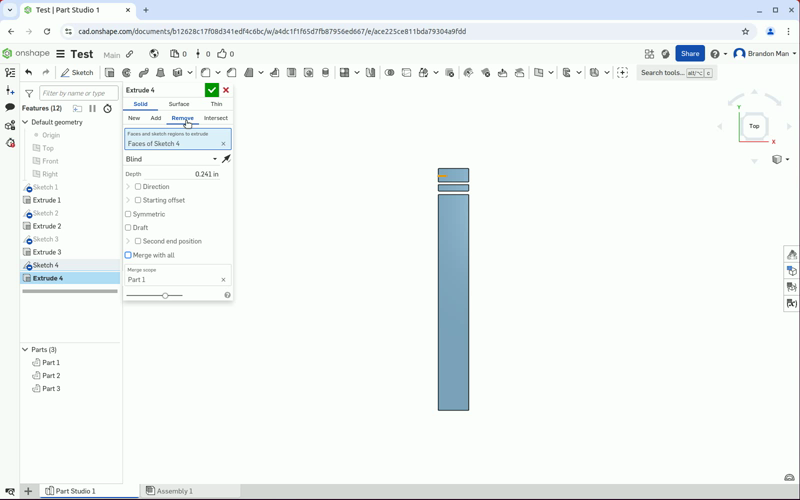
key(space)
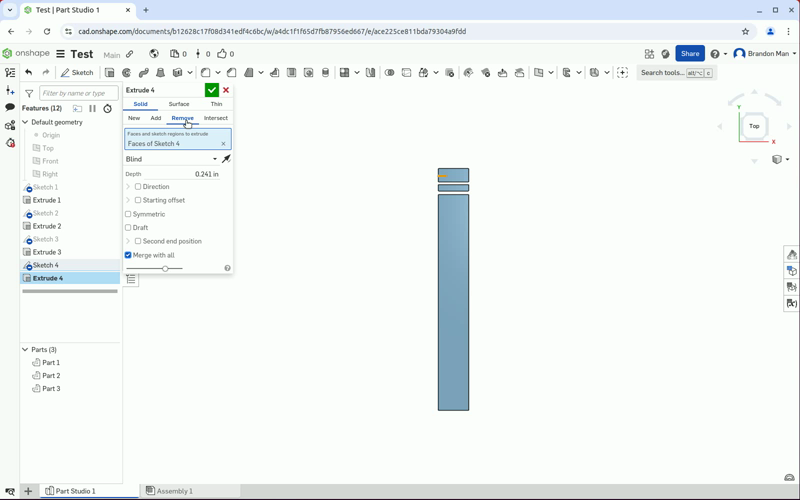
key(enter)
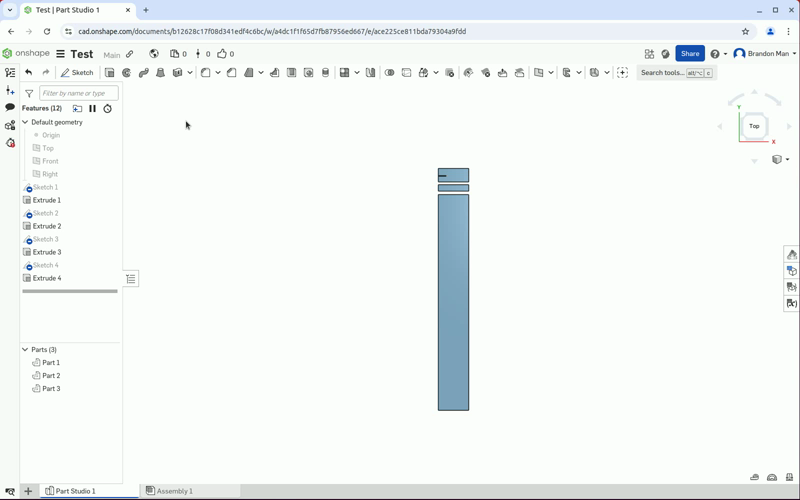
key(shift+h)
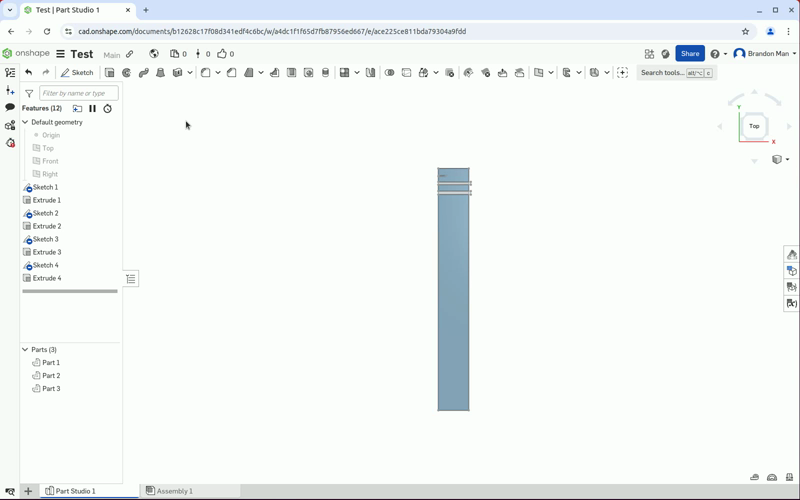
key(shift+h)
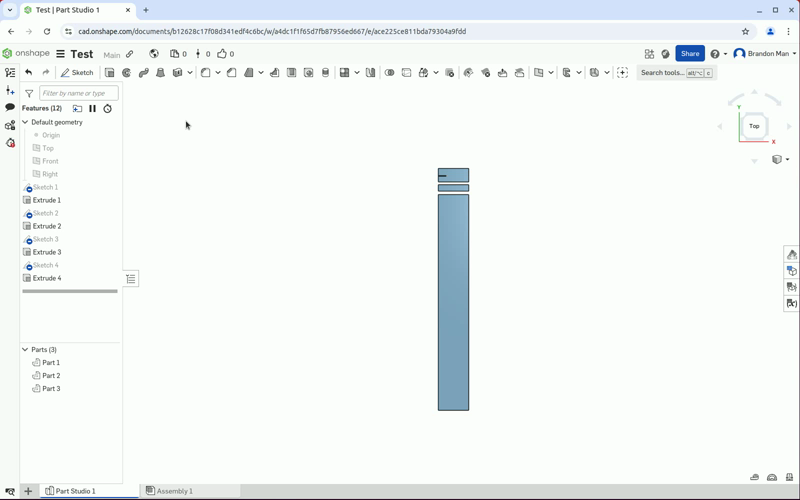
mouse_move(73, 189)
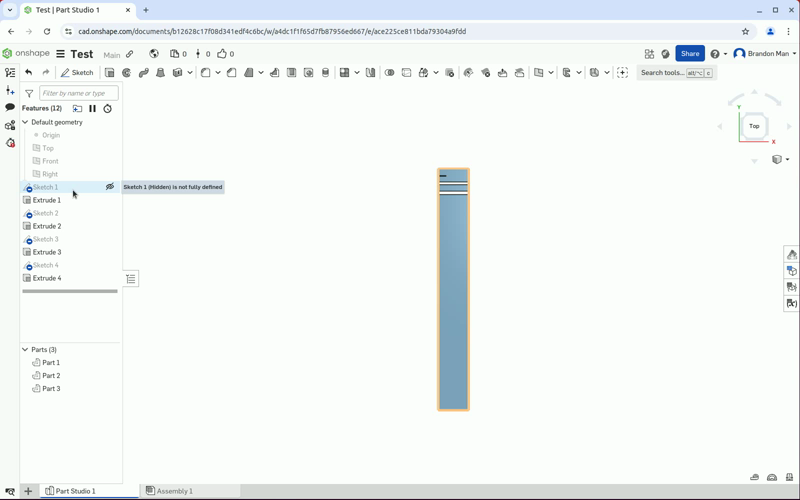
click(73, 189)
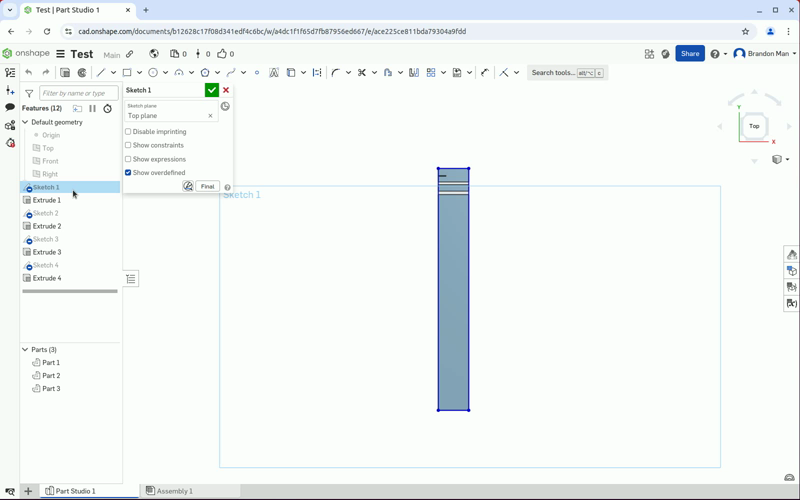
mouse_move(229, 92)
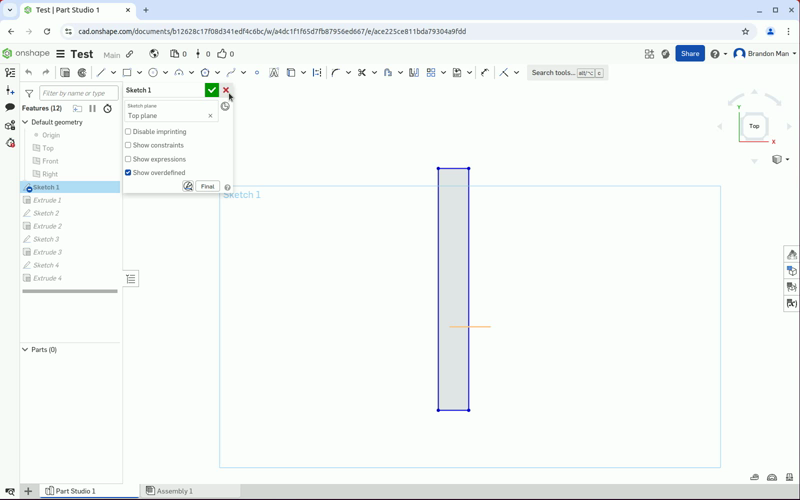
click(229, 92)
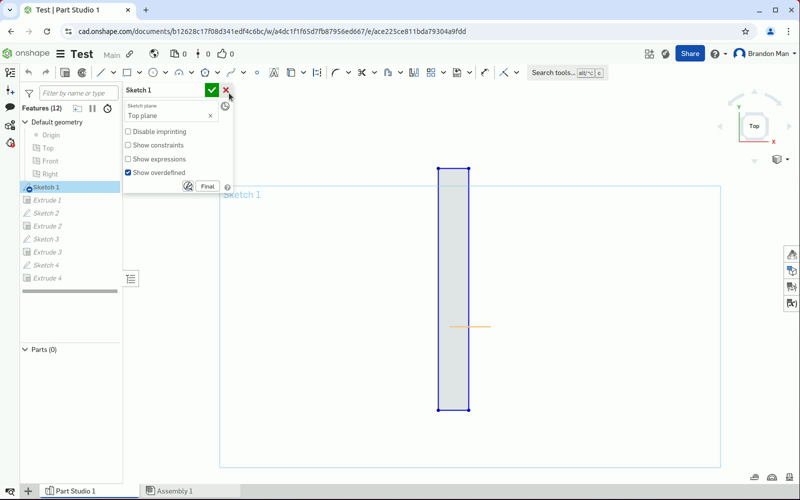
key(shift+s)
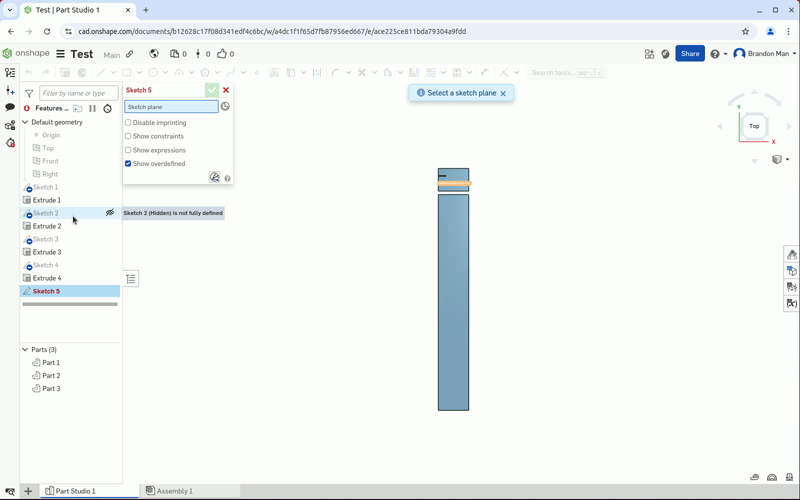
scroll(3)
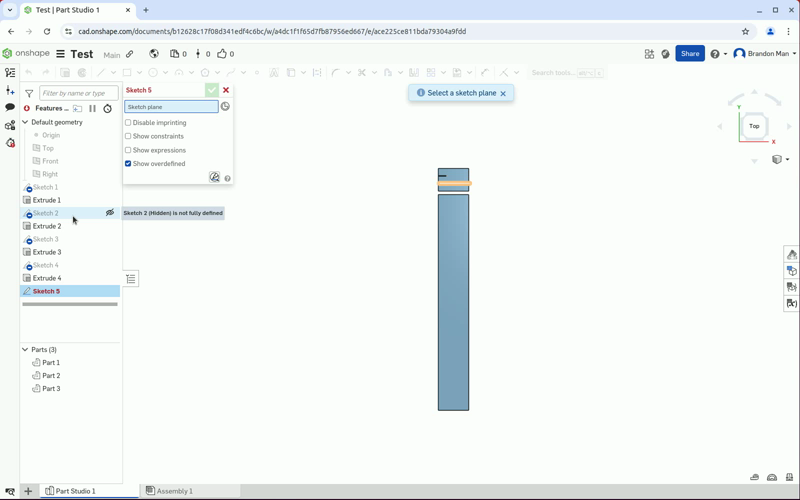
mouse_move(73, 150)
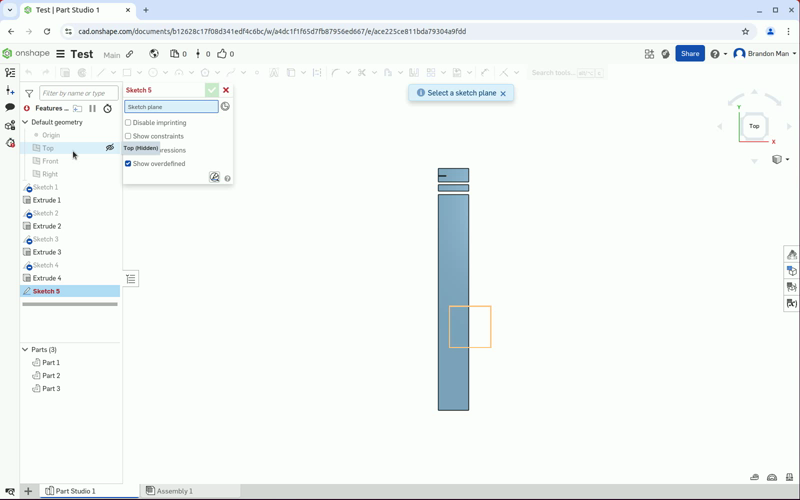
click(73, 150)
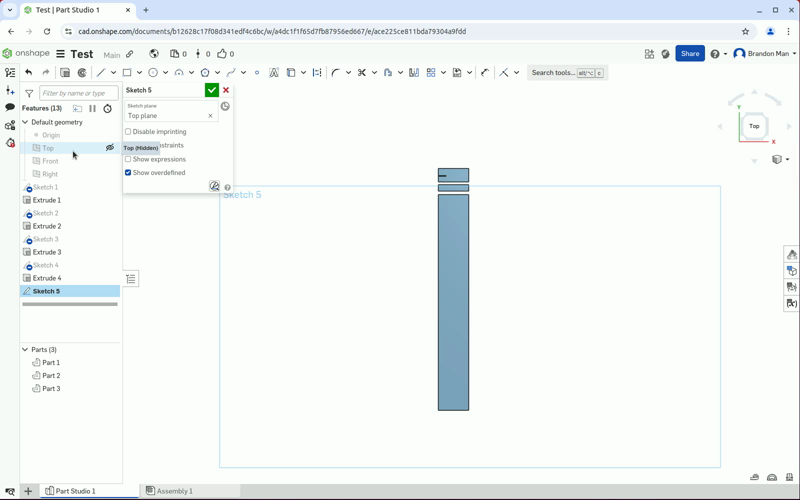
mouse_move(73, 352)
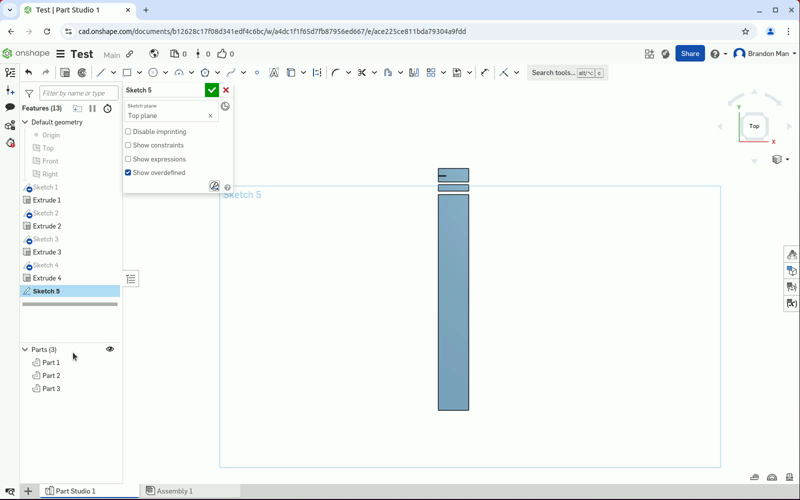
key(y)
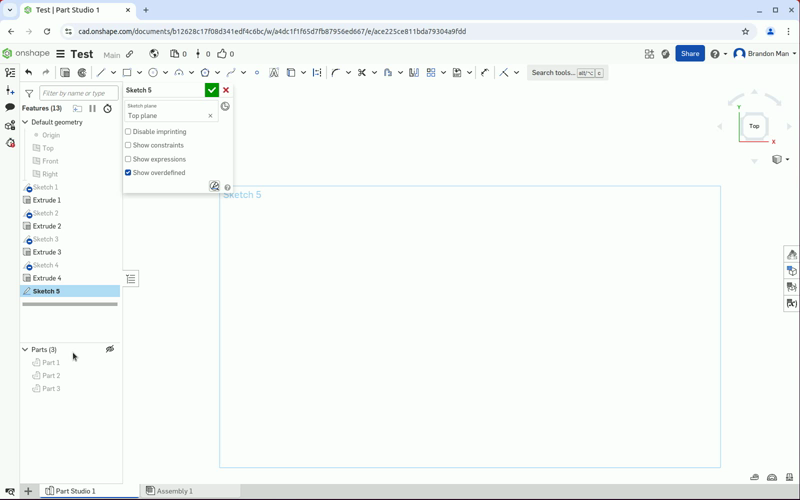
key(l)
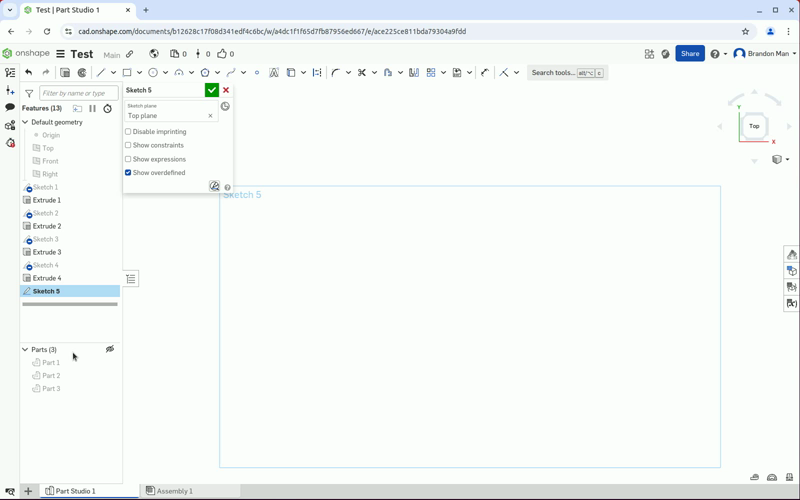
key_down(shift)
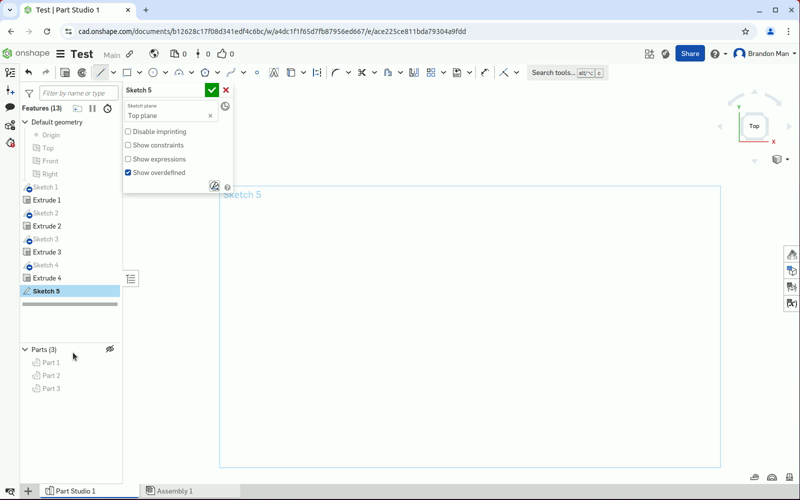
mouse_move(456, 176)
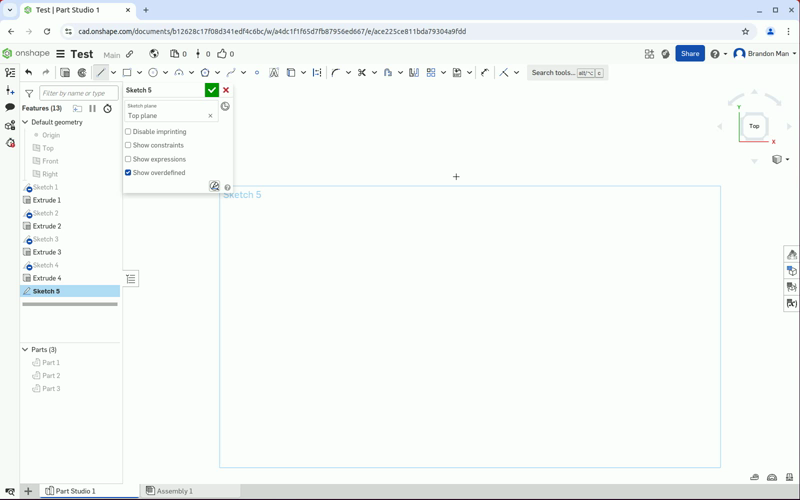
click(456, 176)
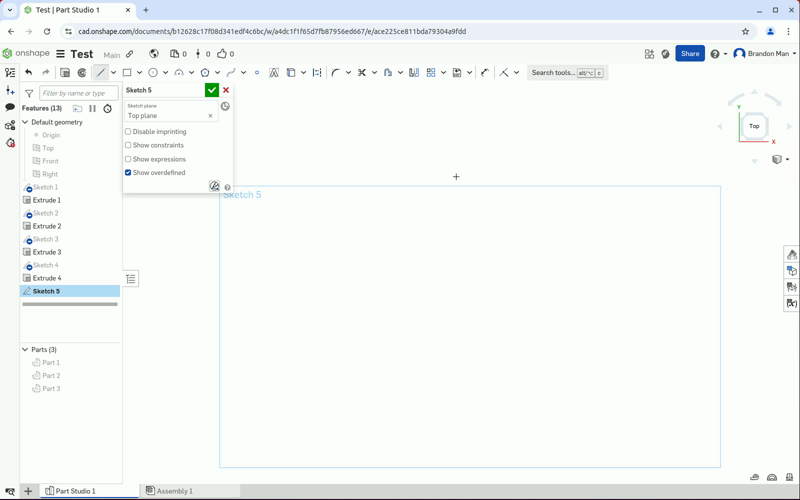
key_up(shift)
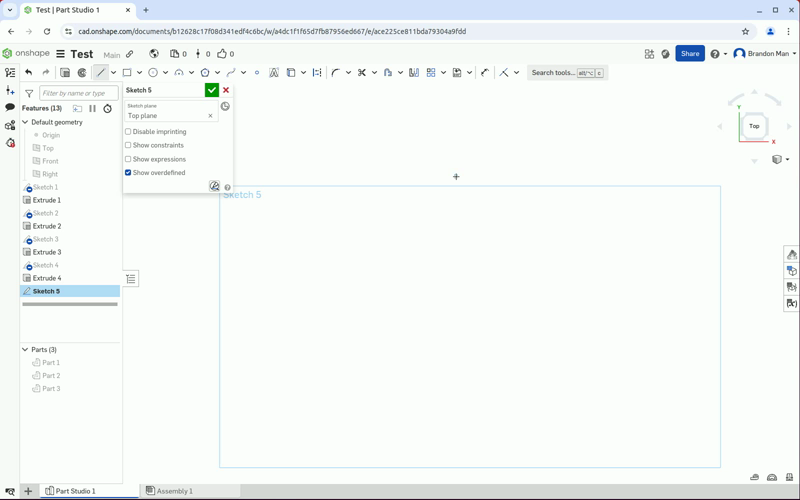
key_down(shift)
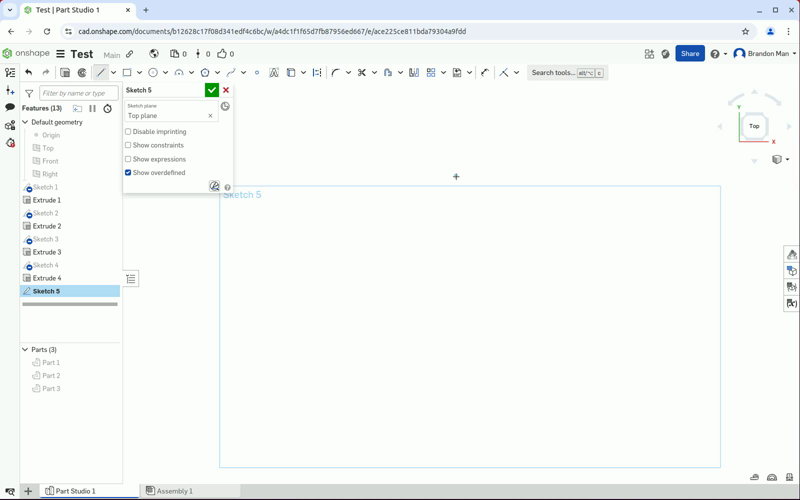
mouse_move(486, 176)
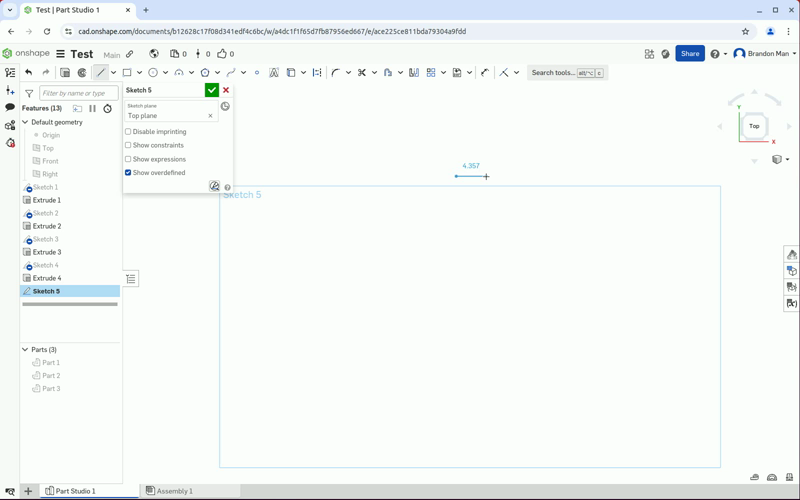
mouse_move(461, 176)
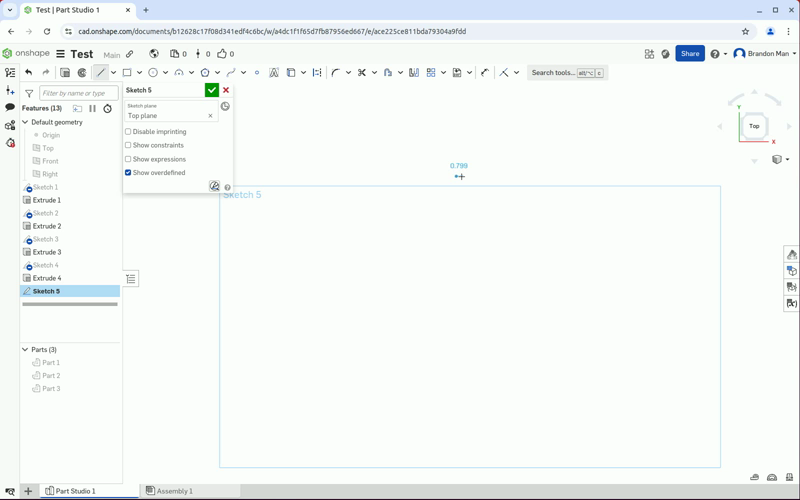
scroll(6)
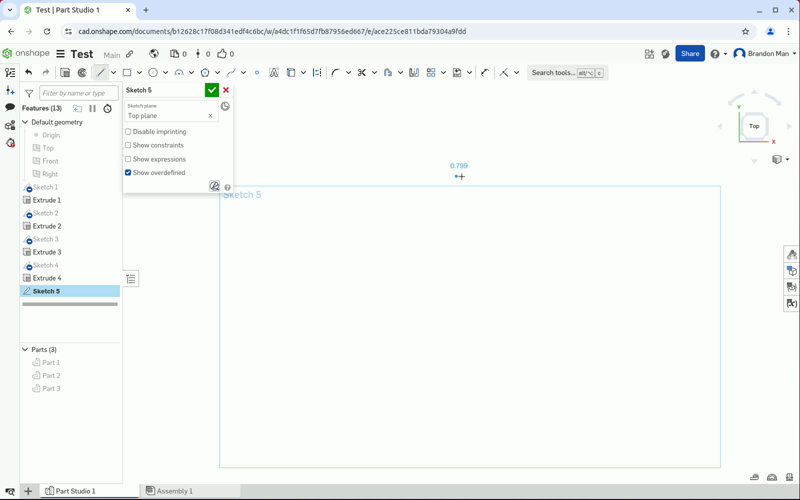
scroll(6)
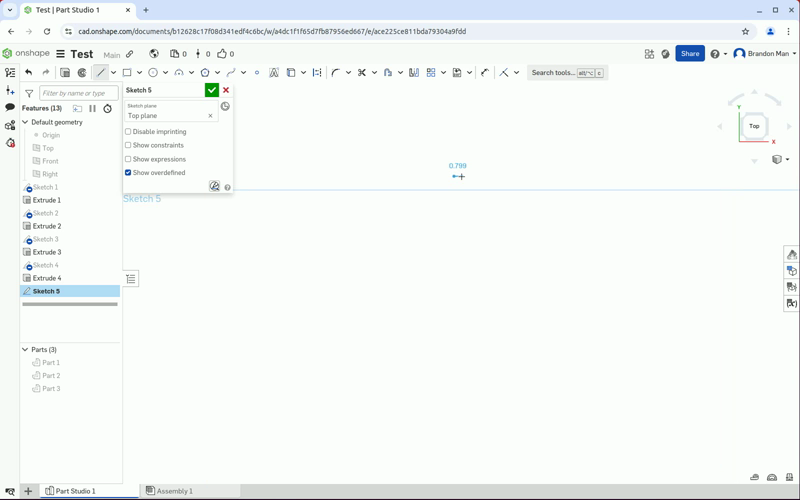
scroll(6)
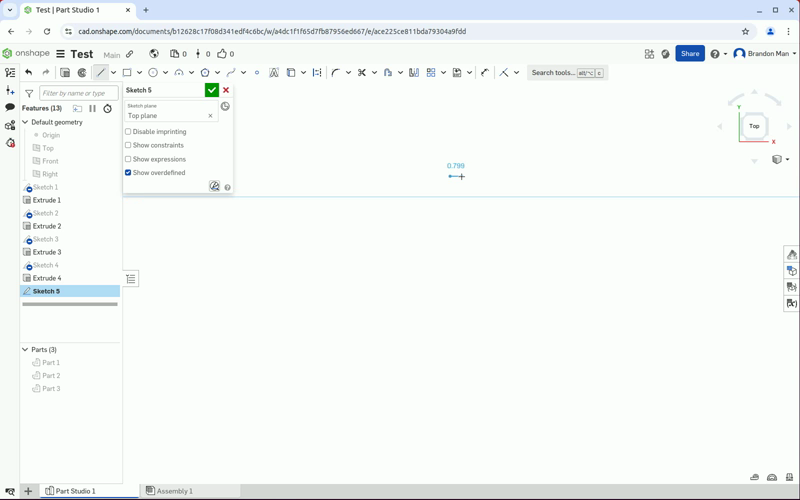
scroll(6)
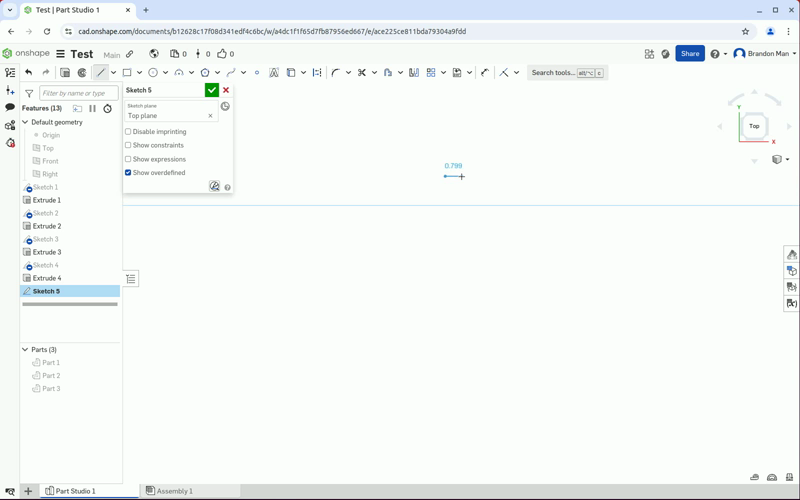
scroll(6)
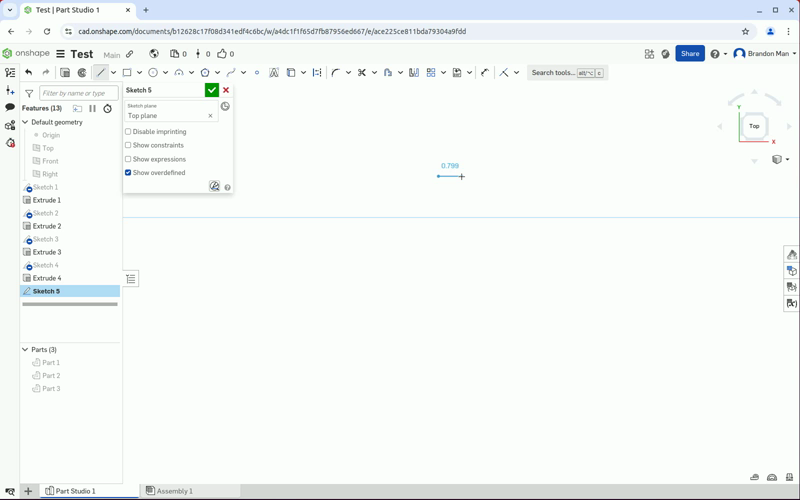
scroll(6)
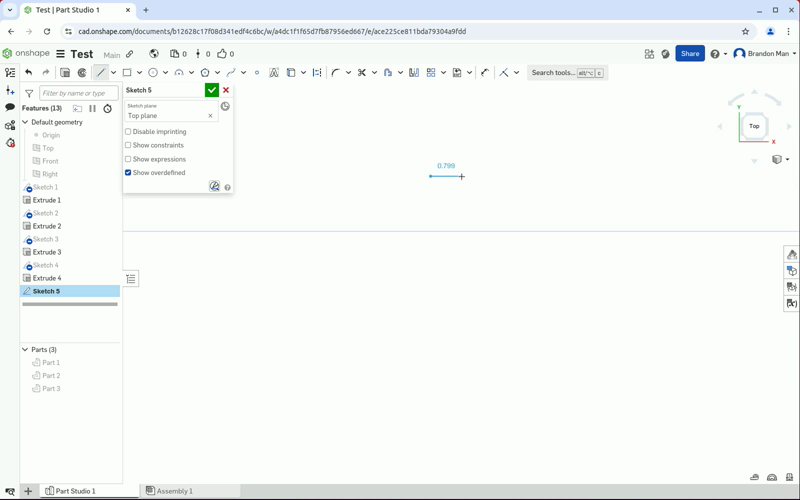
scroll(6)
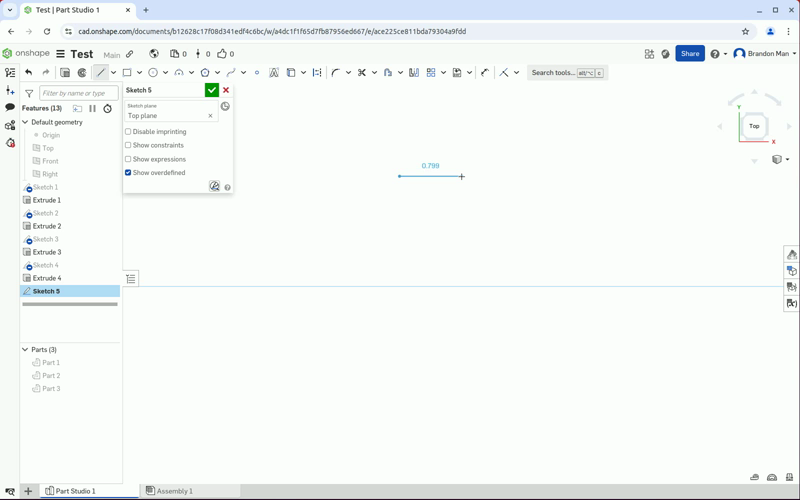
click(461, 176)
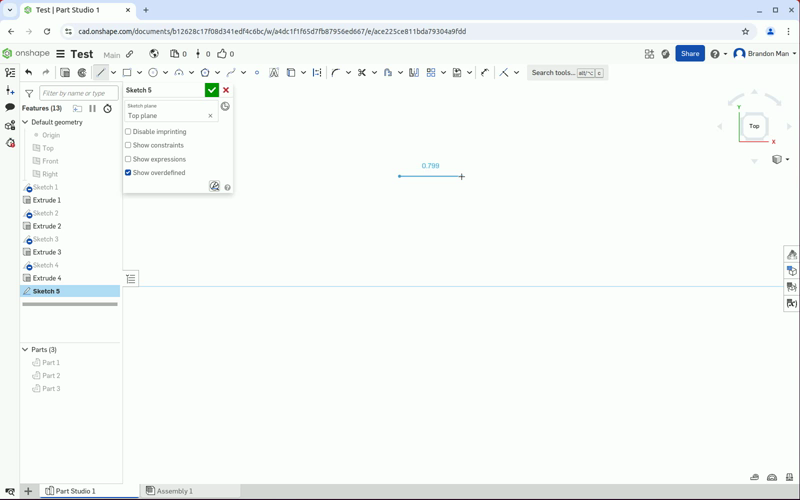
scroll(-6)
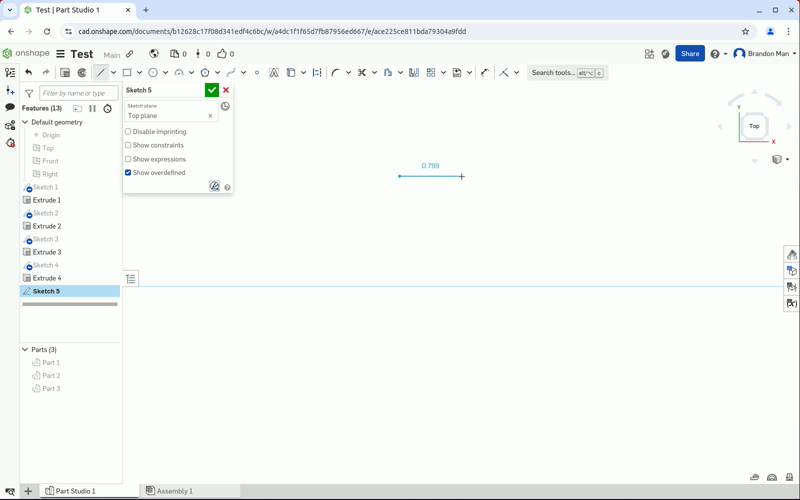
scroll(-6)
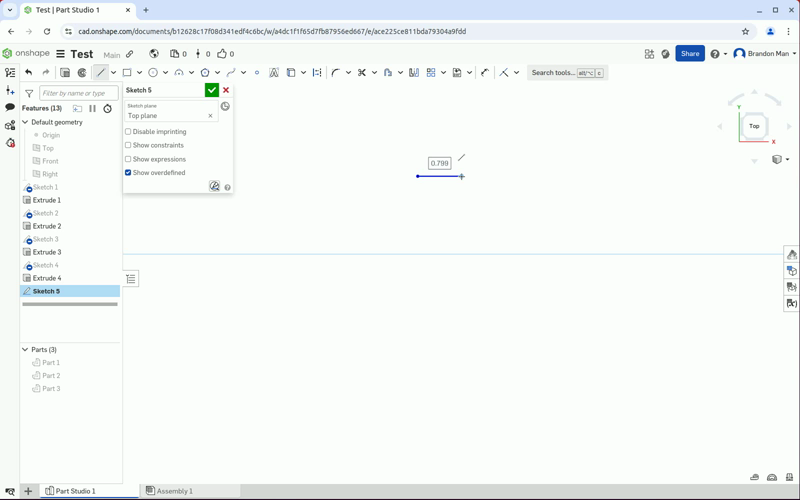
scroll(-6)
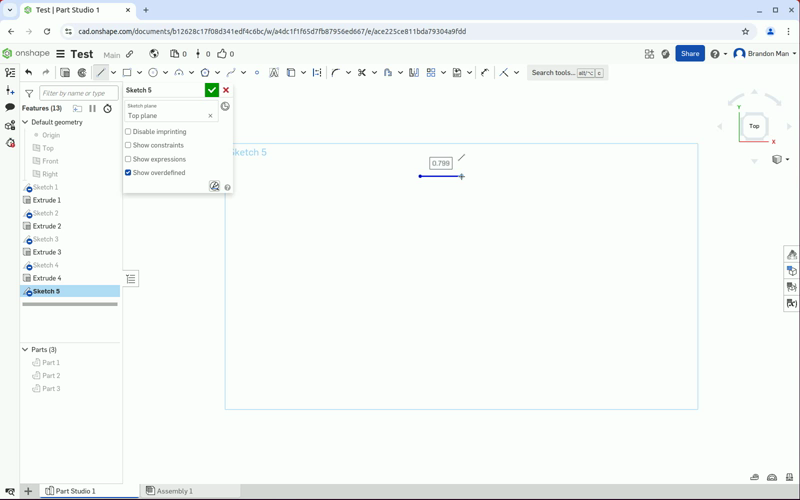
scroll(-6)
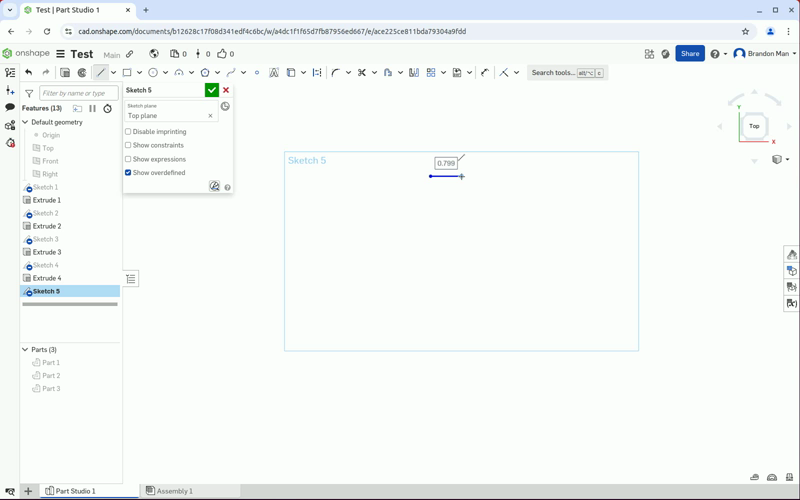
scroll(-6)
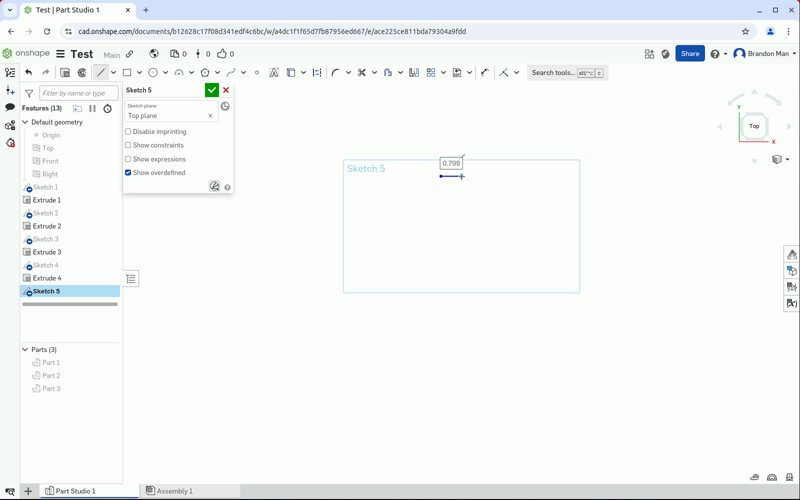
scroll(-6)
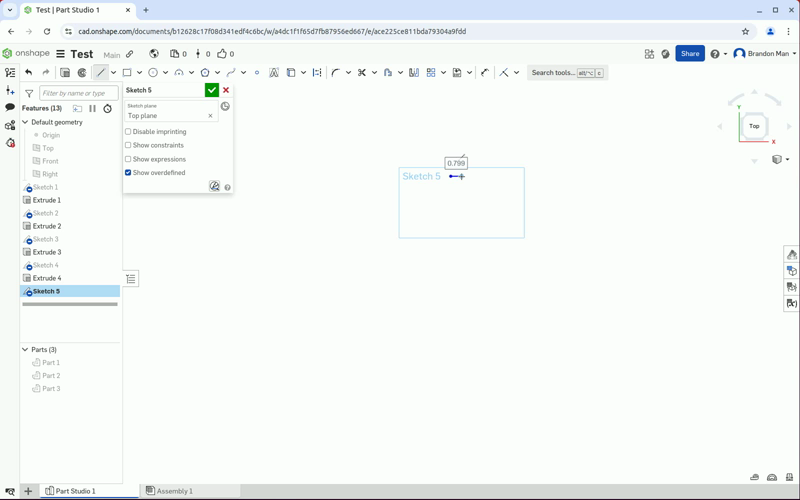
scroll(-6)
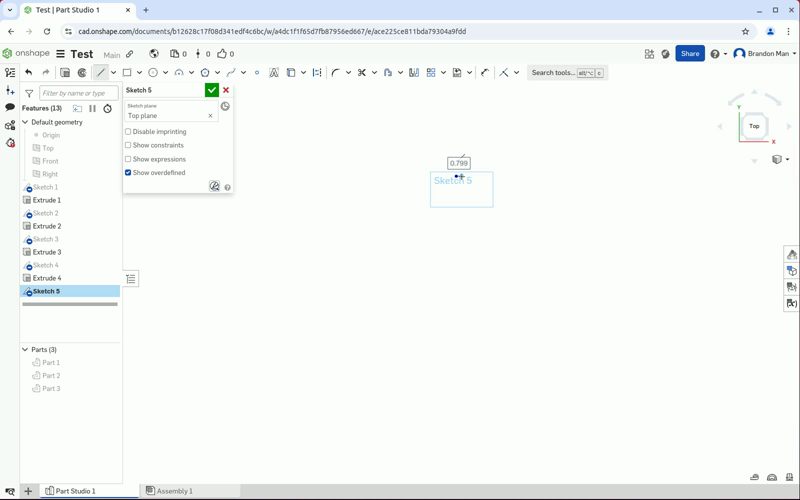
key_up(shift)
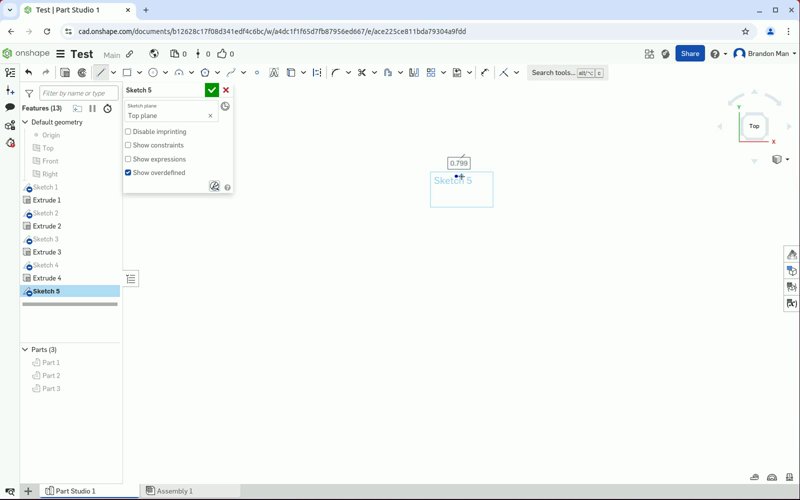
key_down(shift)
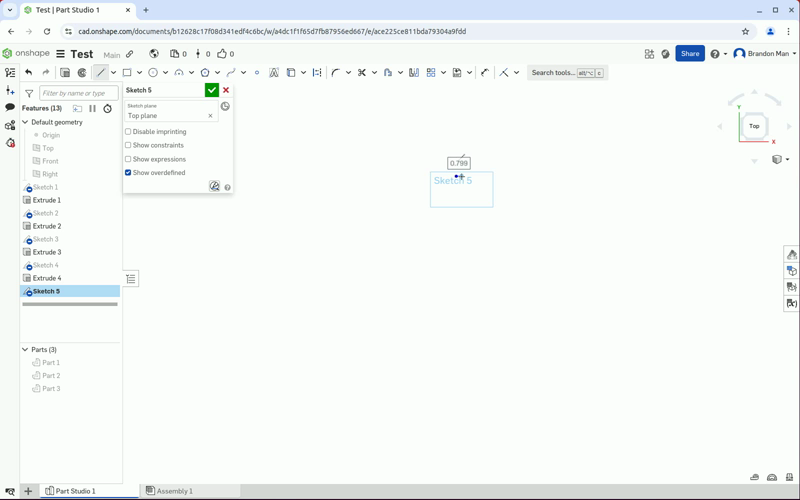
mouse_move(492, 176)
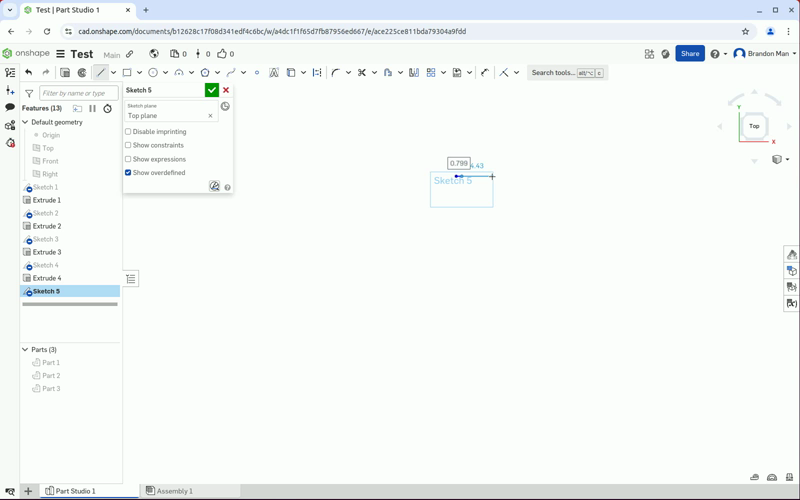
mouse_move(461, 175)
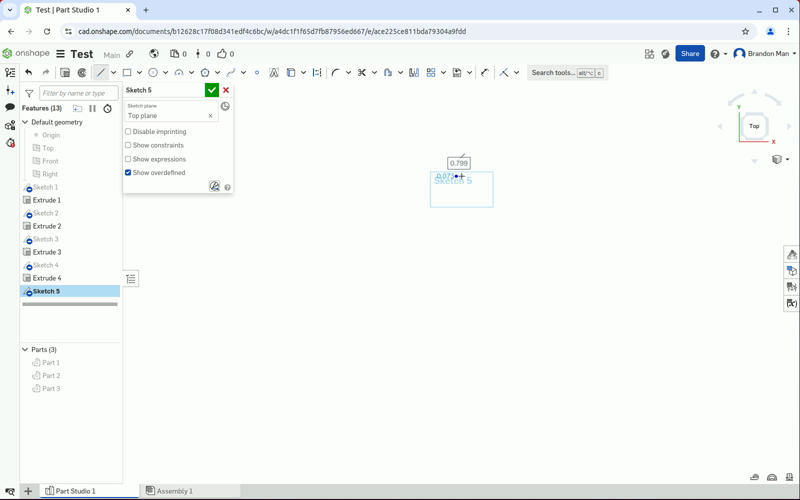
scroll(6)
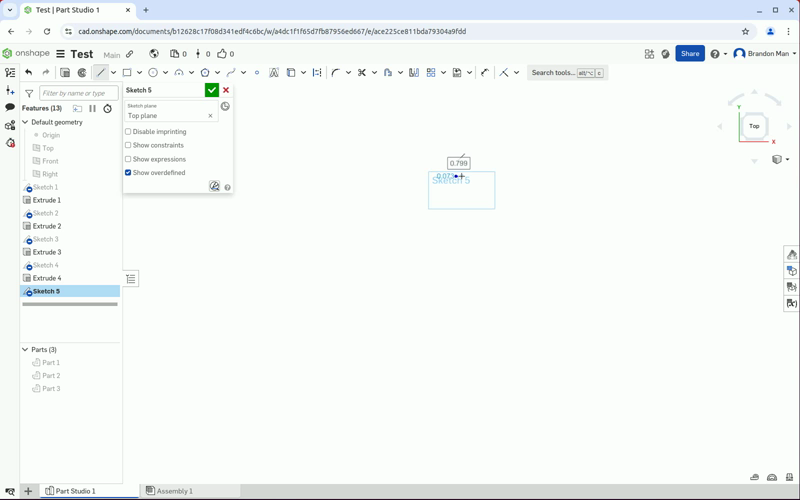
scroll(6)
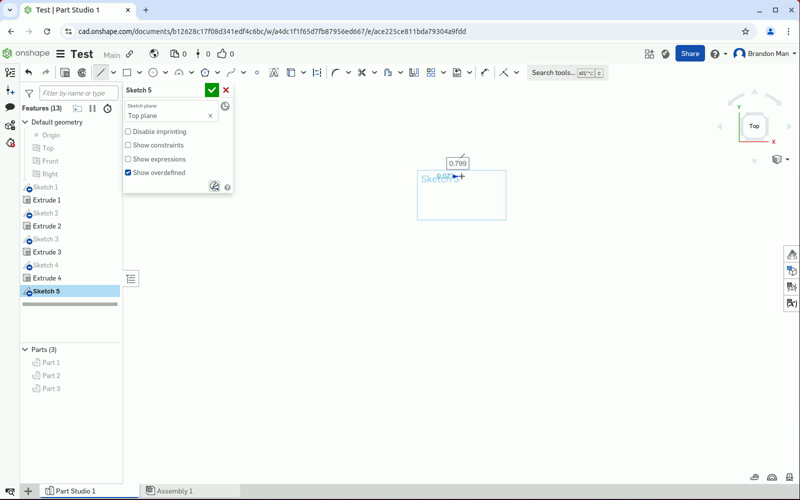
scroll(6)
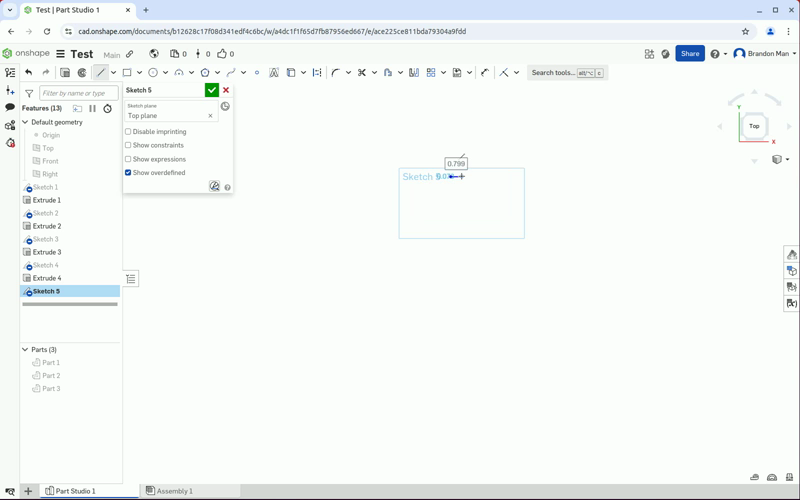
scroll(6)
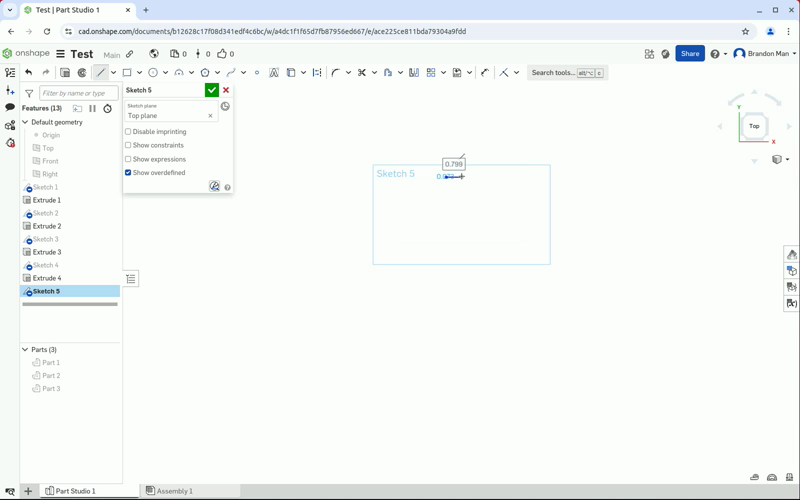
scroll(6)
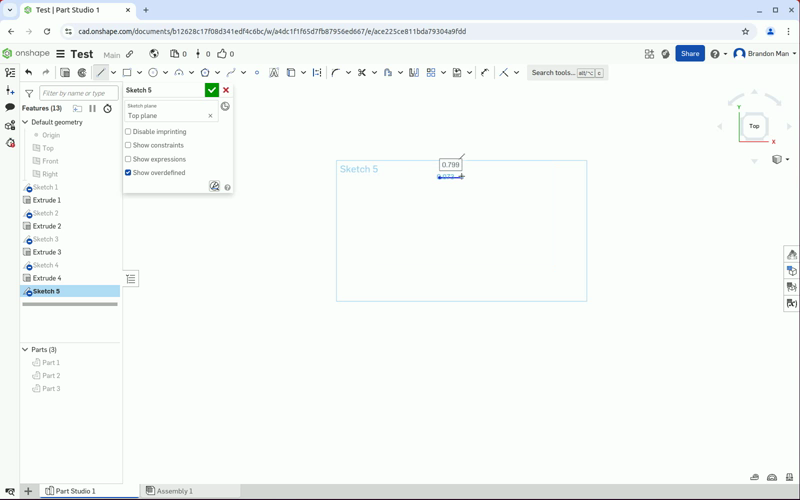
scroll(6)
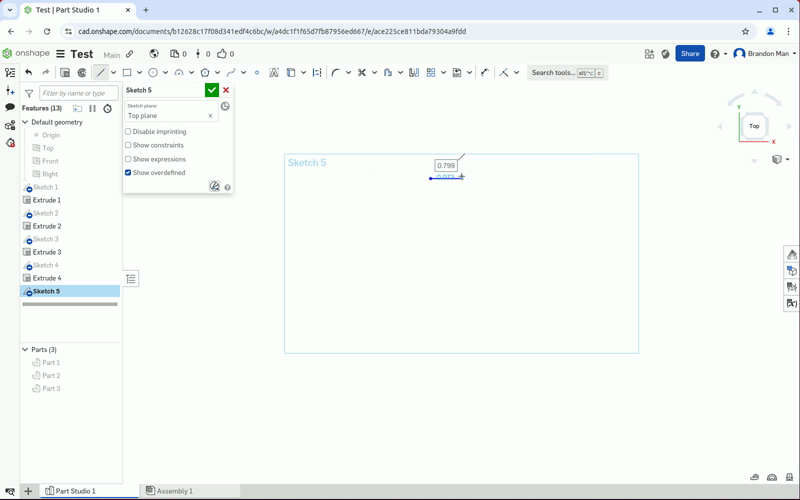
scroll(6)
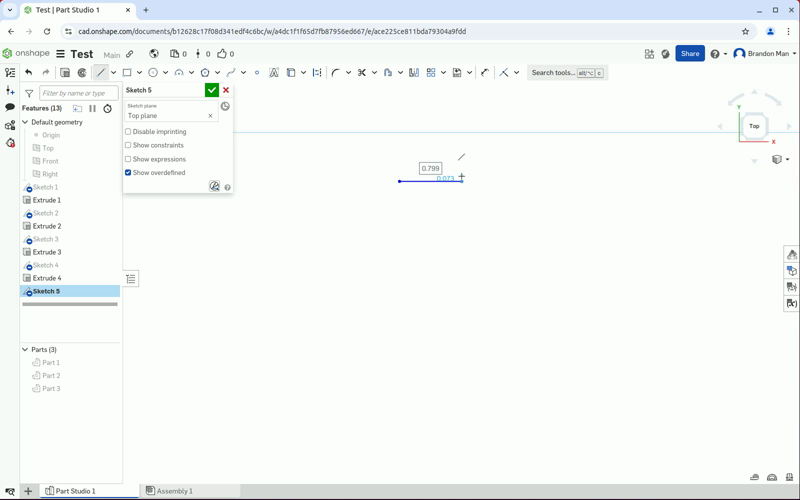
click(461, 175)
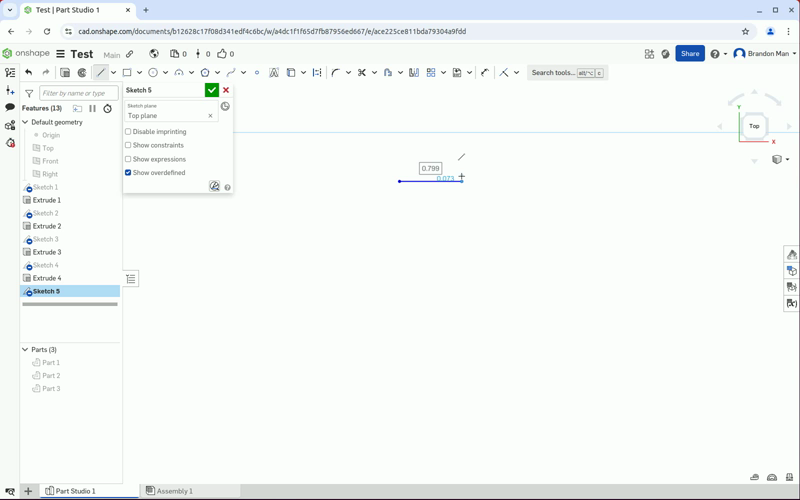
scroll(-6)
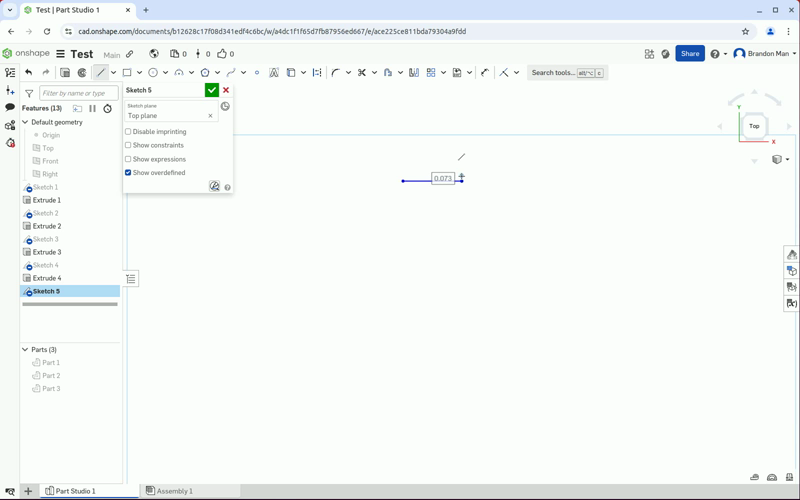
scroll(-6)
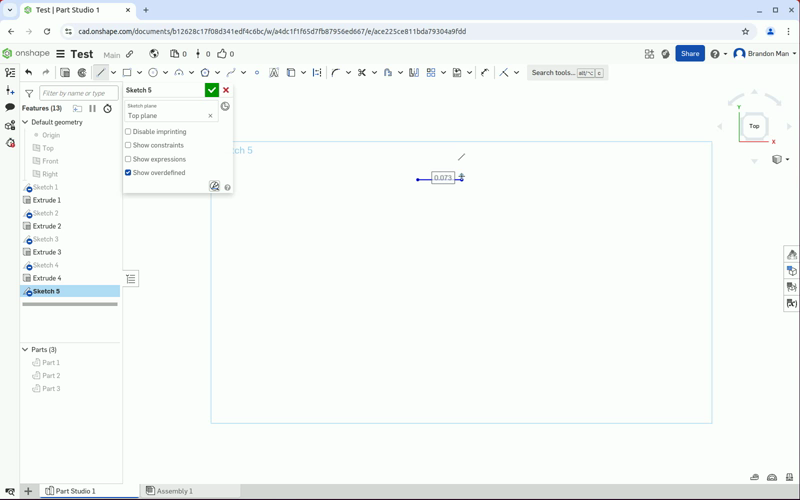
scroll(-6)
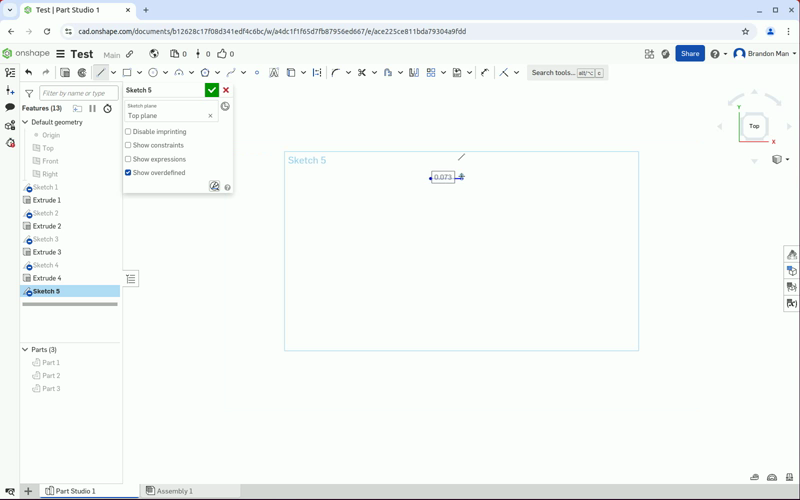
scroll(-6)
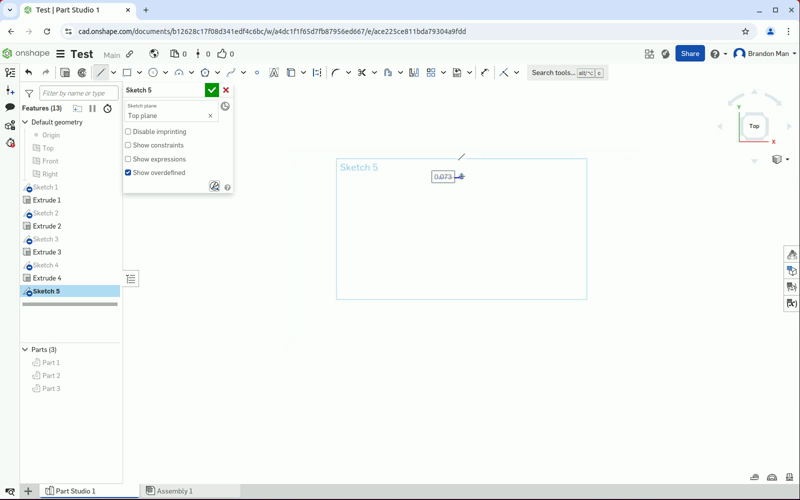
scroll(-6)
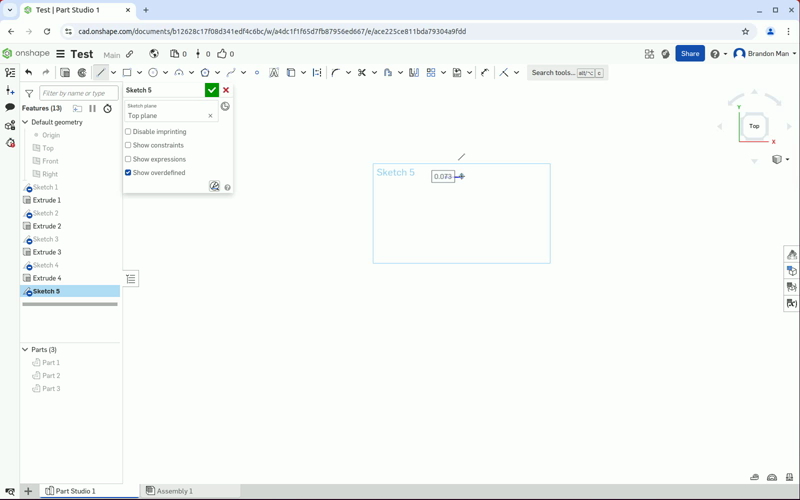
scroll(-6)
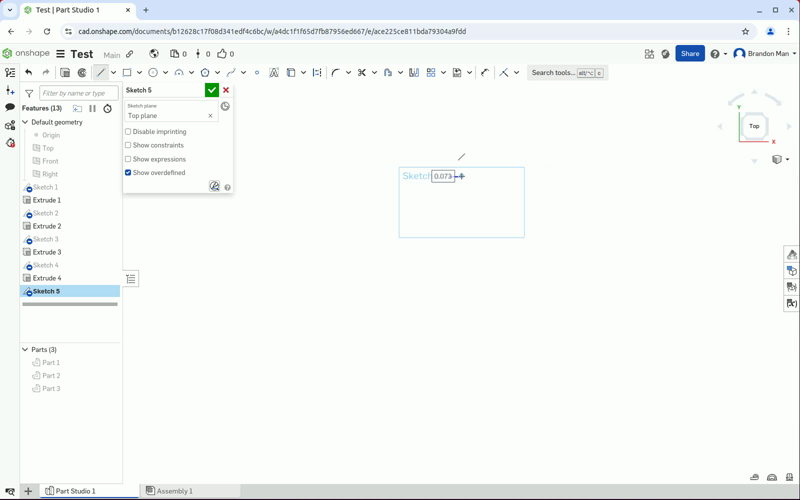
scroll(-6)
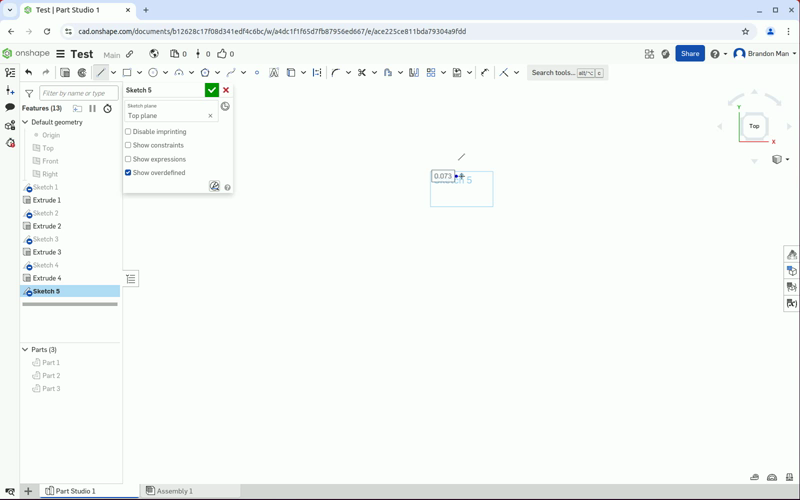
key_up(shift)
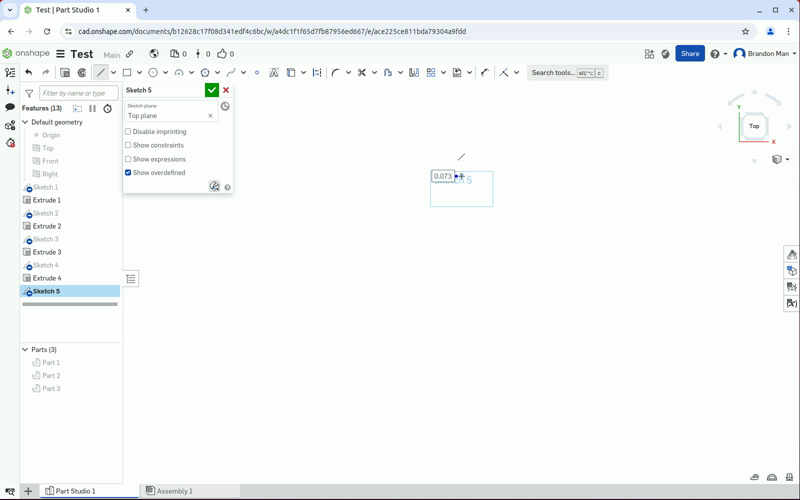
key_down(shift)
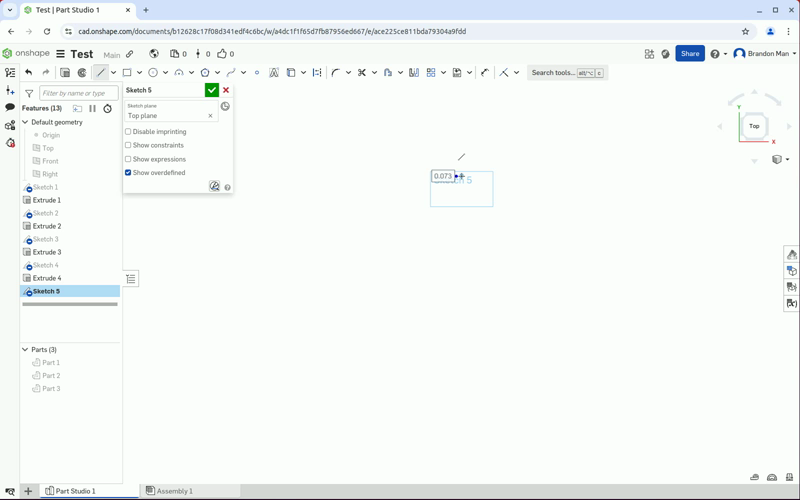
mouse_move(492, 175)
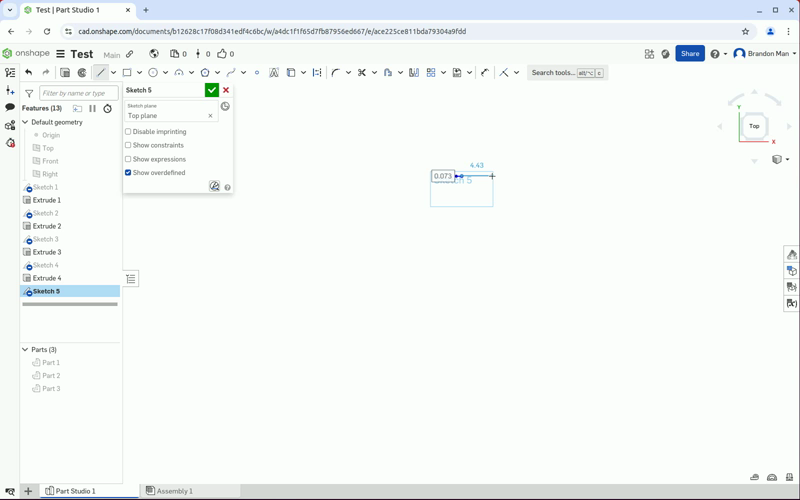
mouse_move(456, 175)
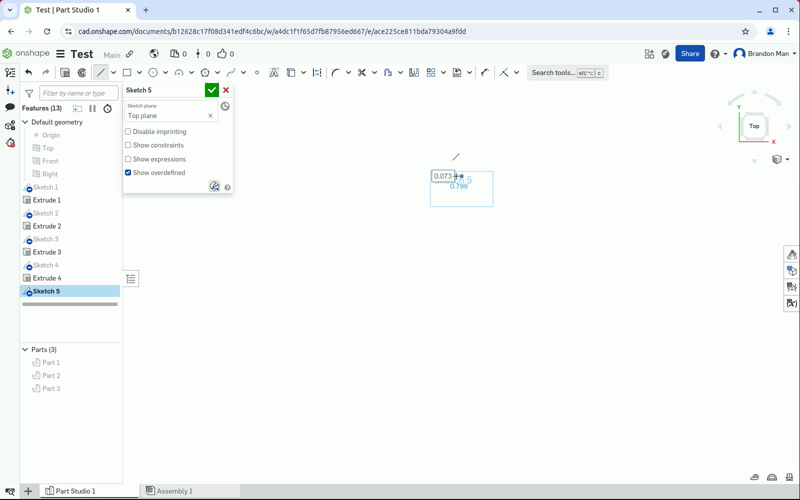
scroll(6)
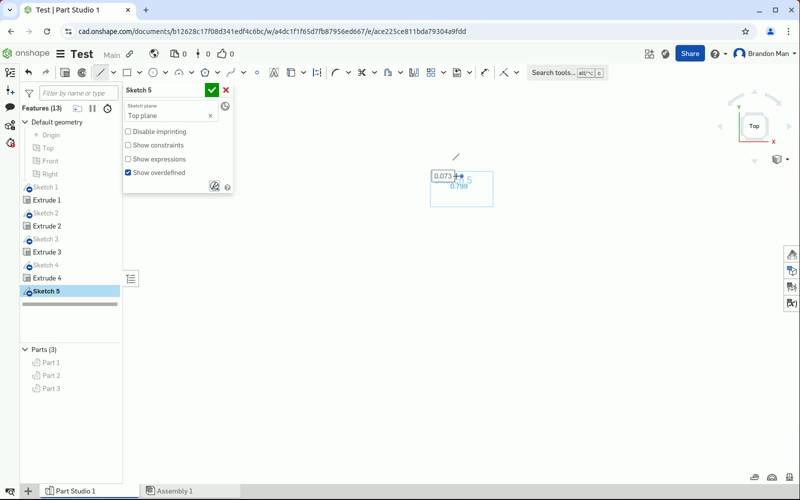
scroll(6)
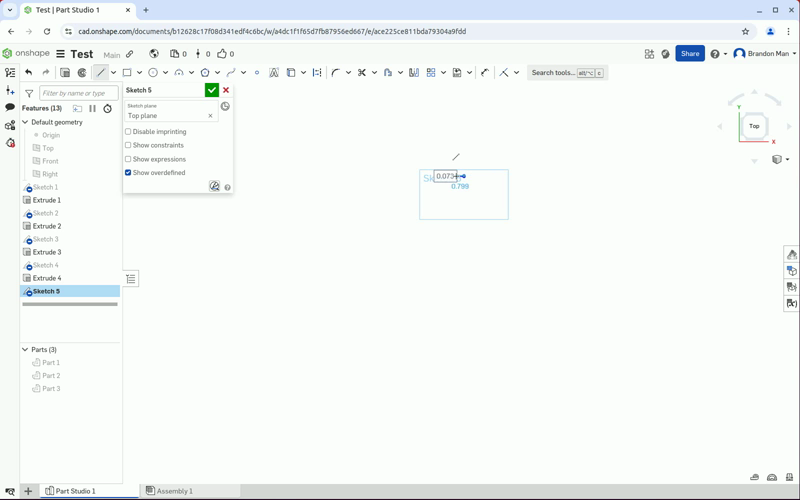
scroll(6)
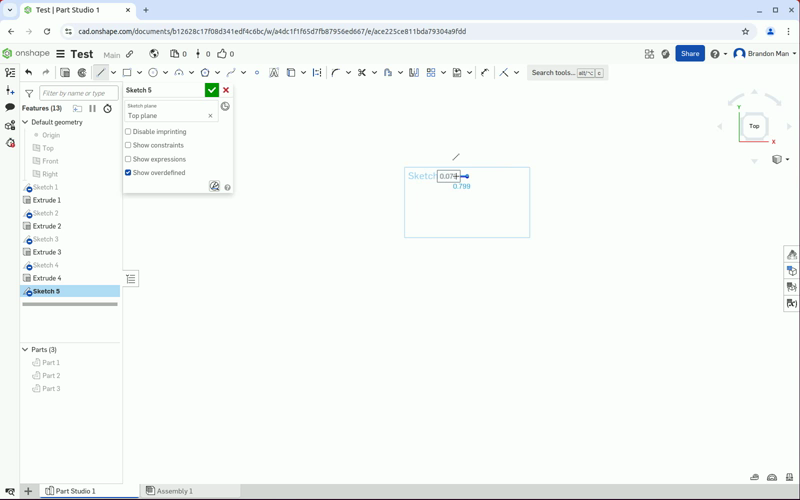
scroll(6)
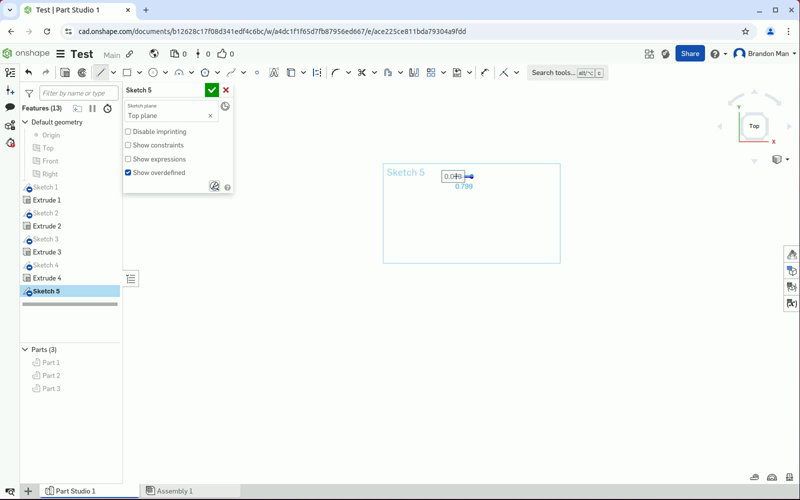
scroll(6)
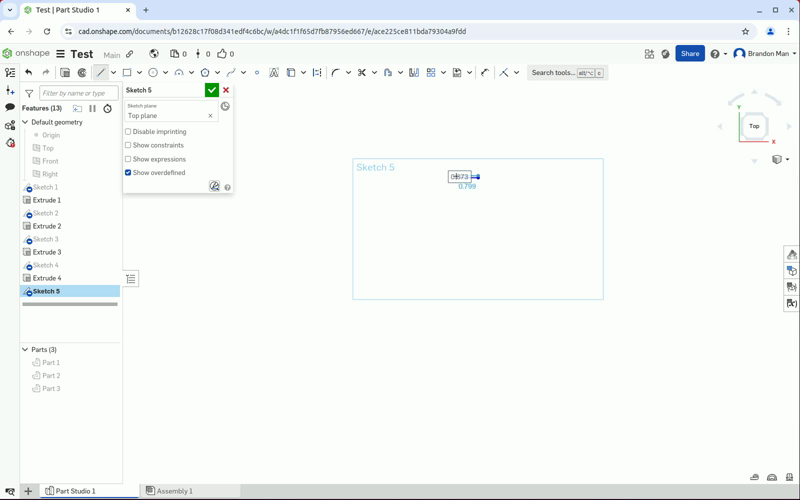
scroll(6)
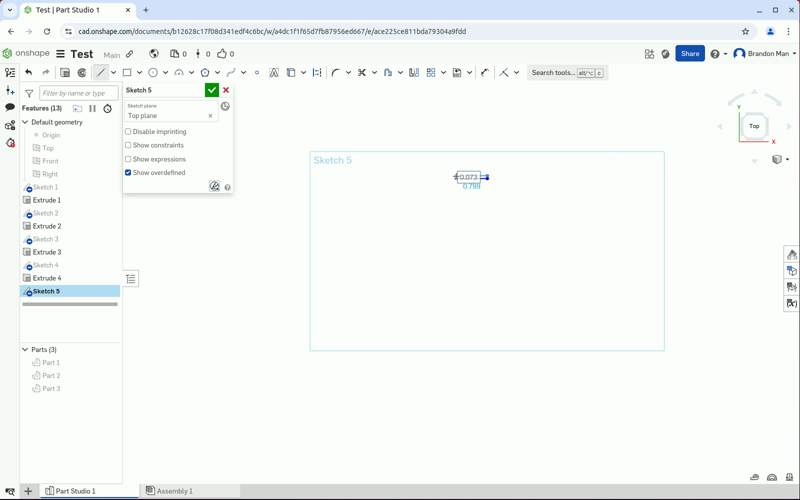
scroll(6)
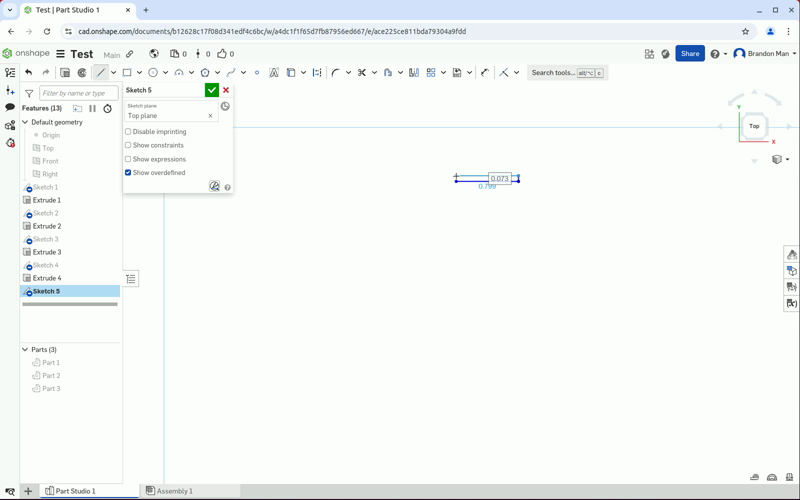
click(456, 175)
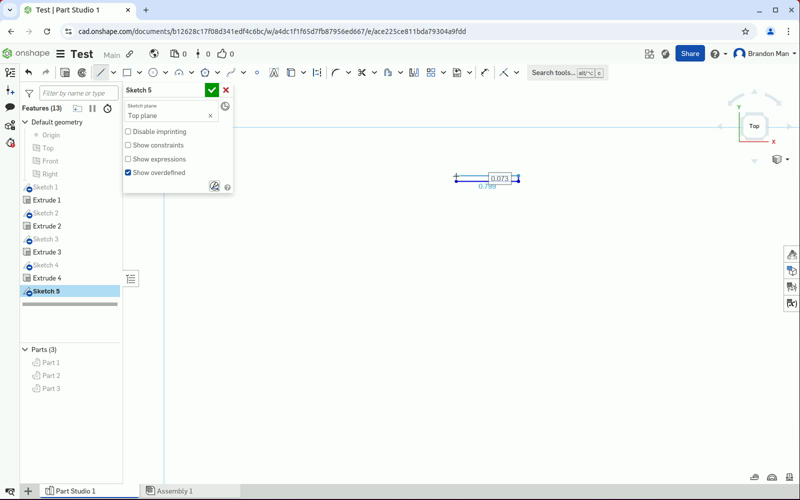
scroll(-6)
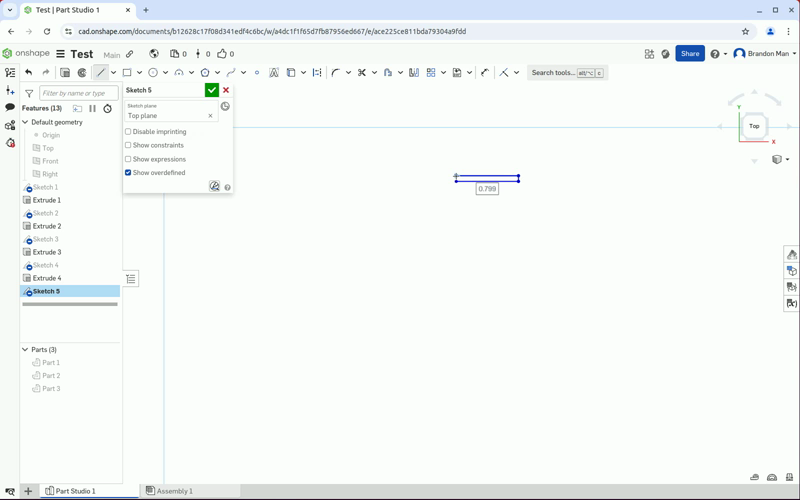
scroll(-6)
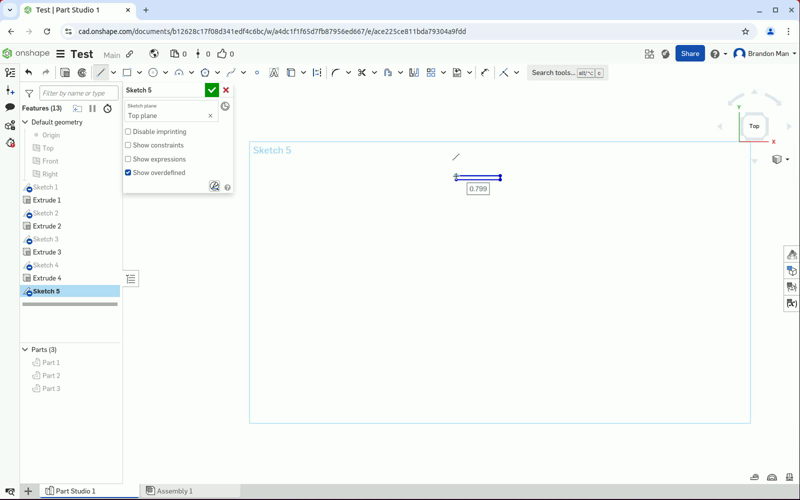
scroll(-6)
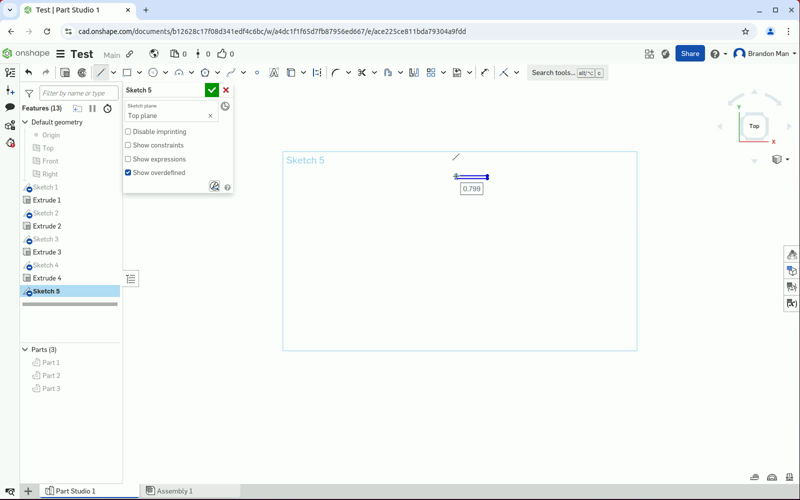
scroll(-6)
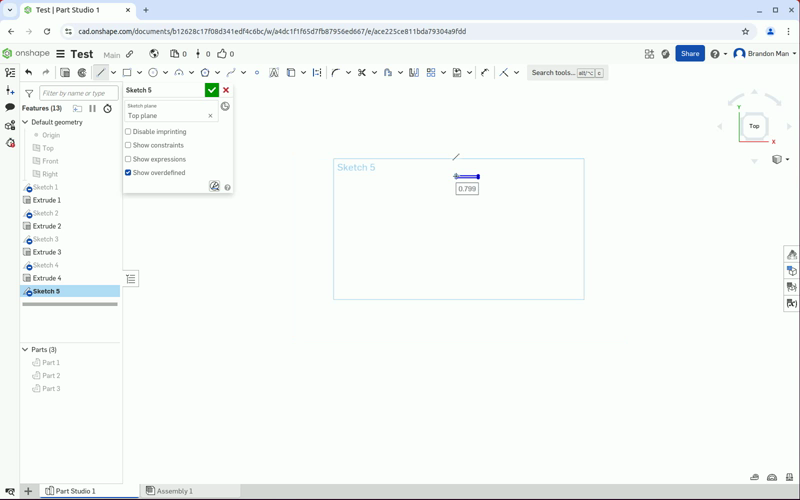
scroll(-6)
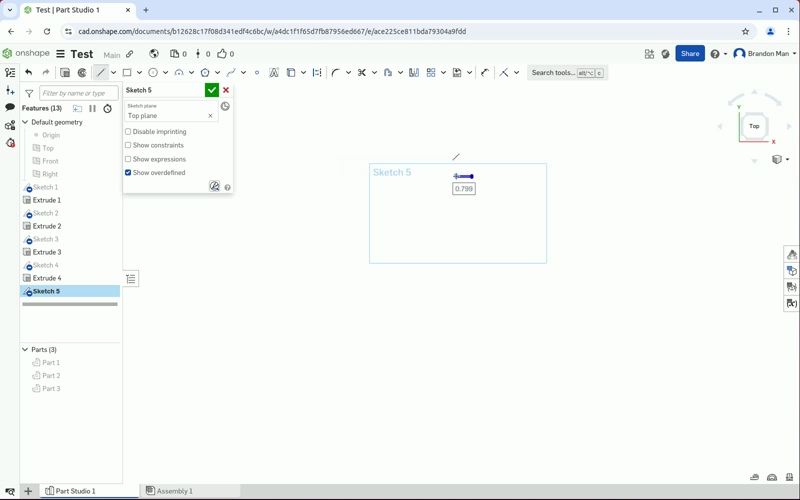
scroll(-6)
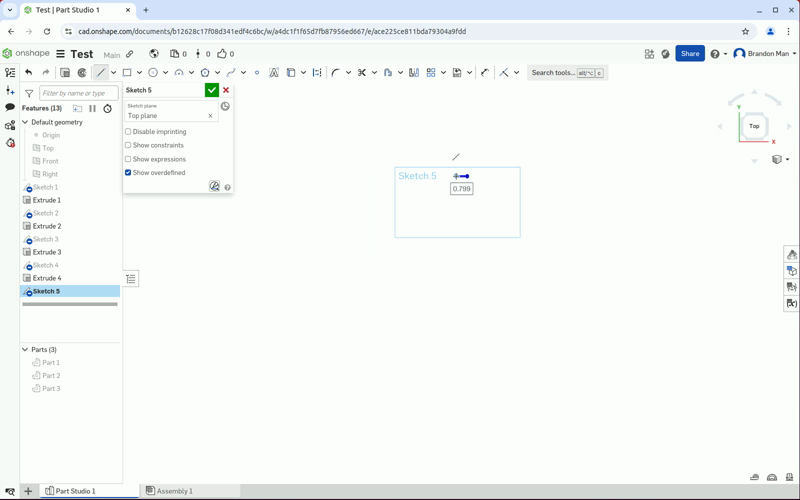
scroll(-6)
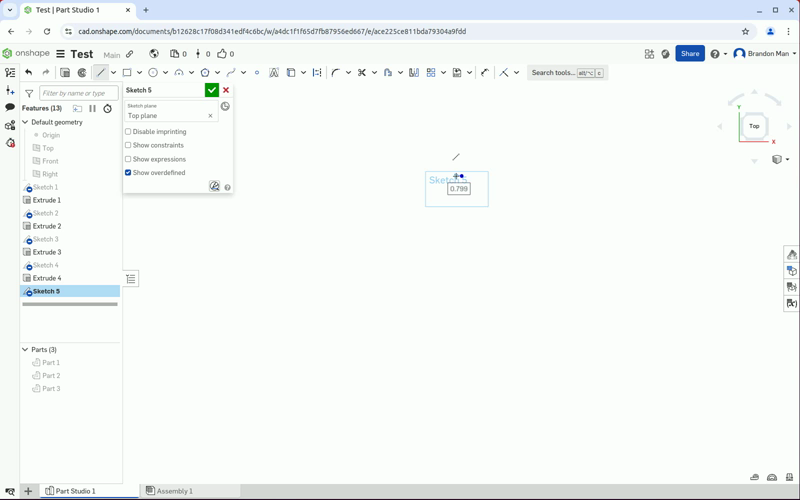
key_up(shift)
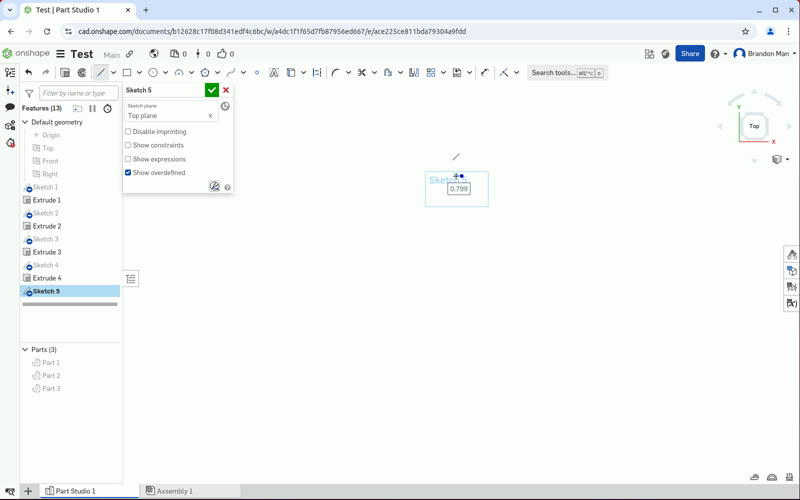
mouse_move(486, 175)
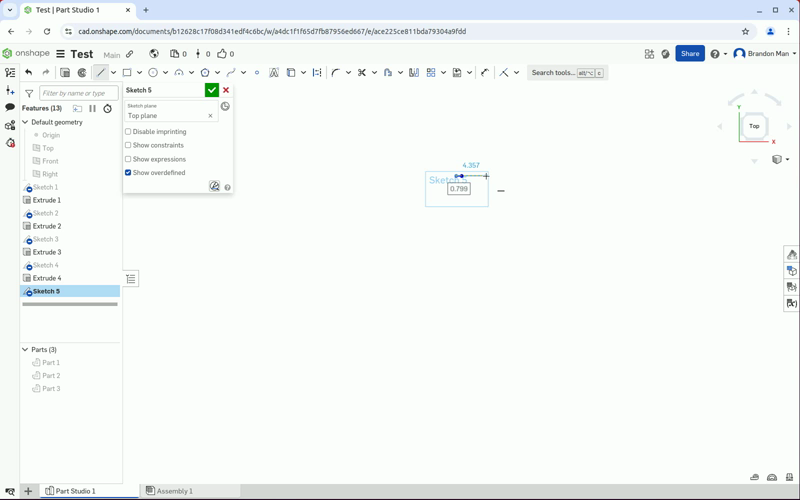
key_down(shift)
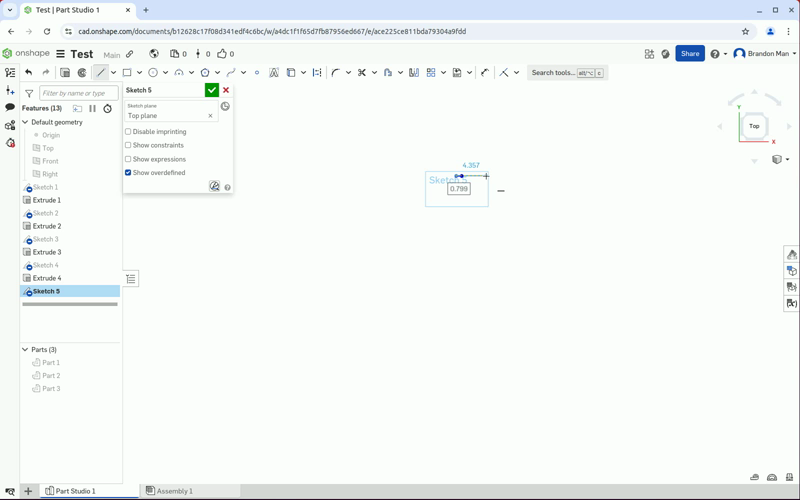
mouse_move(456, 176)
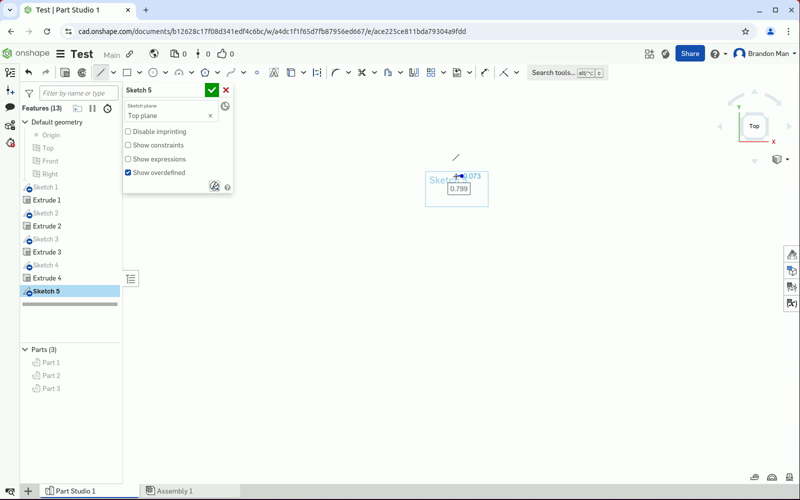
scroll(6)
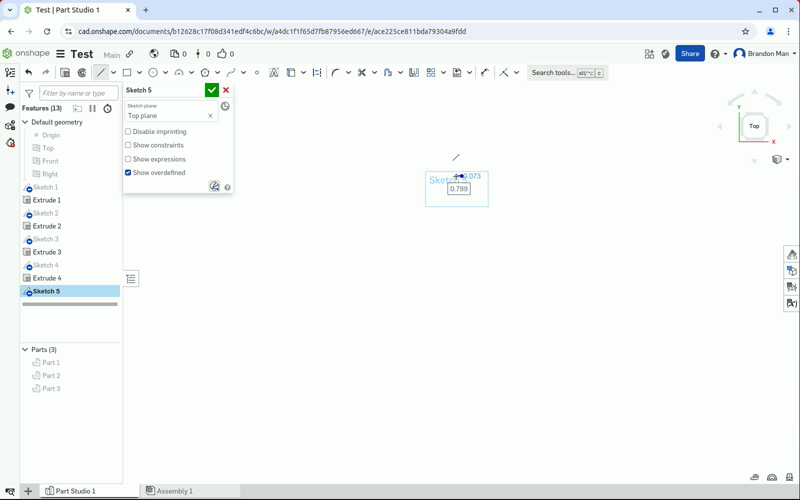
scroll(6)
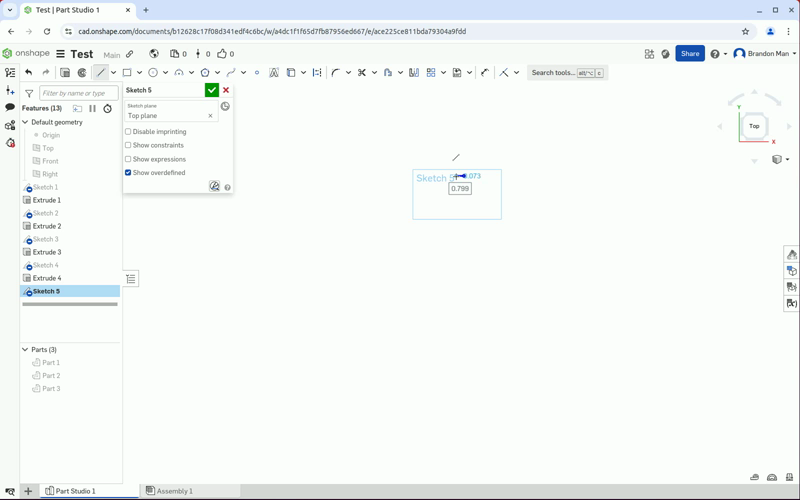
scroll(6)
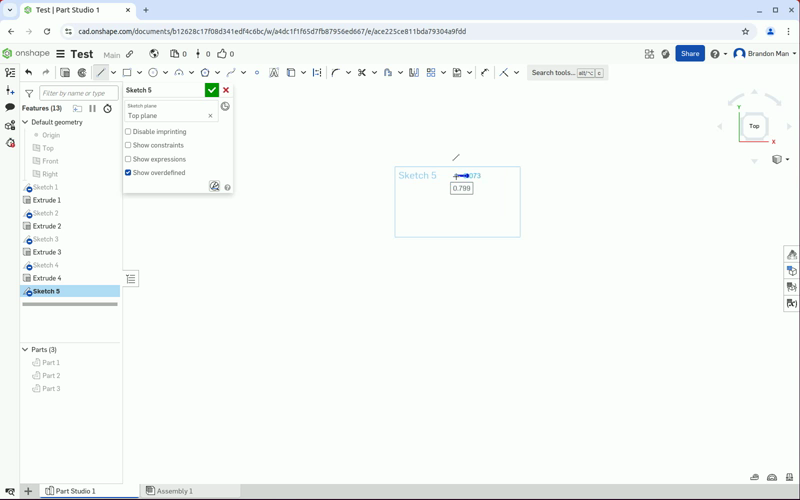
scroll(6)
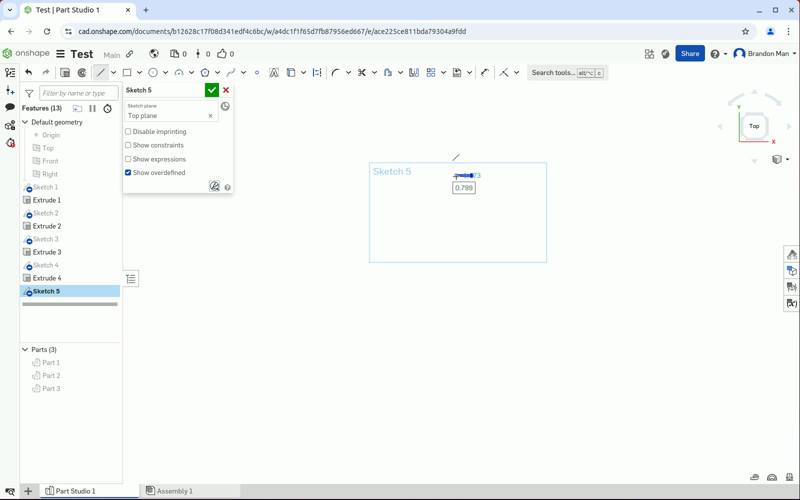
scroll(6)
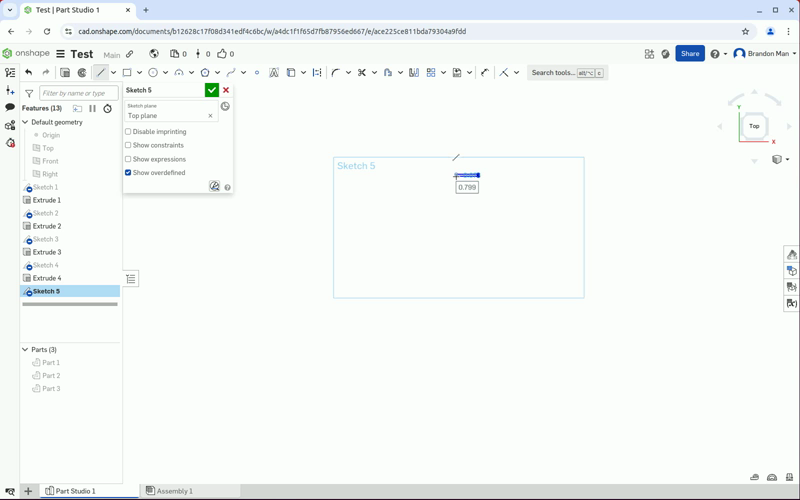
scroll(6)
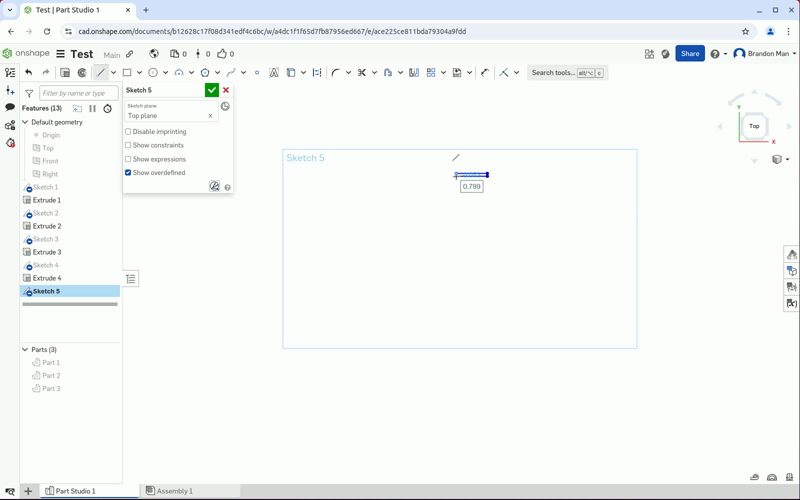
scroll(6)
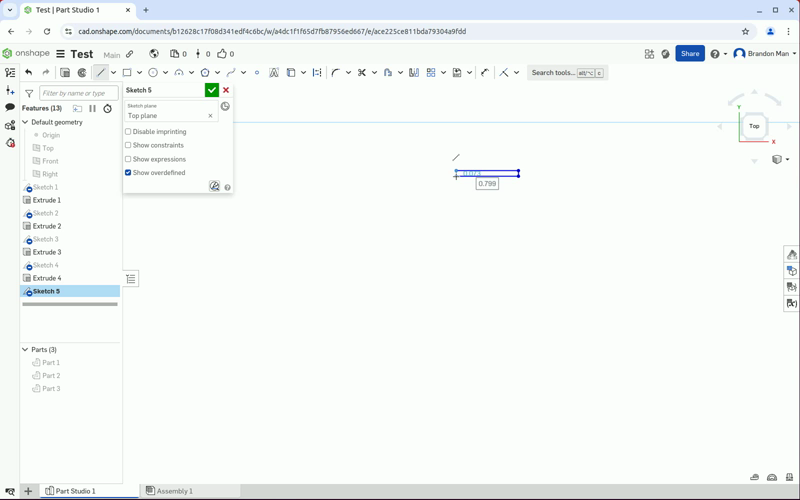
key_up(shift)
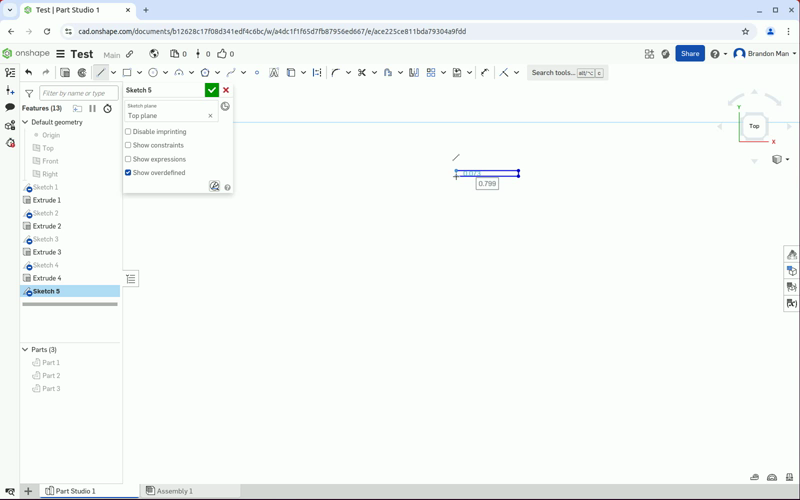
click(456, 176)
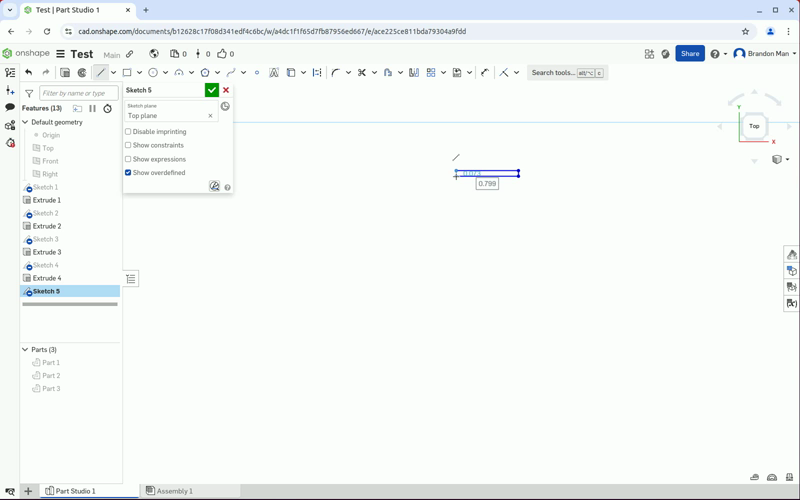
scroll(-6)
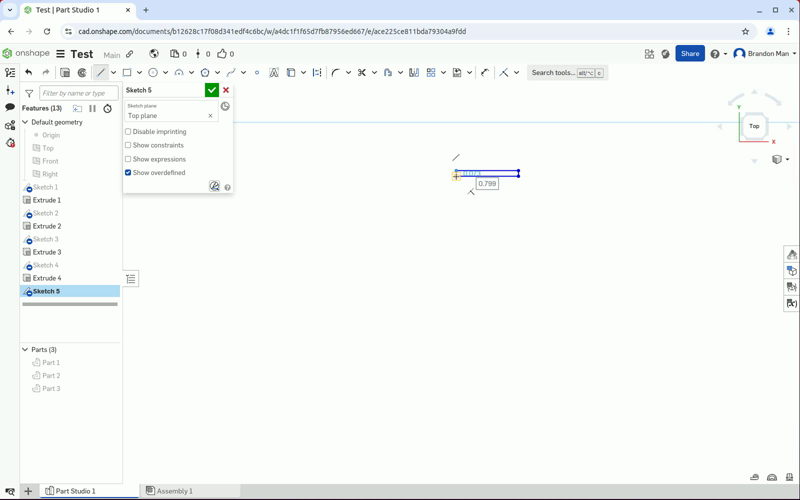
scroll(-6)
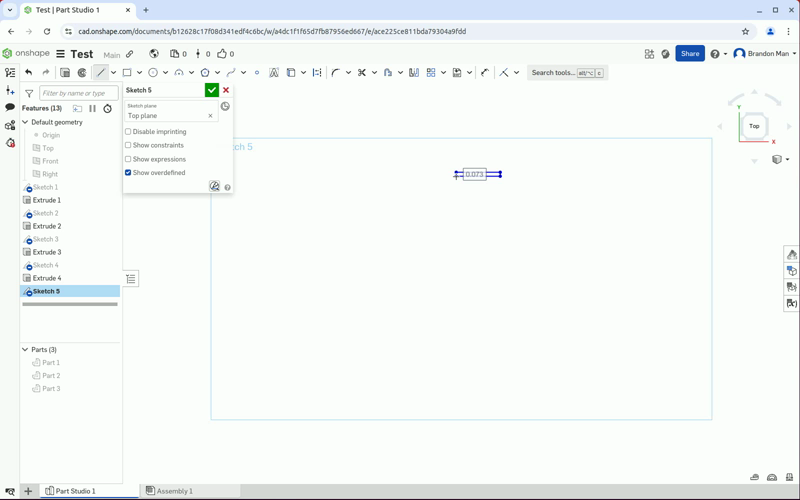
scroll(-6)
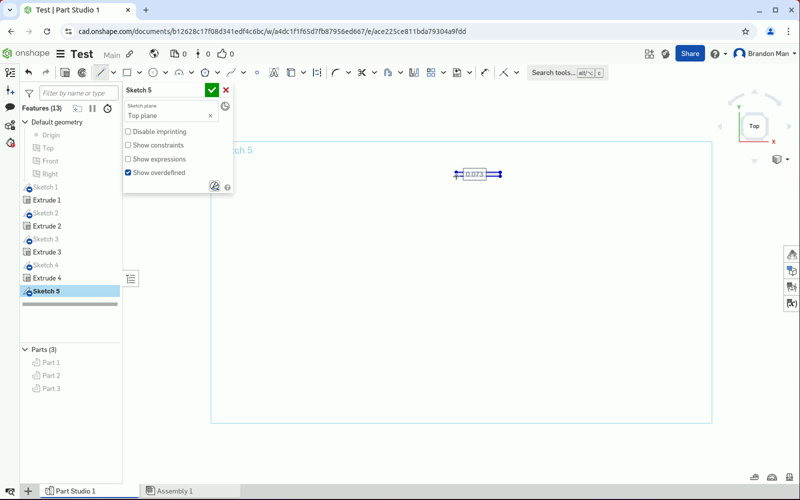
scroll(-6)
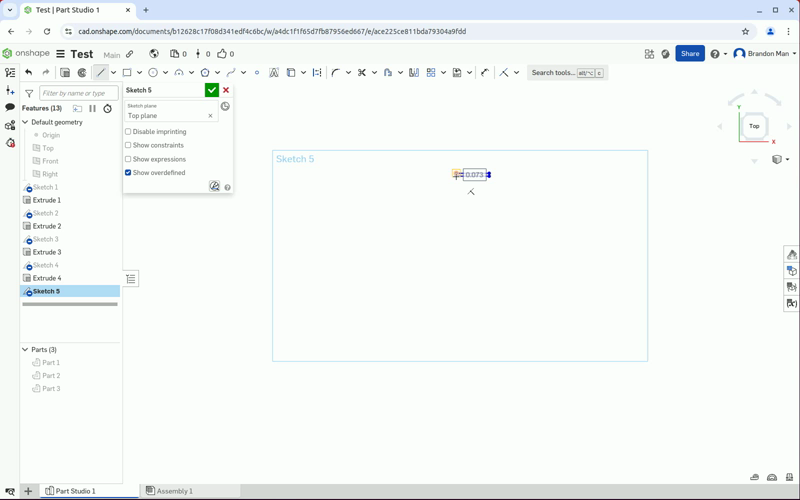
scroll(-6)
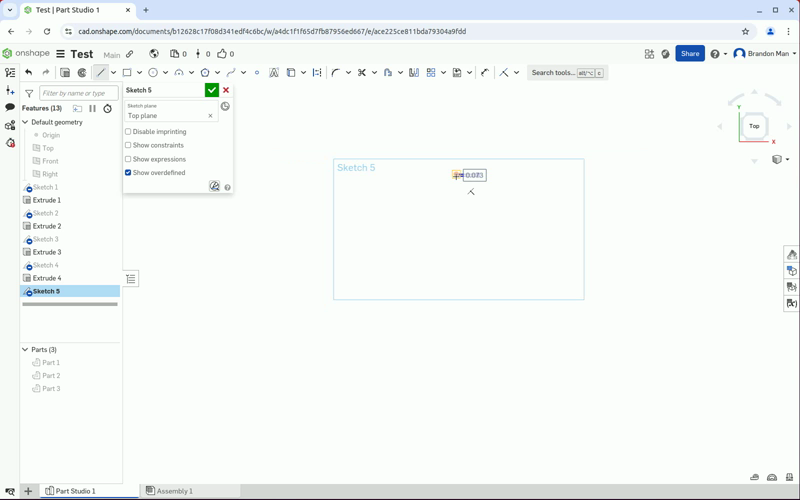
scroll(-6)
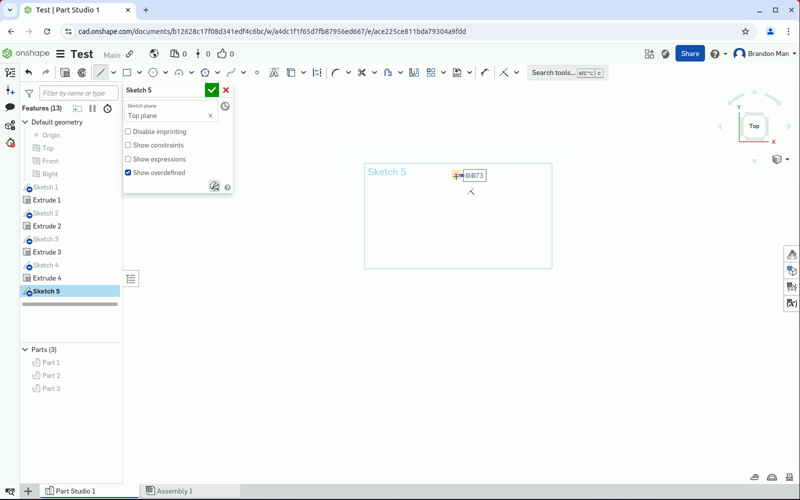
scroll(-6)
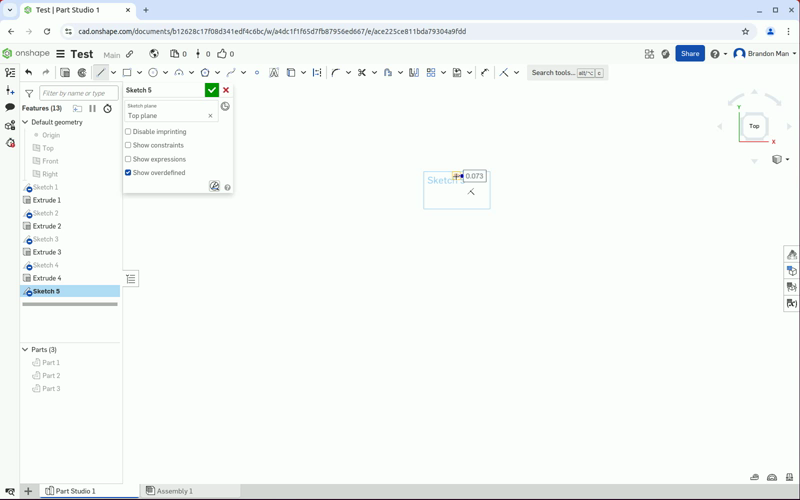
key(esc)
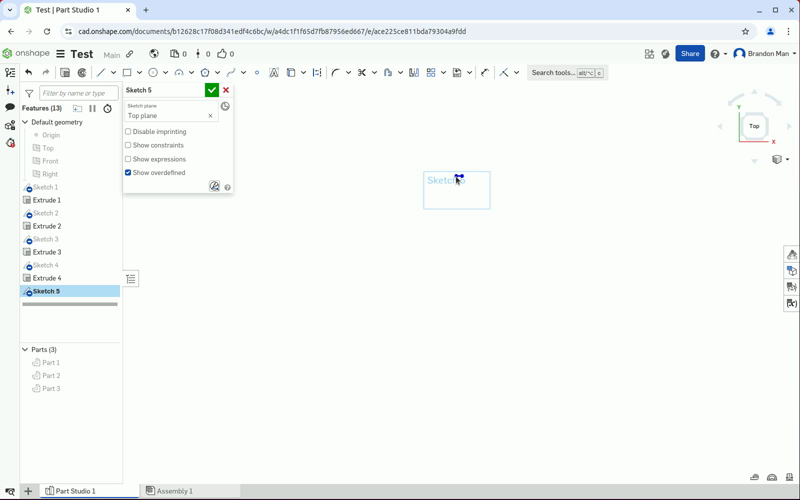
mouse_move(457, 175)
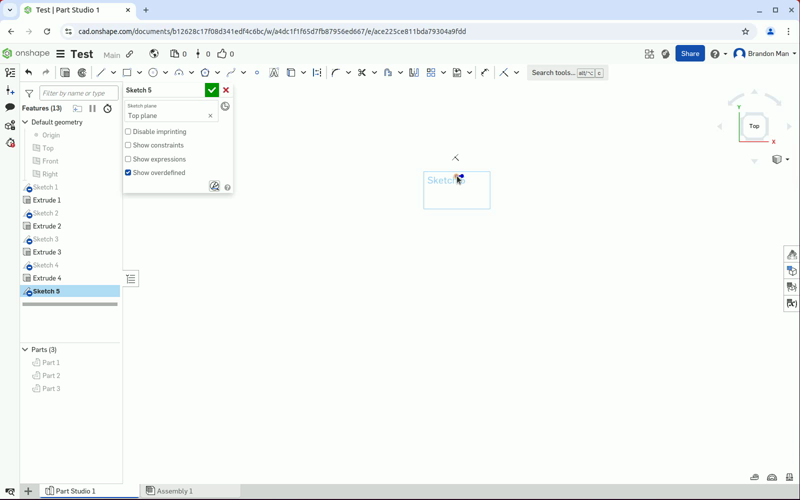
scroll(6)
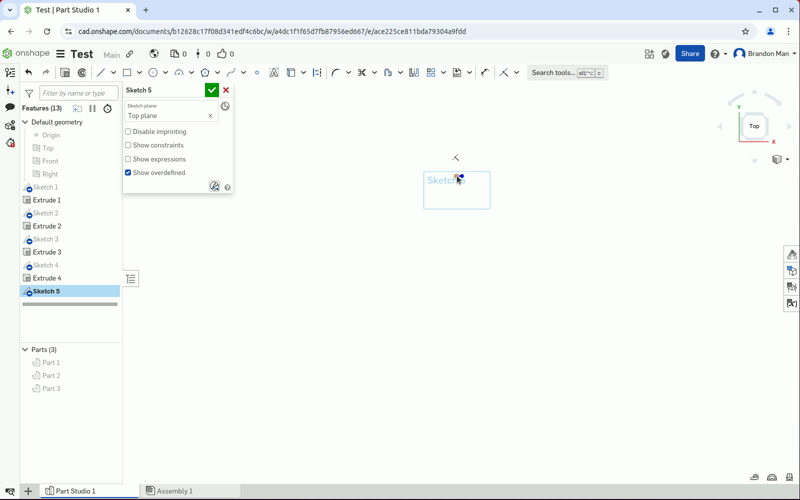
scroll(6)
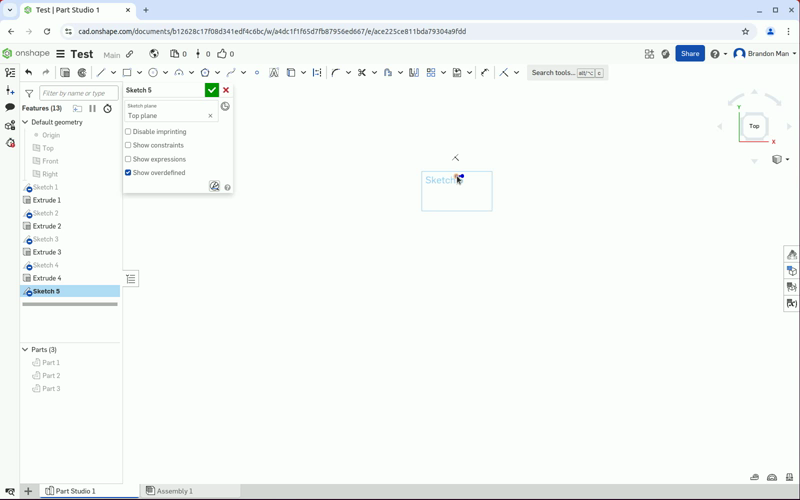
scroll(6)
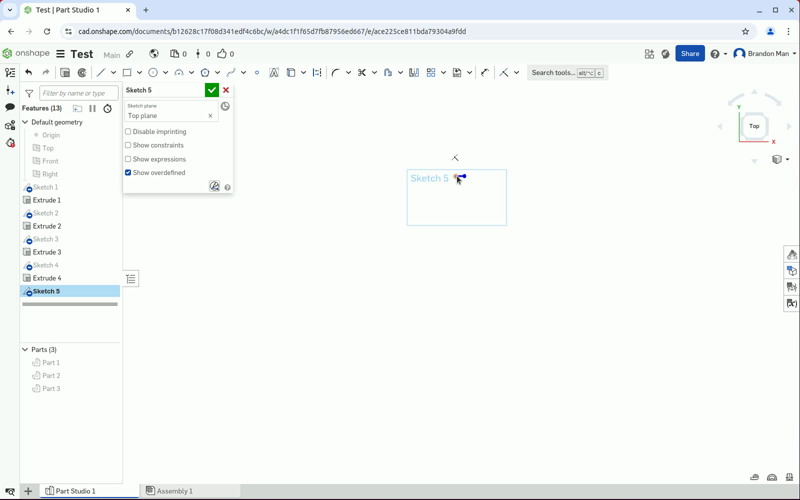
scroll(6)
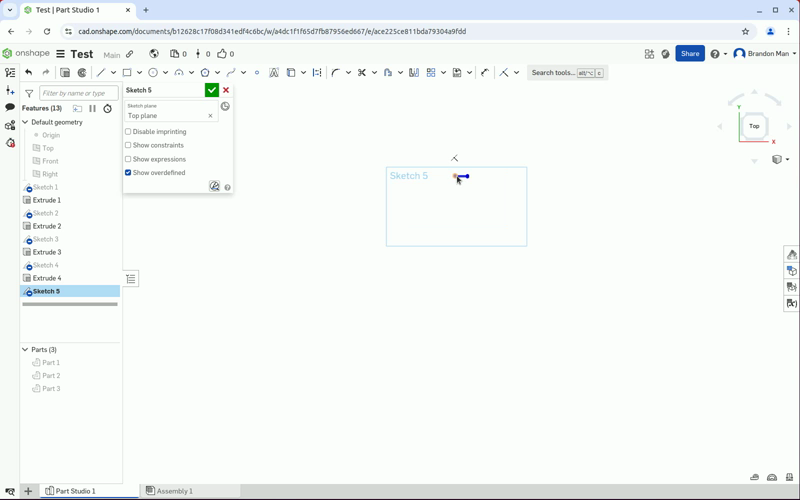
scroll(6)
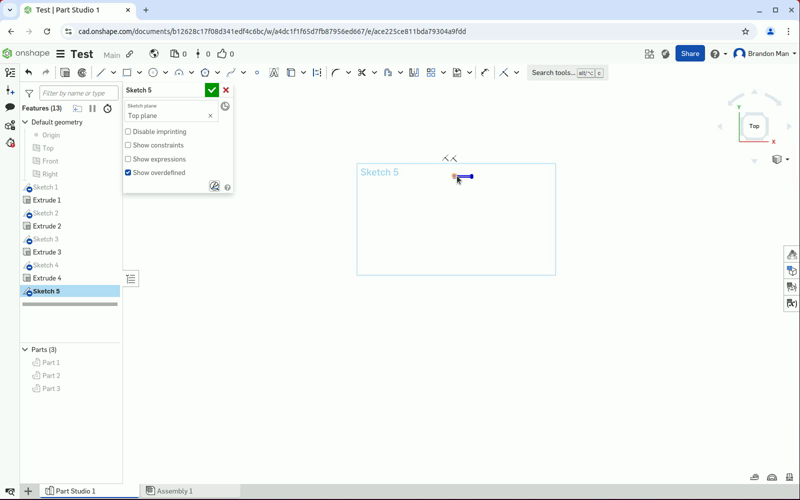
scroll(6)
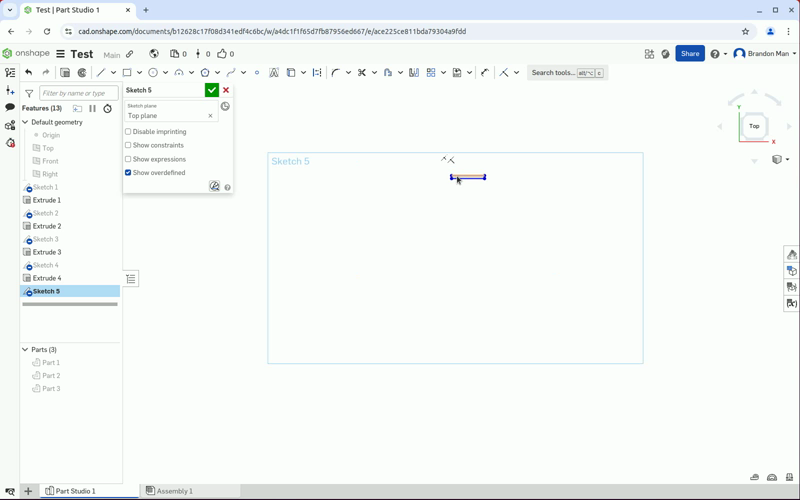
scroll(6)
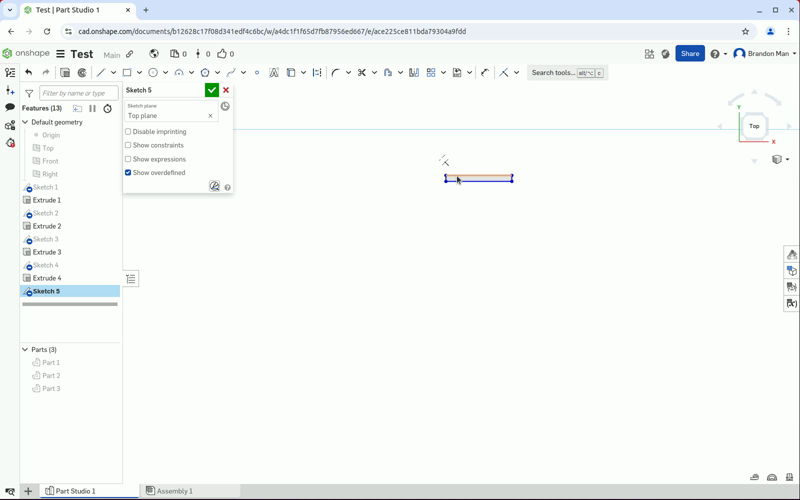
click(457, 175)
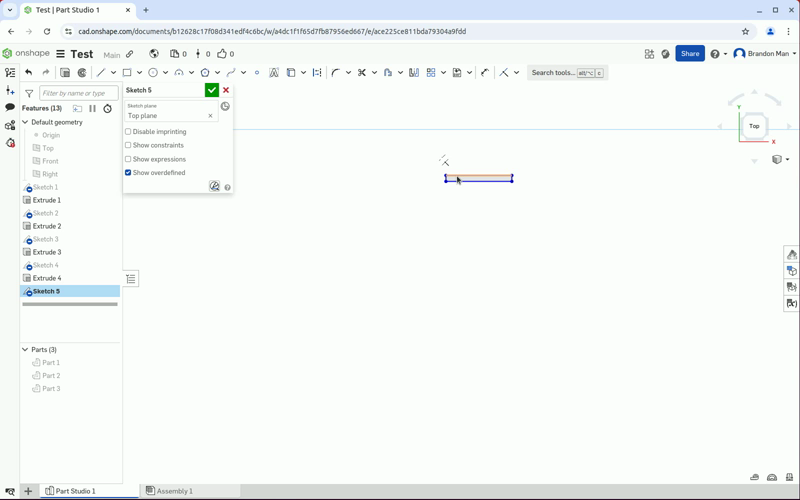
scroll(-6)
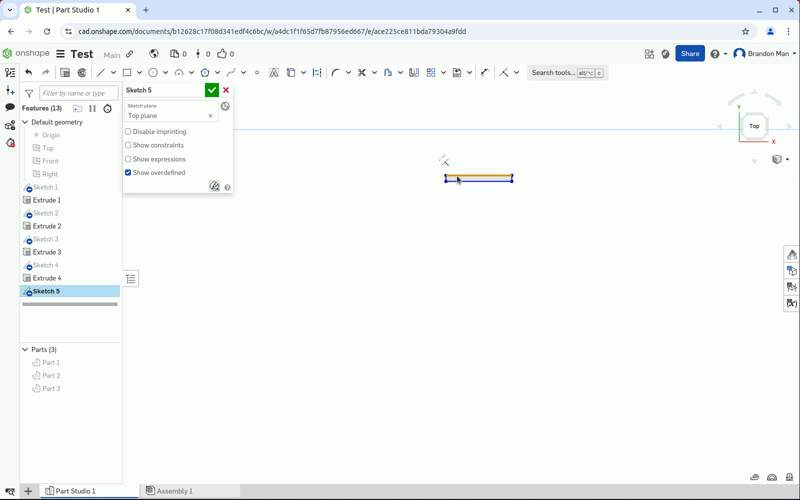
scroll(-6)
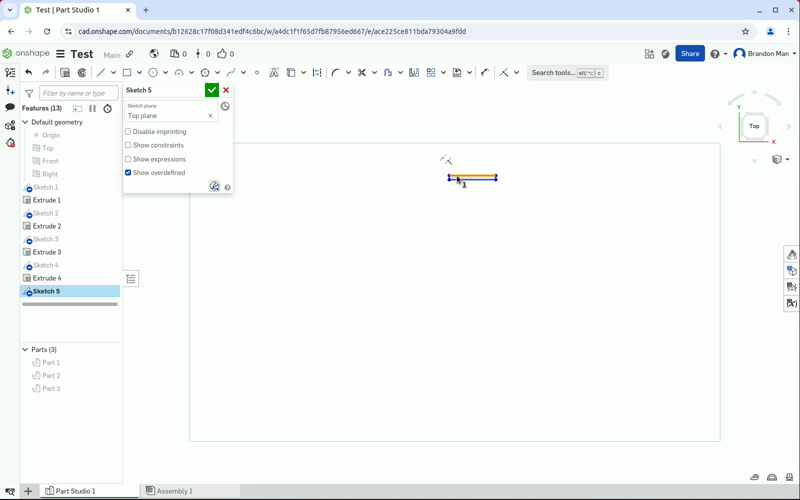
scroll(-6)
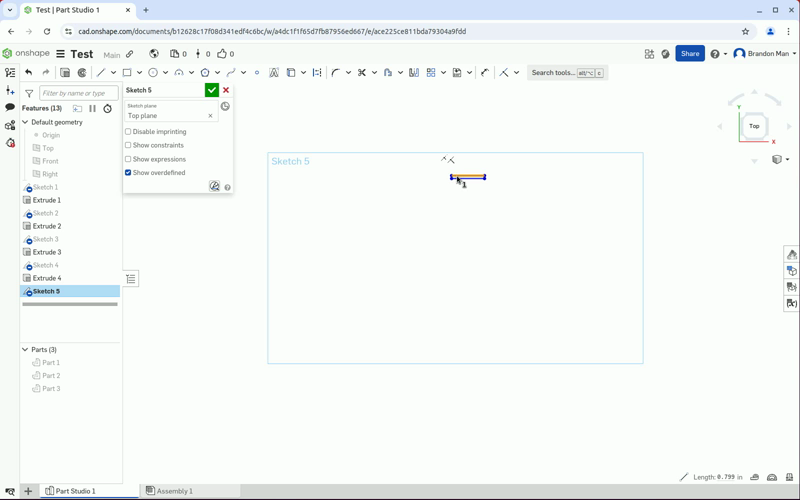
scroll(-6)
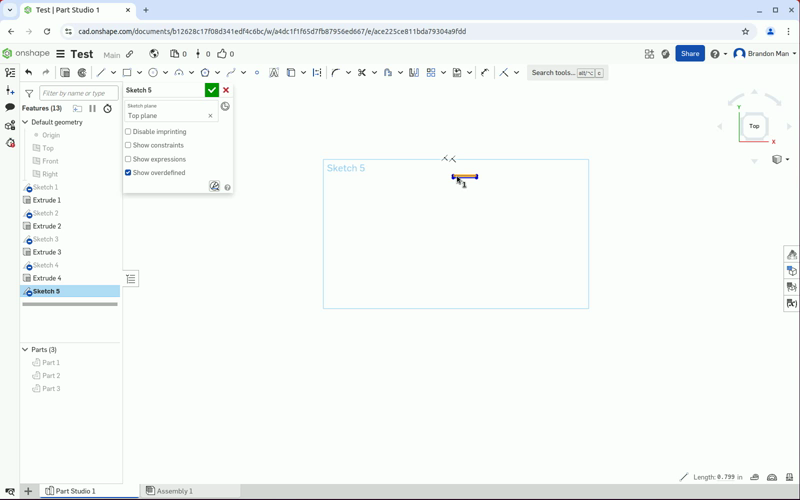
scroll(-6)
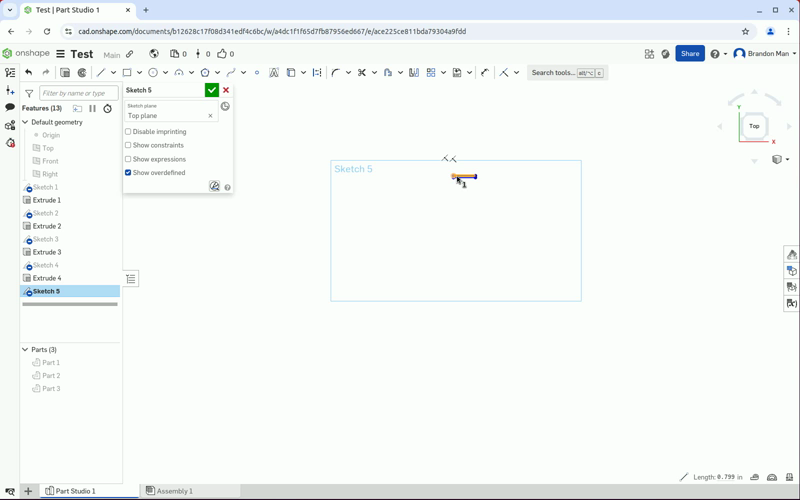
scroll(-6)
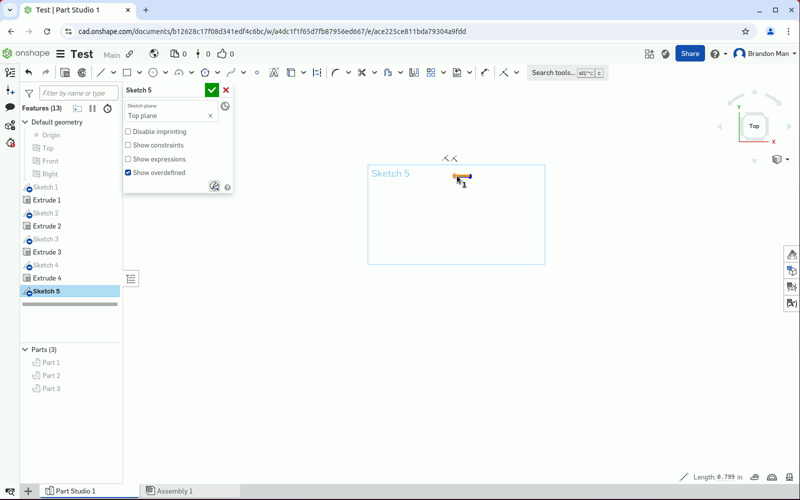
scroll(-6)
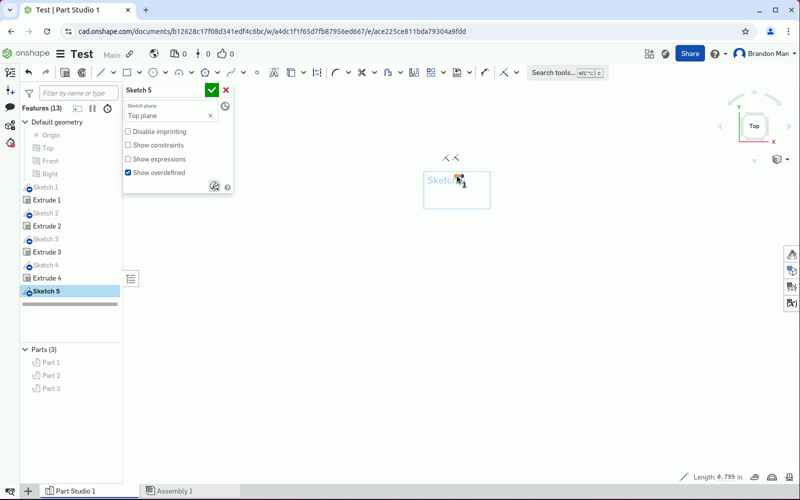
mouse_move(73, 352)
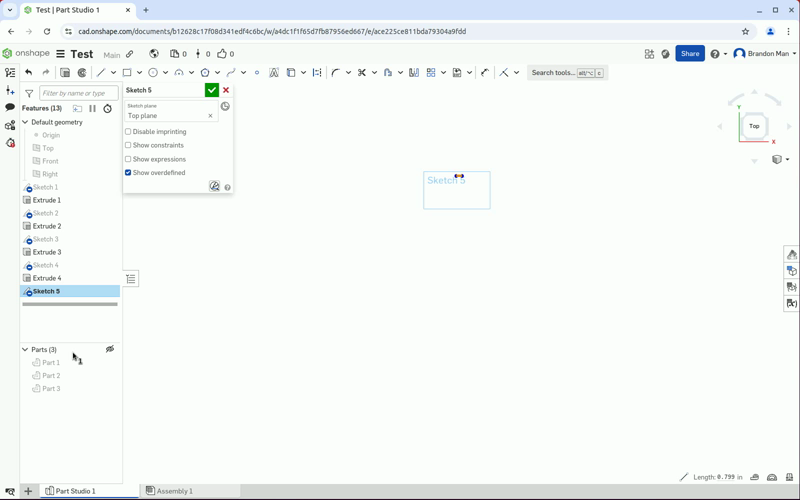
key(shift+y)
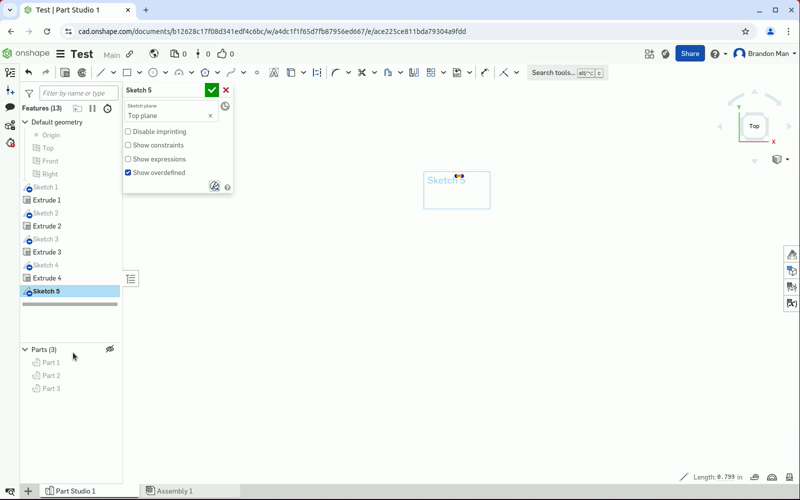
key(shift+e)
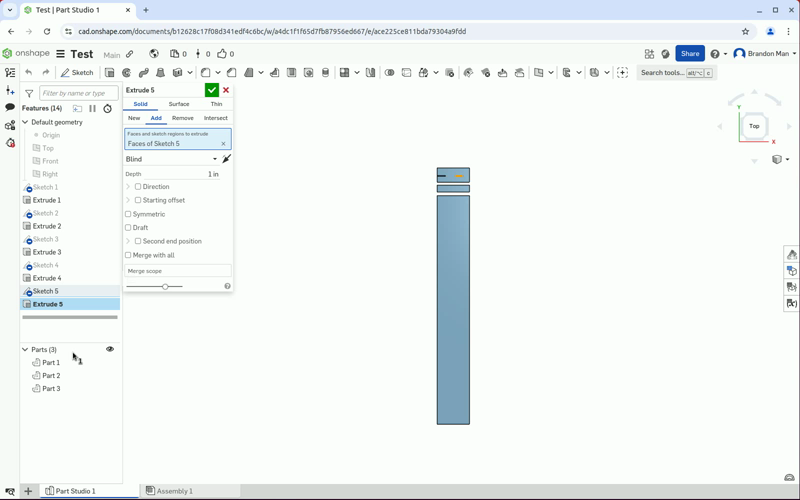
mouse_move(143, 106)
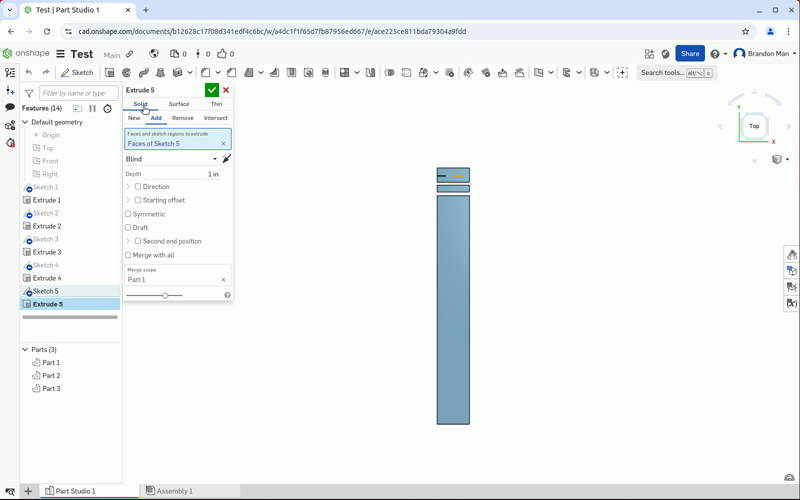
click(143, 106)
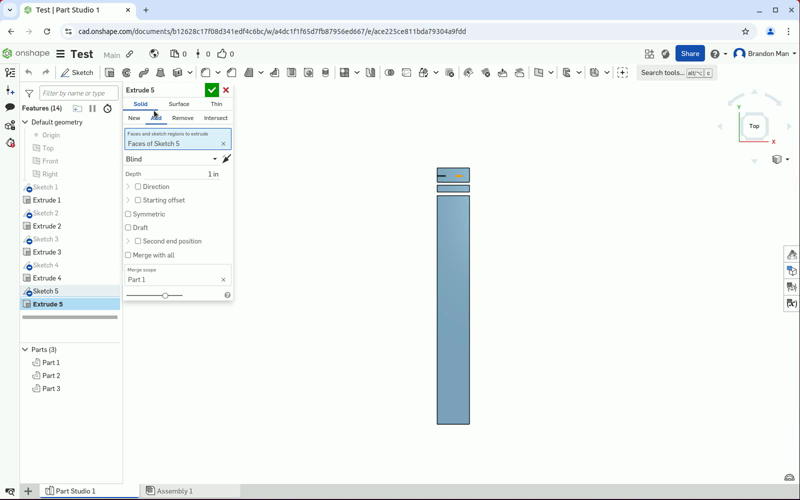
mouse_move(186, 120)
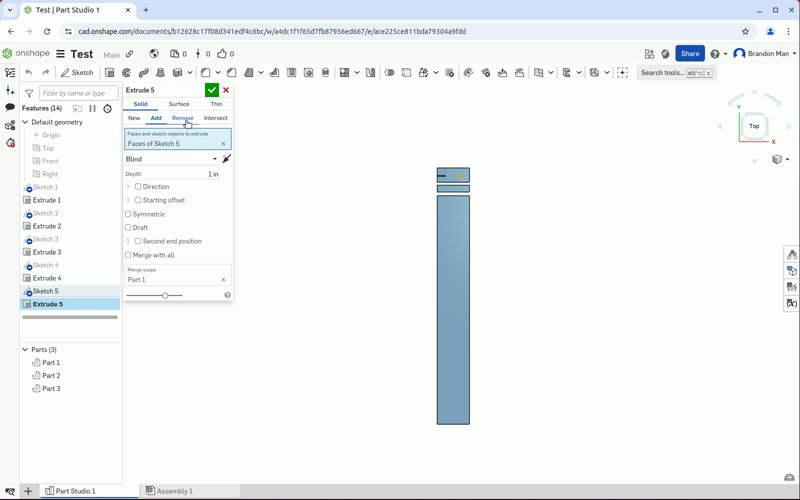
click(186, 120)
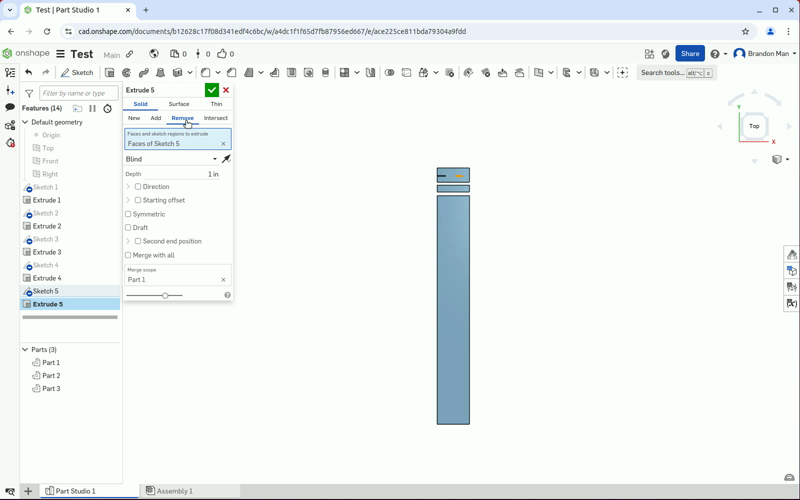
key(tab, 4)
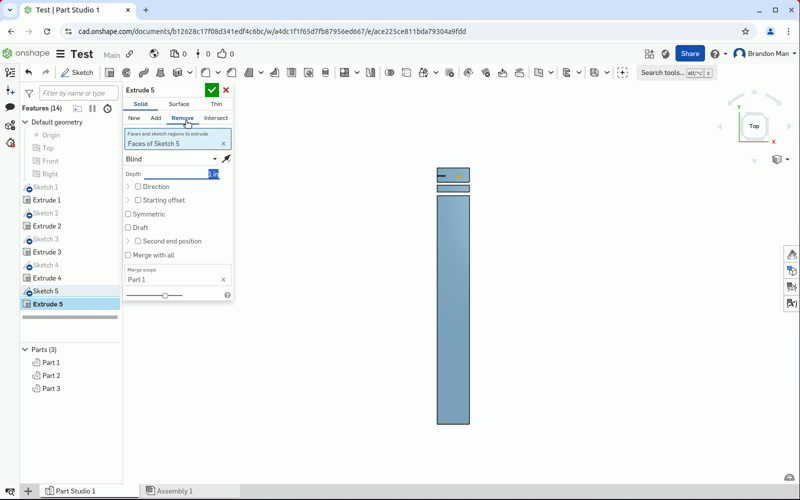
text(0.241)
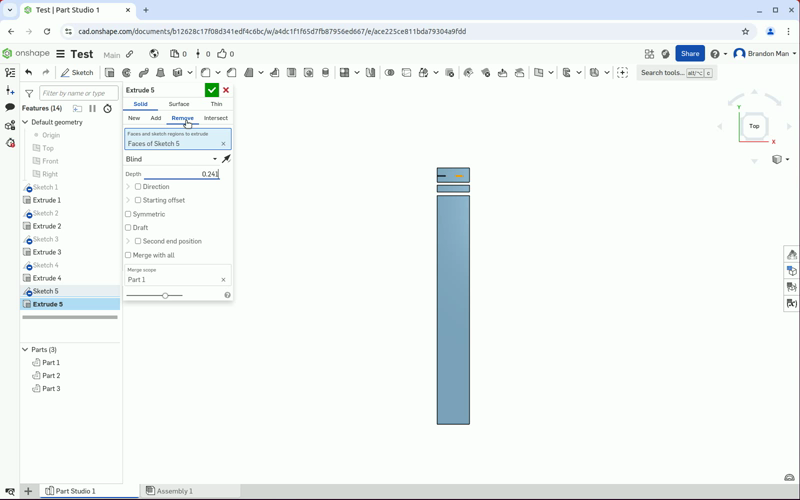
key(tab, 6)
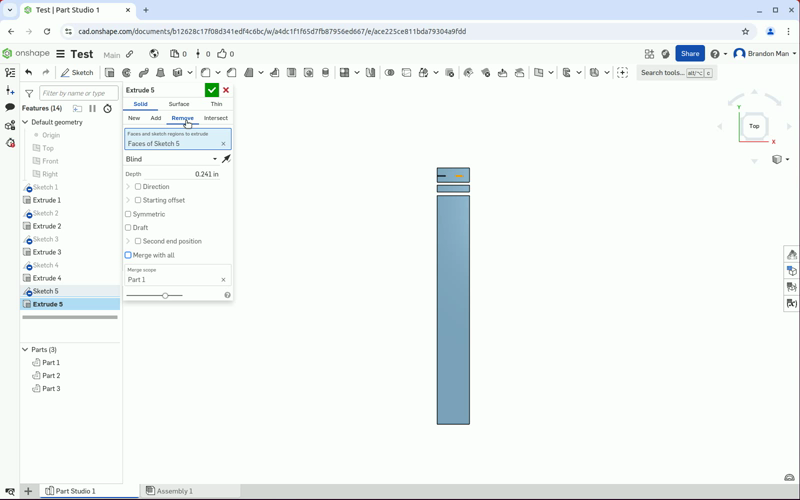
key(space)
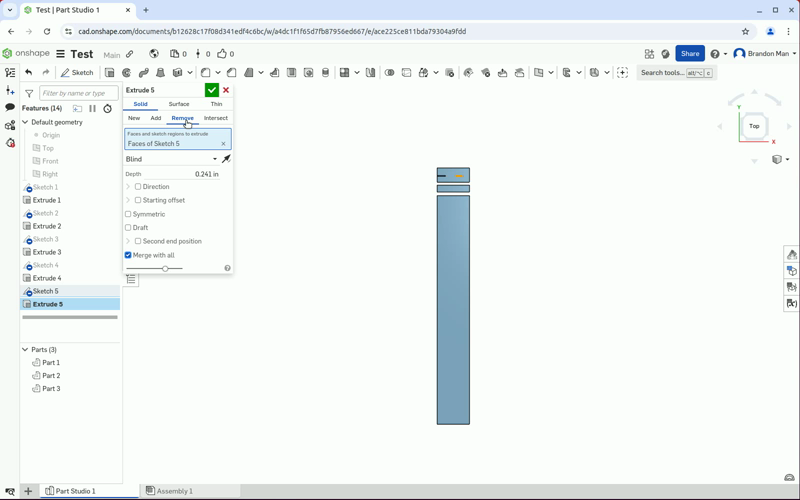
key(enter)
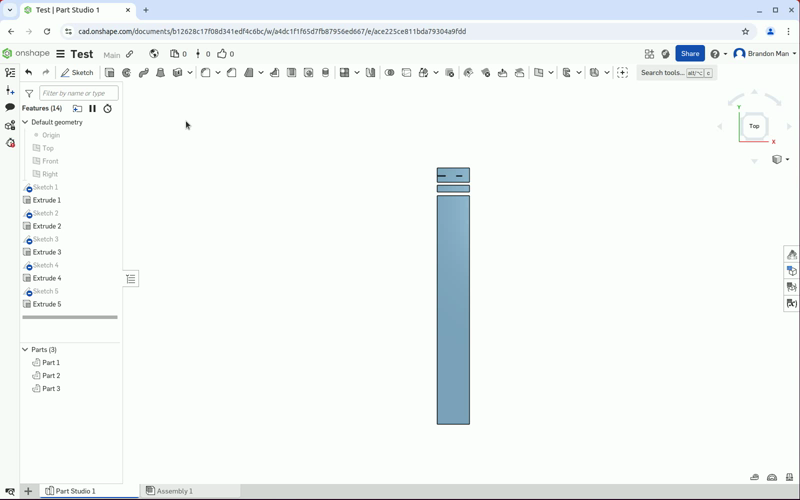
key(shift+h)
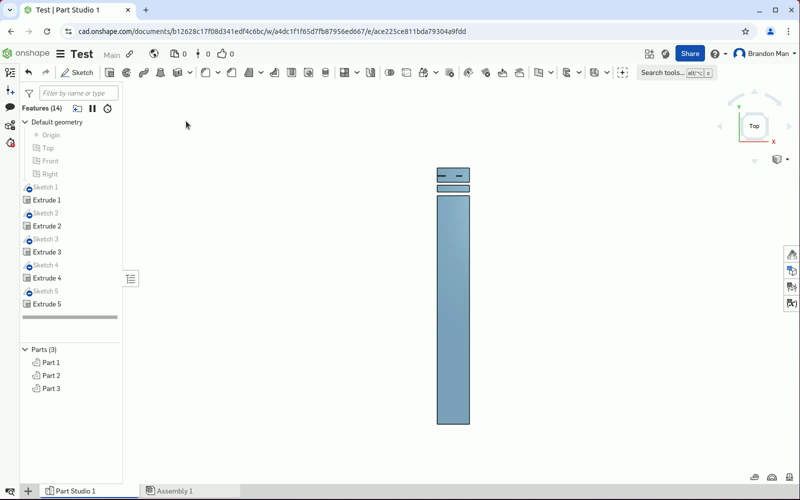
key(shift+h)
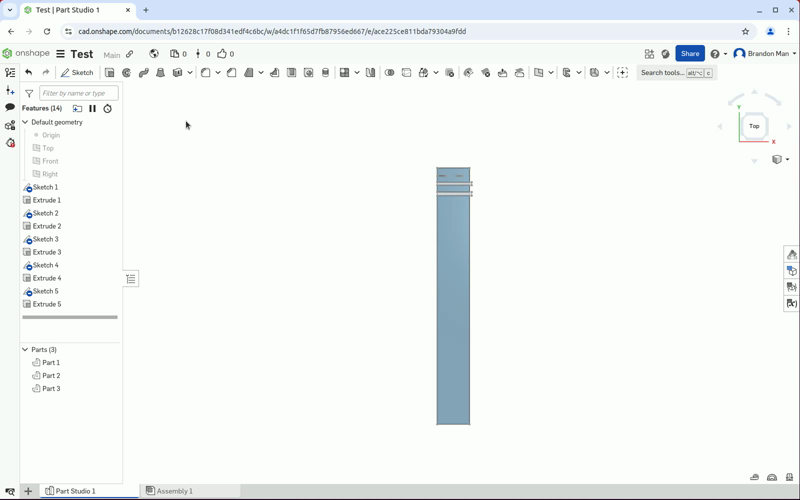
key(shift+7)
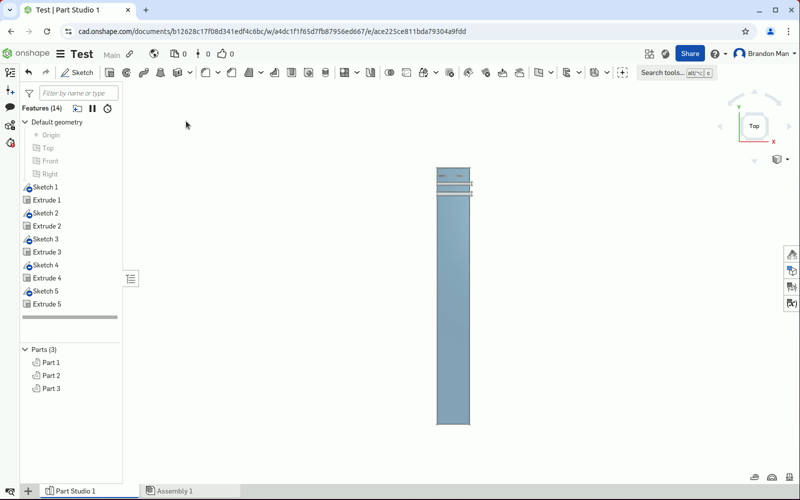
key(up, 3)
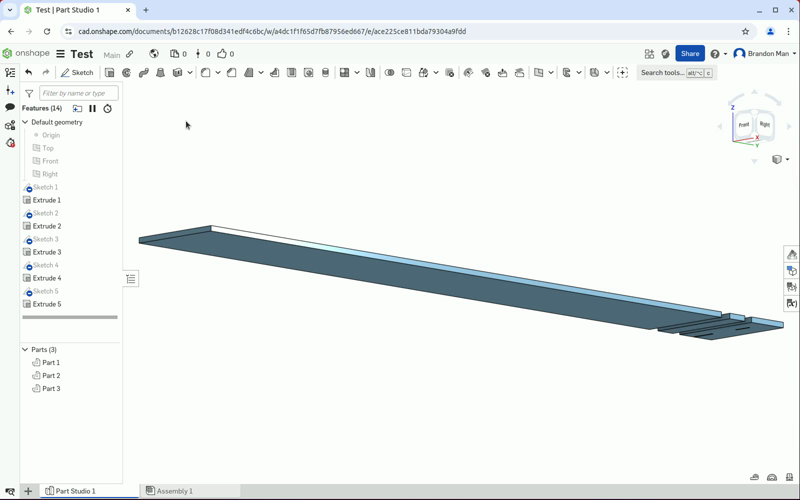
key(left, 3)
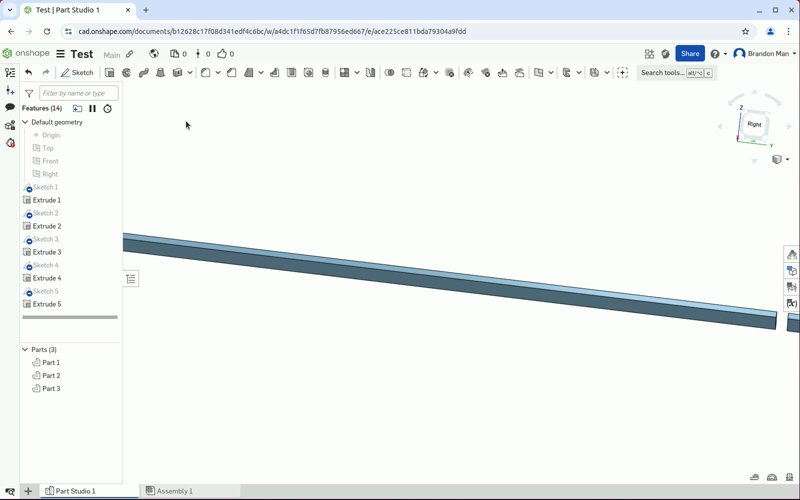
key(right, 3)
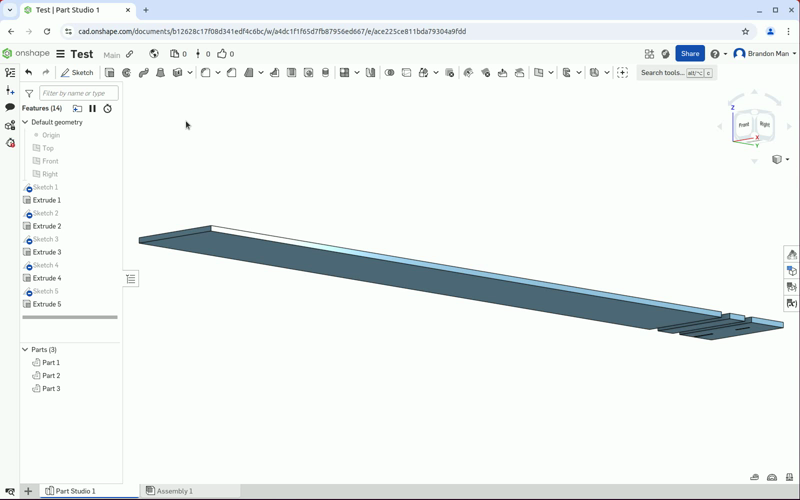
key(down, 3)
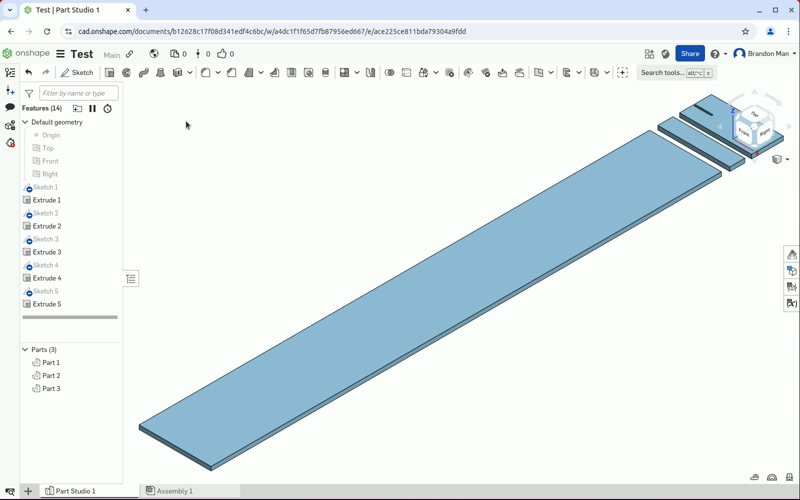
mouse_move(73, 189)
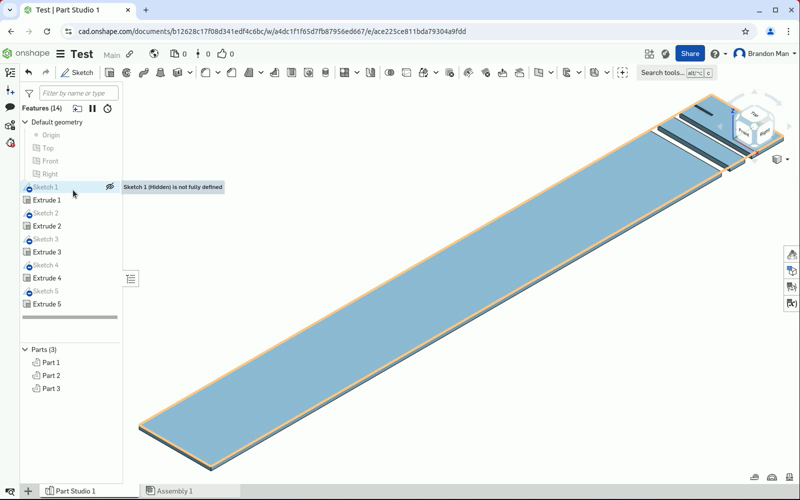
click(73, 189)